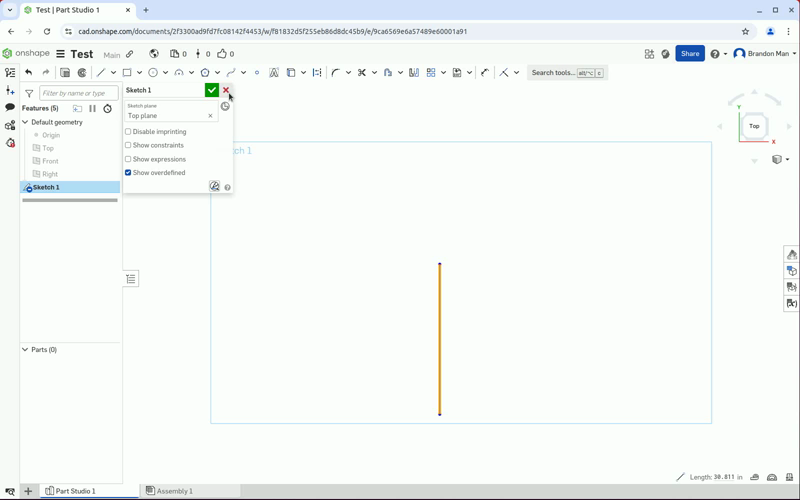
key(shift+h)
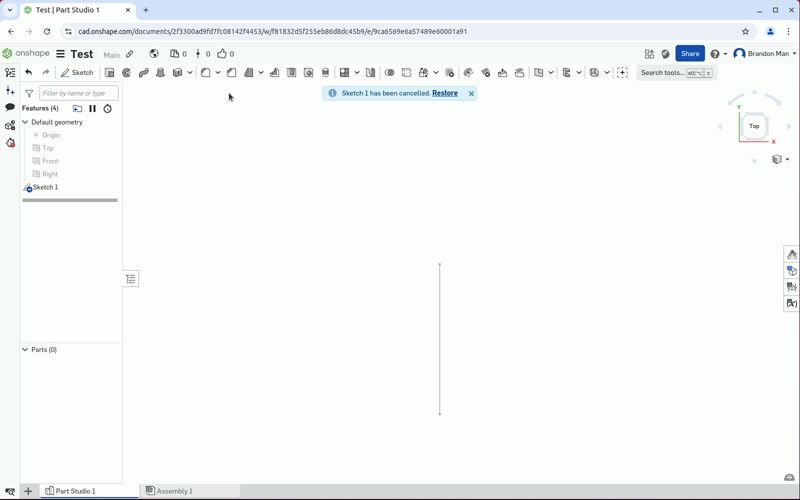
mouse_move(73, 352)
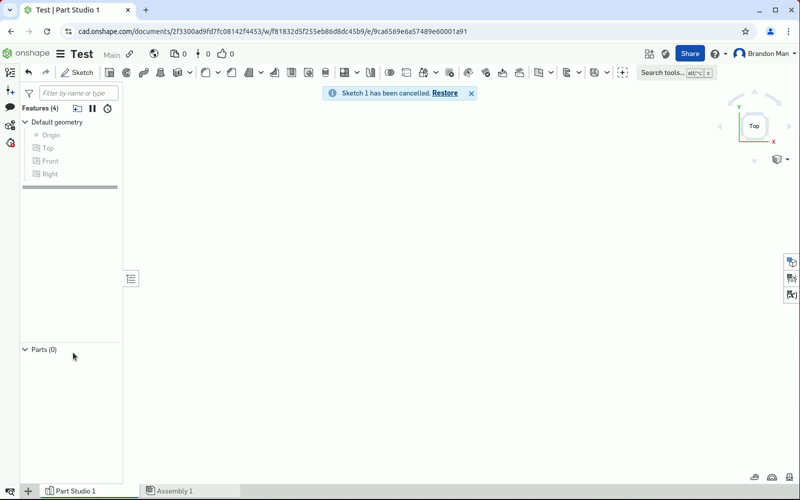
key(y)
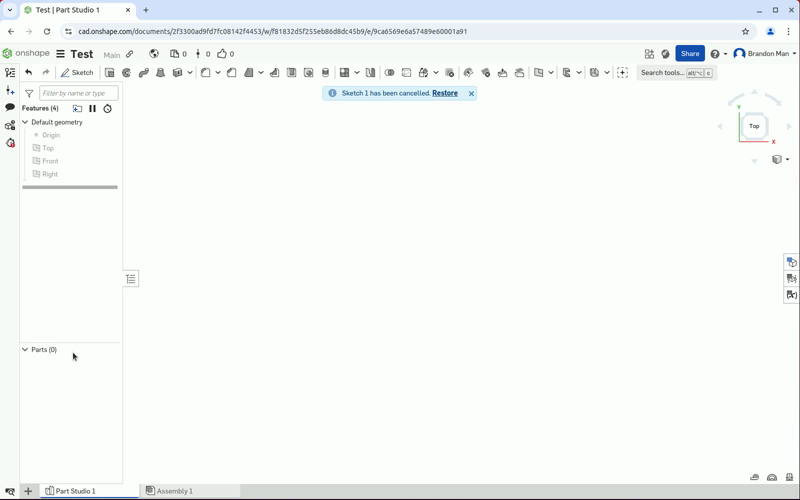
key(shift+p)
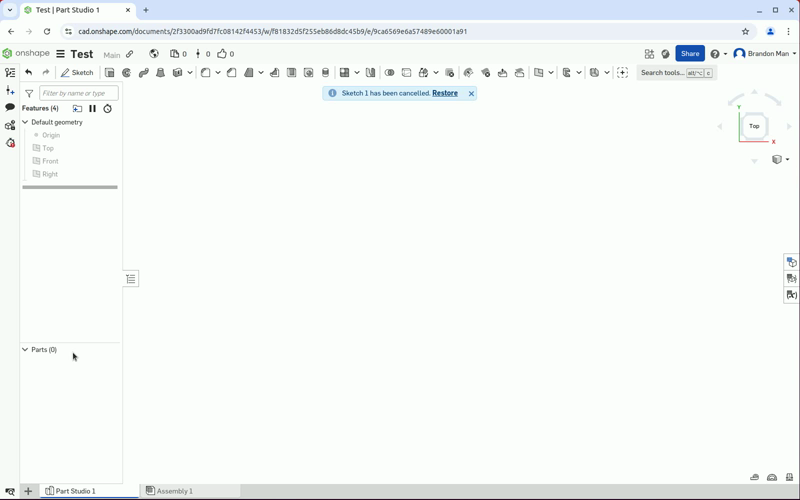
key(space)
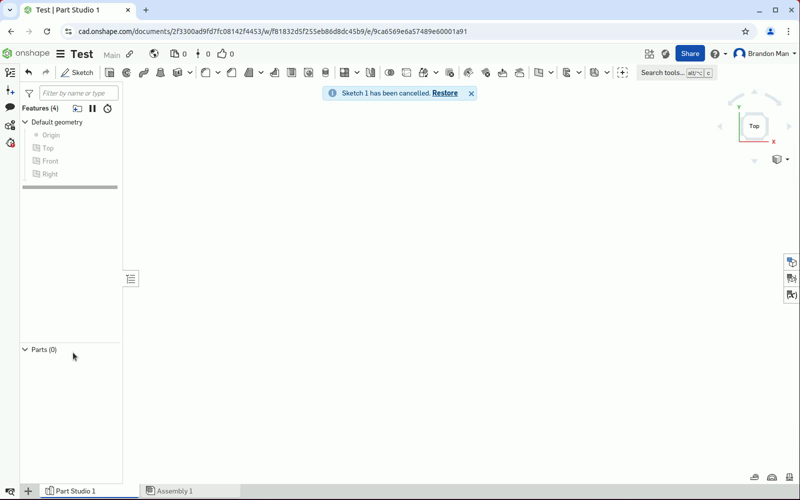
key_down(shift)
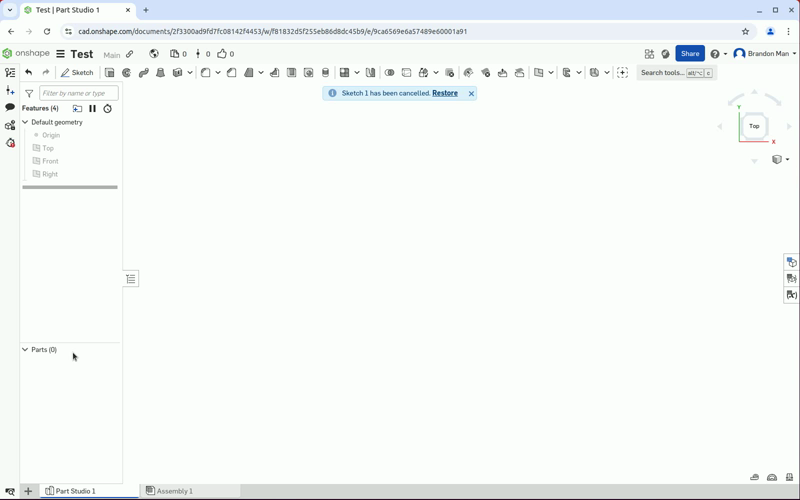
key(up)
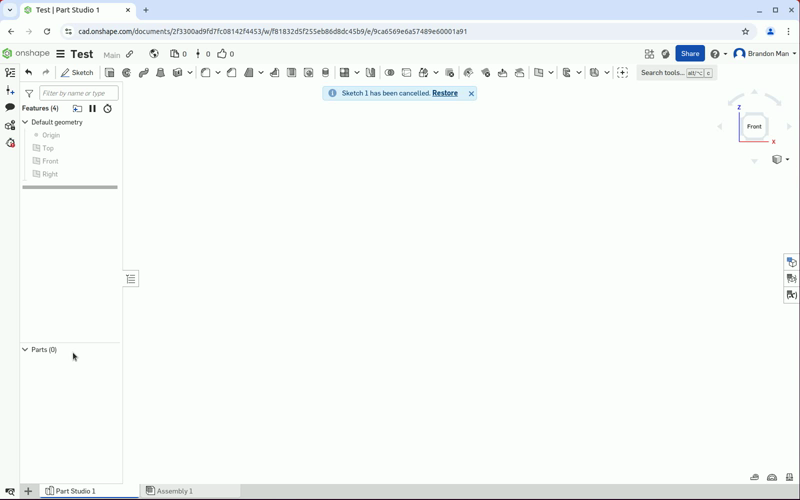
key_up(shift)
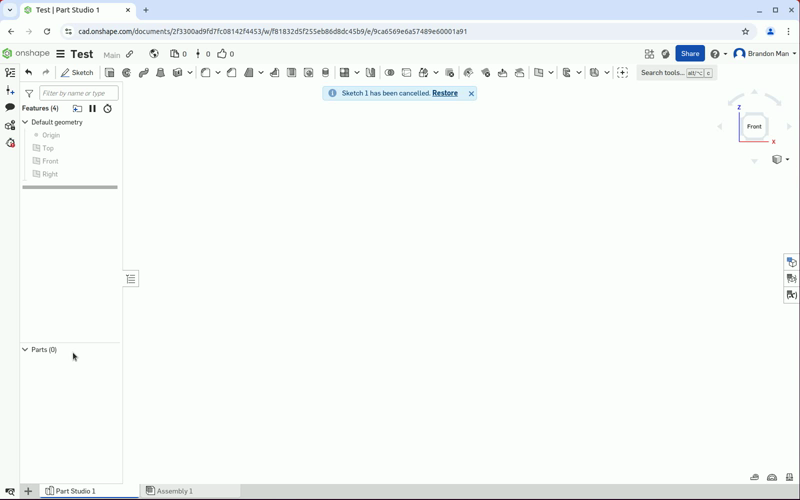
key(space)
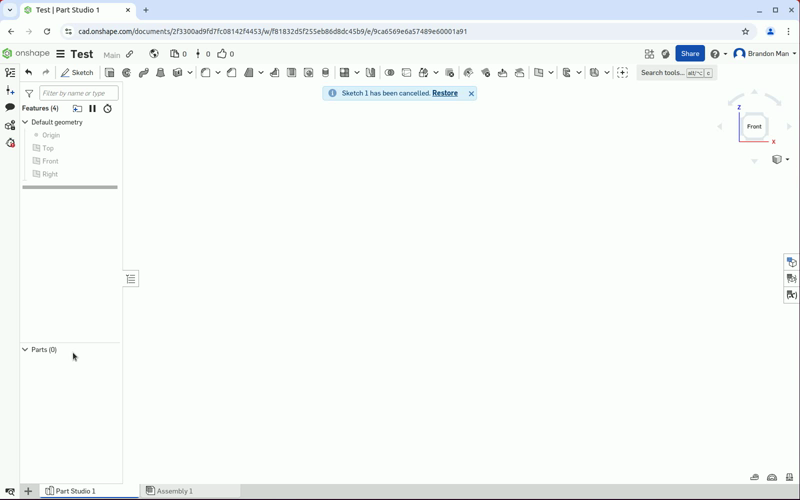
key_down(shift)
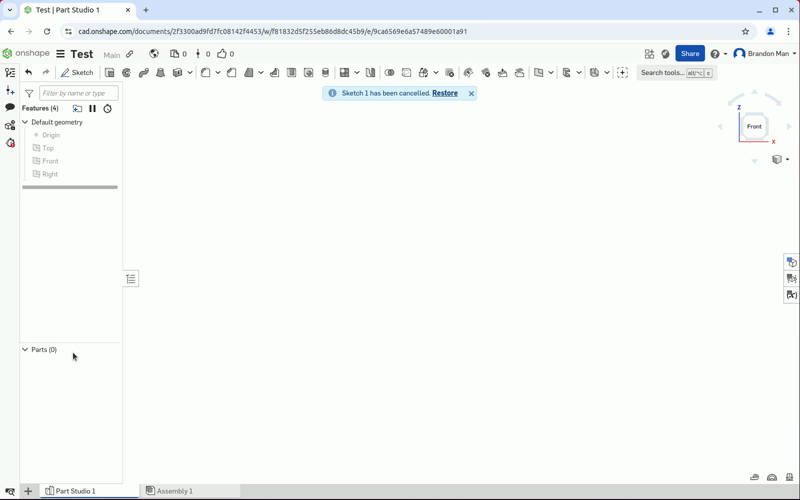
key(left)
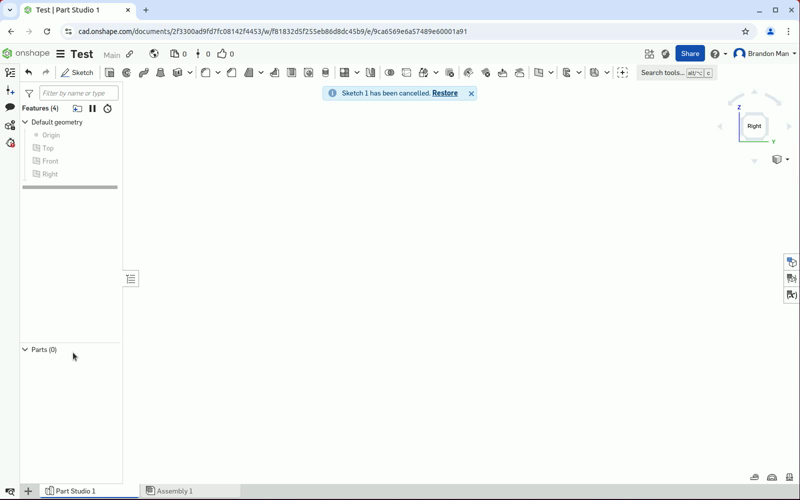
key_up(shift)
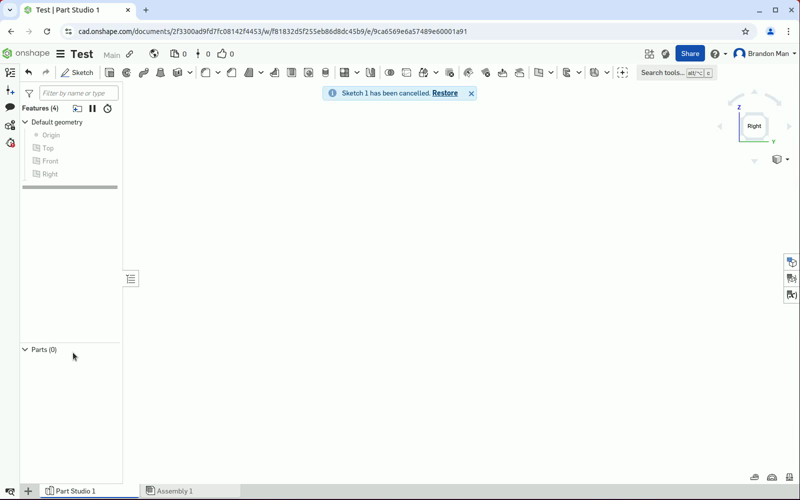
mouse_move(73, 352)
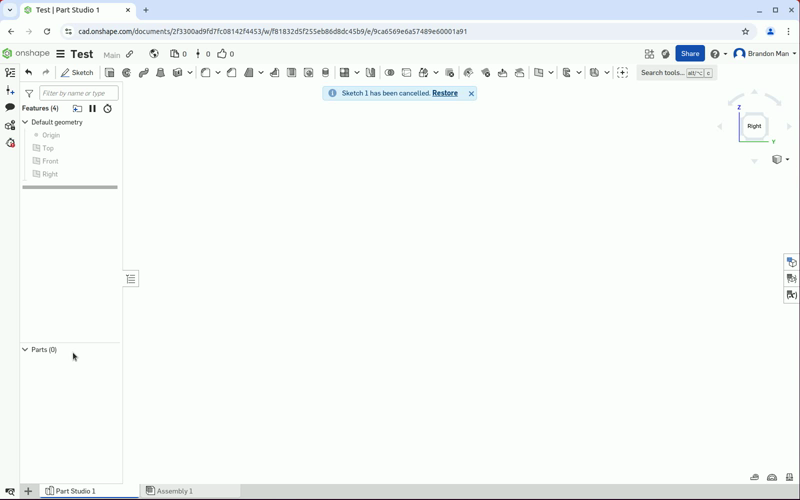
key(shift+y)
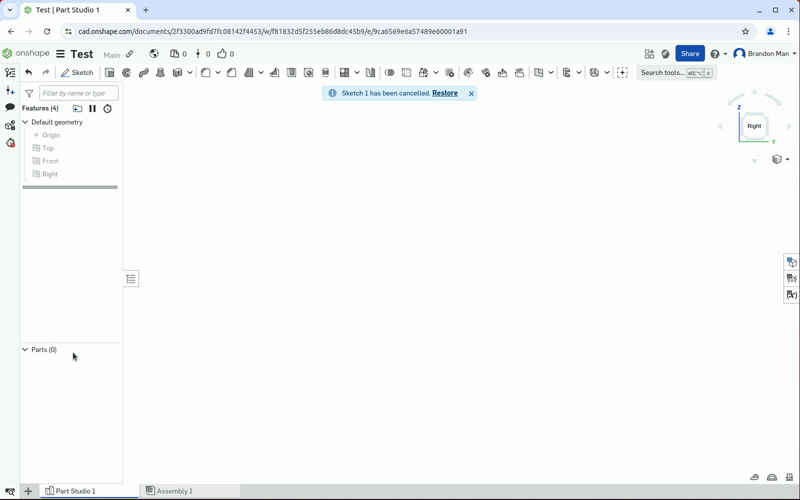
key(shift+s)
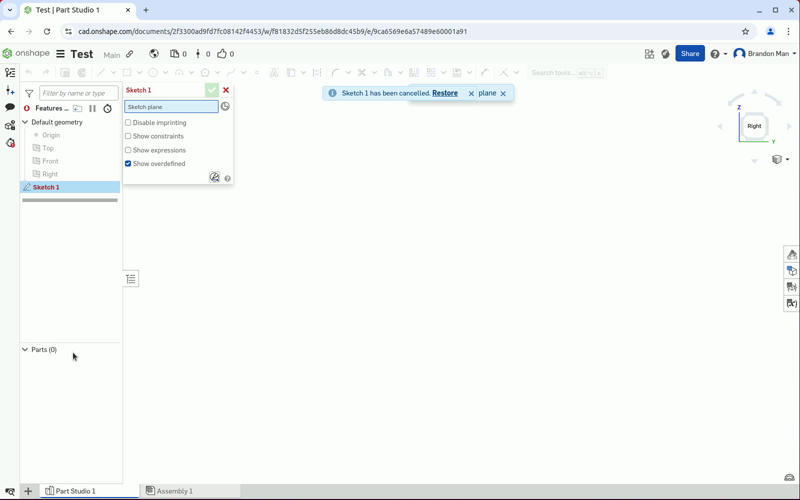
mouse_move(73, 176)
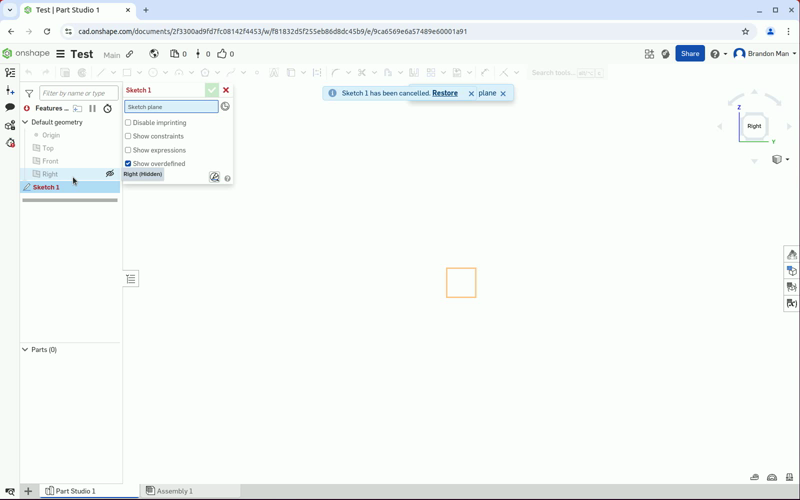
click(73, 176)
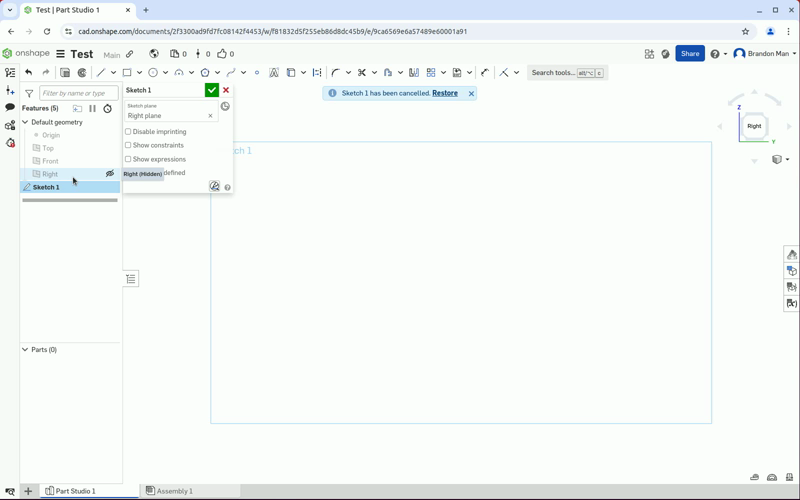
mouse_move(73, 352)
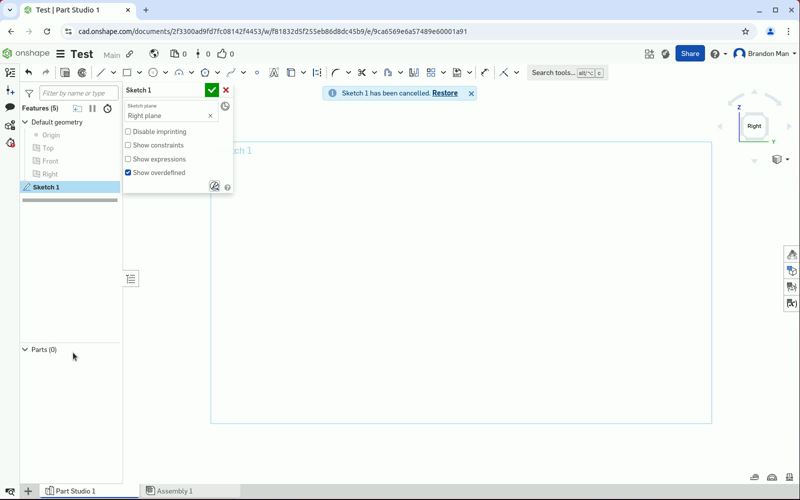
key(y)
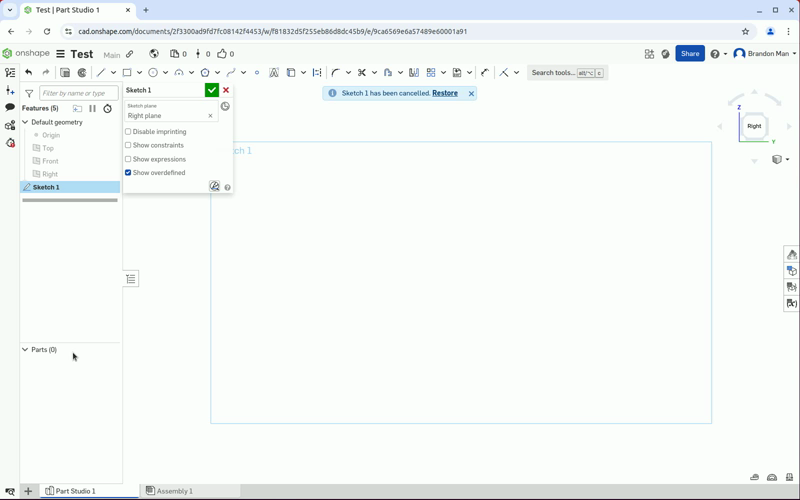
key(l)
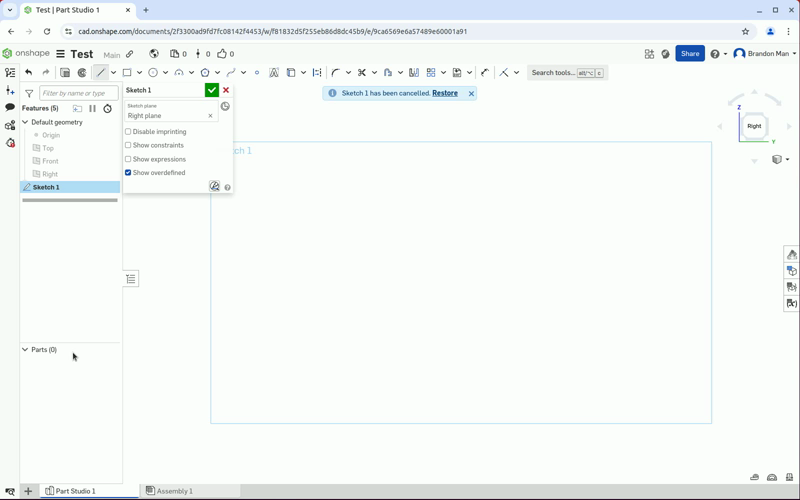
key_down(shift)
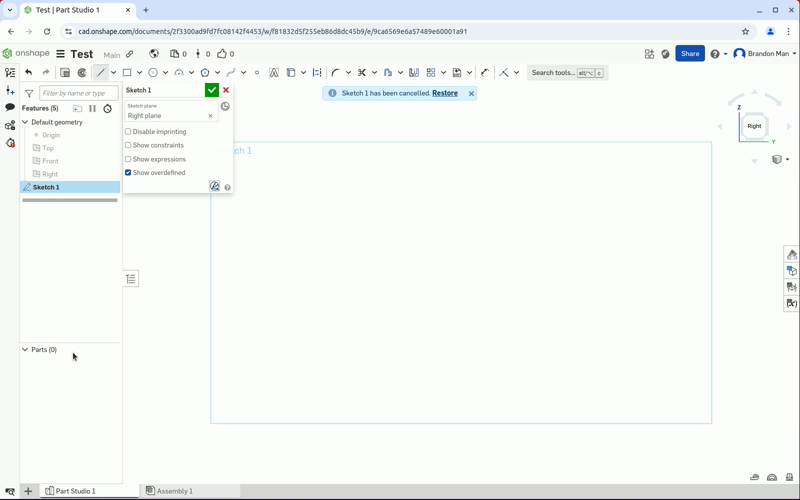
mouse_move(348, 266)
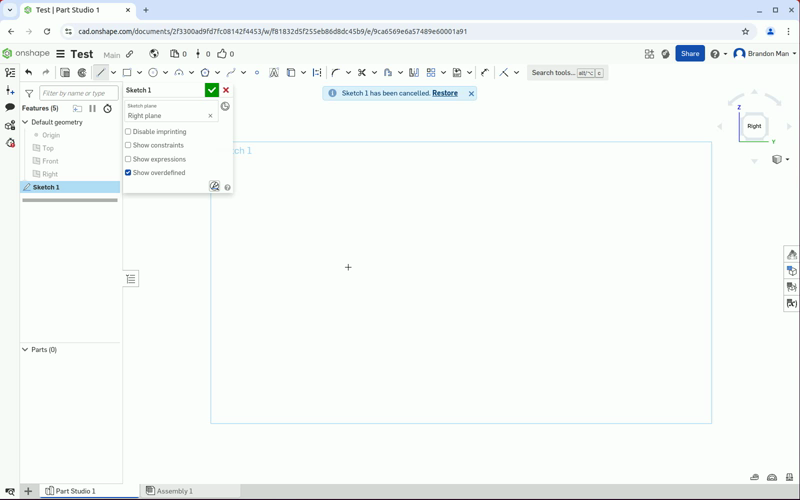
click(348, 266)
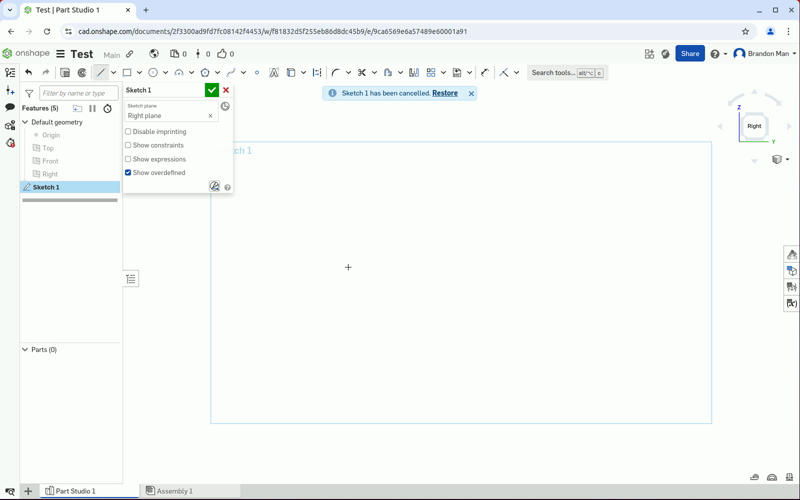
key_up(shift)
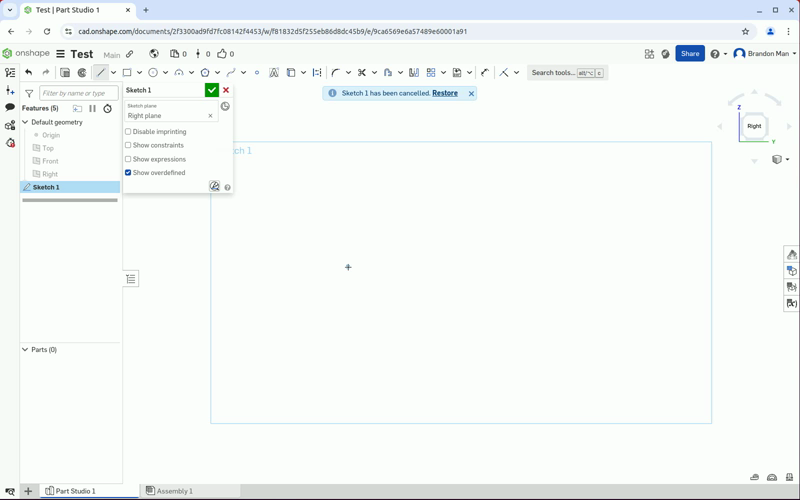
key_down(shift)
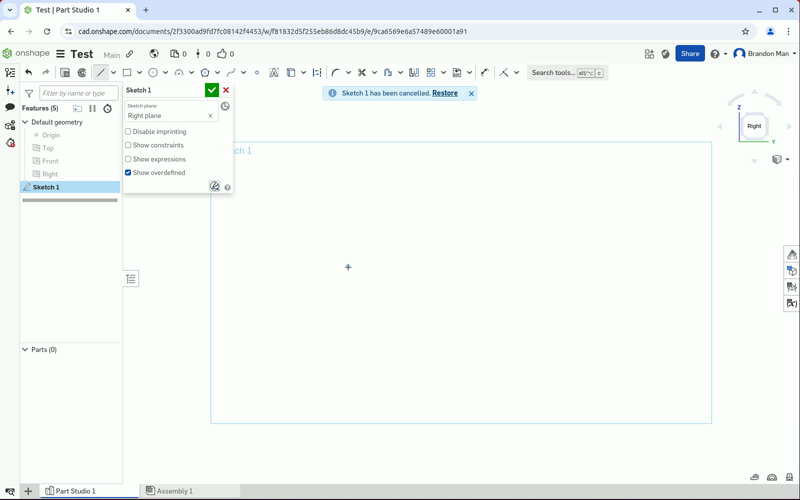
mouse_move(439, 300)
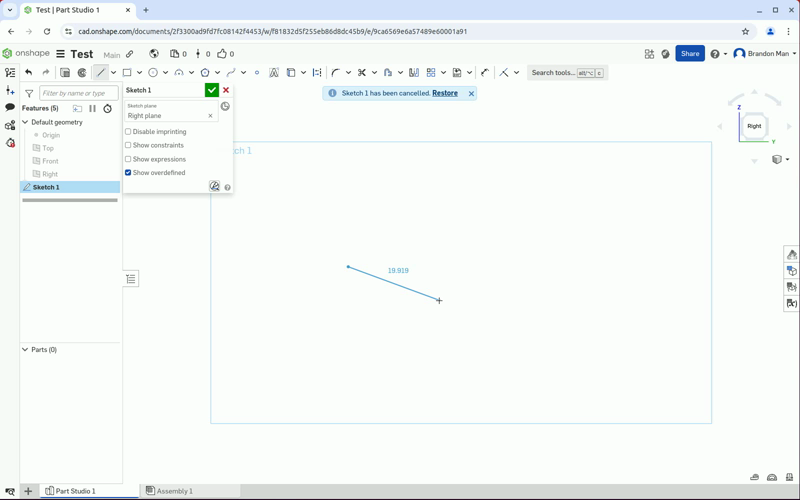
click(439, 300)
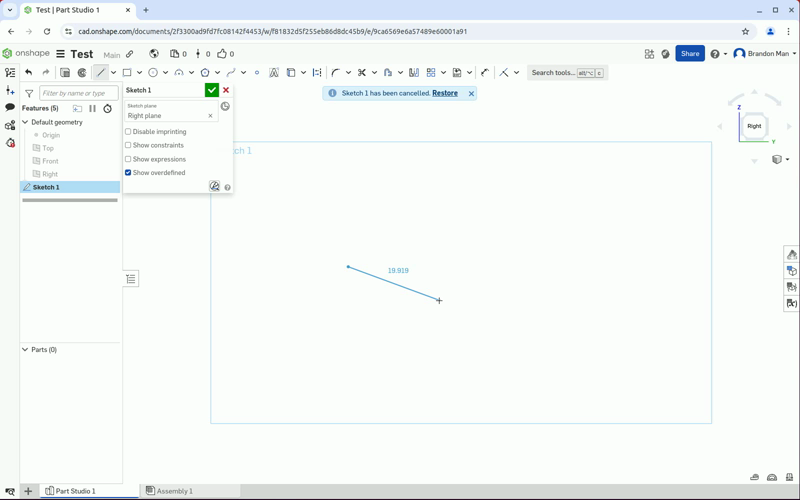
key_up(shift)
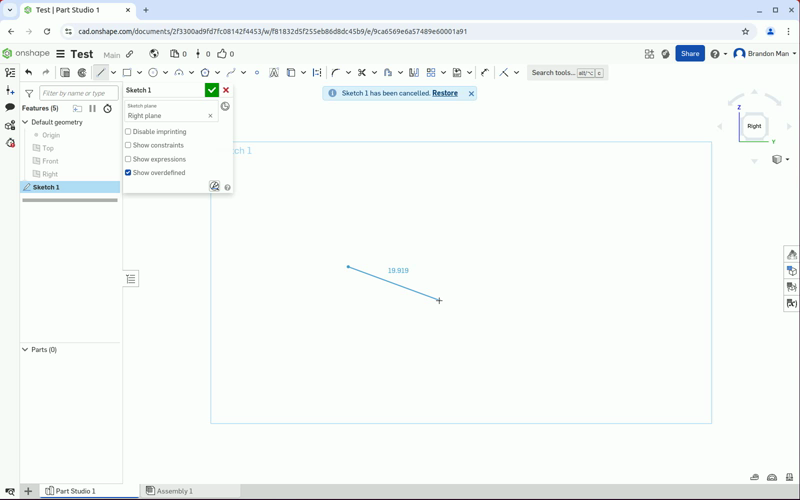
key(esc)
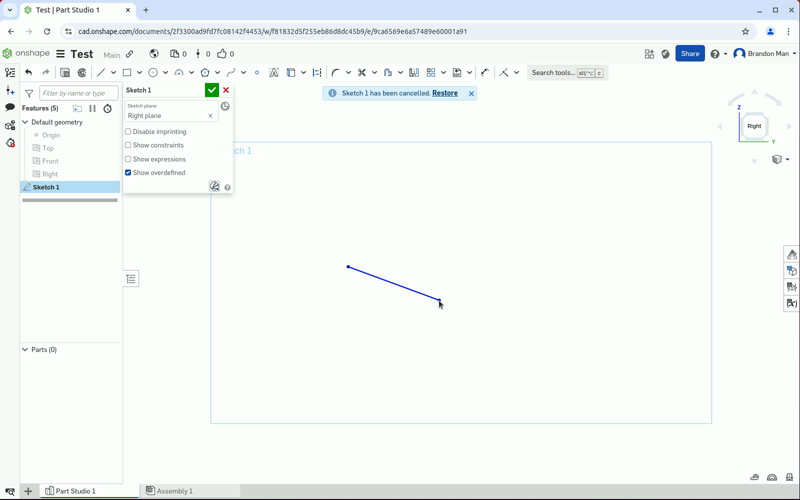
key(a)
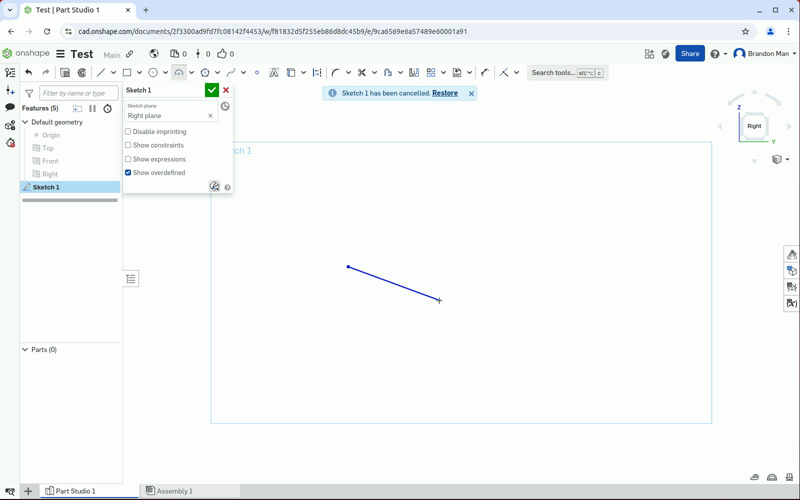
mouse_move(439, 300)
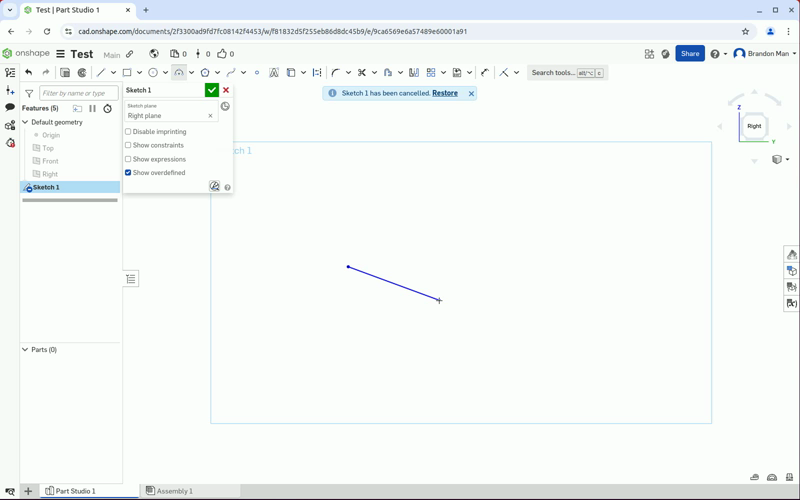
click(439, 300)
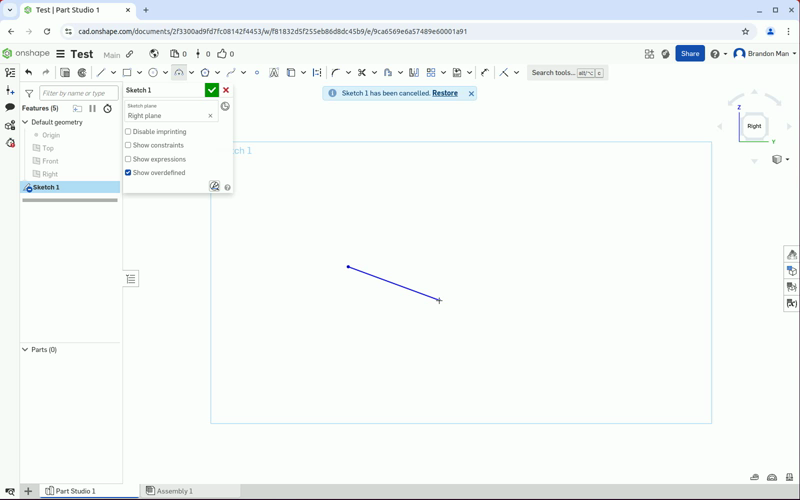
key_down(shift)
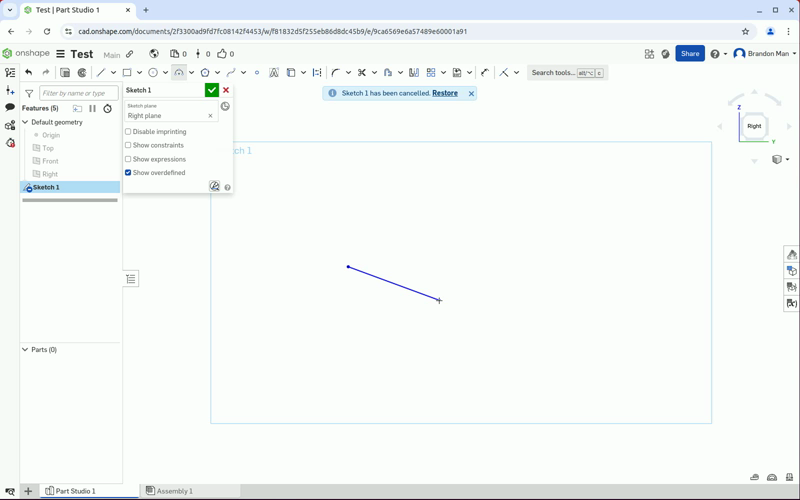
mouse_move(462, 302)
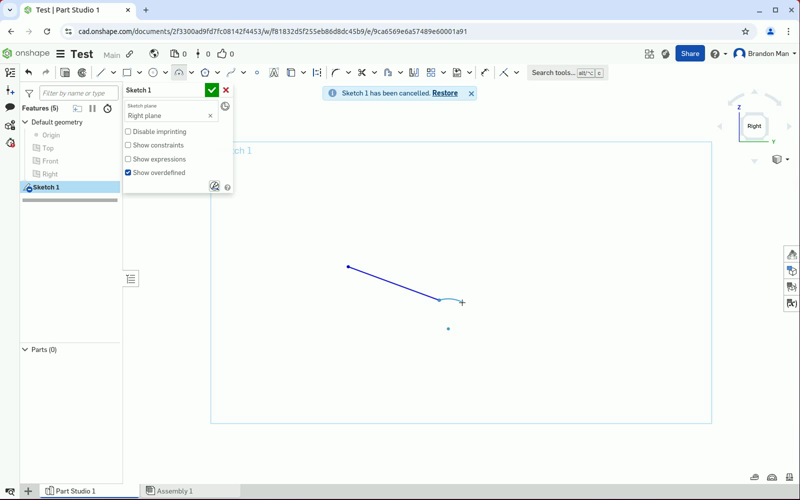
click(462, 302)
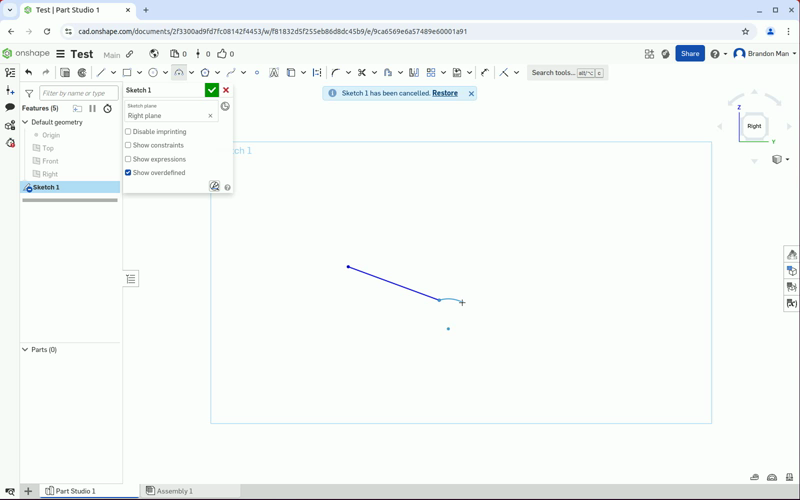
mouse_move(450, 303)
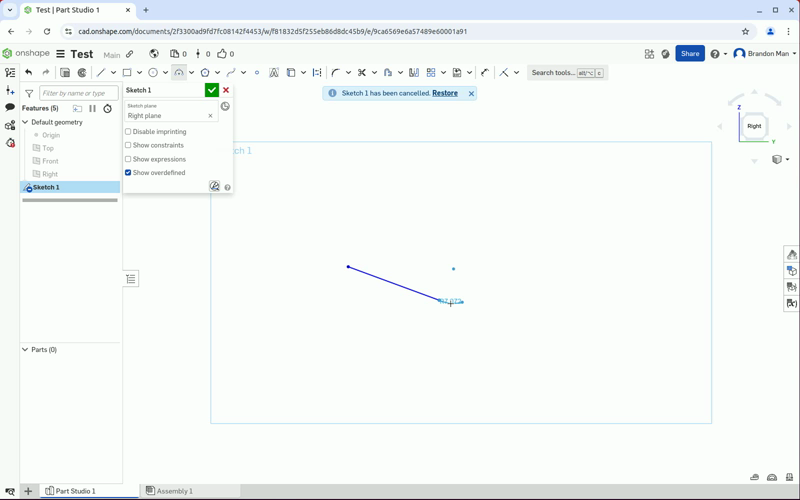
click(450, 303)
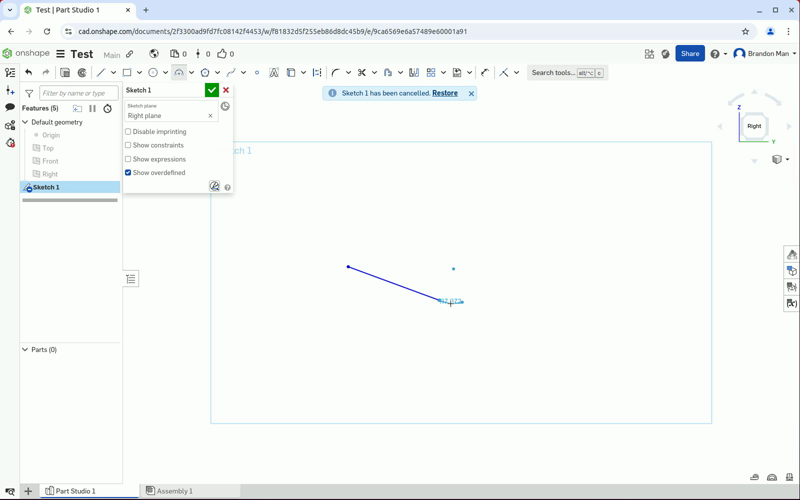
key_up(shift)
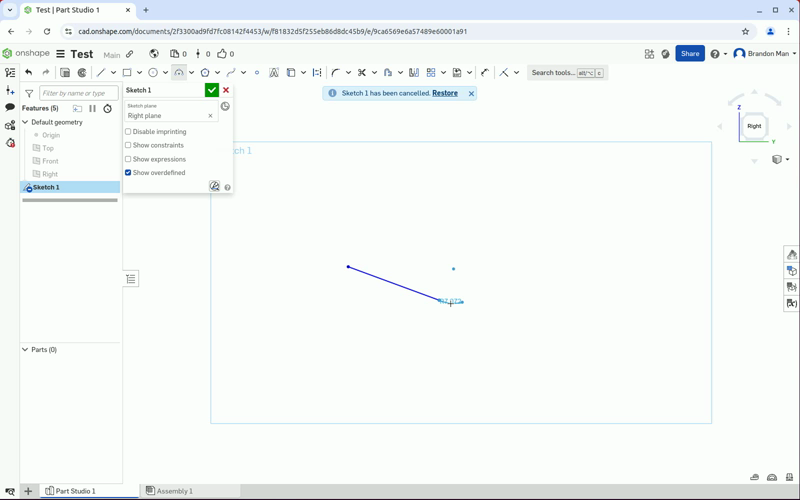
key(esc)
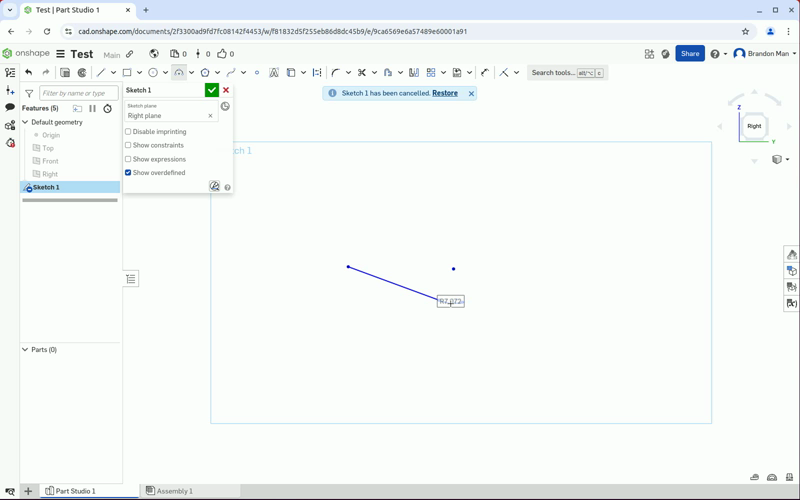
key(l)
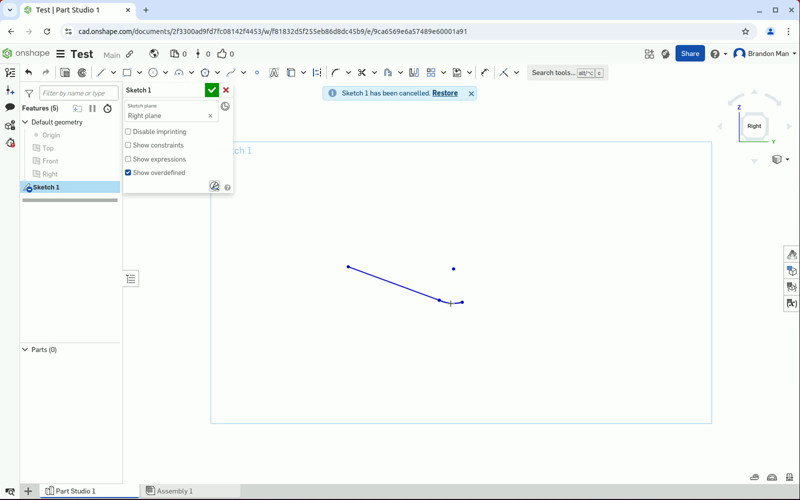
mouse_move(462, 302)
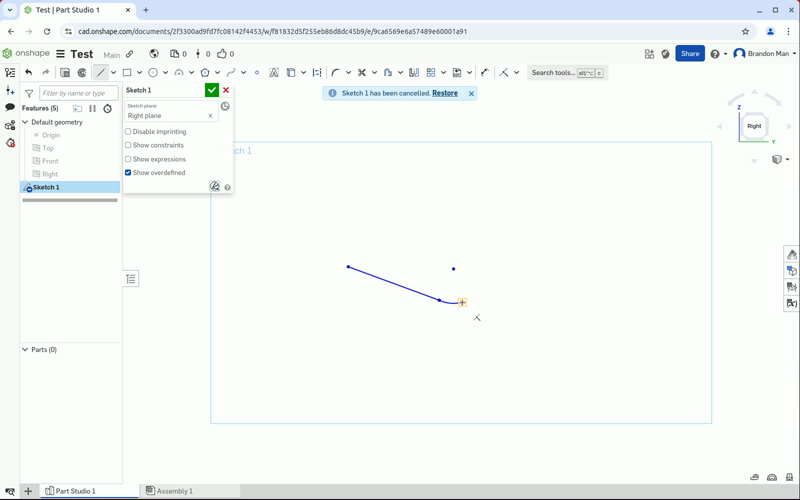
click(462, 302)
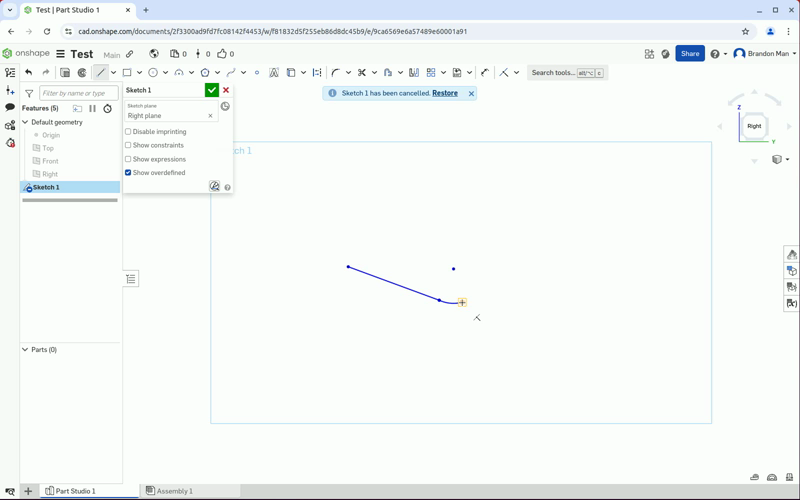
key_down(shift)
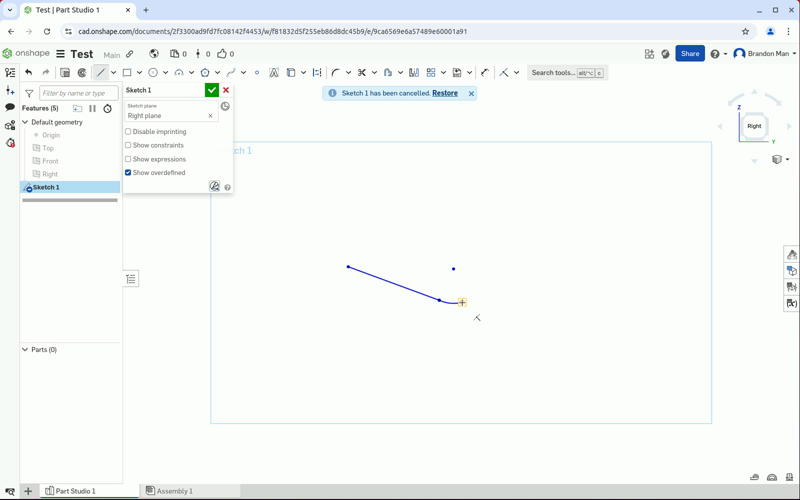
mouse_move(527, 302)
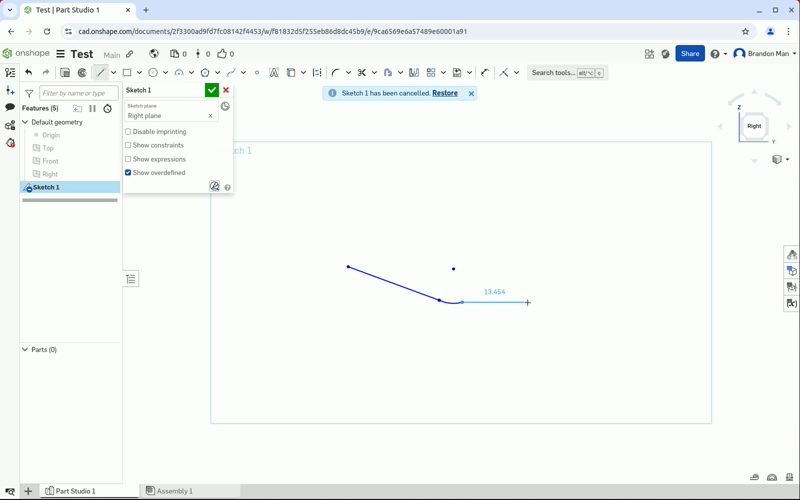
click(527, 302)
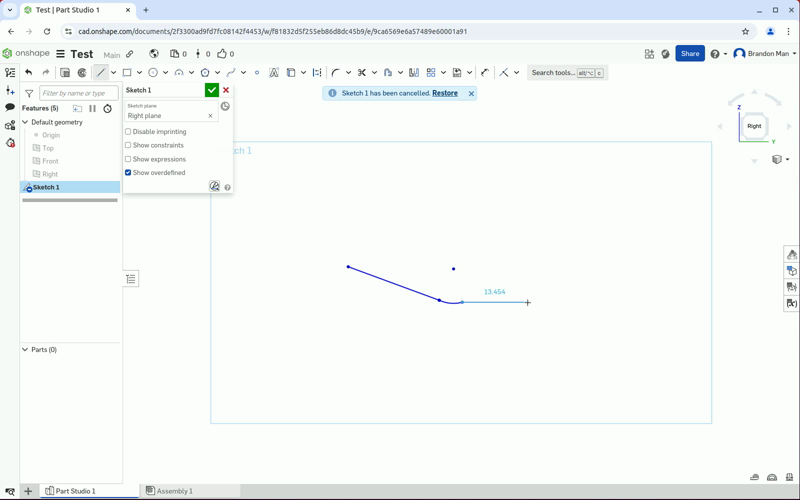
key_up(shift)
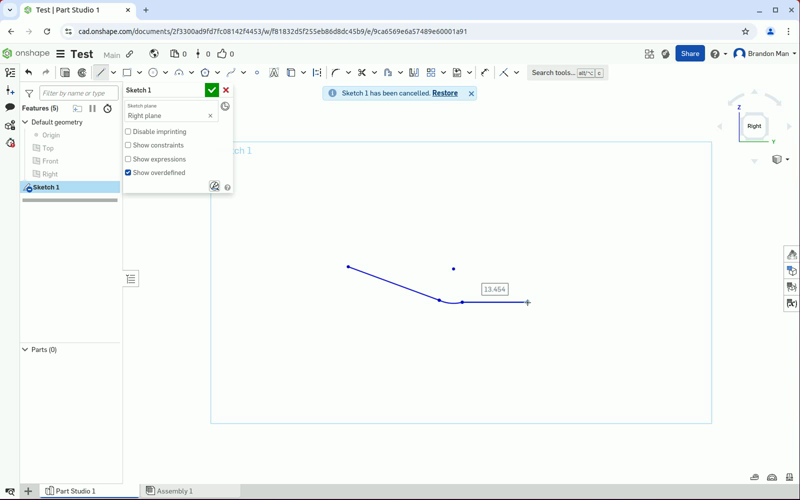
key(esc)
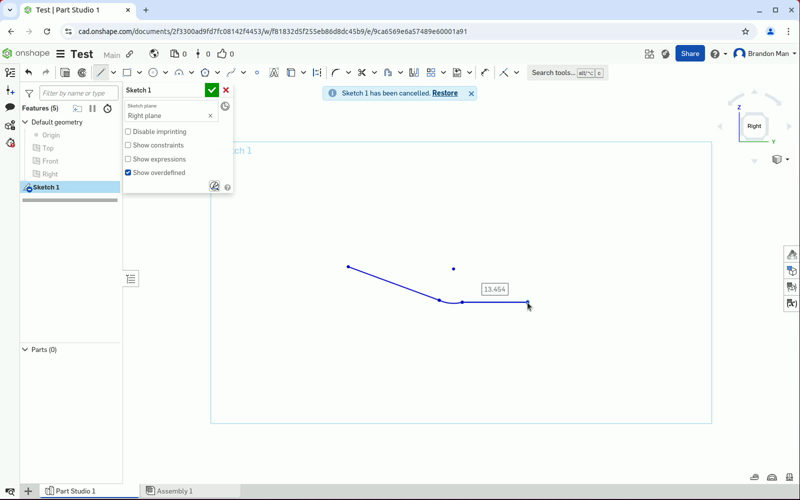
key(a)
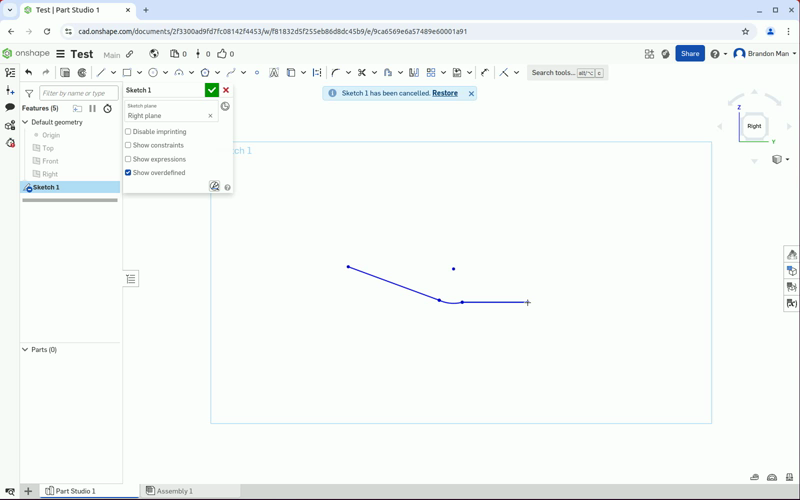
mouse_move(527, 302)
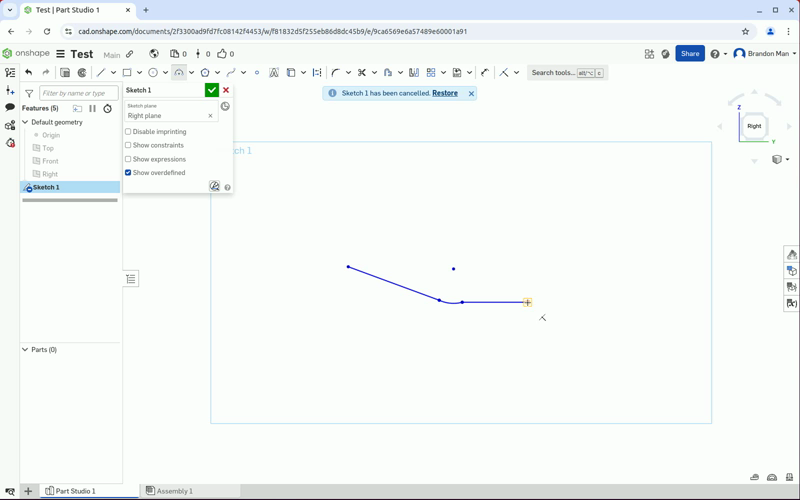
click(527, 302)
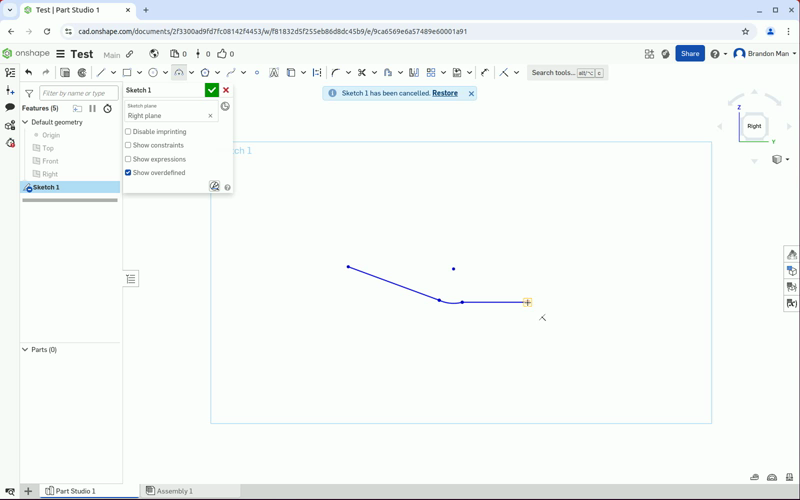
key_down(shift)
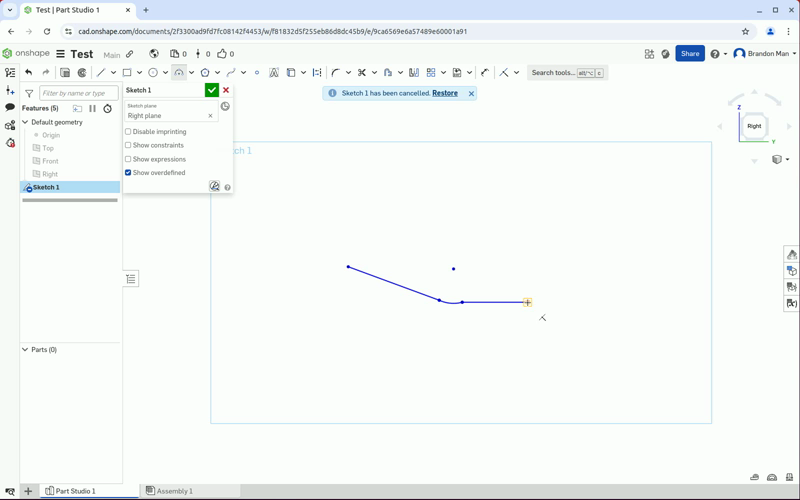
mouse_move(527, 262)
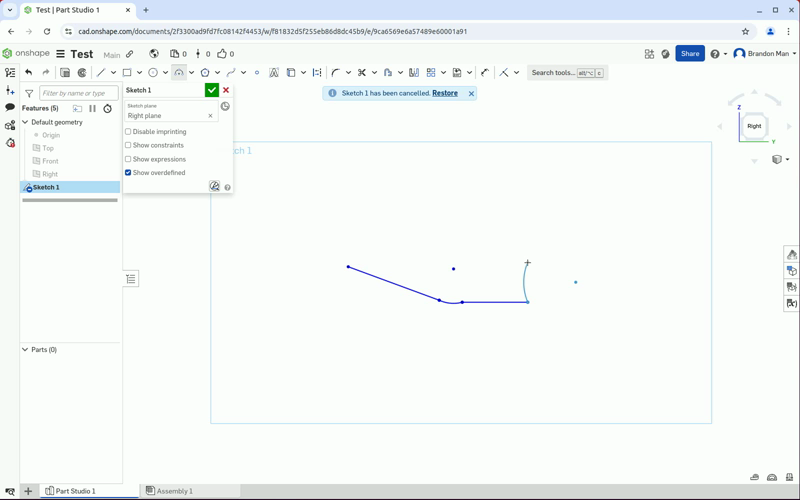
click(527, 262)
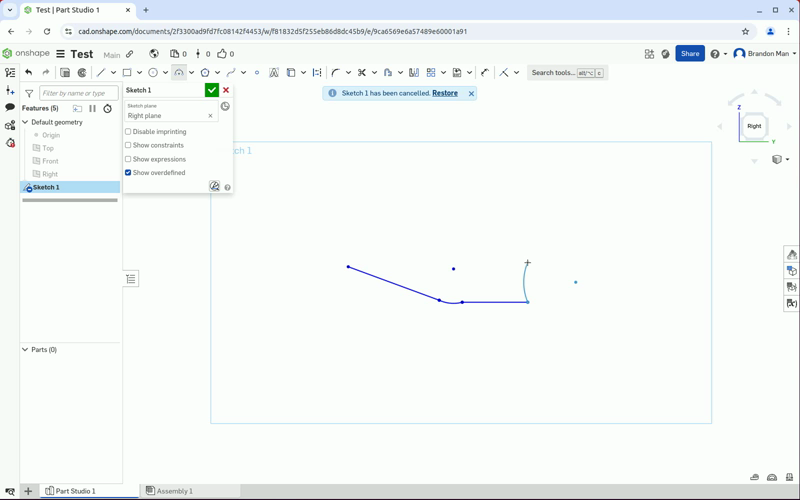
mouse_move(547, 282)
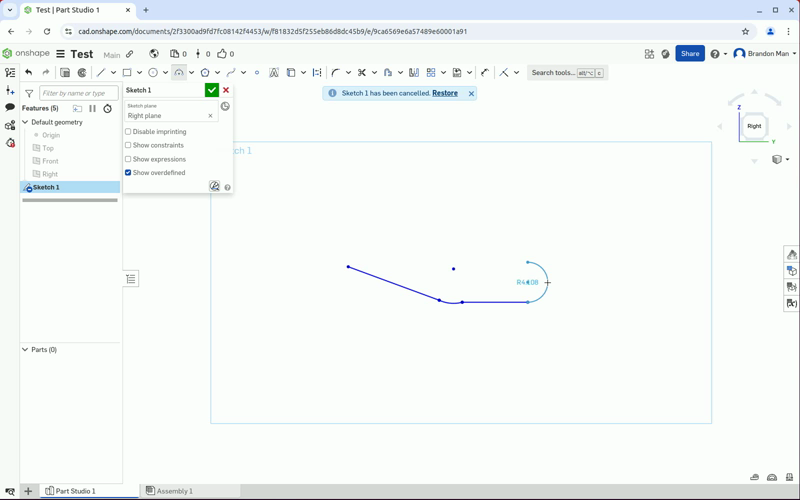
click(547, 282)
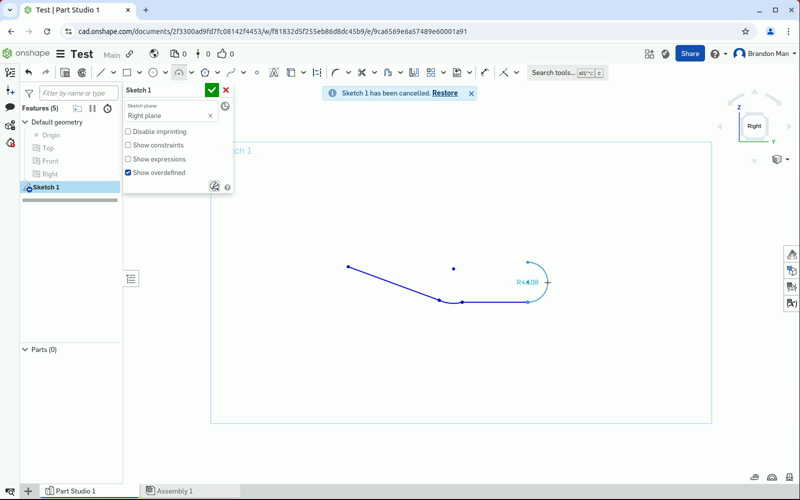
key_up(shift)
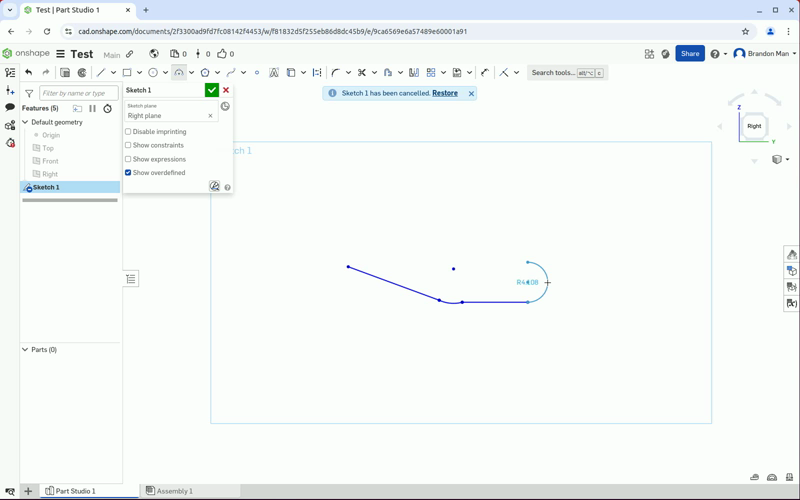
key(esc)
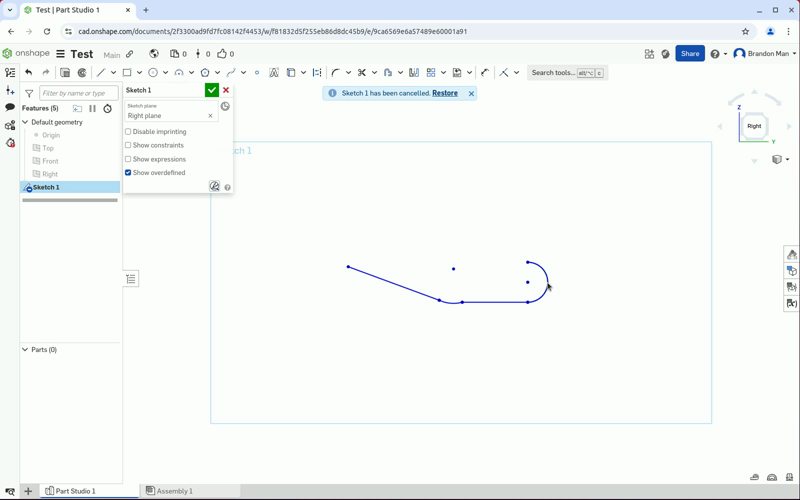
key(l)
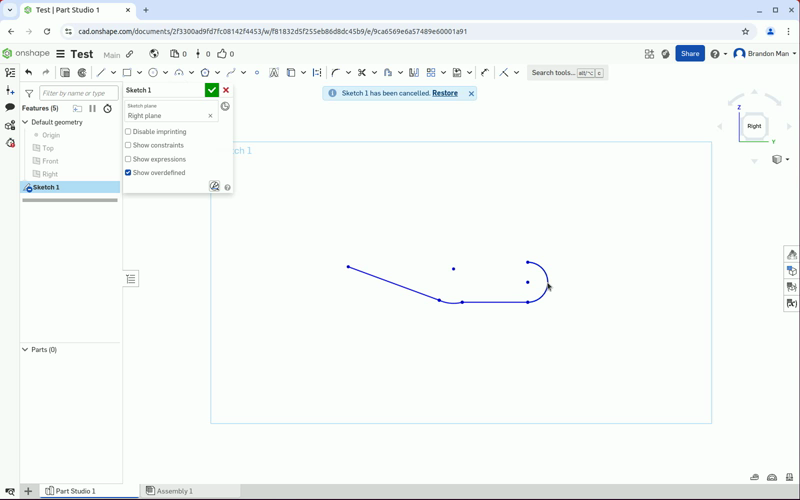
mouse_move(527, 262)
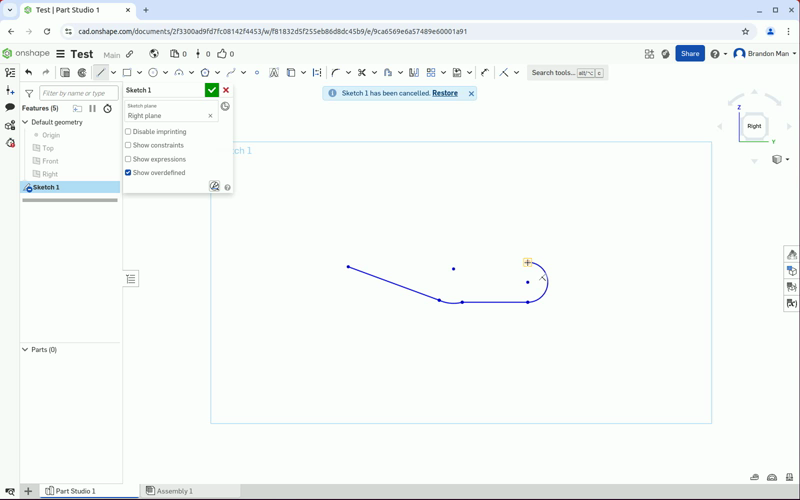
click(527, 262)
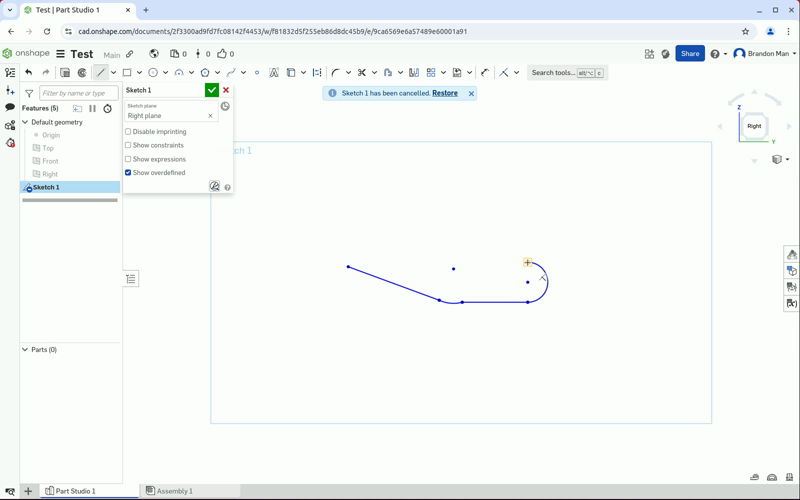
key_down(shift)
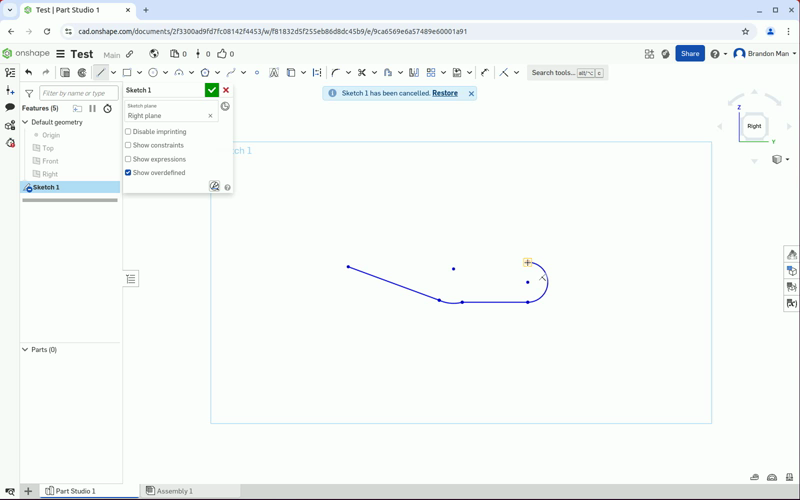
mouse_move(375, 262)
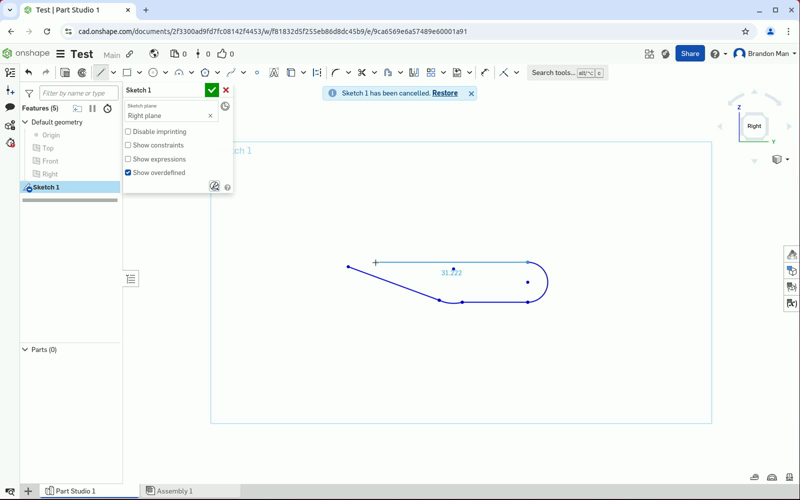
click(375, 262)
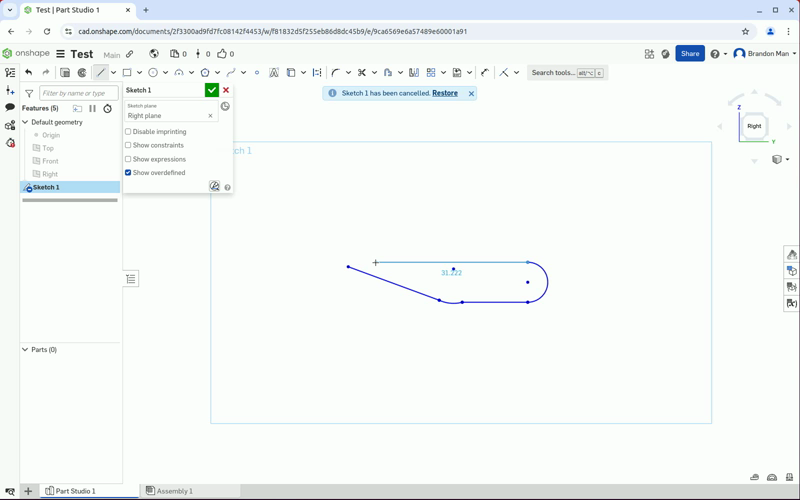
key_up(shift)
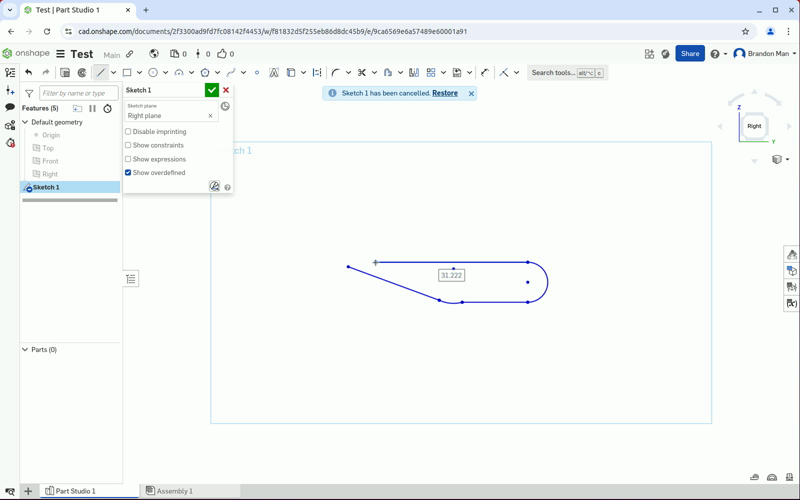
key_down(shift)
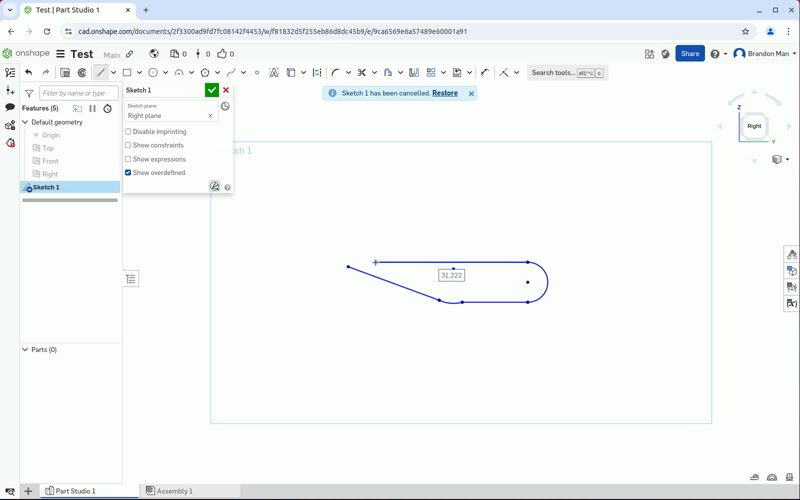
mouse_move(405, 262)
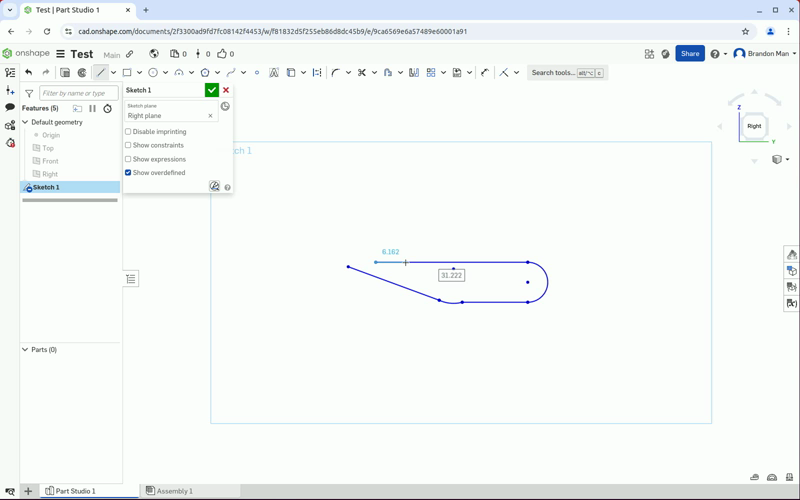
mouse_move(375, 266)
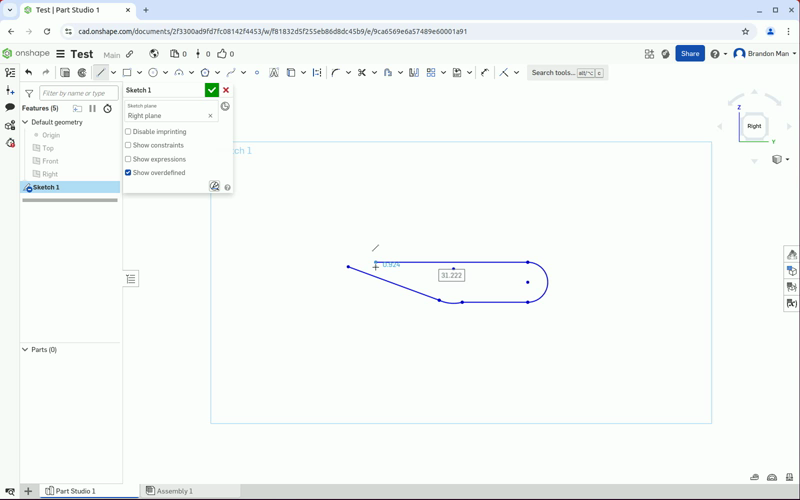
scroll(6)
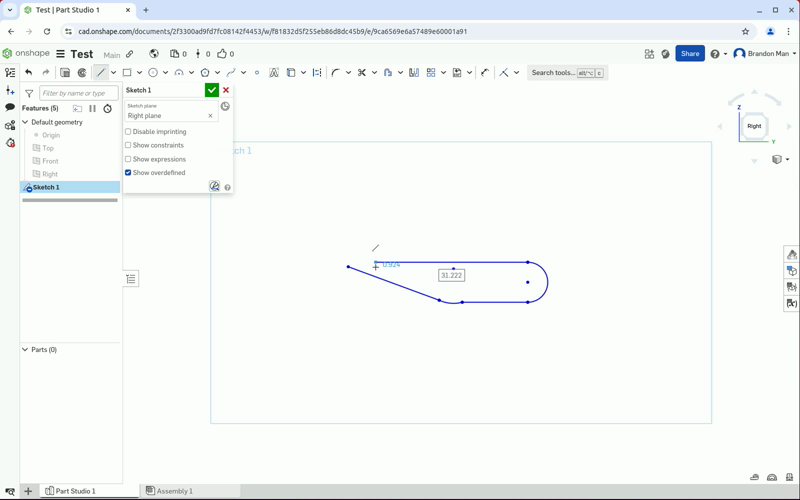
scroll(6)
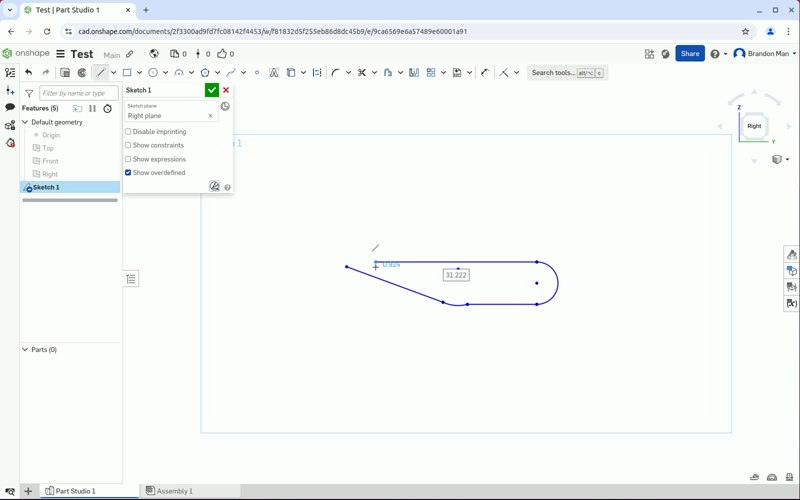
scroll(6)
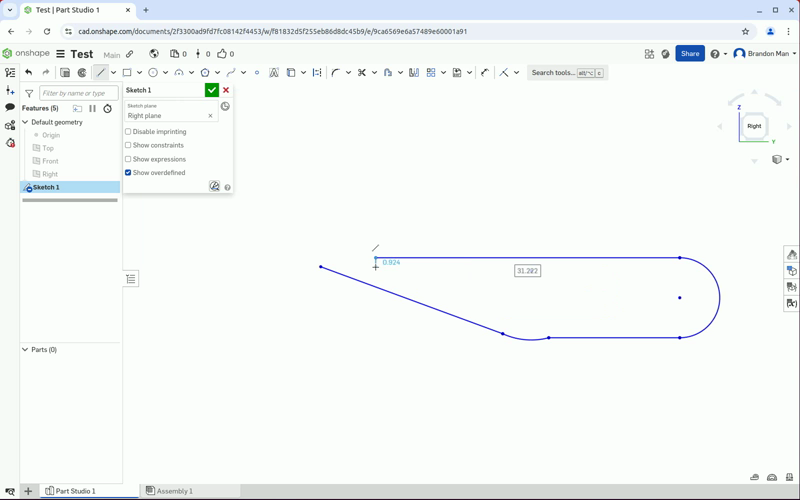
scroll(6)
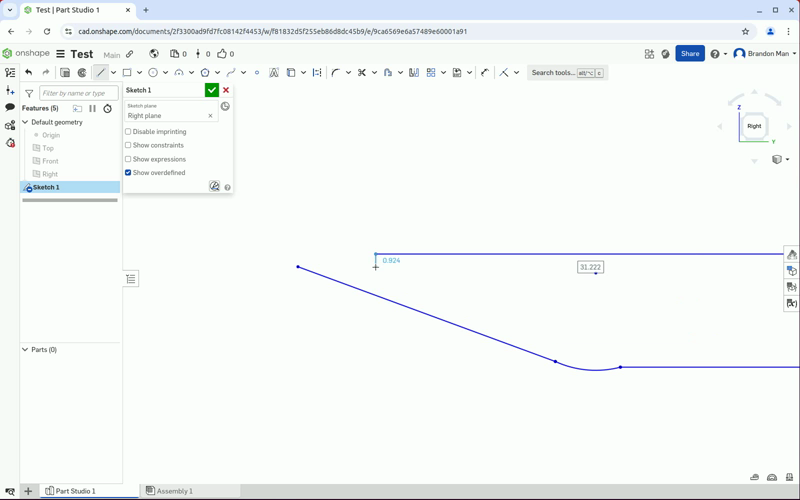
scroll(6)
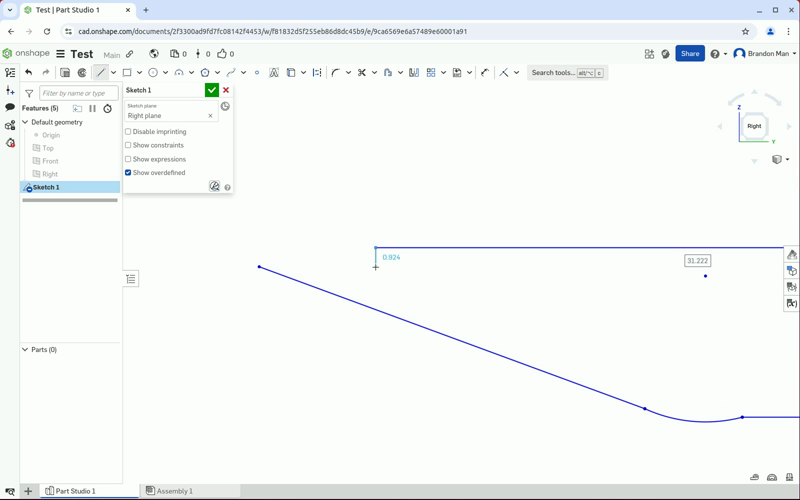
scroll(6)
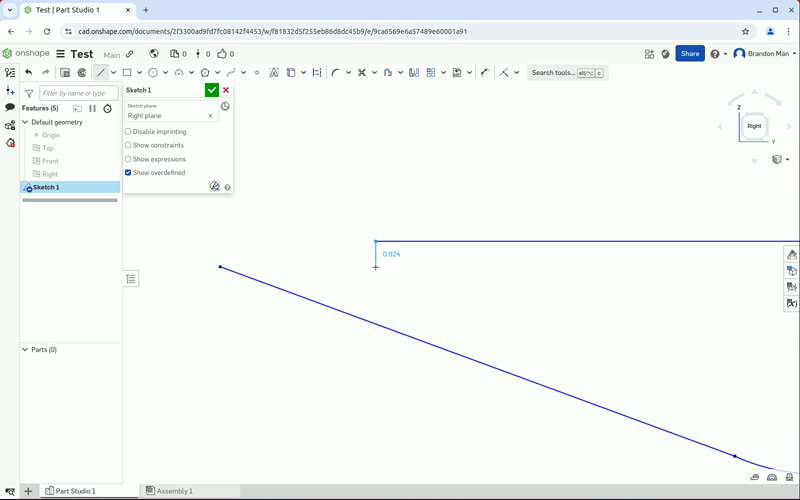
scroll(6)
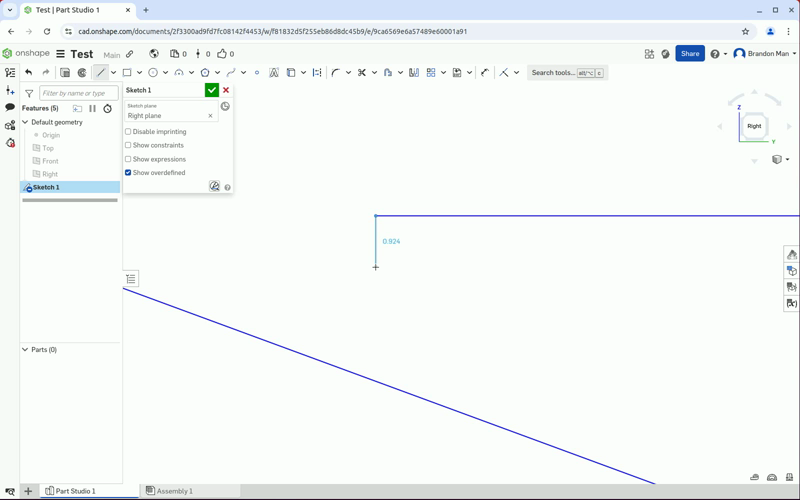
click(375, 266)
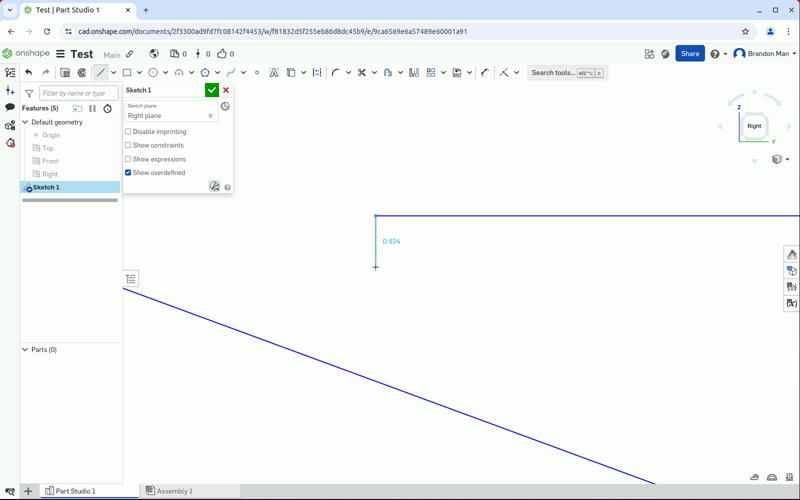
scroll(-6)
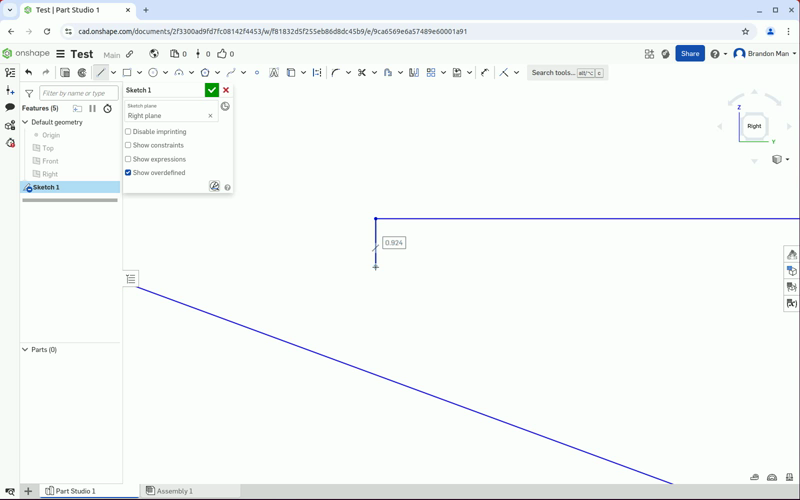
scroll(-6)
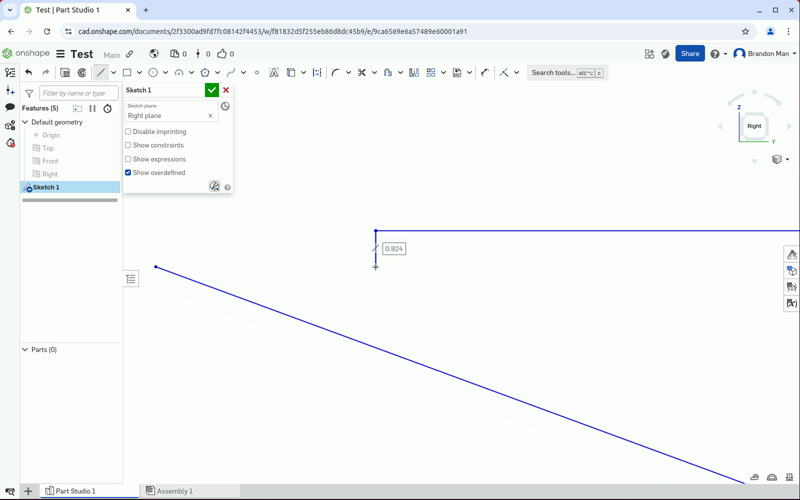
scroll(-6)
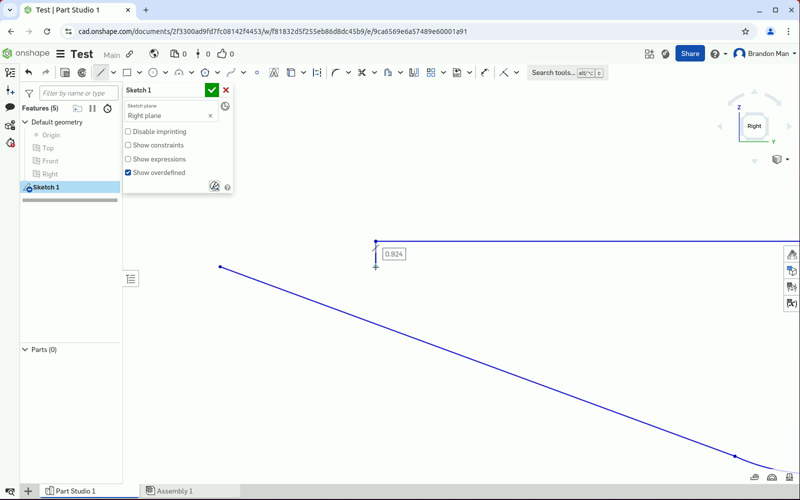
scroll(-6)
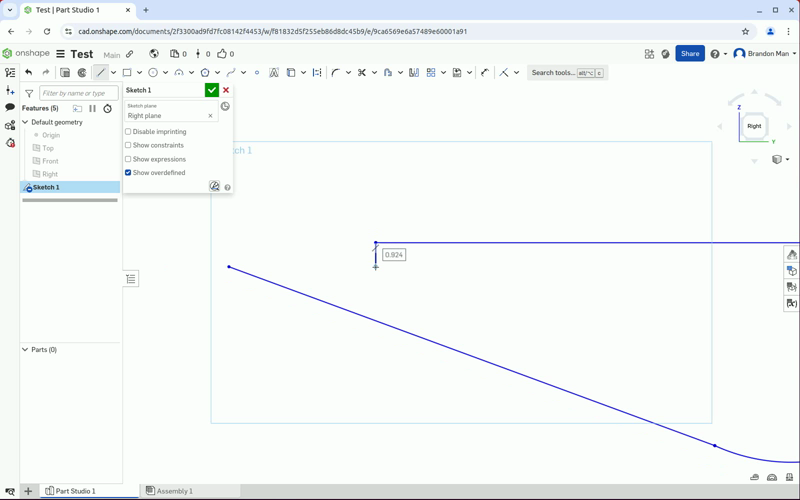
scroll(-6)
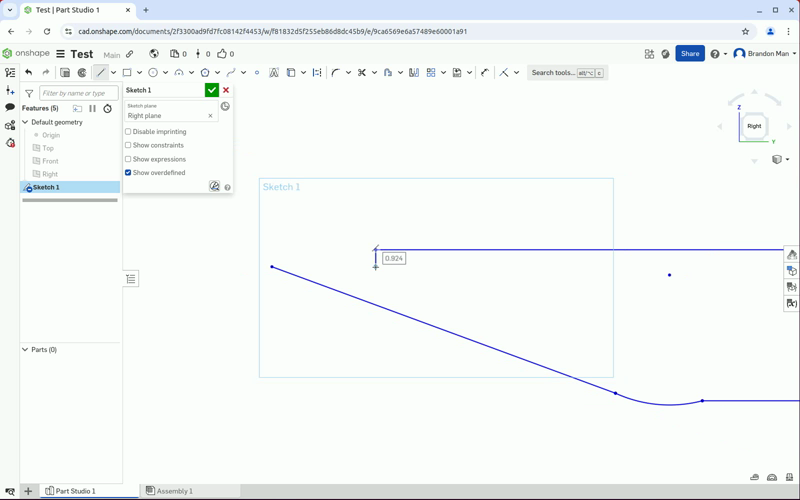
scroll(-6)
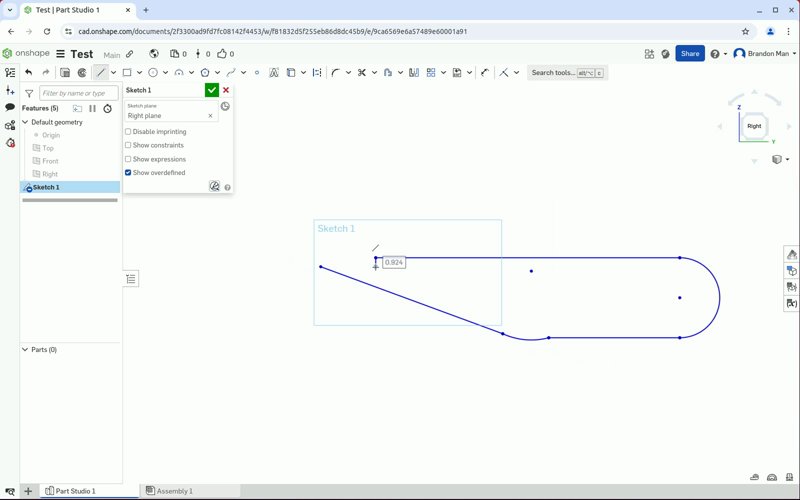
scroll(-6)
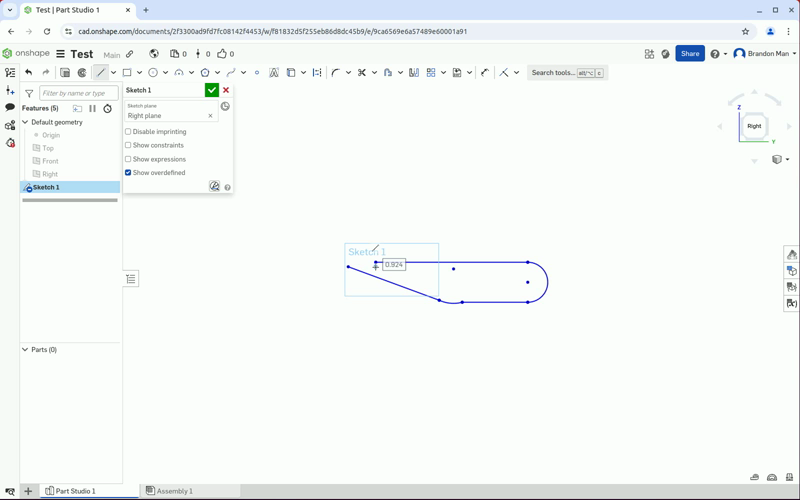
key_up(shift)
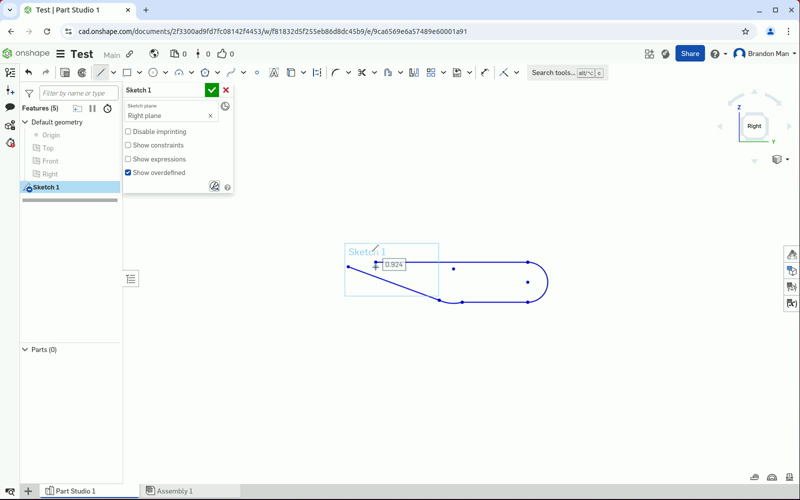
mouse_move(405, 266)
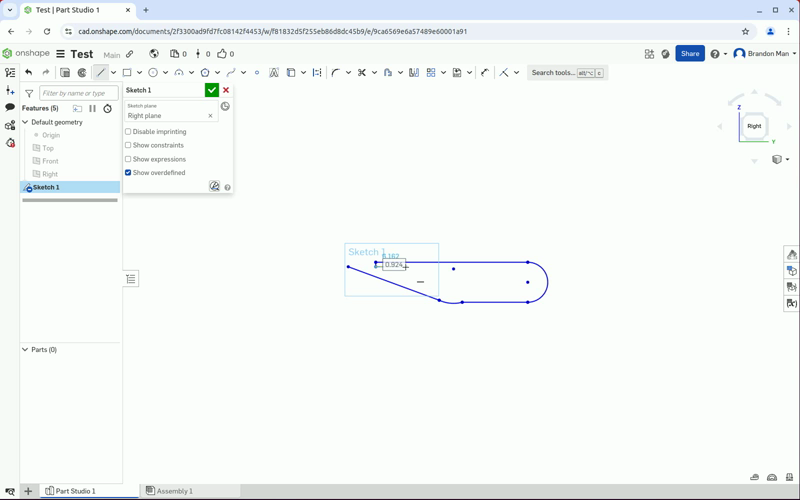
key_down(shift)
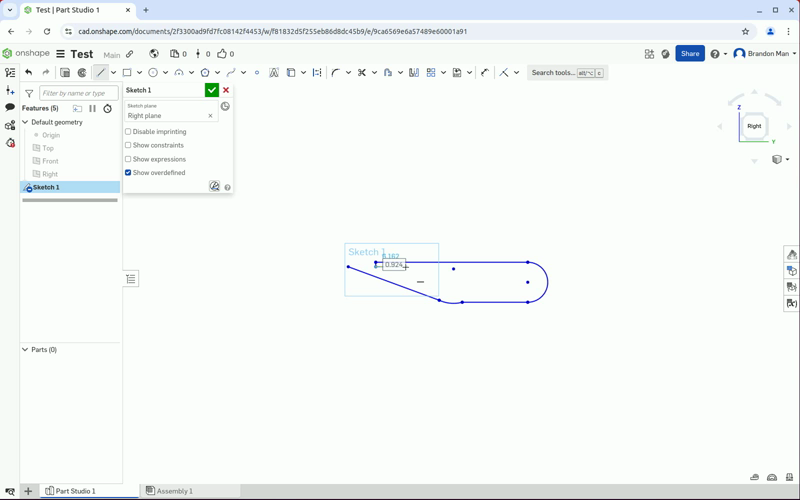
mouse_move(348, 266)
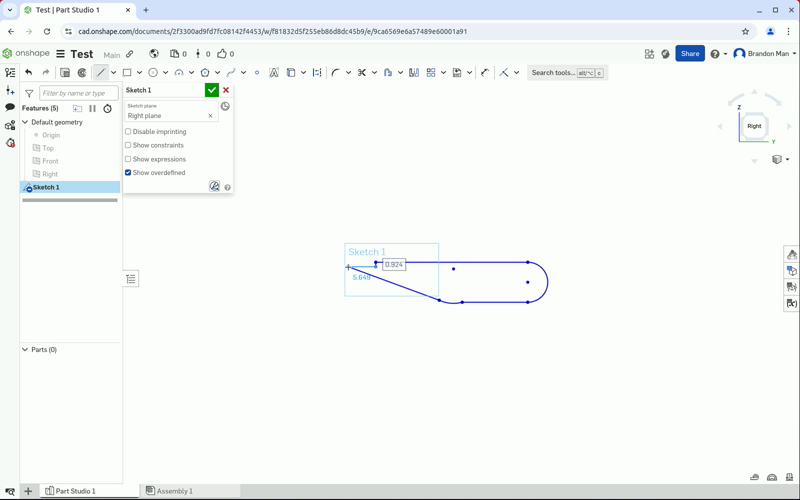
key_up(shift)
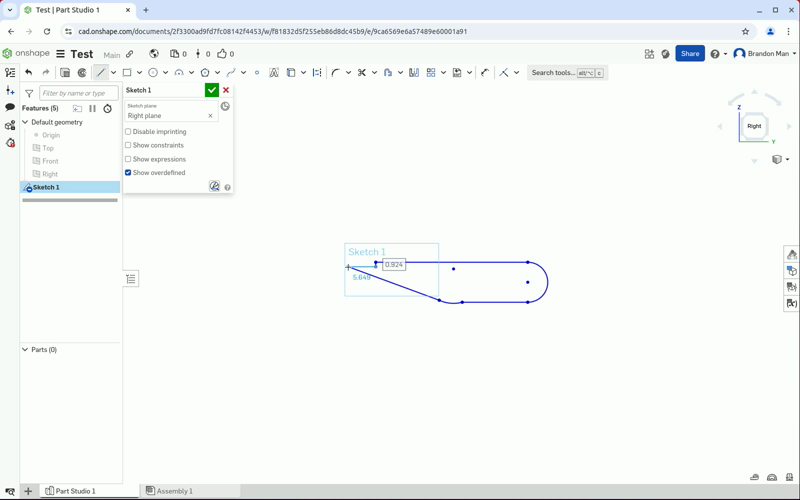
click(348, 266)
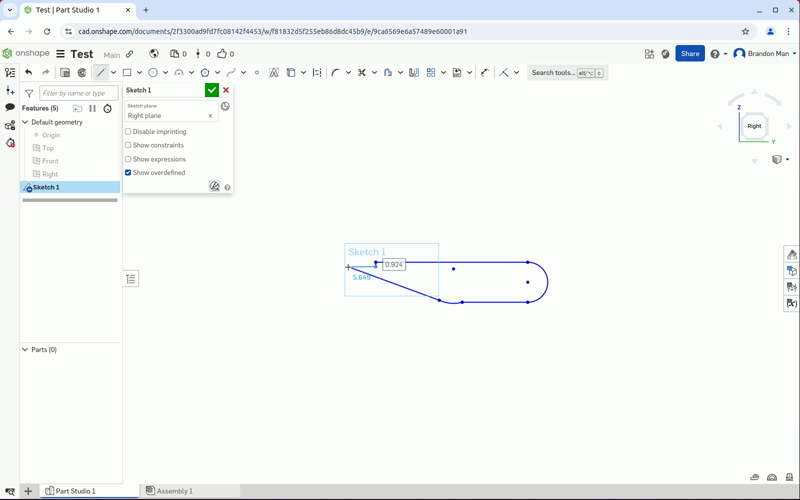
key(esc)
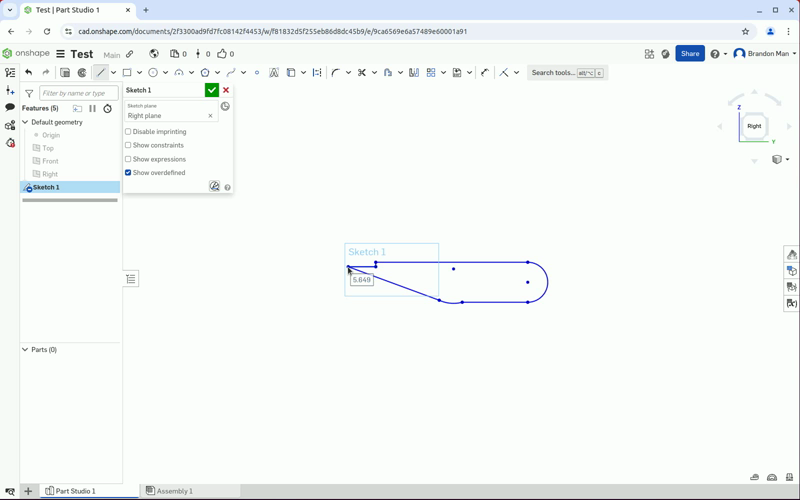
key(c)
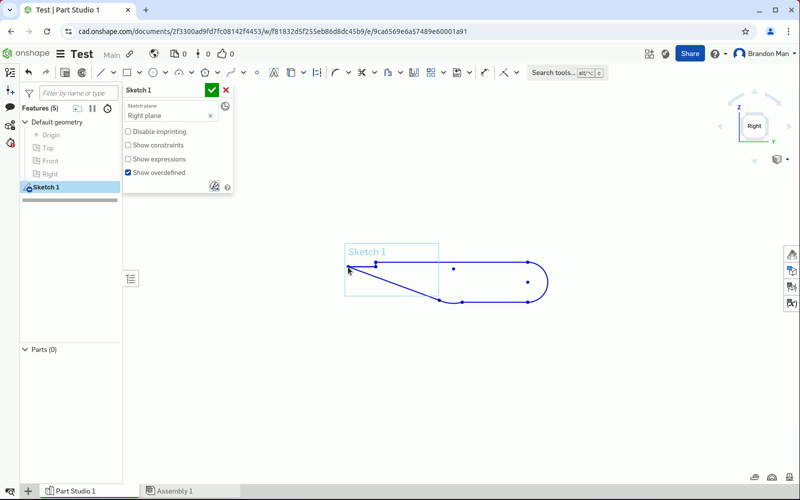
key_down(shift)
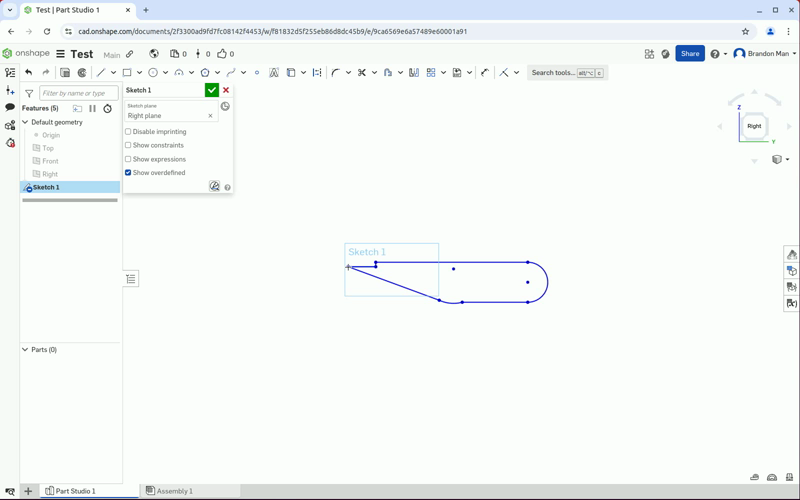
mouse_move(453, 273)
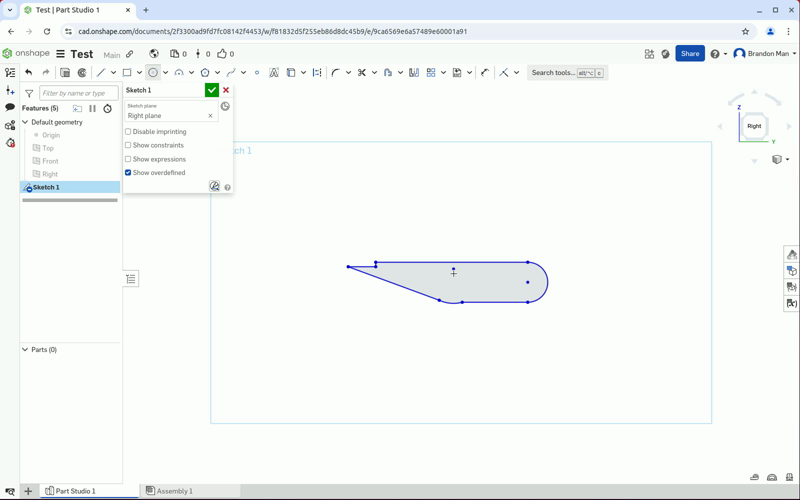
click(453, 273)
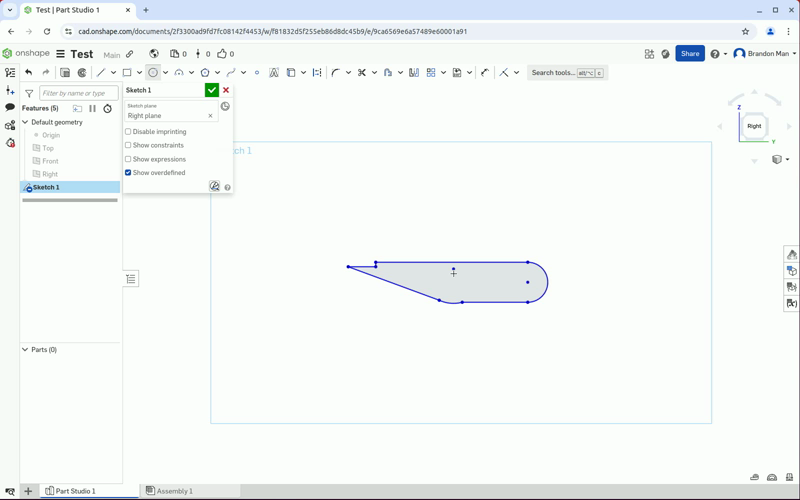
key_up(shift)
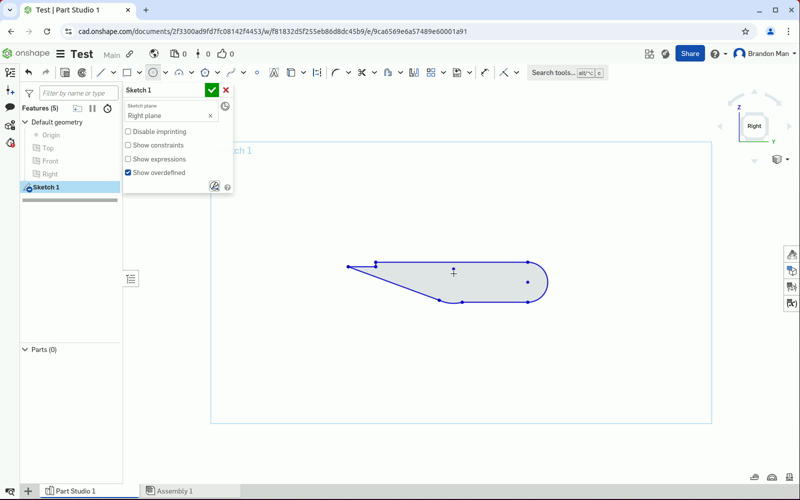
mouse_move(460, 273)
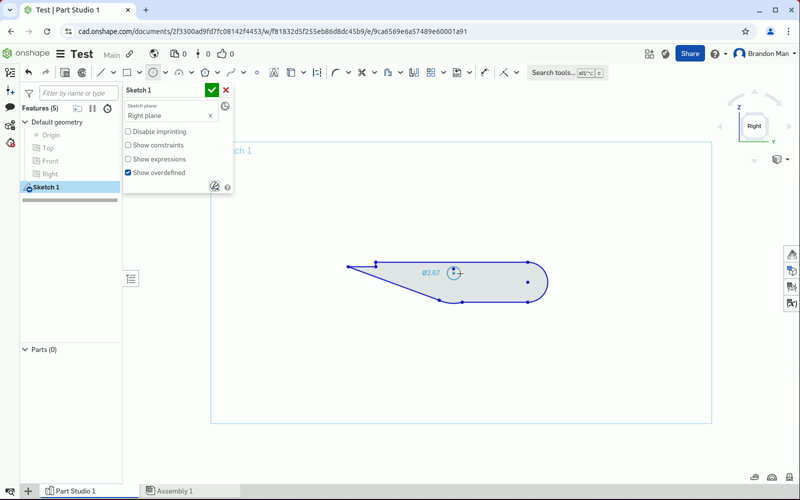
click(460, 273)
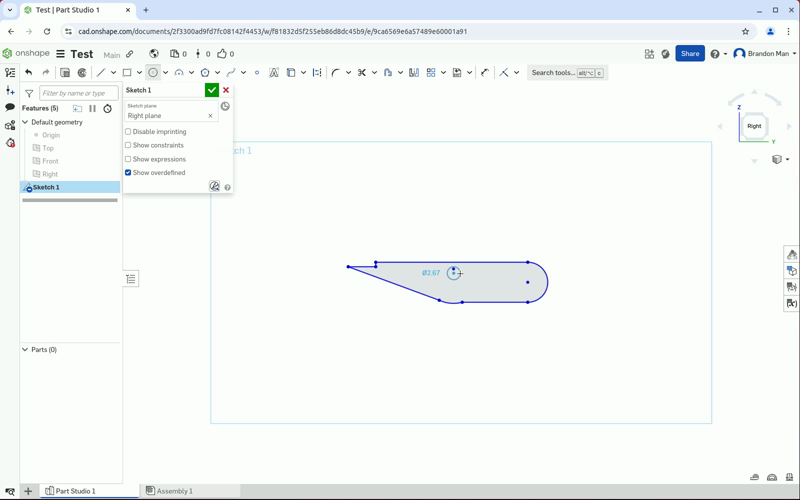
key(esc)
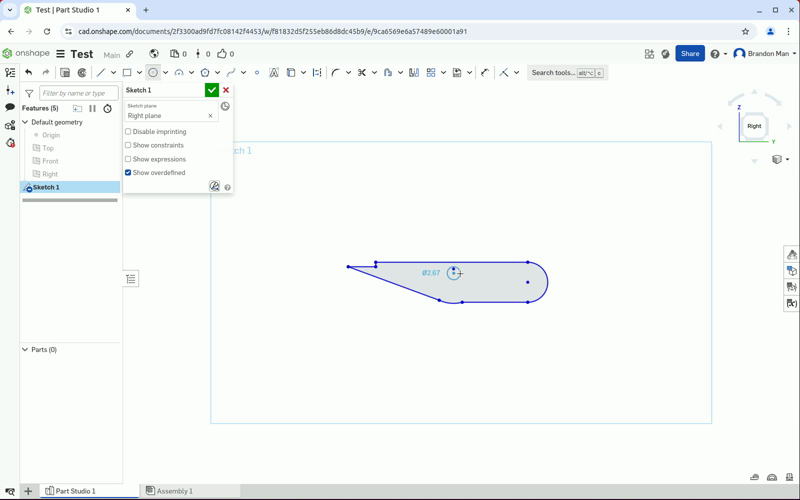
key(c)
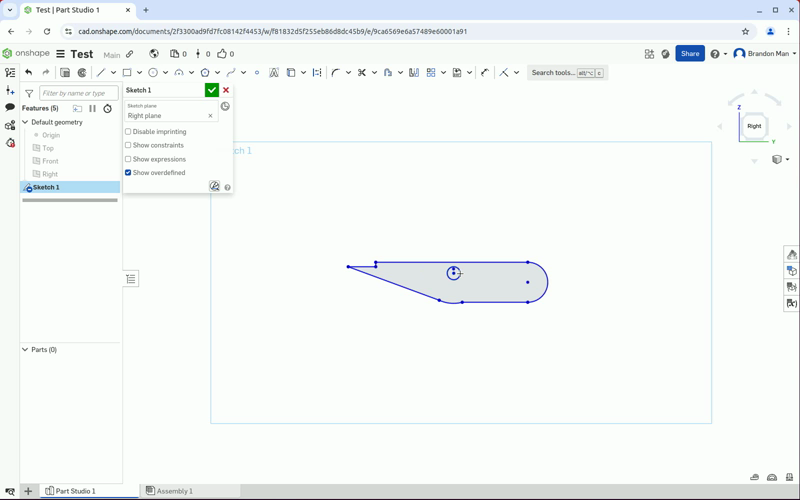
key_down(shift)
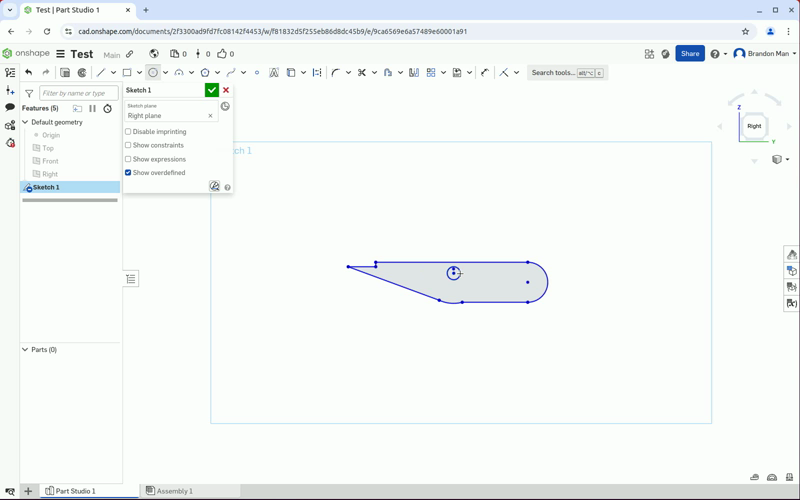
mouse_move(508, 283)
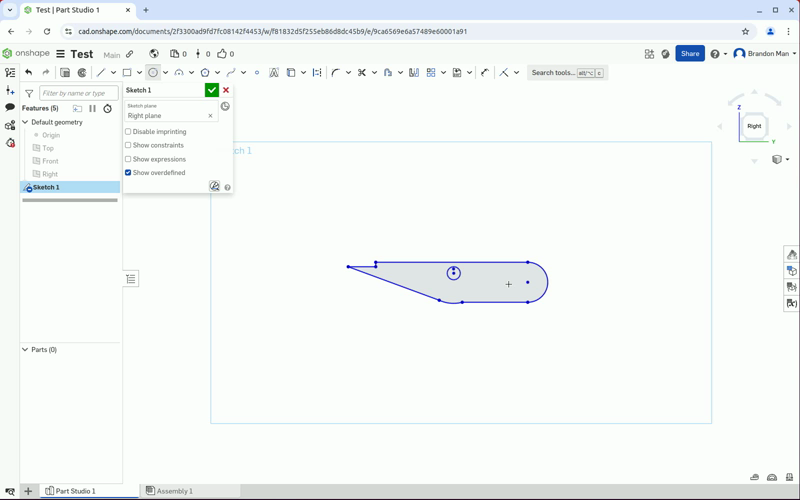
click(508, 283)
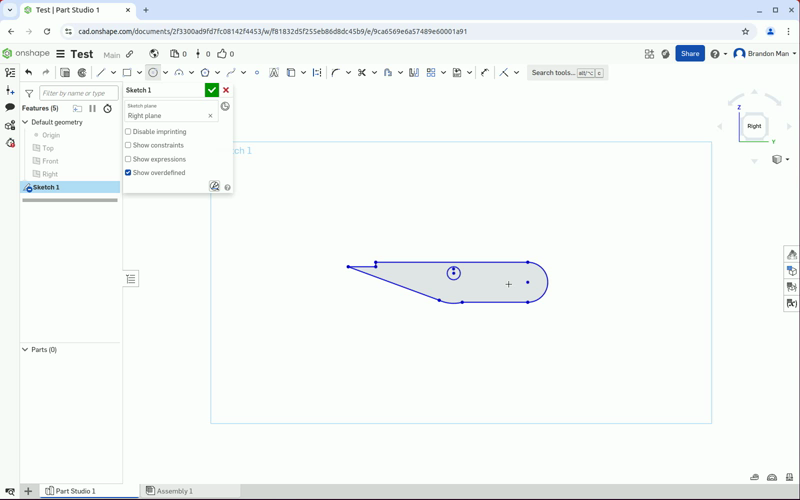
key_up(shift)
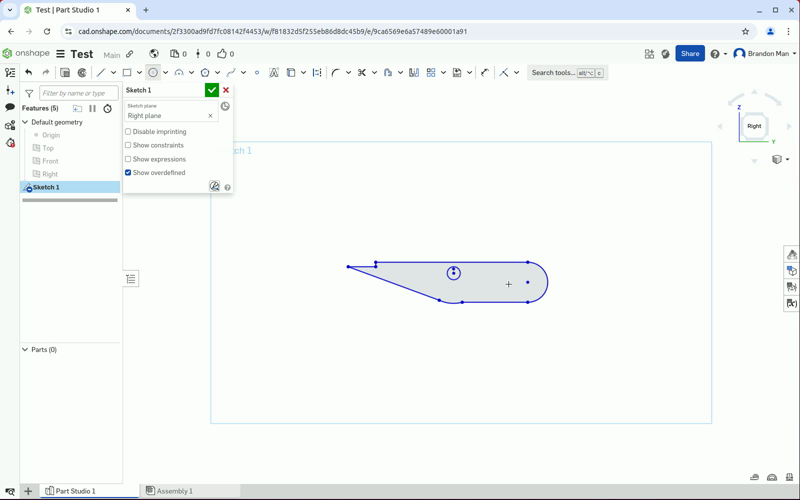
mouse_move(515, 283)
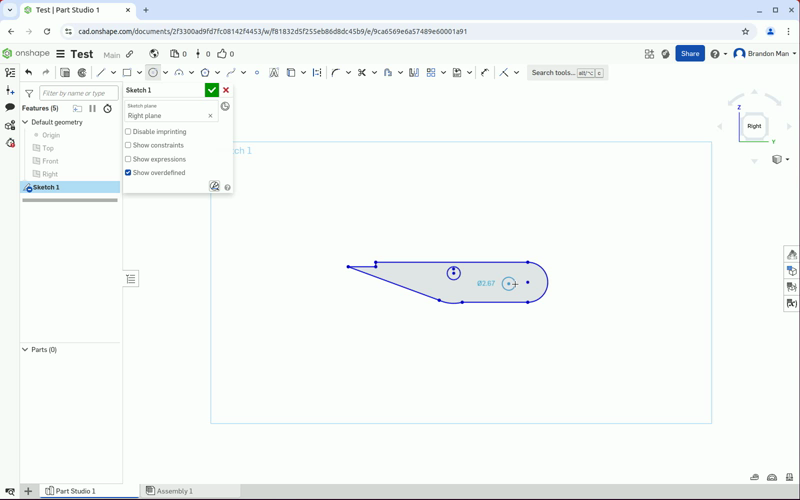
click(515, 283)
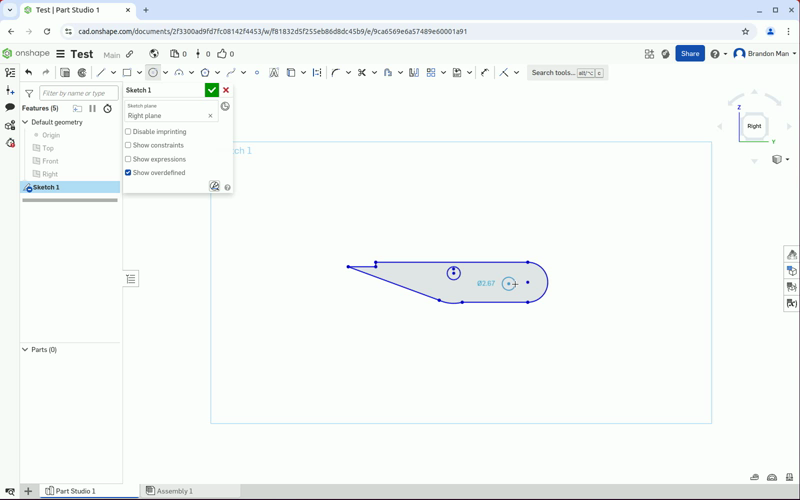
key(esc)
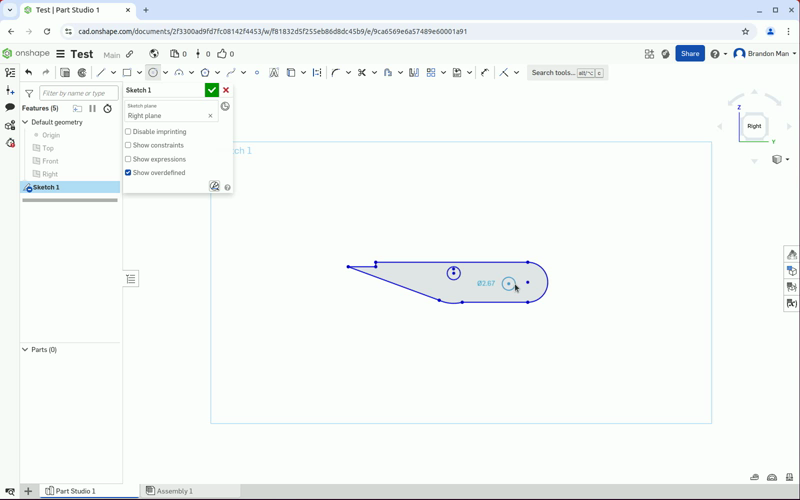
mouse_move(437, 288)
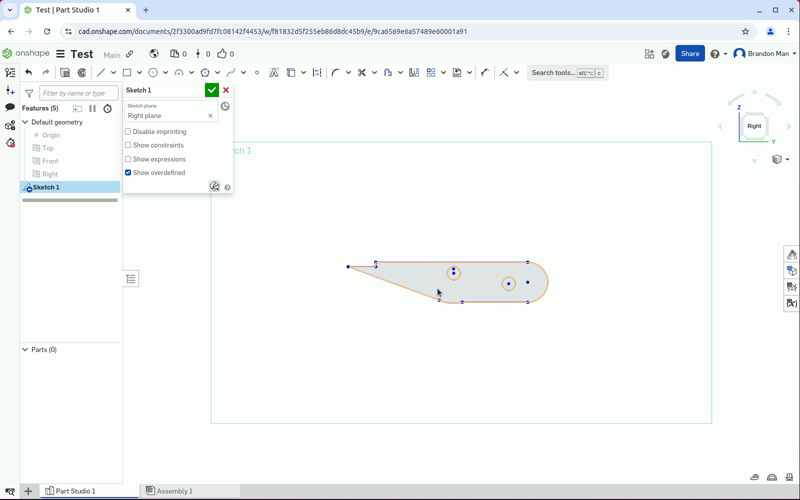
click(437, 288)
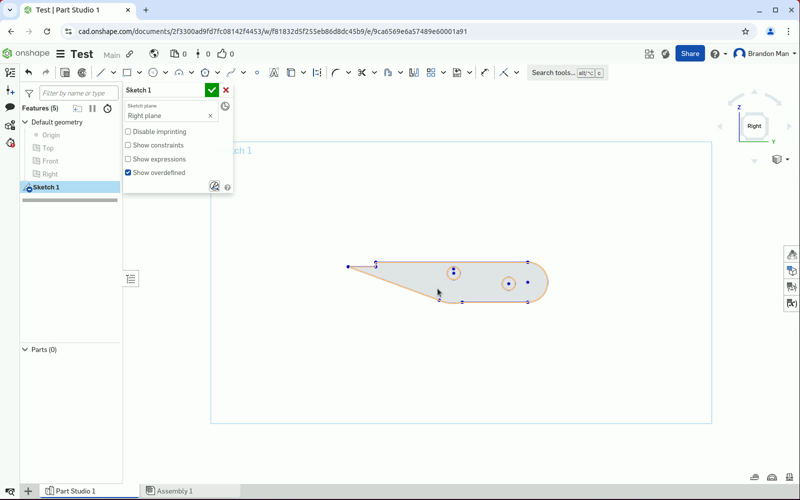
mouse_move(73, 352)
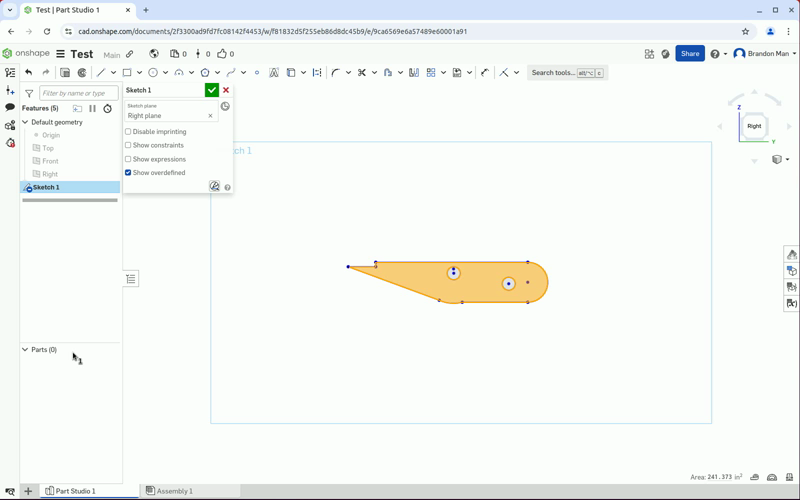
key(shift+y)
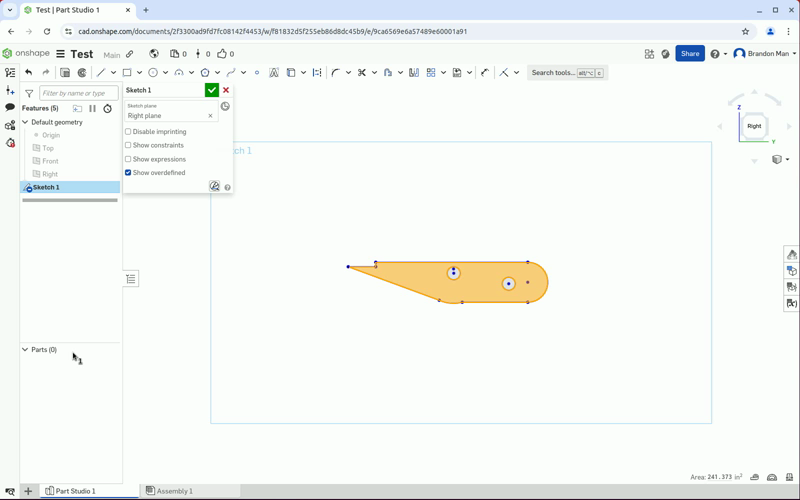
key(shift+e)
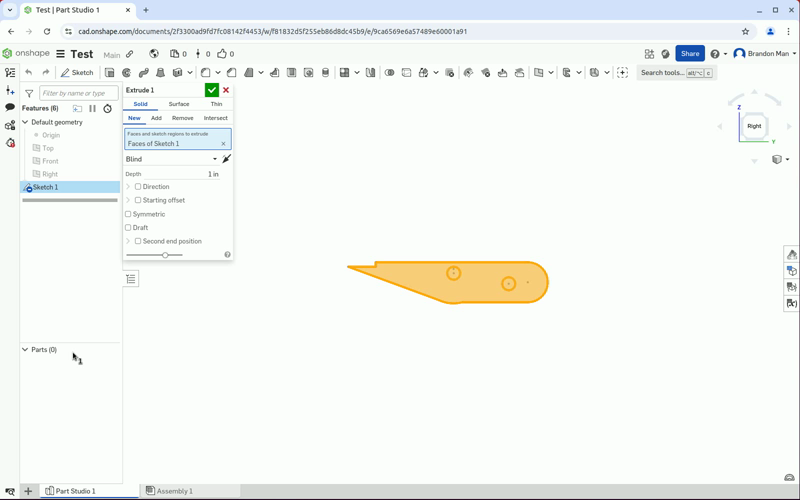
mouse_move(143, 106)
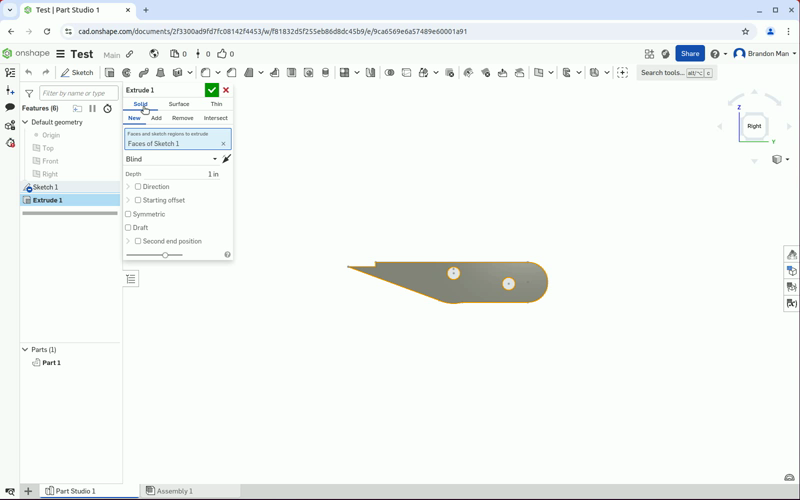
click(143, 106)
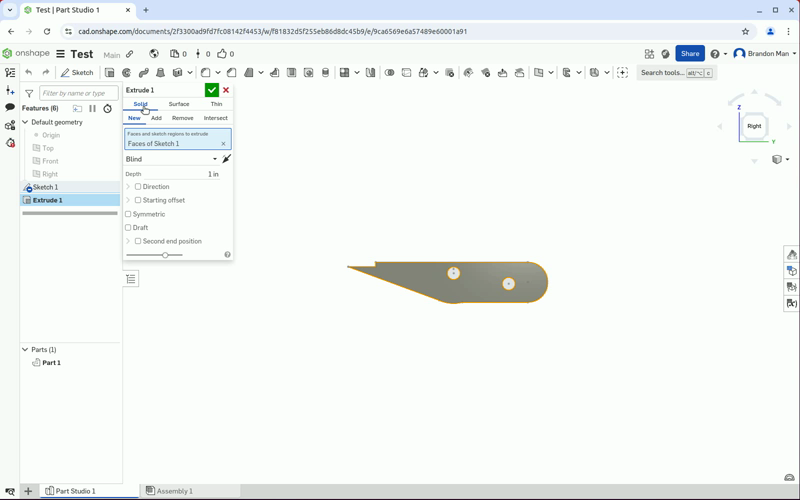
mouse_move(137, 120)
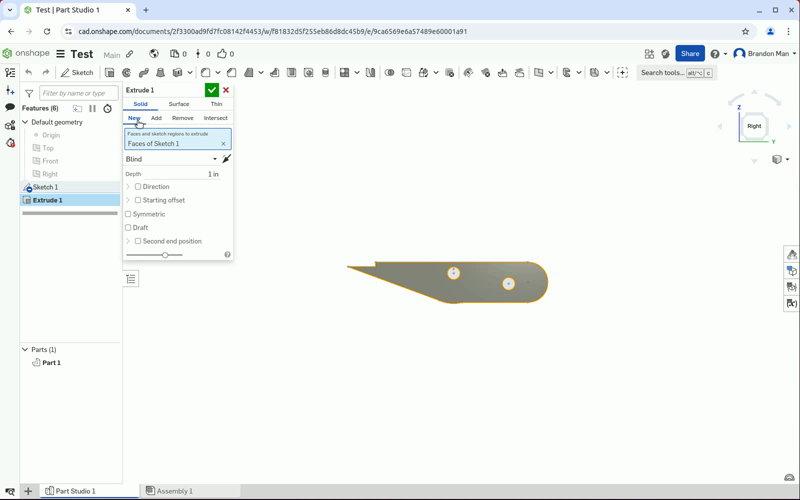
click(137, 120)
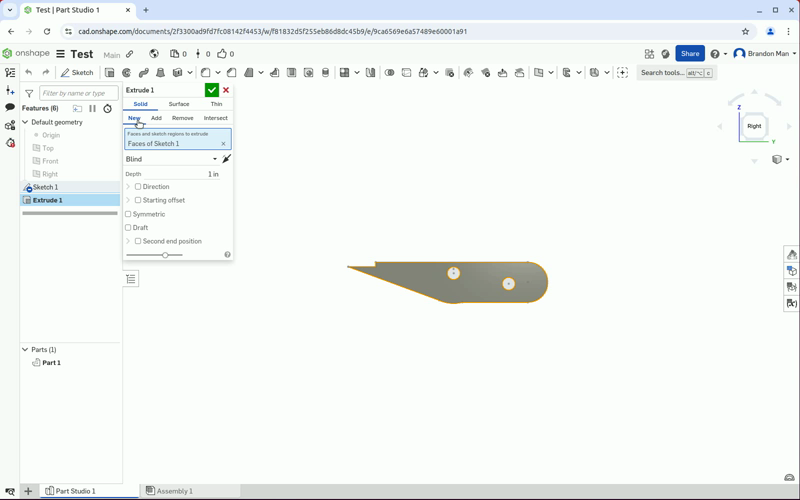
key(tab, 4)
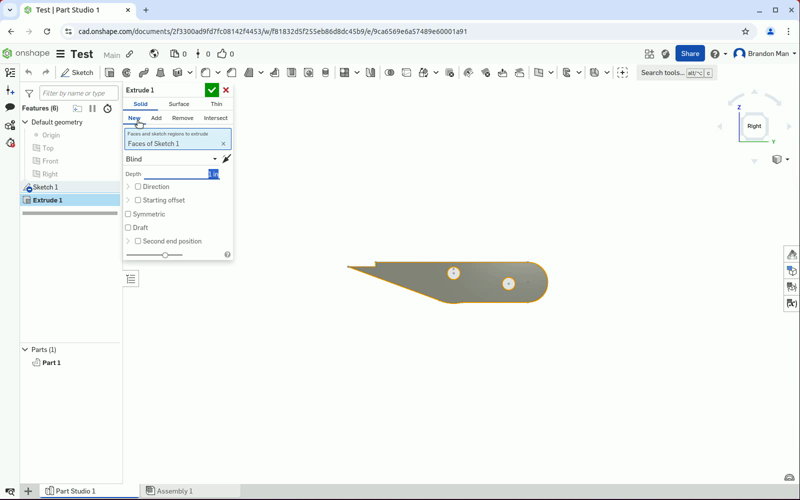
text(1.444)
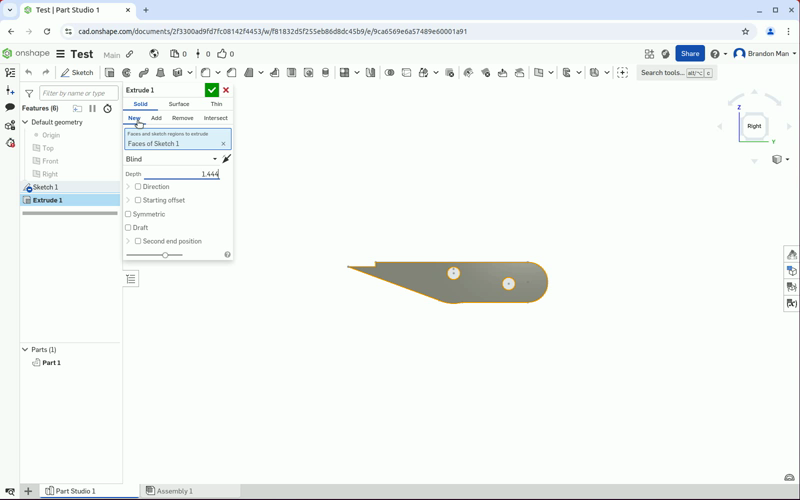
key(enter)
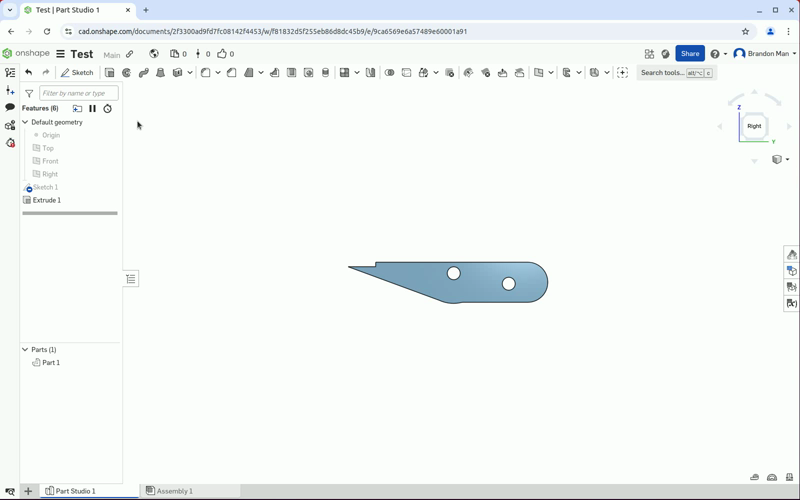
key(shift+h)
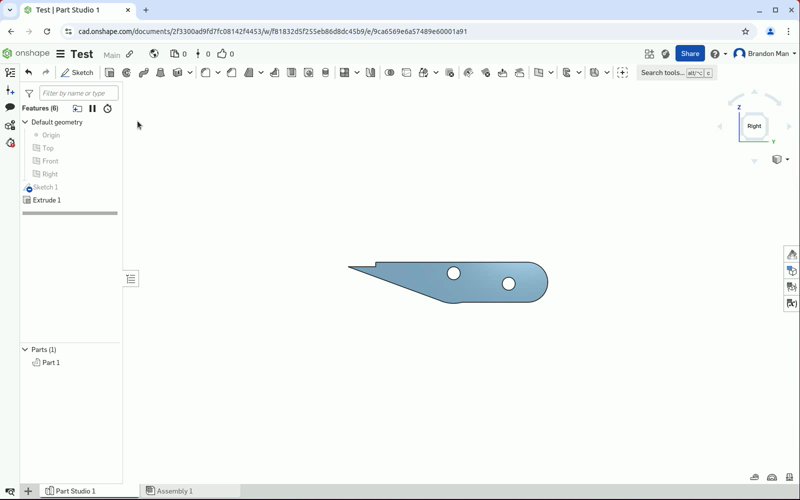
key(shift+h)
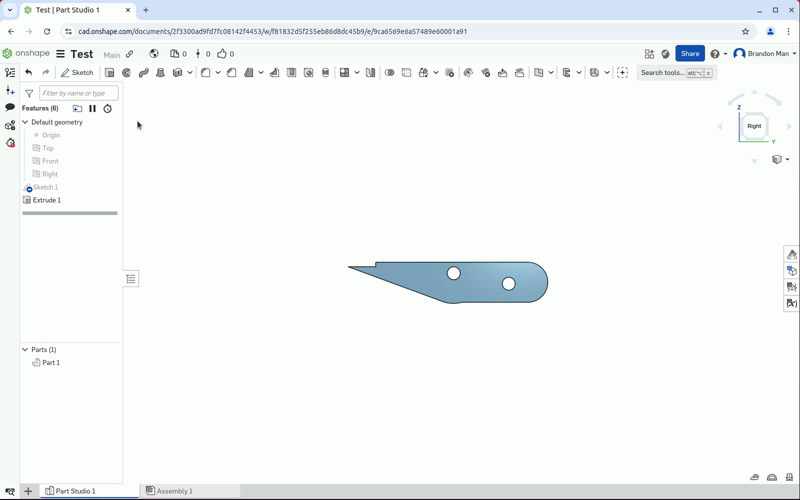
mouse_move(73, 189)
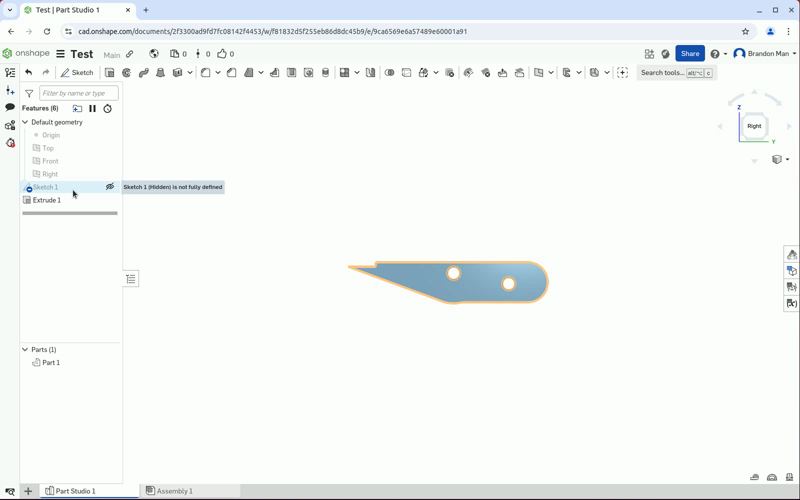
click(73, 189)
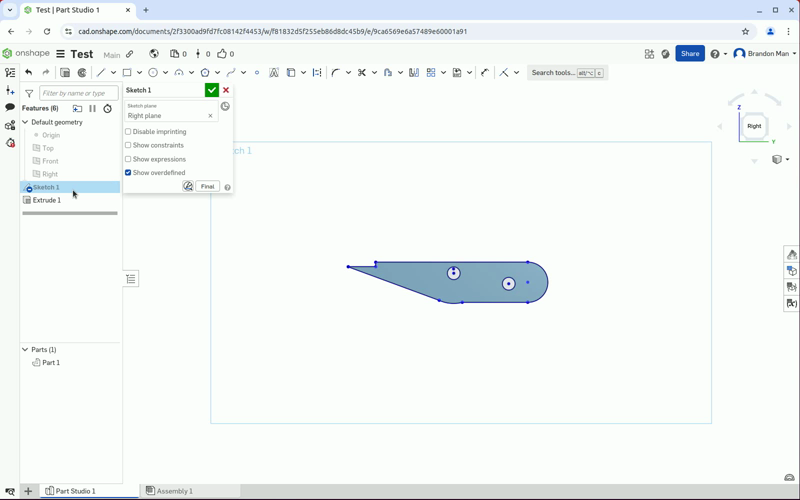
mouse_move(229, 92)
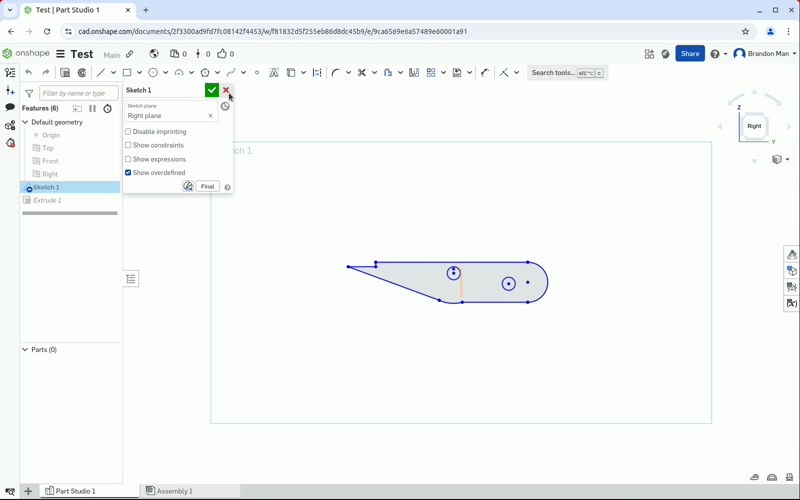
click(229, 92)
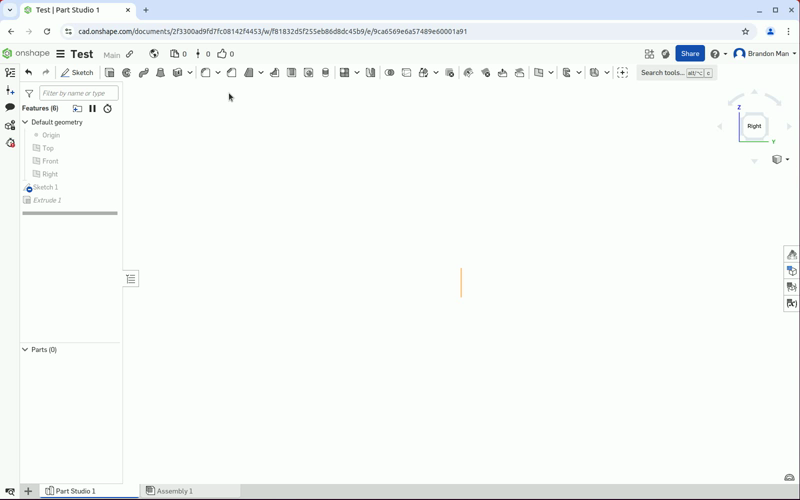
mouse_move(541, 75)
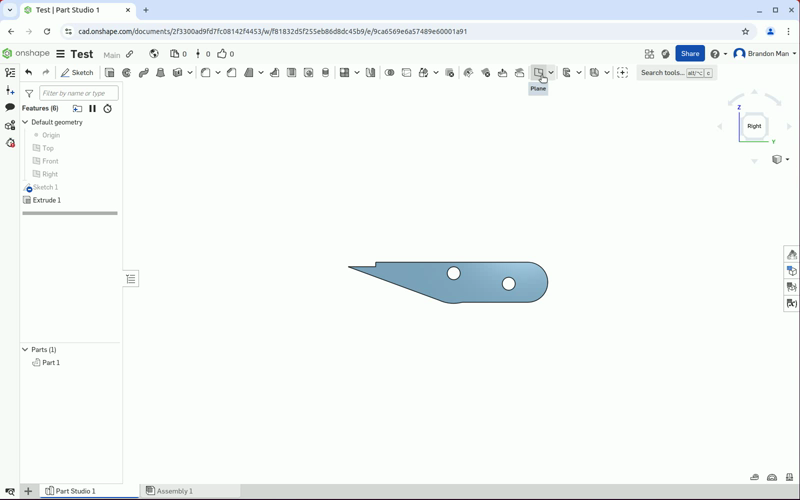
click(541, 75)
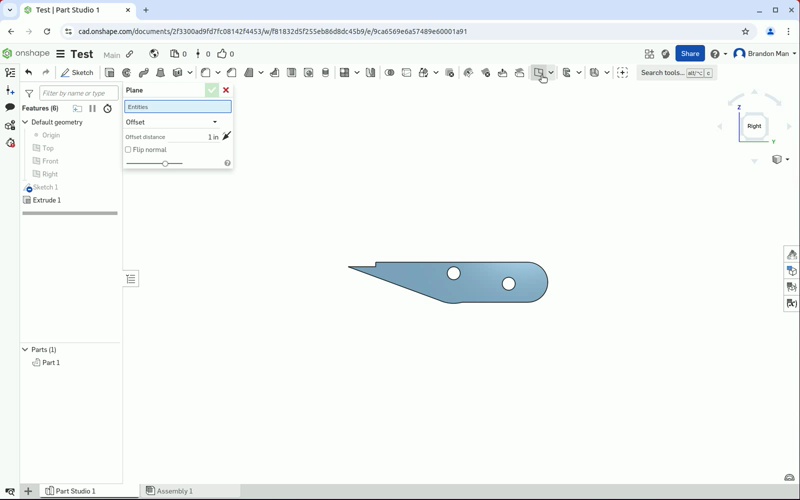
mouse_move(73, 176)
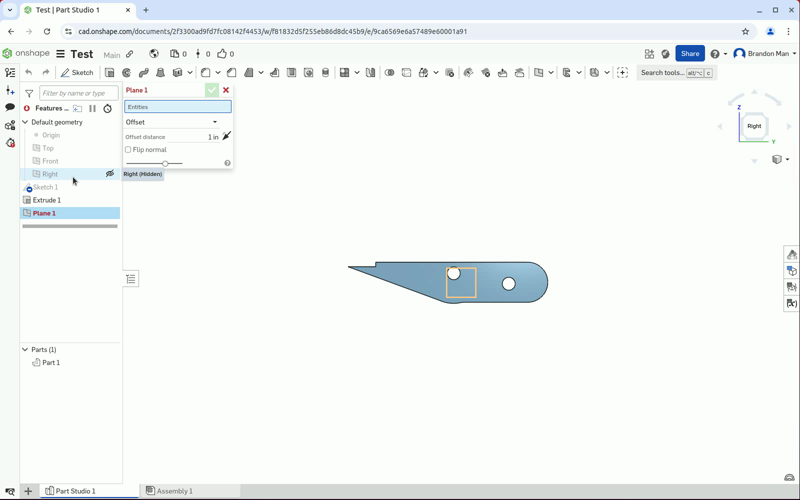
click(73, 176)
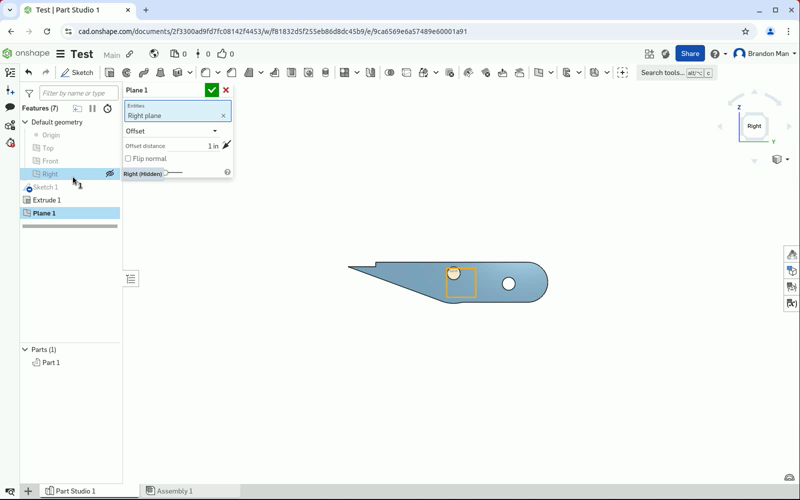
key(tab, 2)
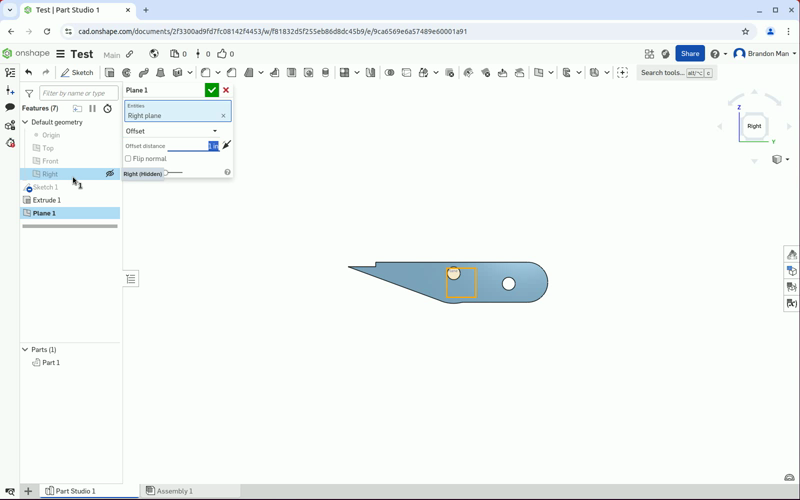
text(1.448)
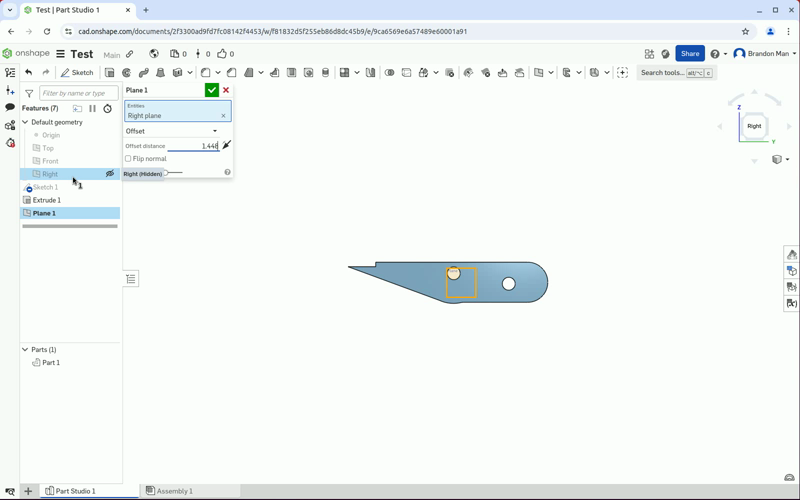
key(enter, 2)
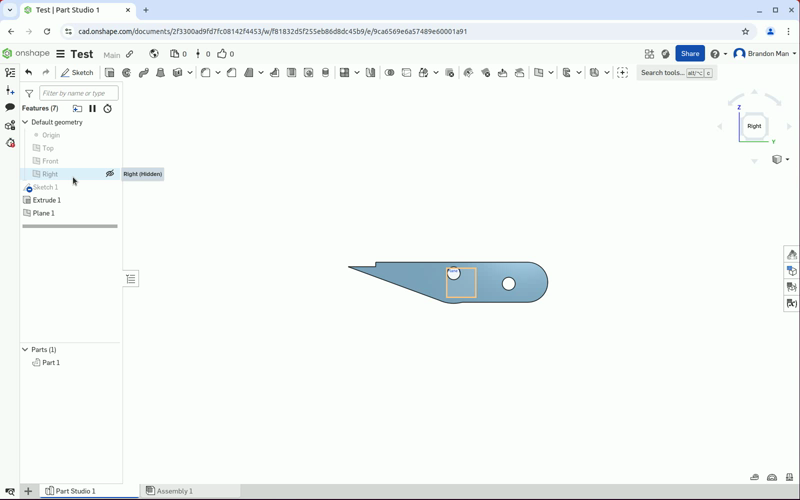
key(shift+s)
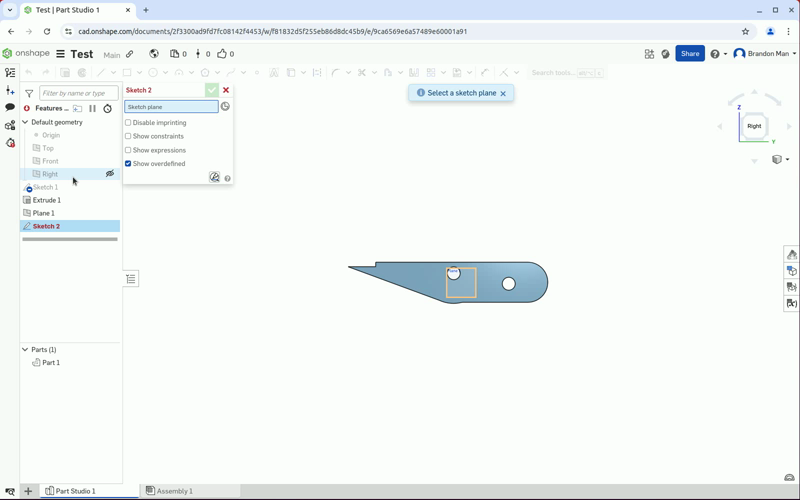
mouse_move(73, 215)
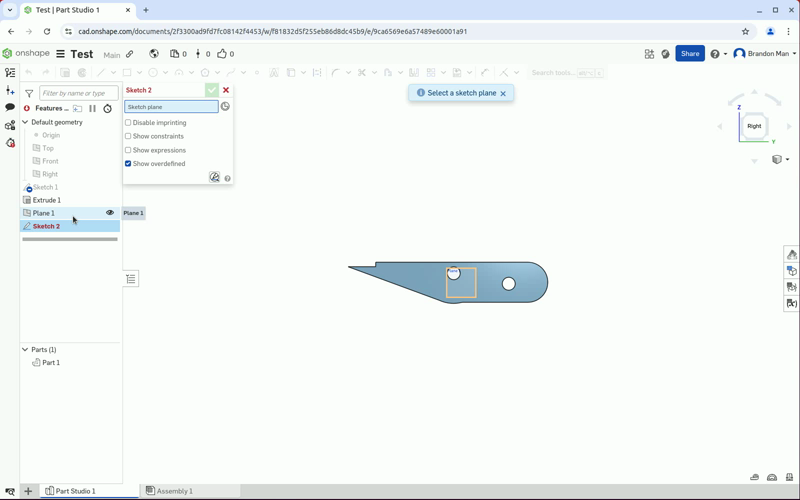
click(73, 215)
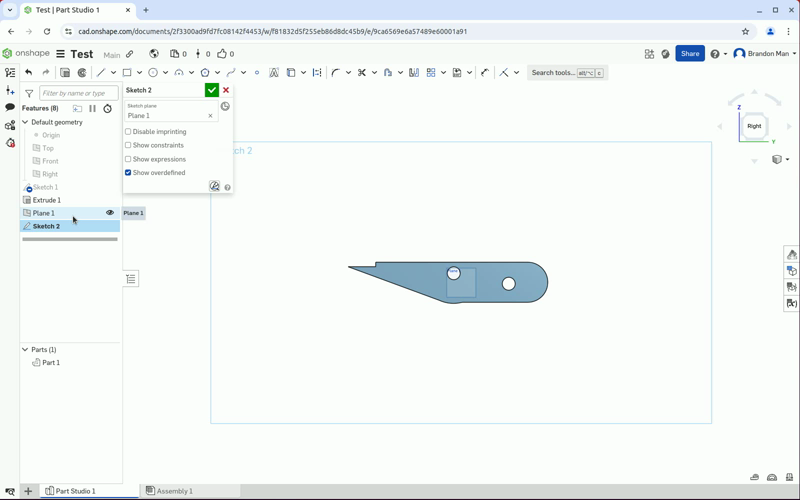
mouse_move(73, 352)
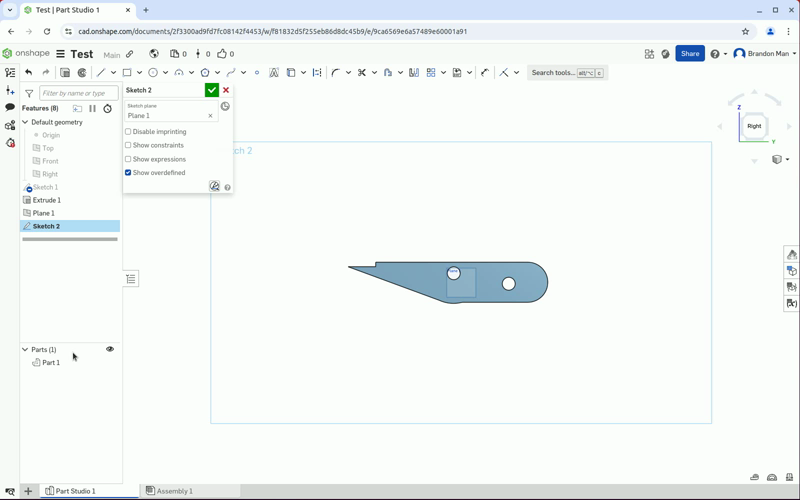
key(y)
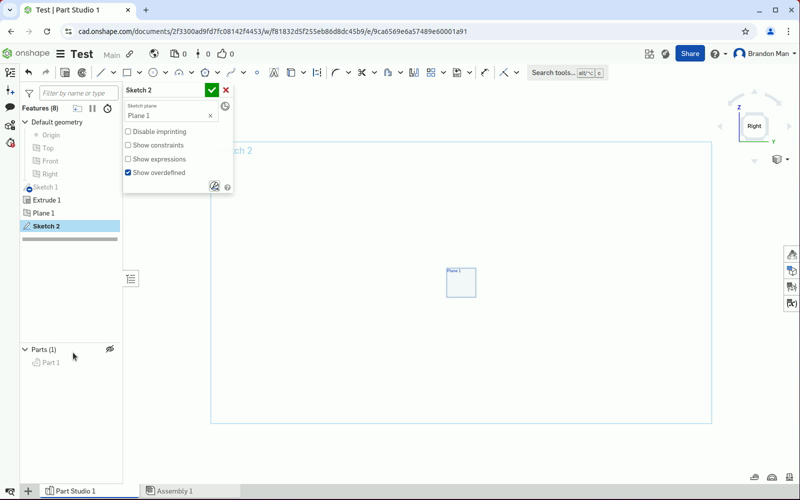
key(l)
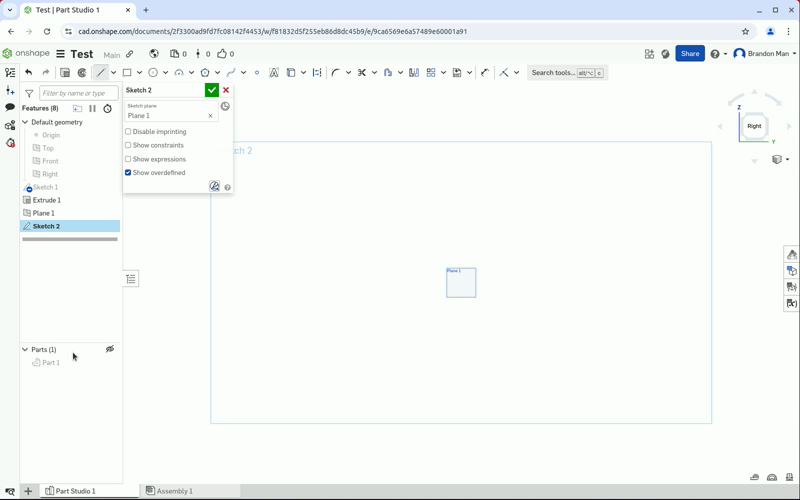
key_down(shift)
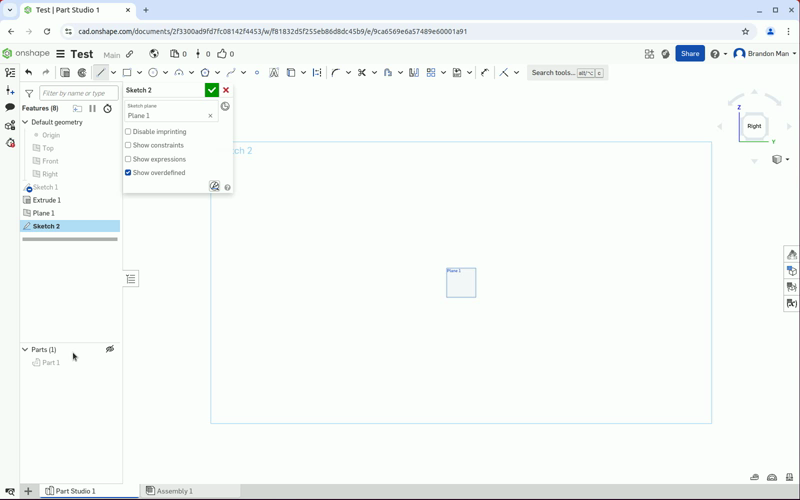
mouse_move(390, 274)
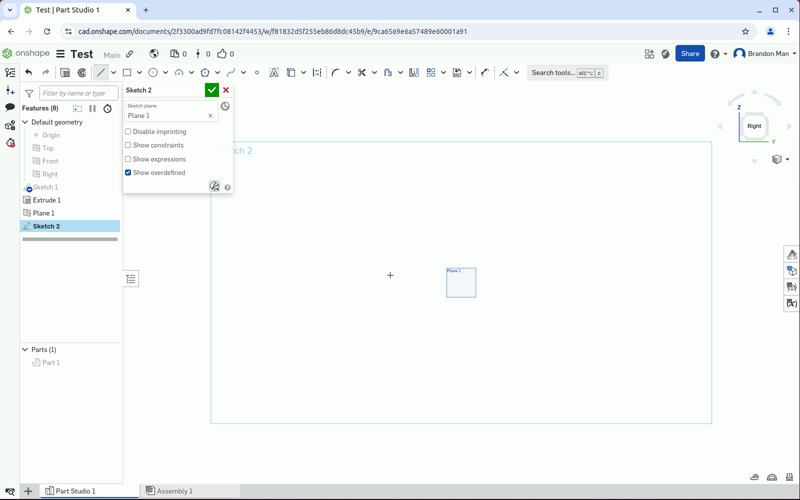
click(390, 274)
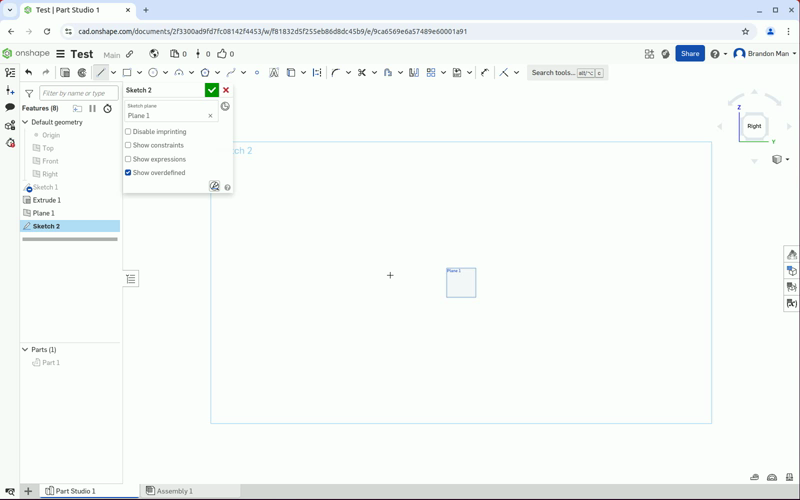
key_up(shift)
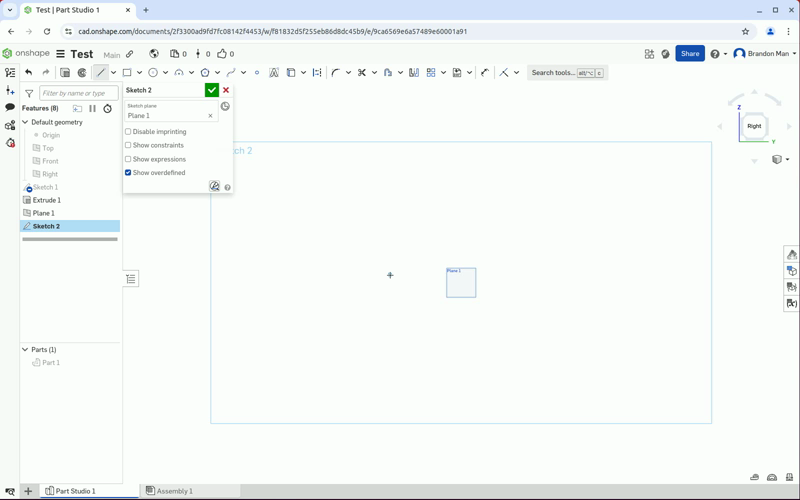
key_down(shift)
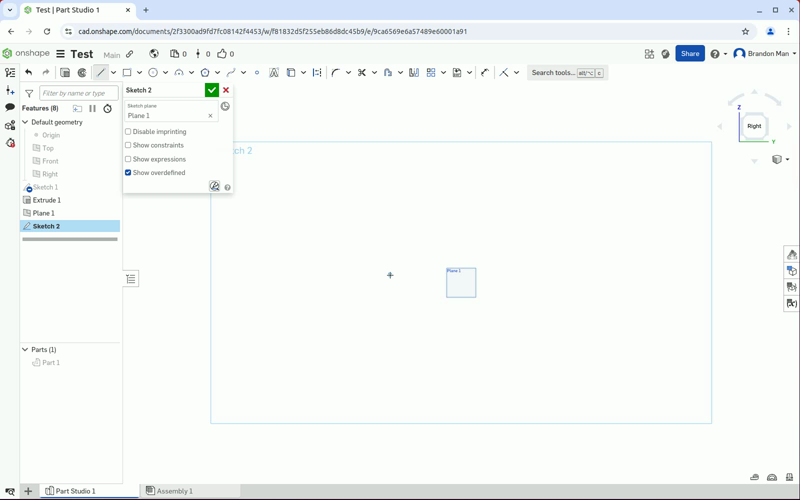
mouse_move(447, 295)
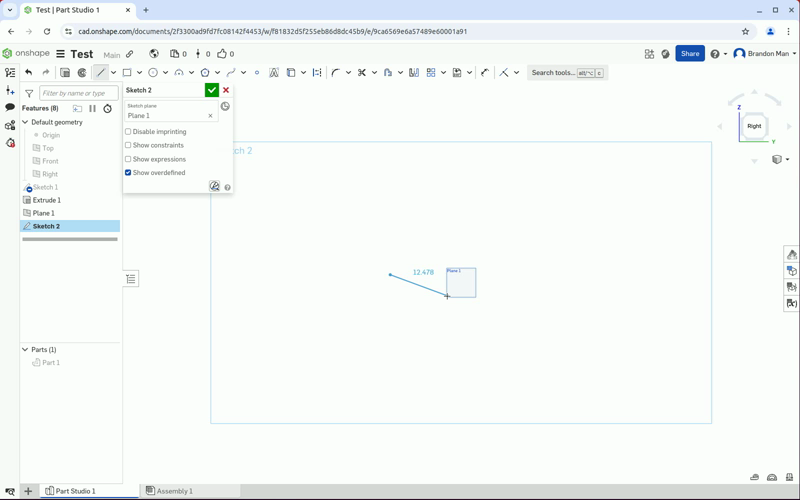
click(447, 295)
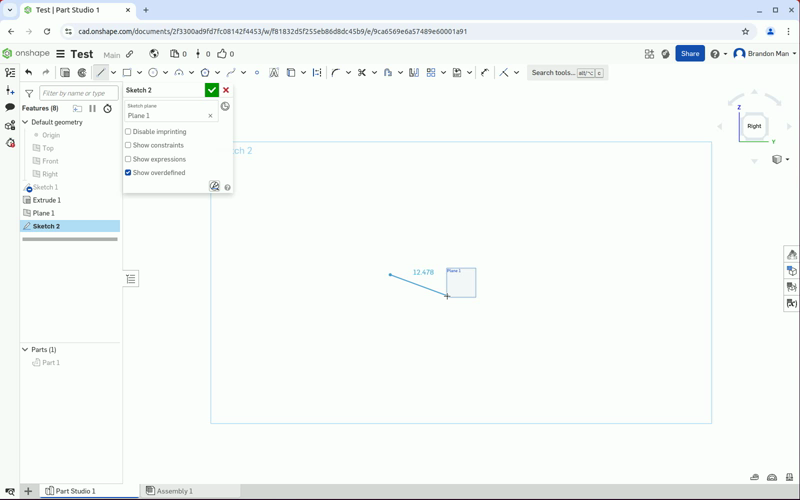
key_up(shift)
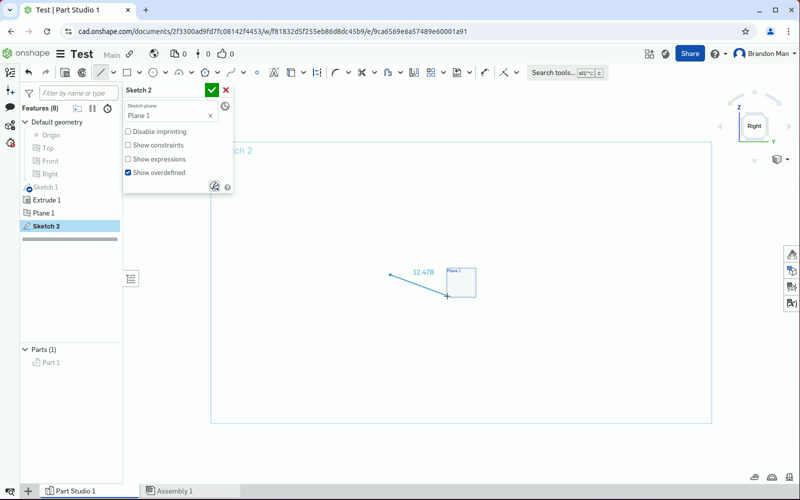
key(esc)
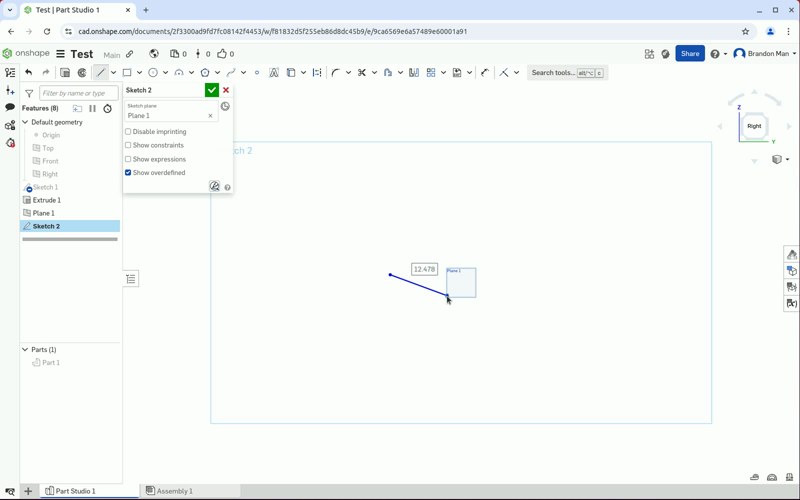
key(a)
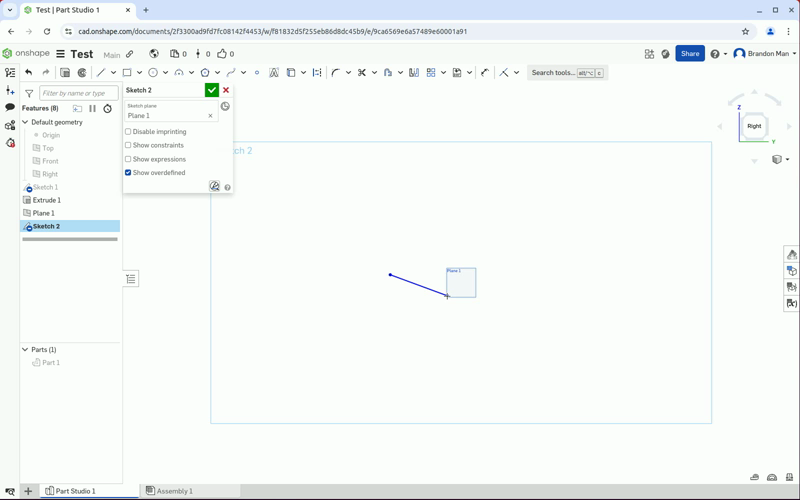
mouse_move(447, 295)
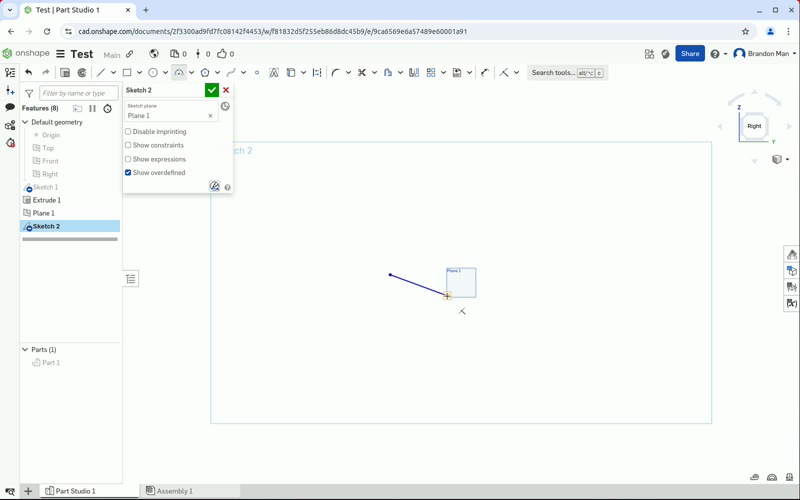
click(447, 295)
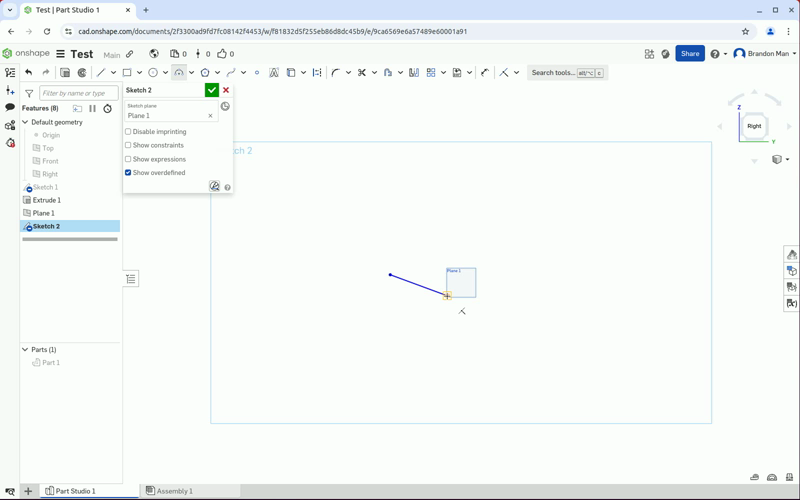
key_down(shift)
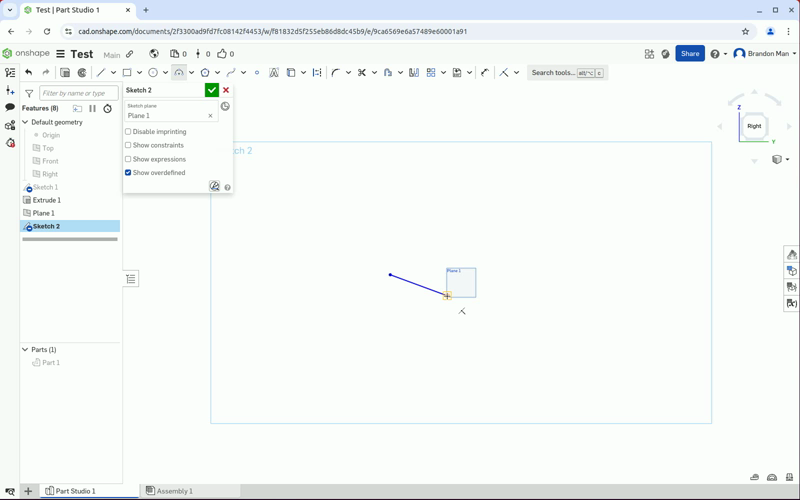
mouse_move(447, 296)
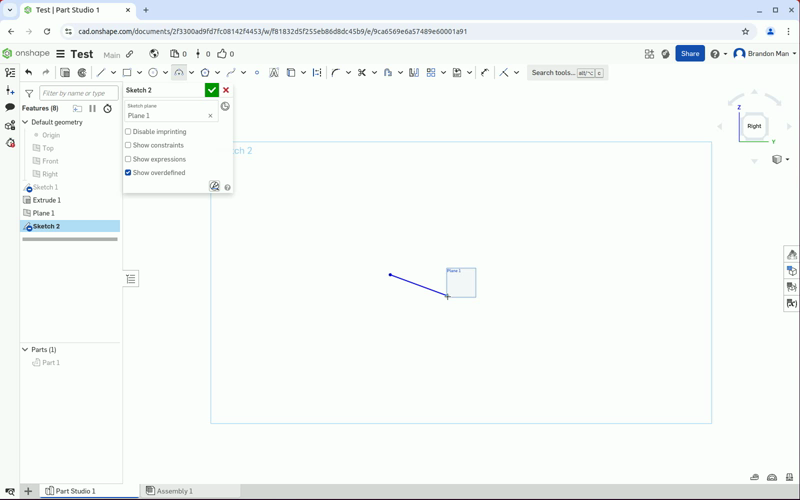
scroll(6)
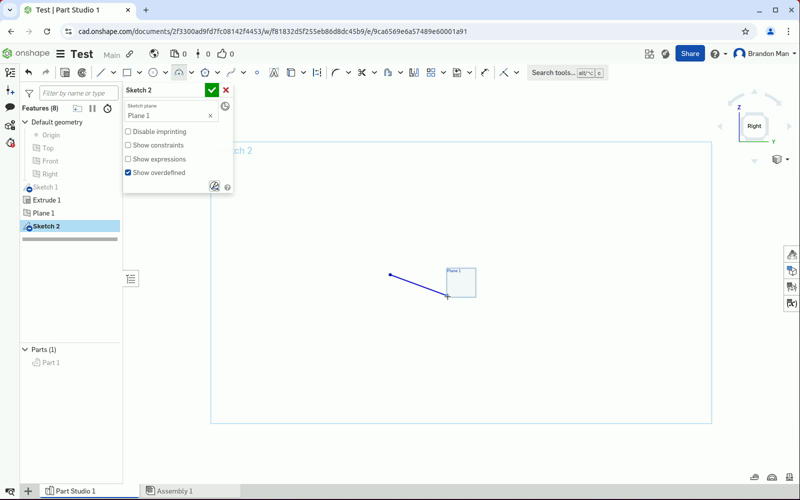
scroll(6)
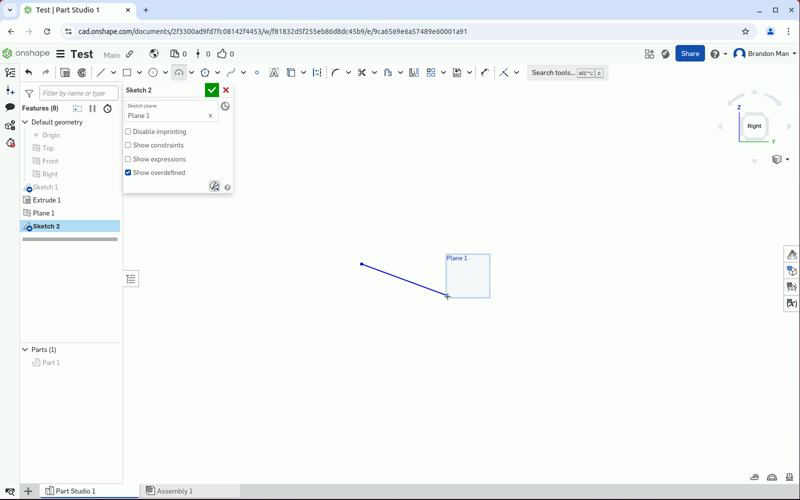
scroll(6)
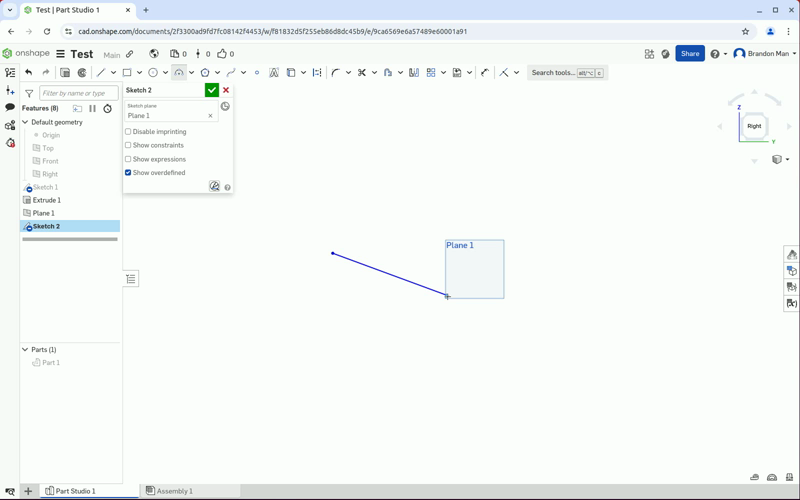
scroll(6)
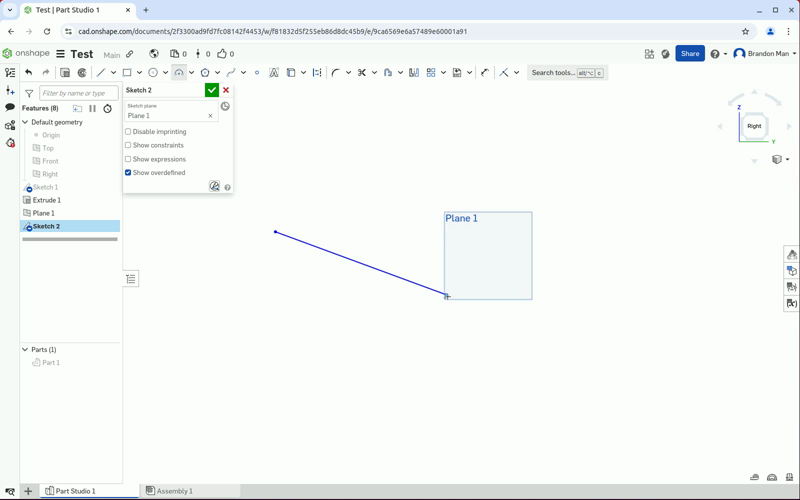
scroll(6)
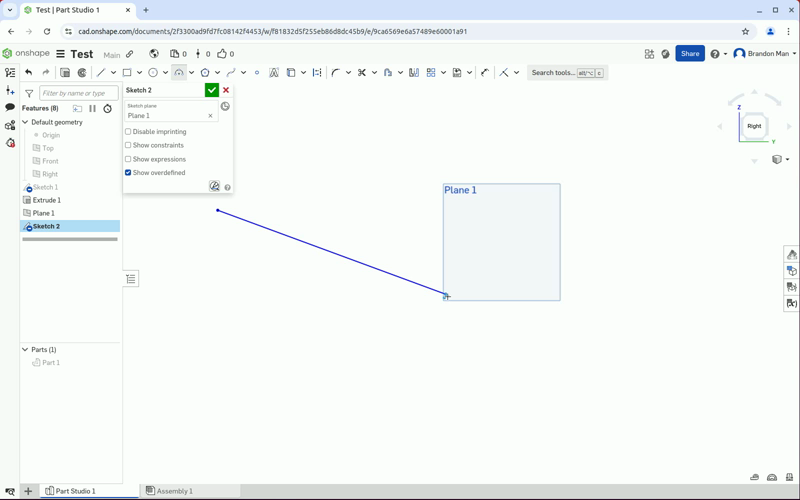
scroll(6)
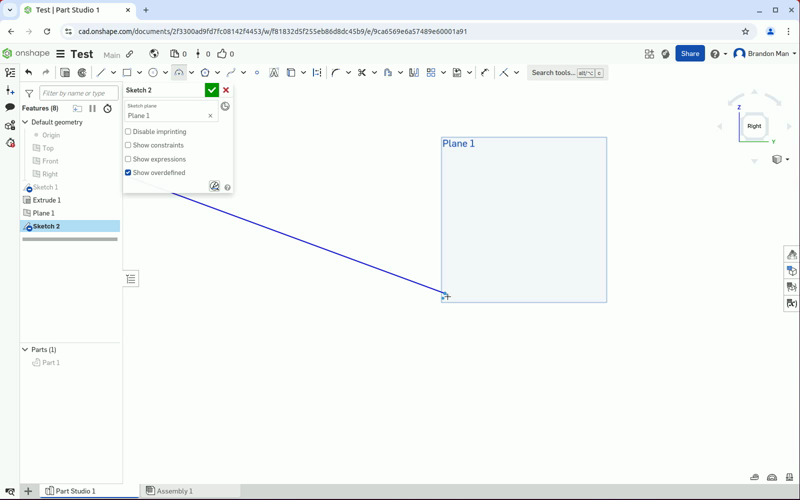
scroll(6)
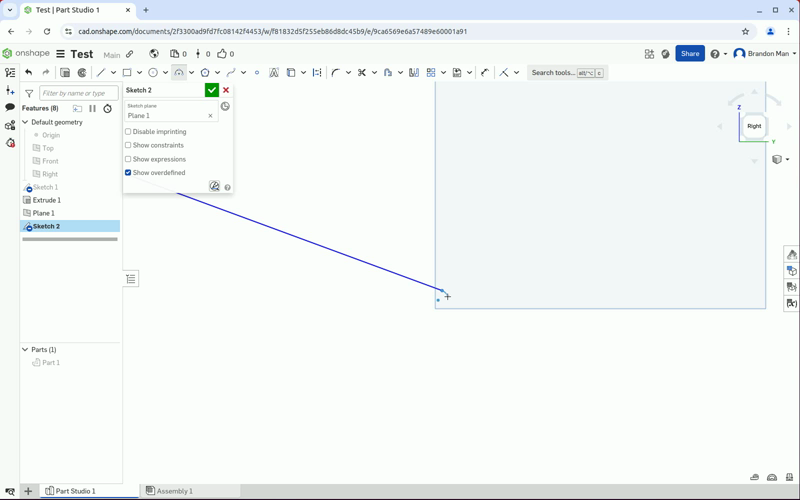
click(447, 296)
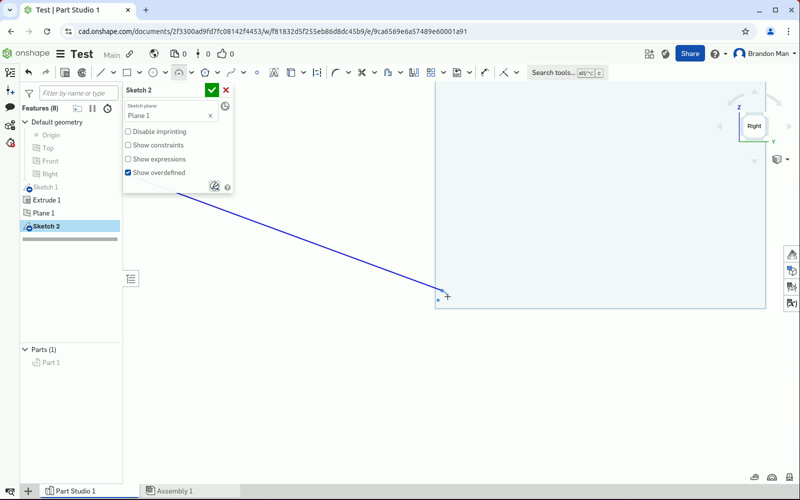
scroll(-6)
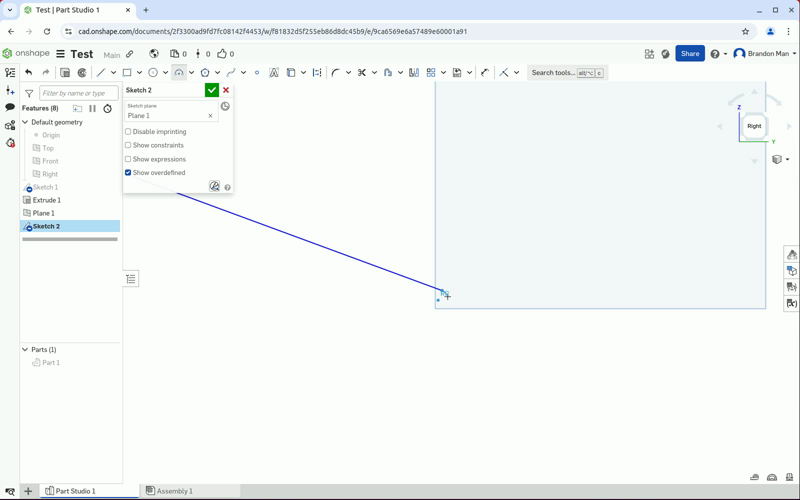
scroll(-6)
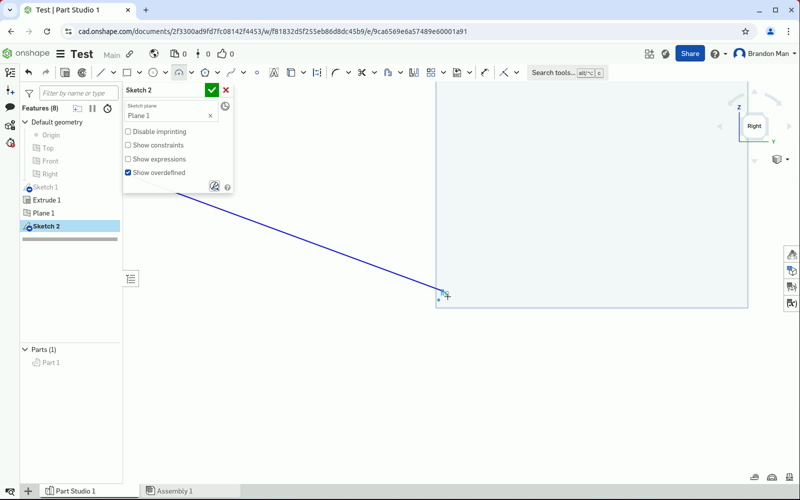
scroll(-6)
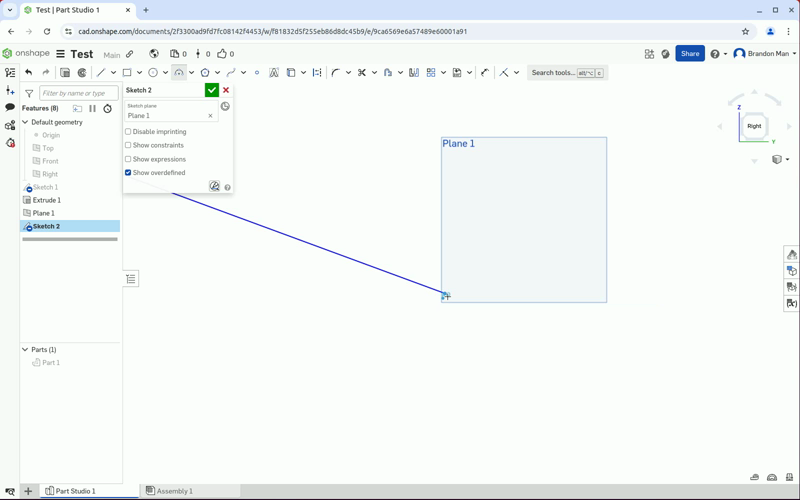
scroll(-6)
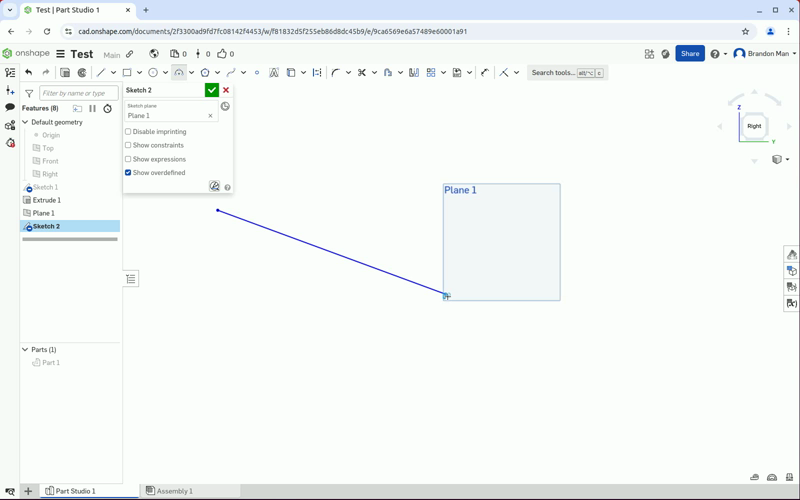
scroll(-6)
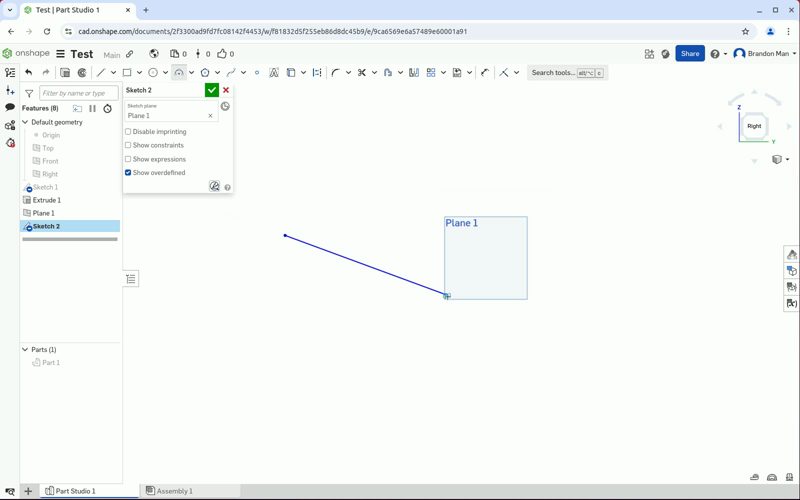
scroll(-6)
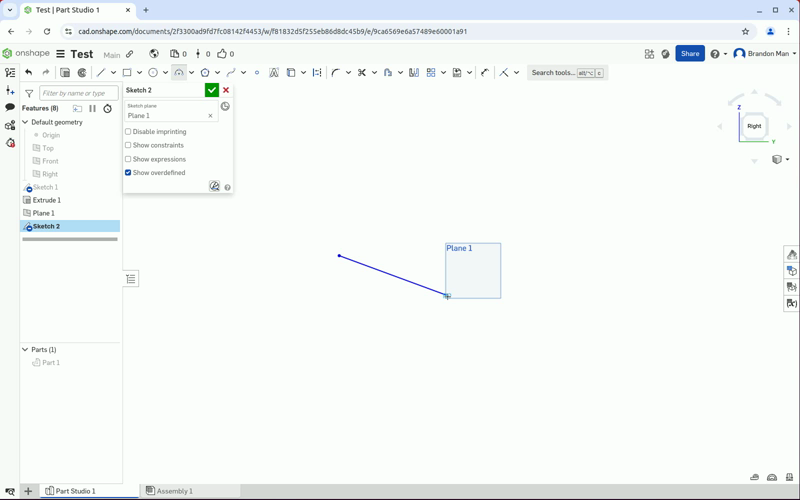
scroll(-6)
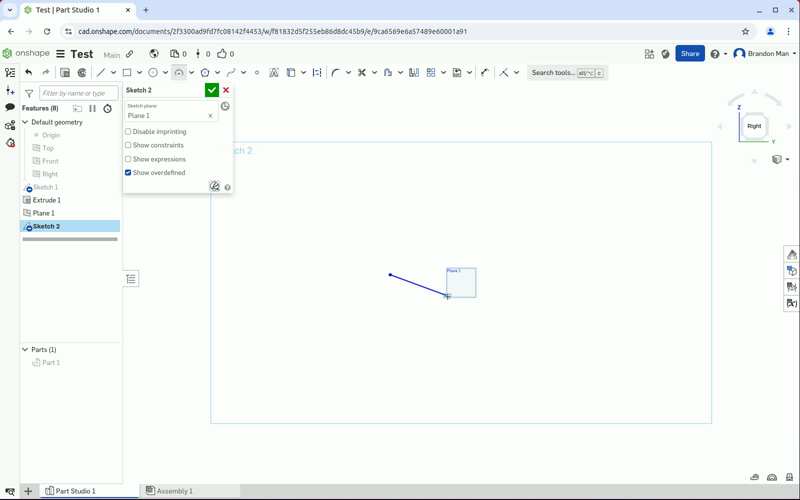
mouse_move(447, 295)
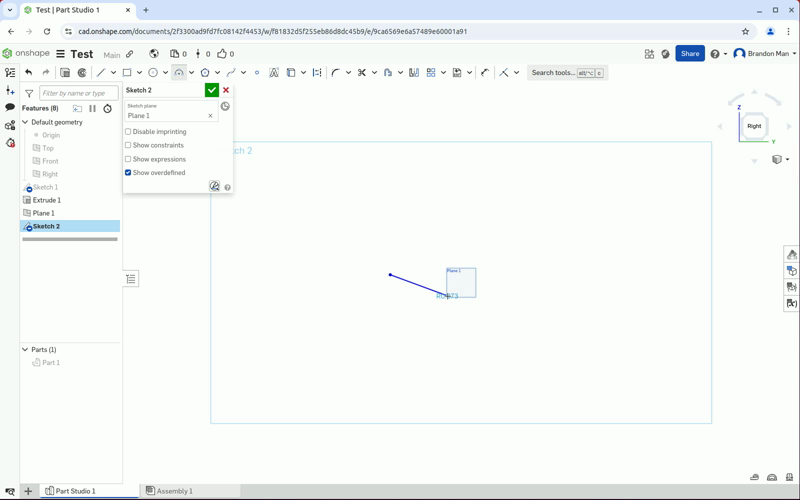
scroll(6)
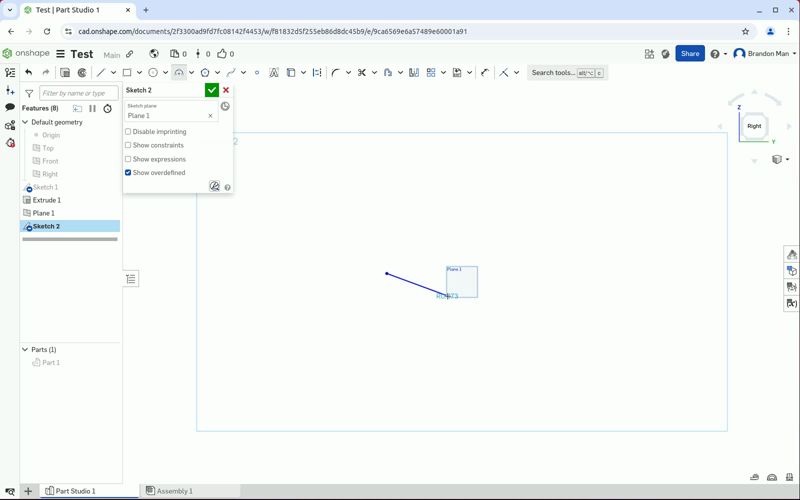
scroll(6)
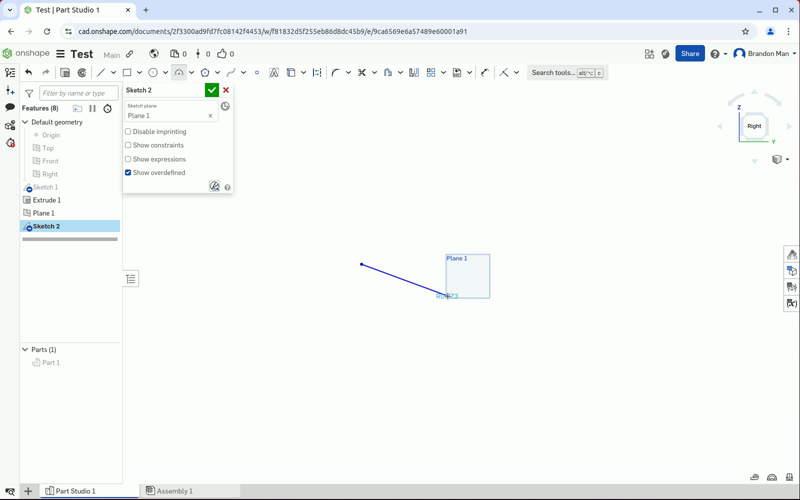
scroll(6)
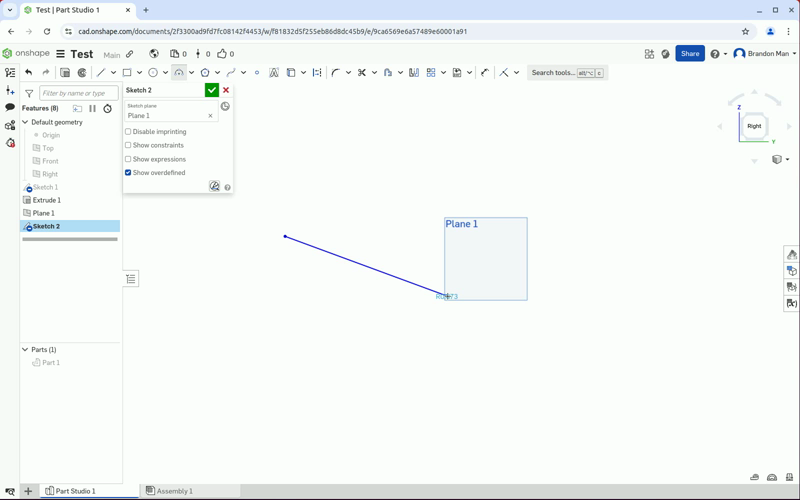
scroll(6)
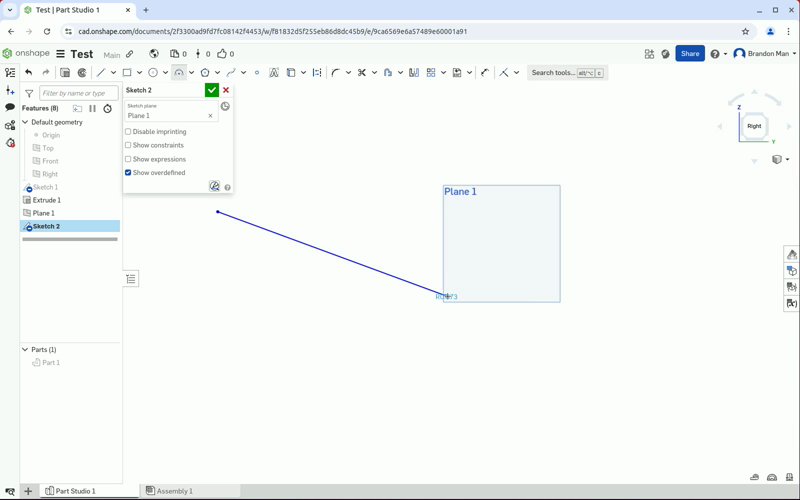
scroll(6)
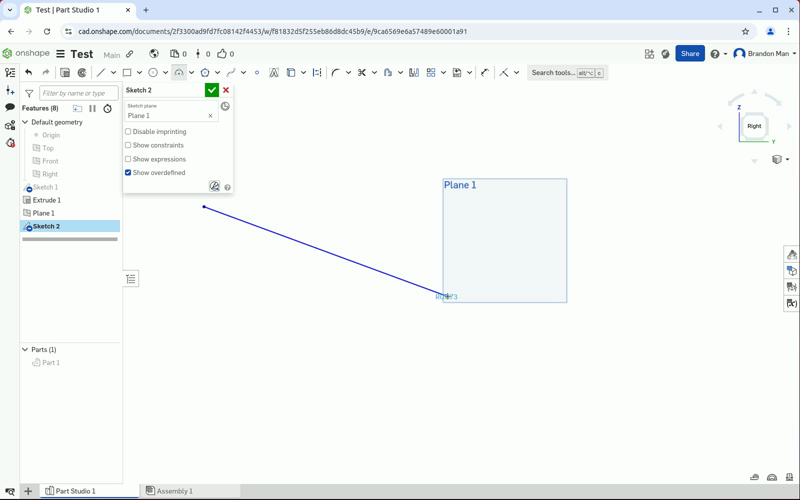
scroll(6)
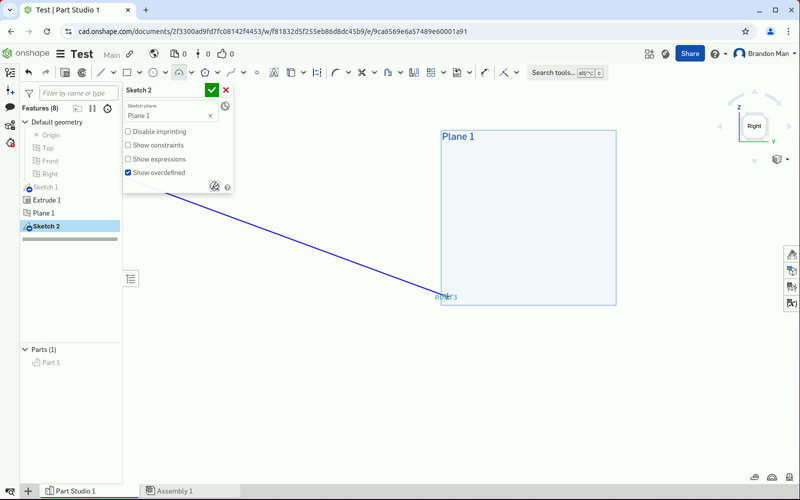
scroll(6)
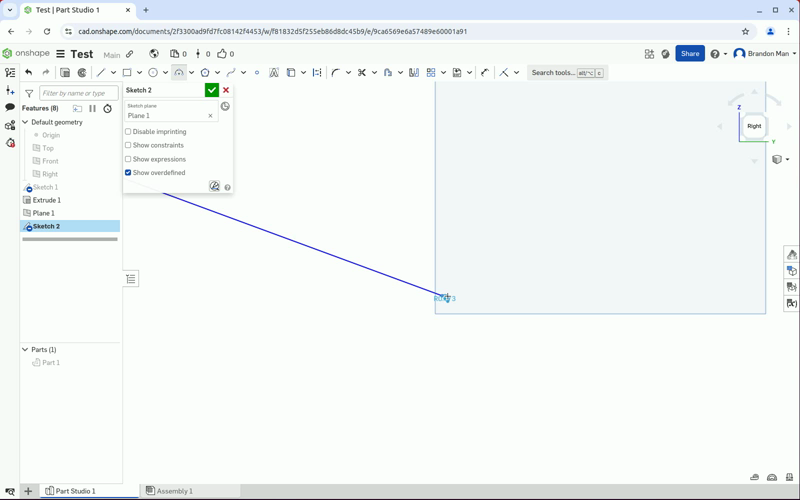
click(447, 295)
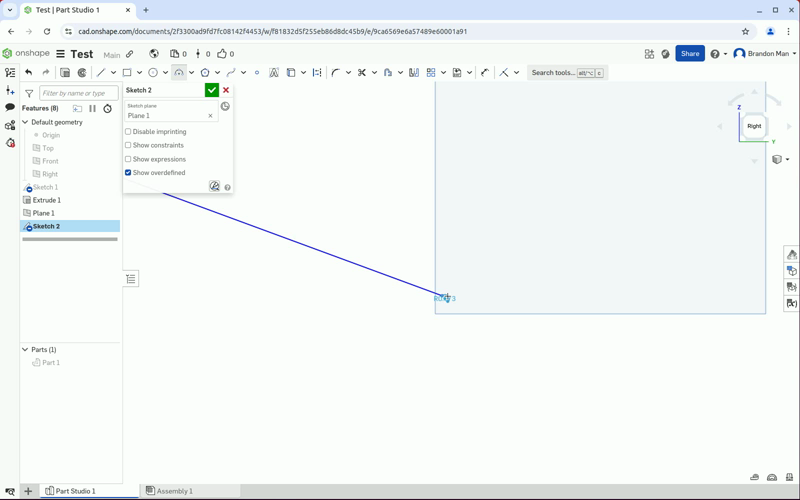
scroll(-6)
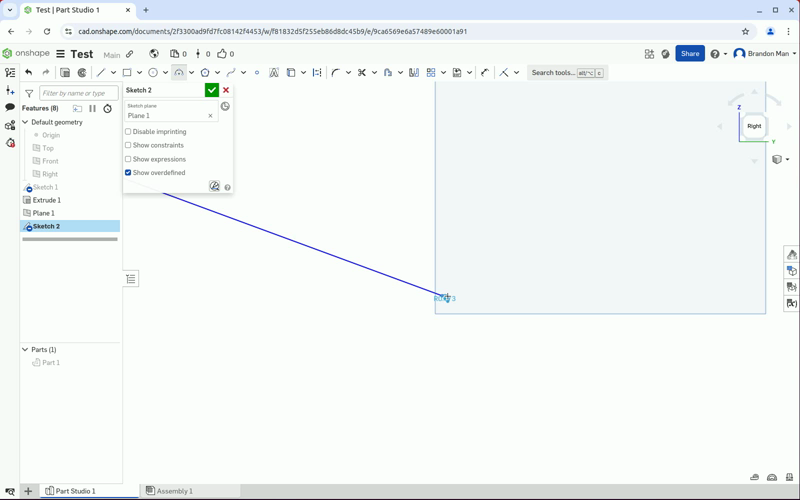
scroll(-6)
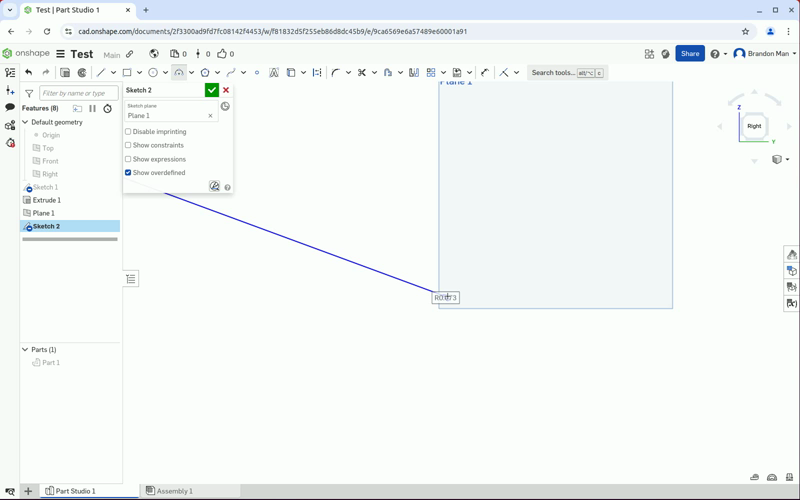
scroll(-6)
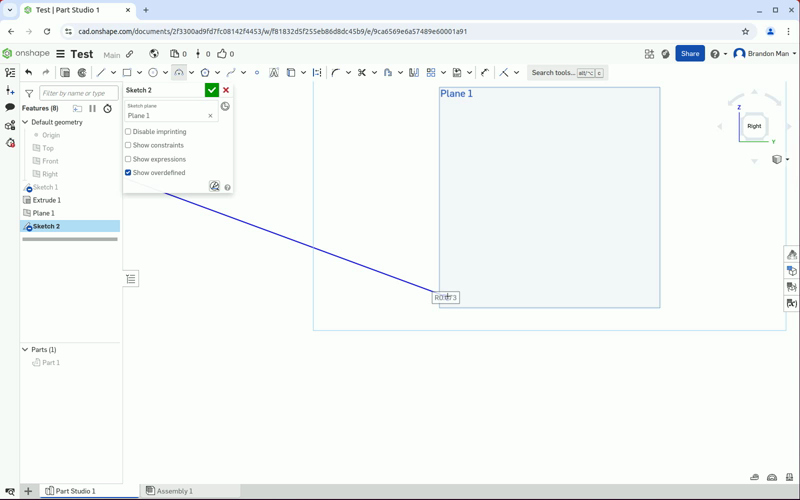
scroll(-6)
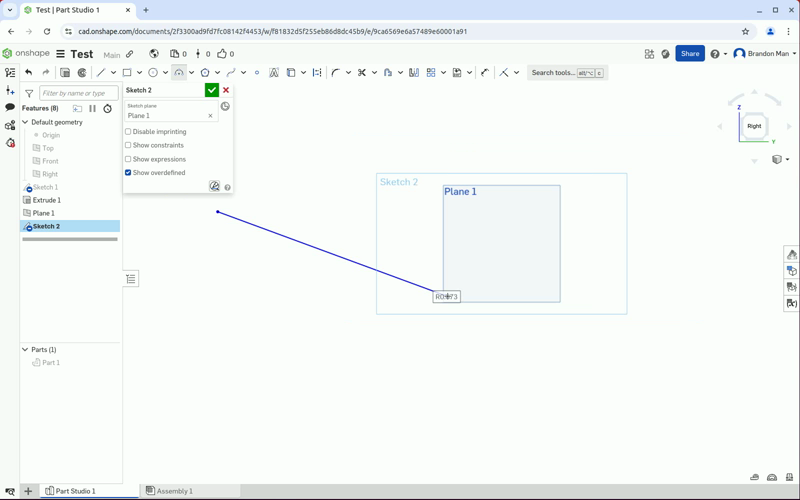
scroll(-6)
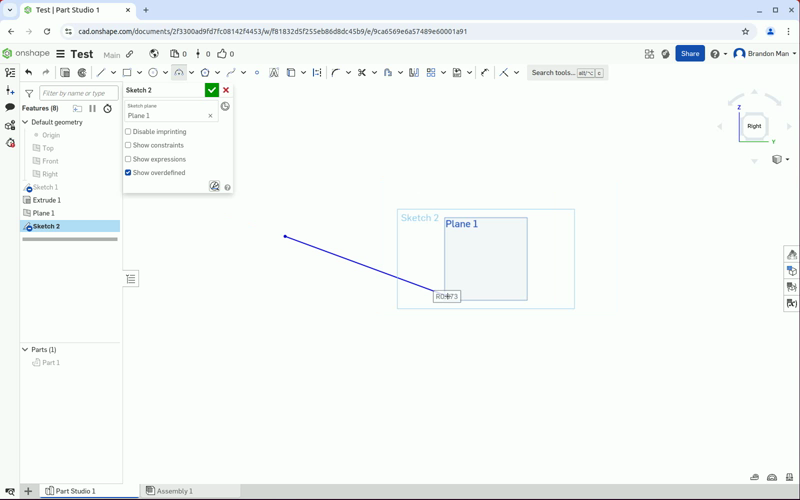
scroll(-6)
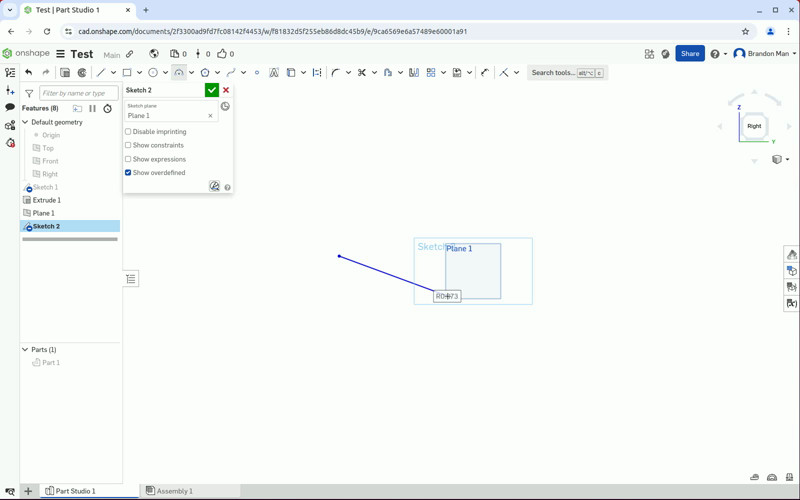
scroll(-6)
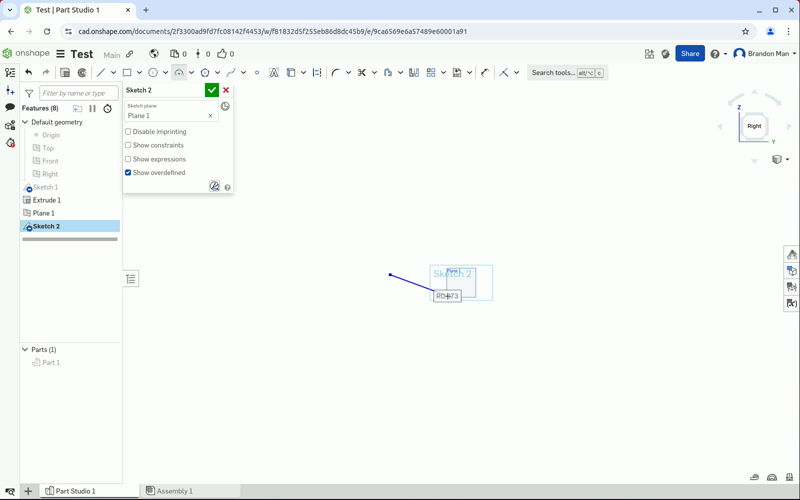
key_up(shift)
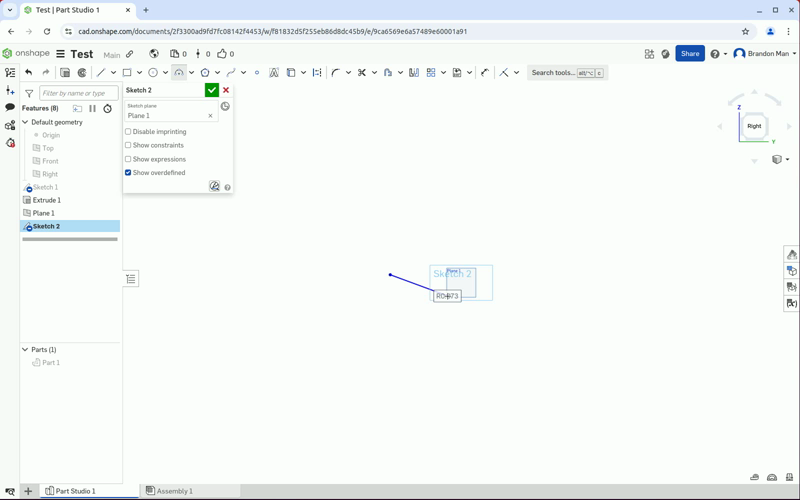
mouse_move(447, 296)
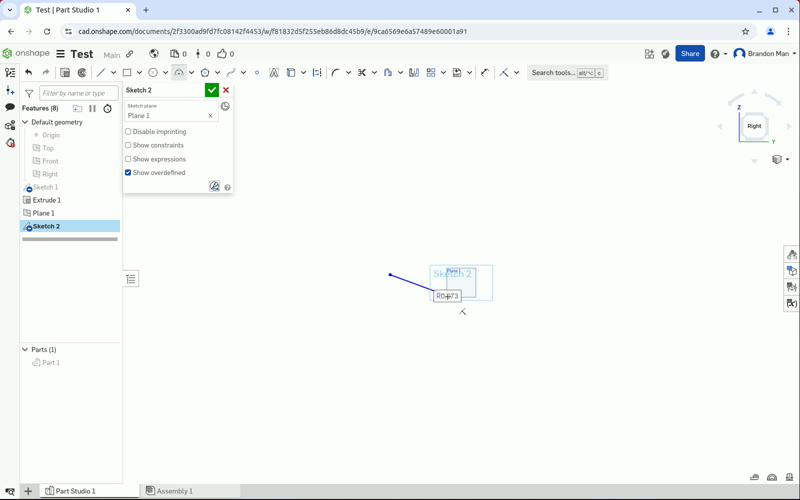
scroll(6)
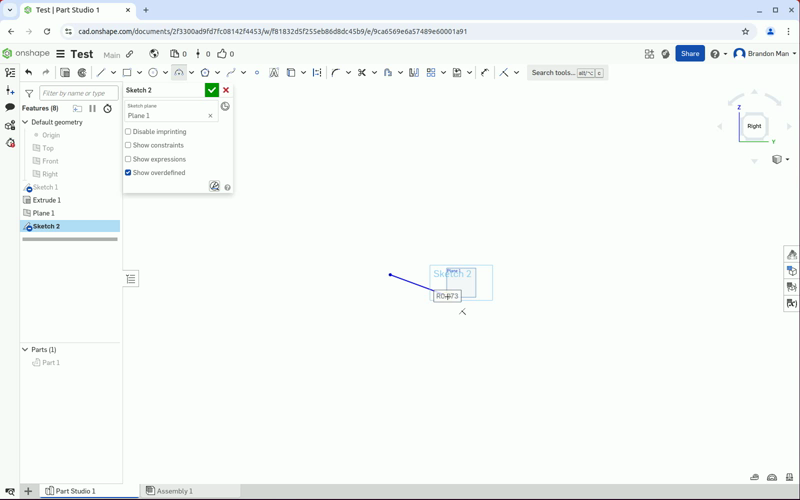
scroll(6)
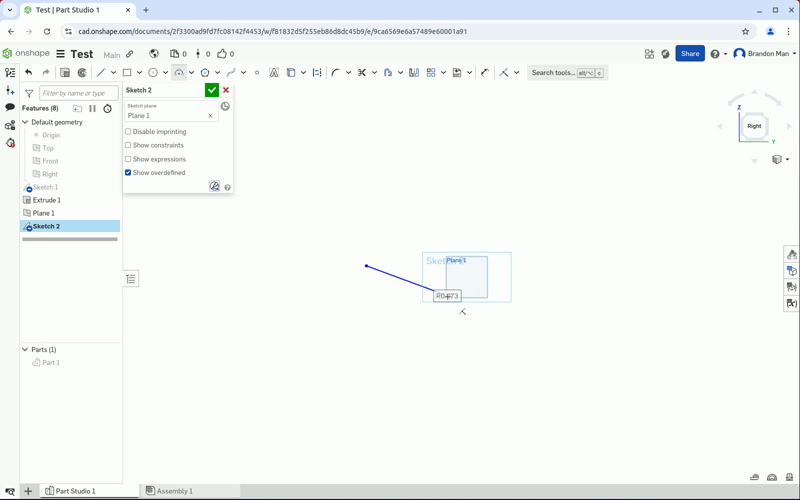
scroll(6)
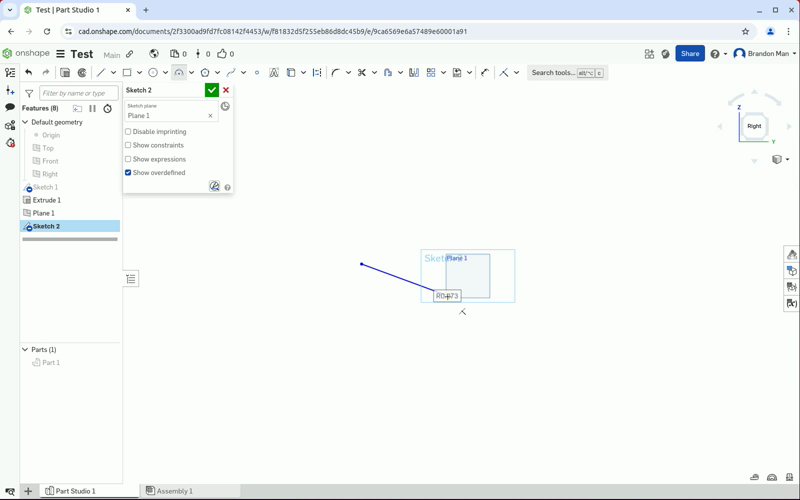
scroll(6)
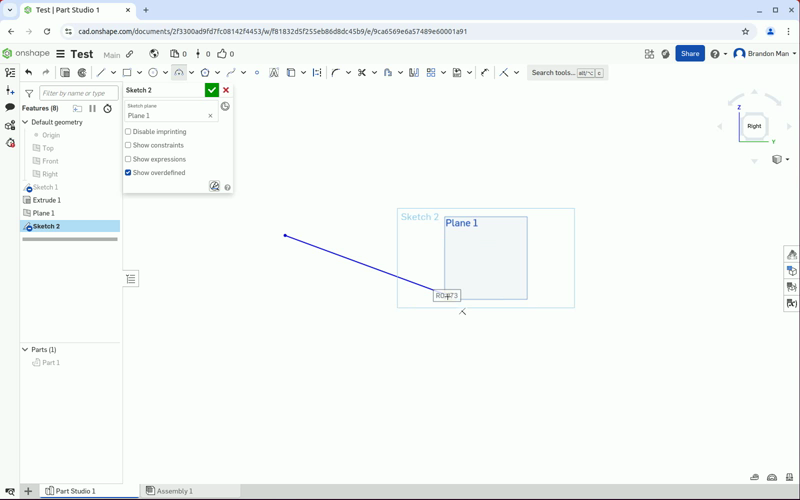
scroll(6)
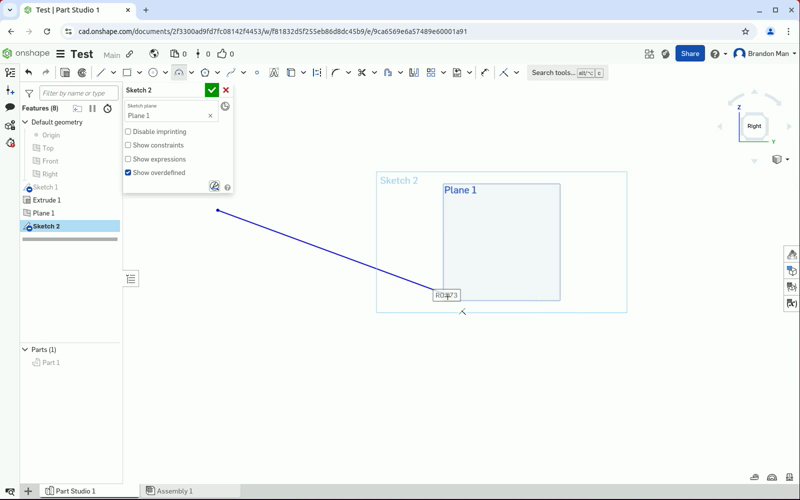
scroll(6)
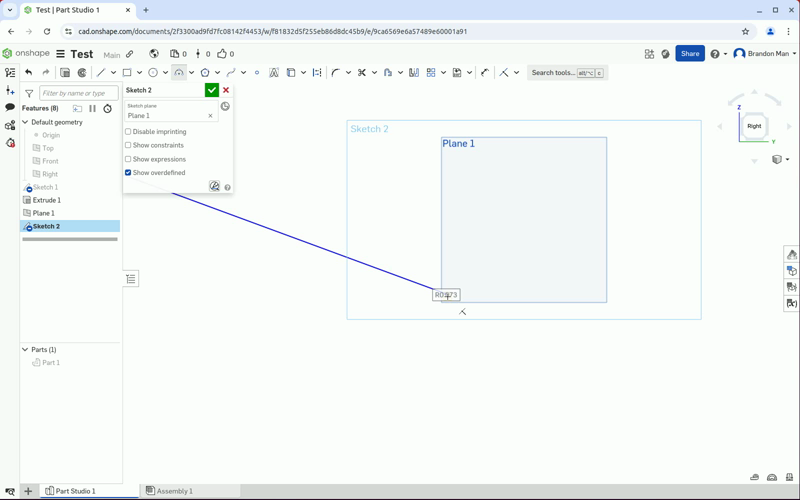
scroll(6)
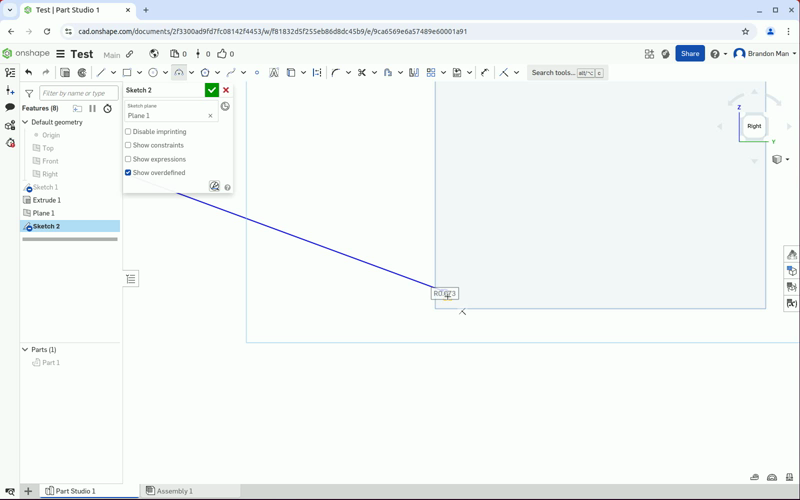
click(447, 296)
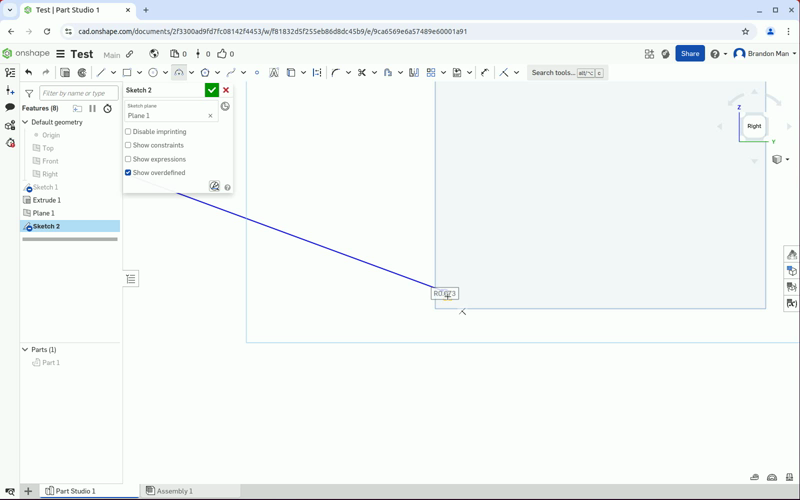
scroll(-6)
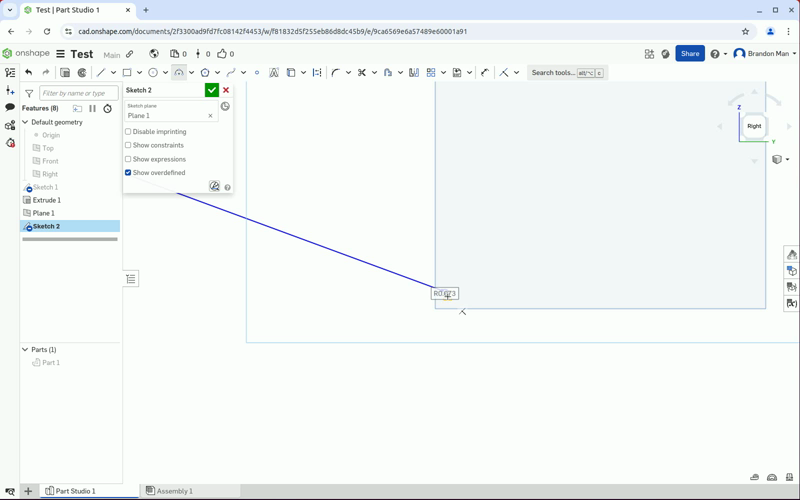
scroll(-6)
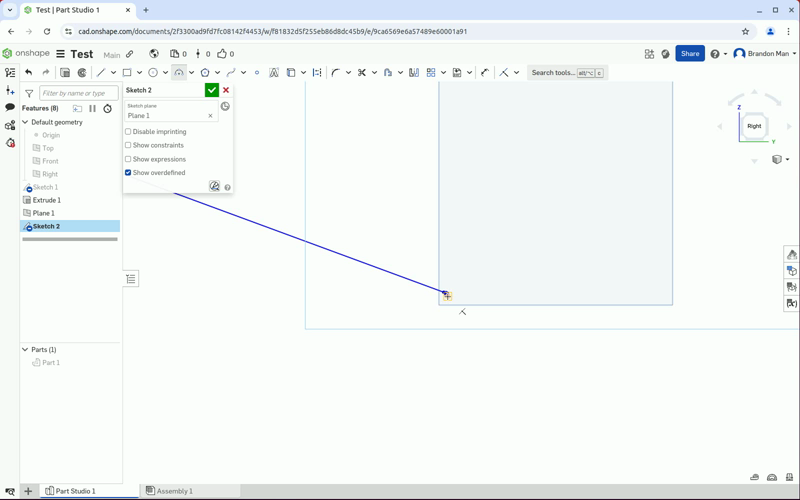
scroll(-6)
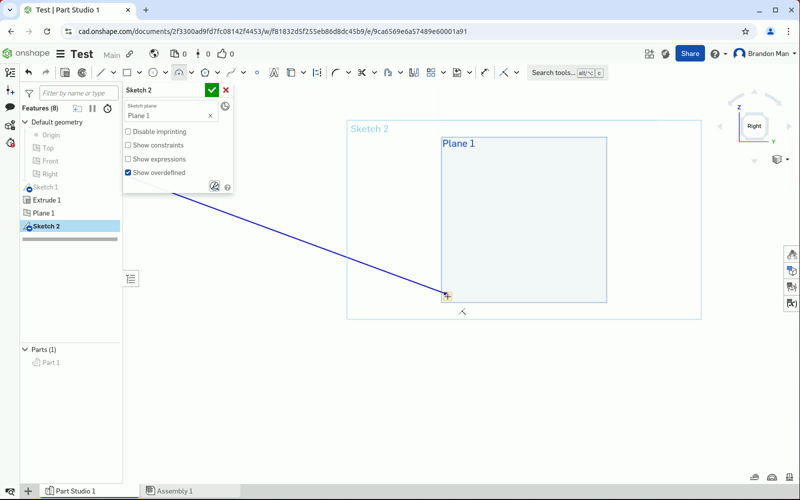
scroll(-6)
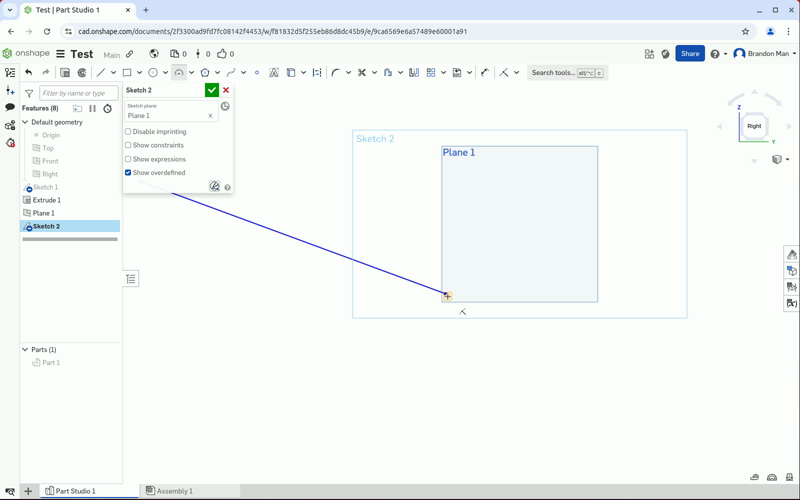
scroll(-6)
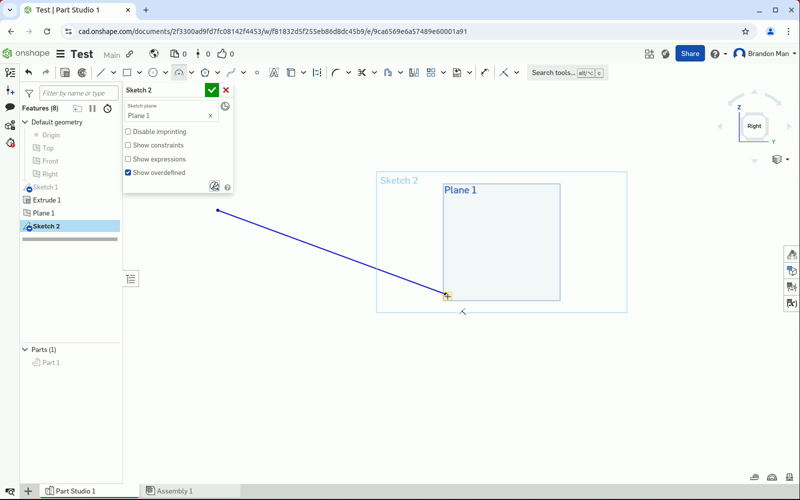
scroll(-6)
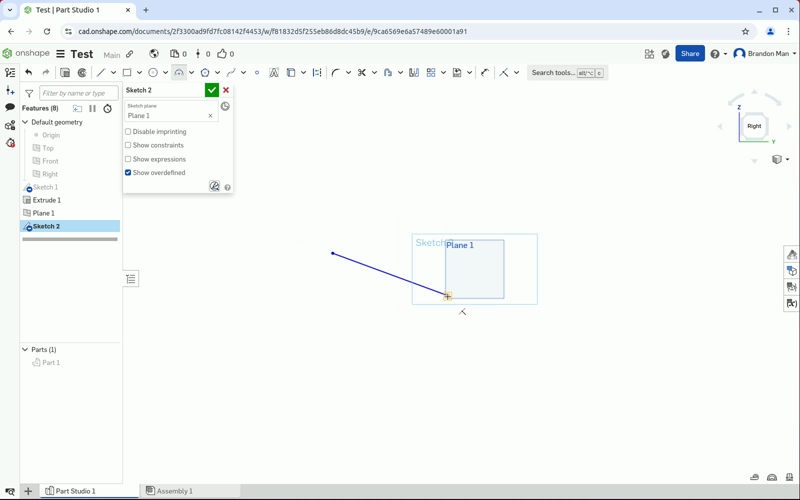
scroll(-6)
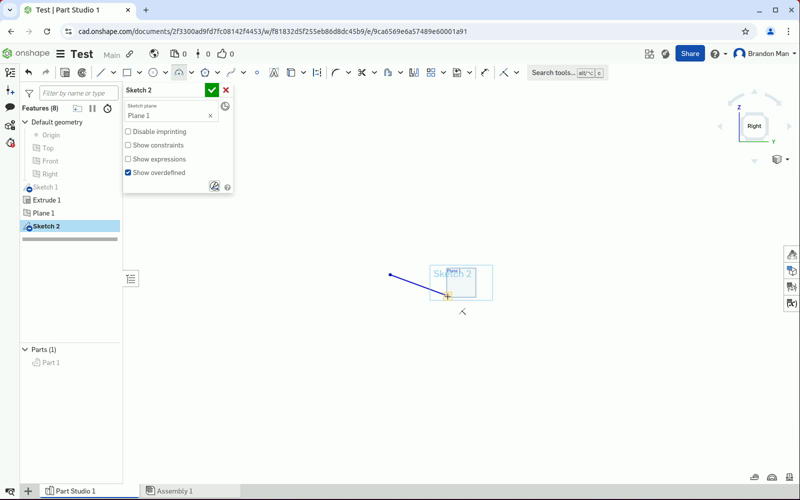
key_down(shift)
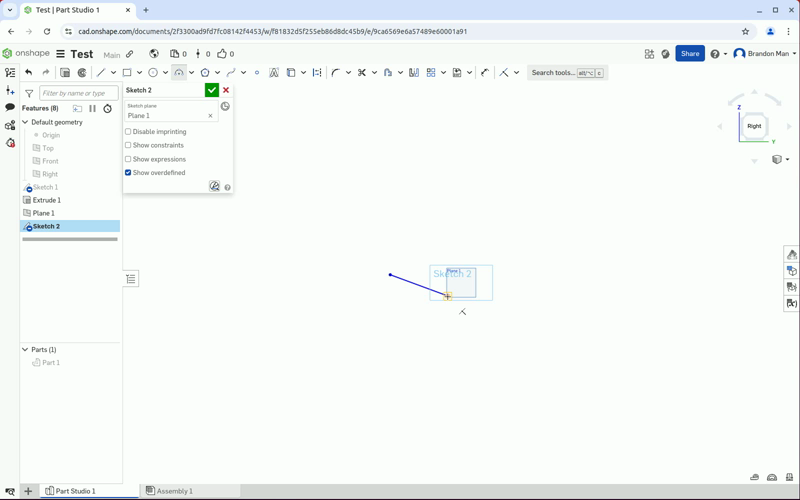
mouse_move(451, 291)
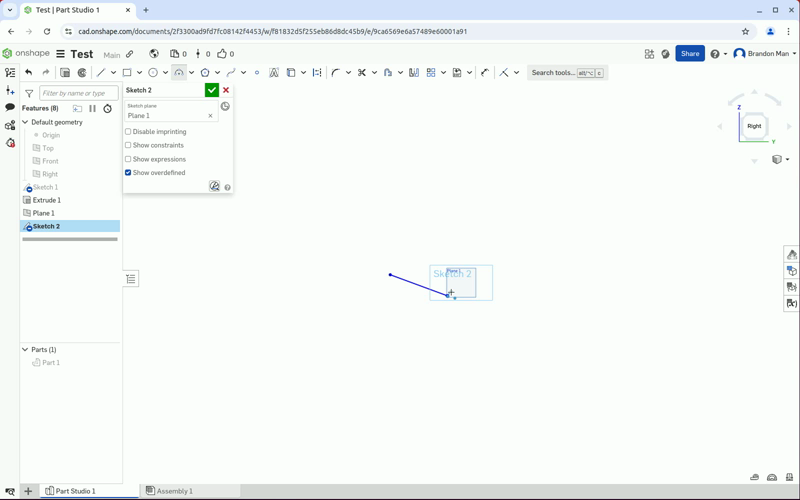
scroll(6)
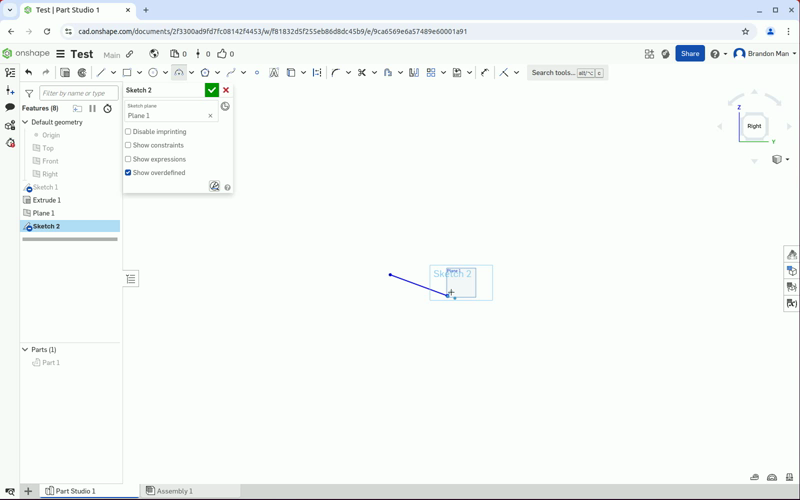
scroll(6)
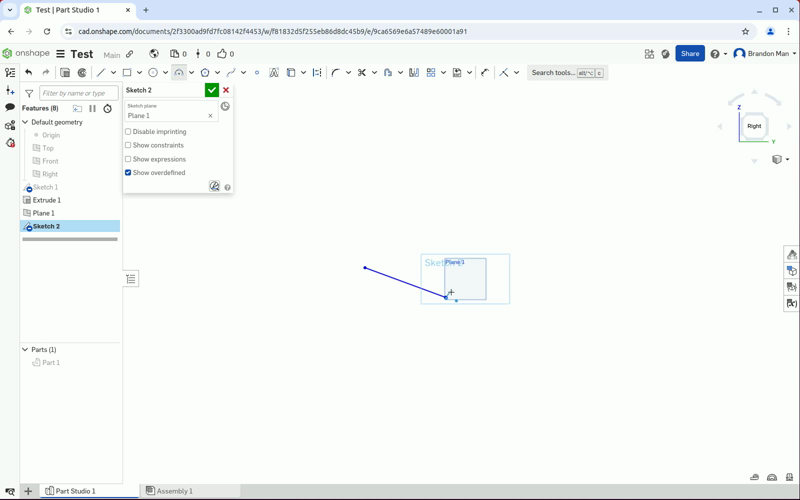
scroll(6)
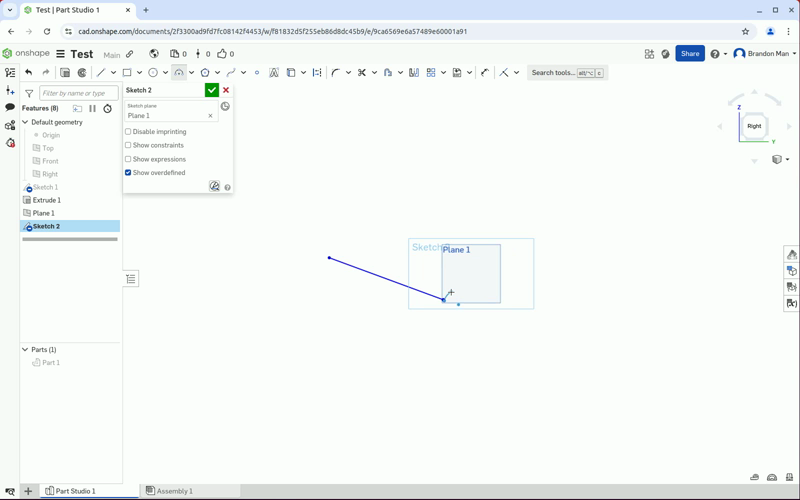
scroll(6)
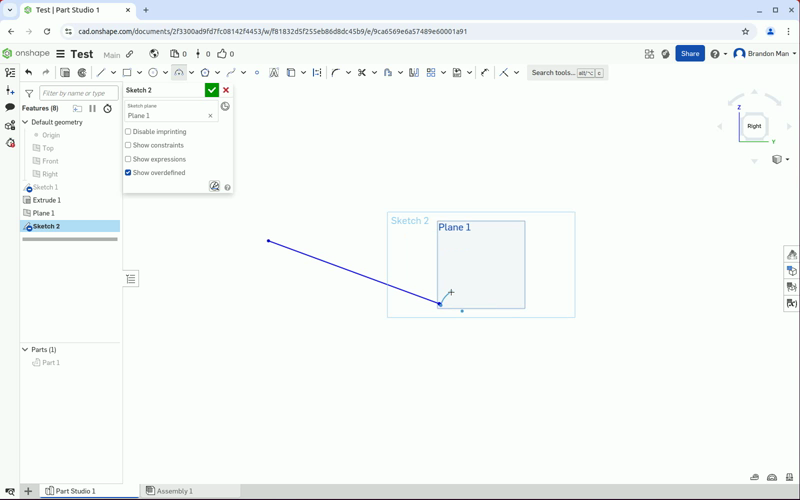
scroll(6)
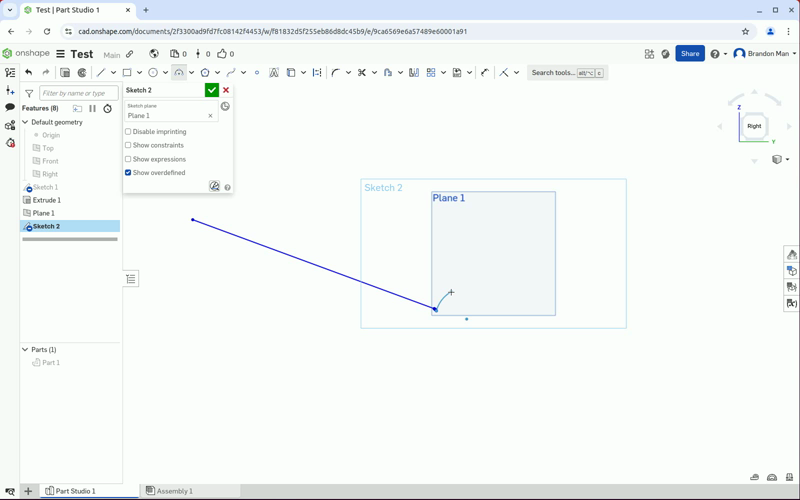
scroll(6)
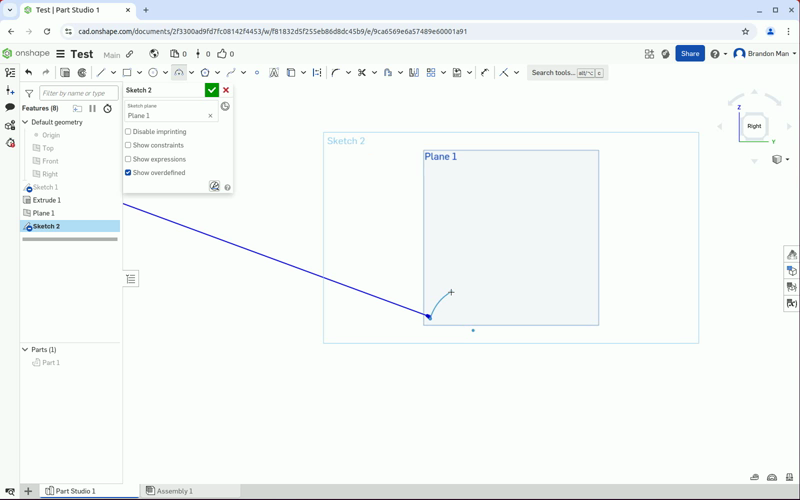
scroll(6)
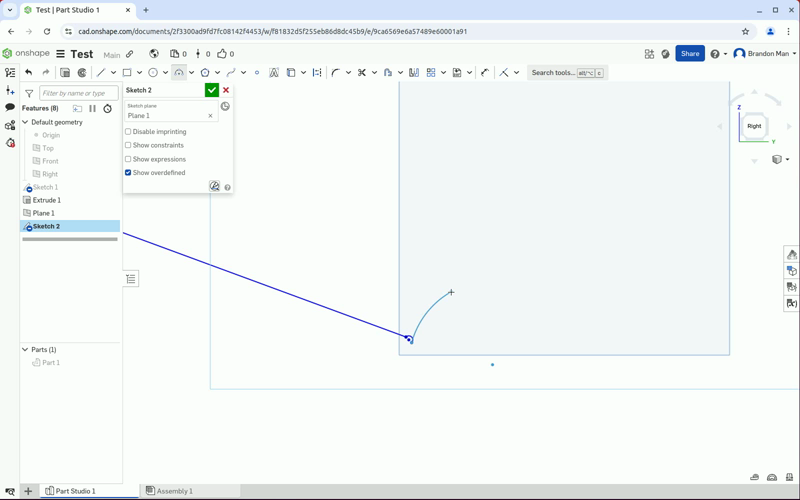
click(451, 291)
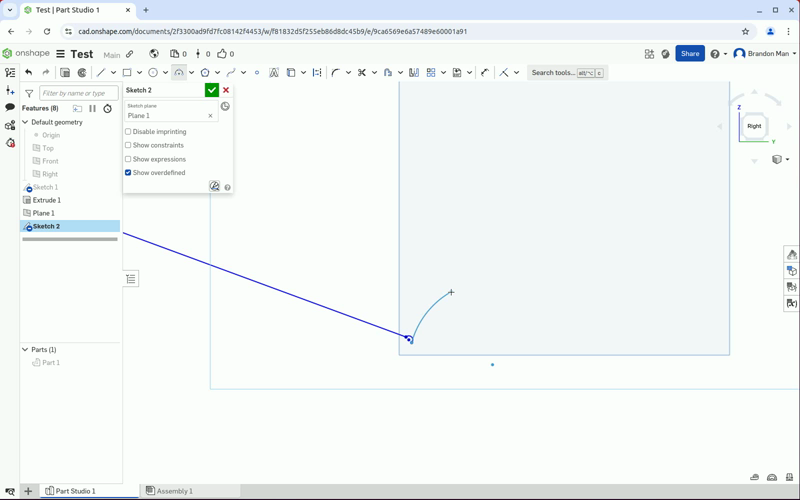
scroll(-6)
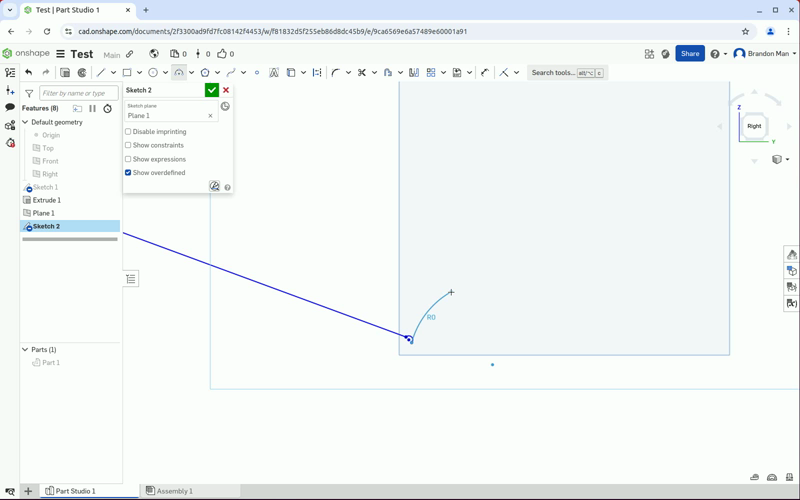
scroll(-6)
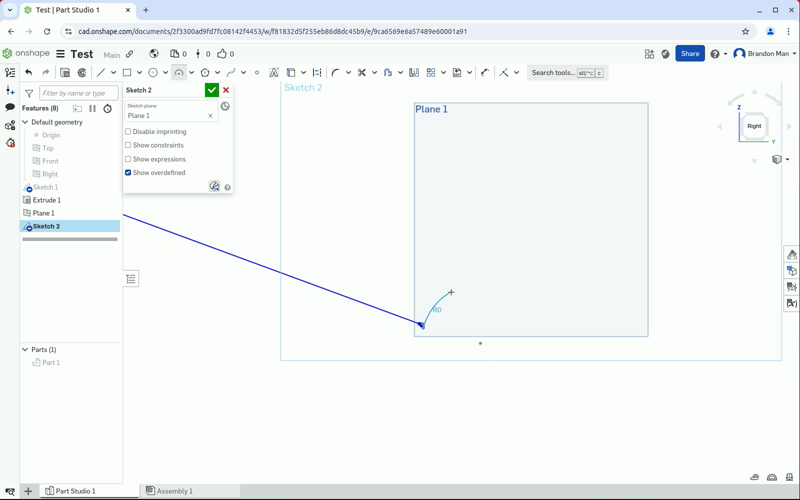
scroll(-6)
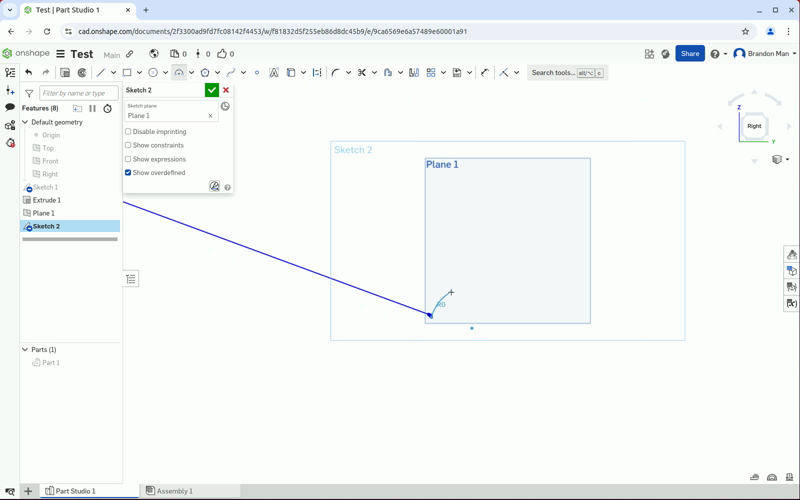
scroll(-6)
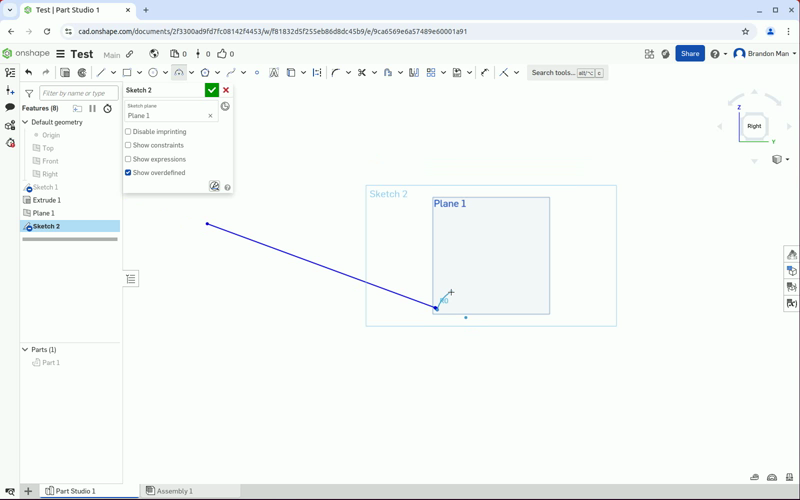
scroll(-6)
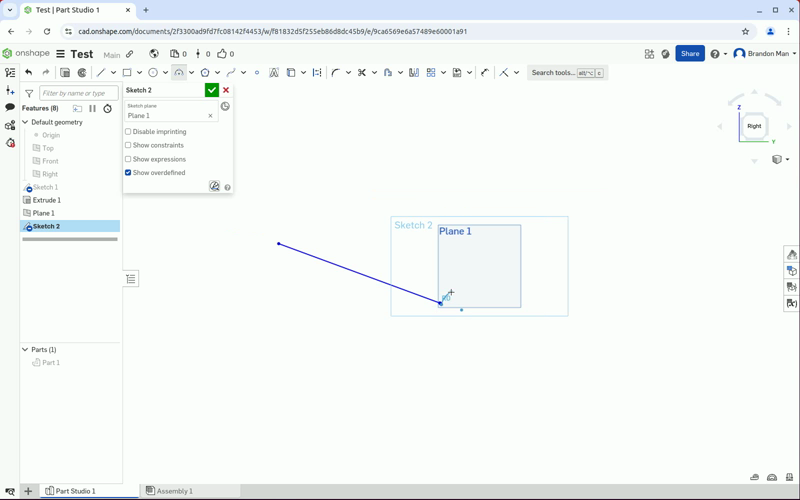
scroll(-6)
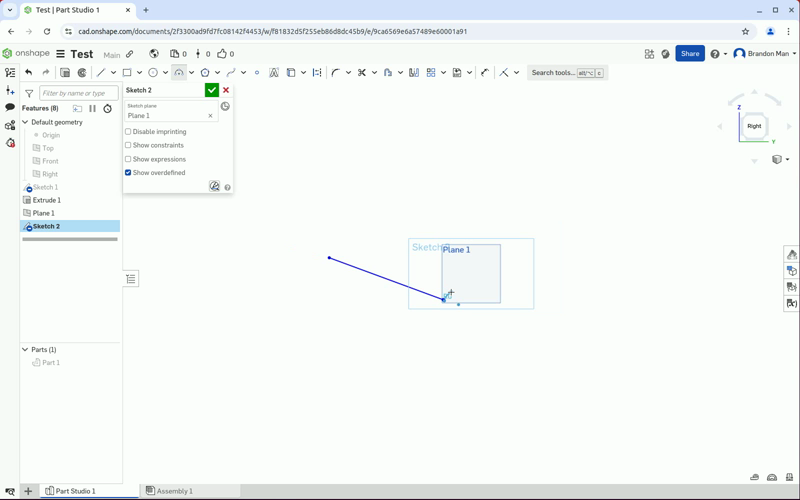
scroll(-6)
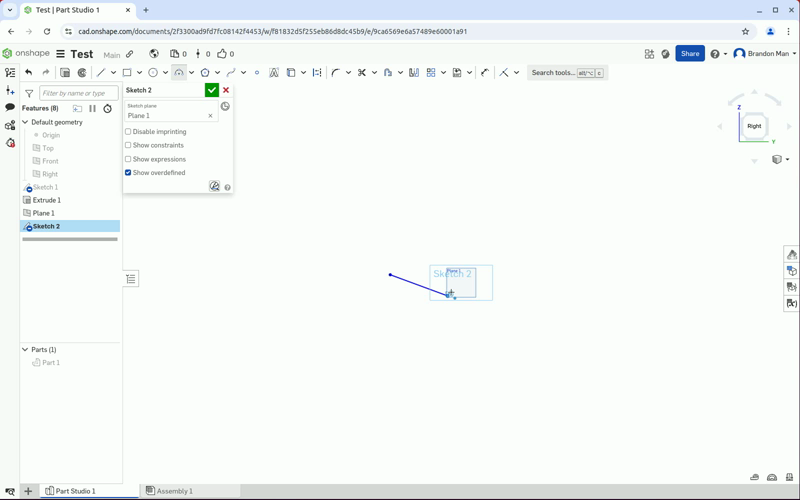
mouse_move(451, 294)
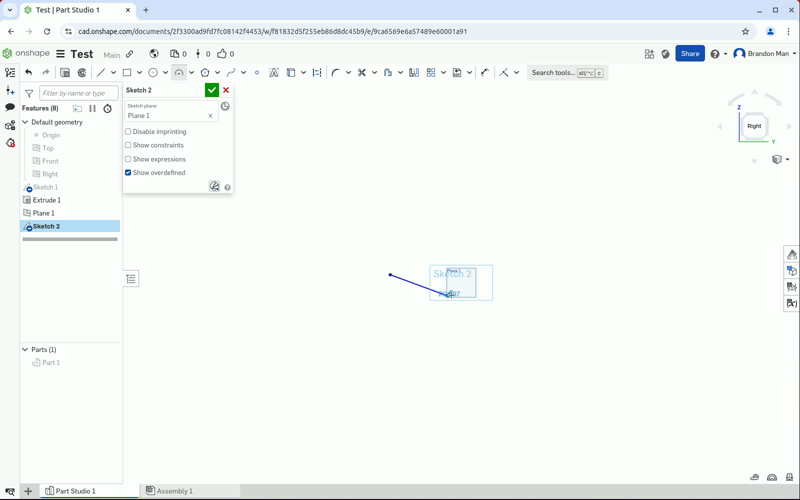
scroll(6)
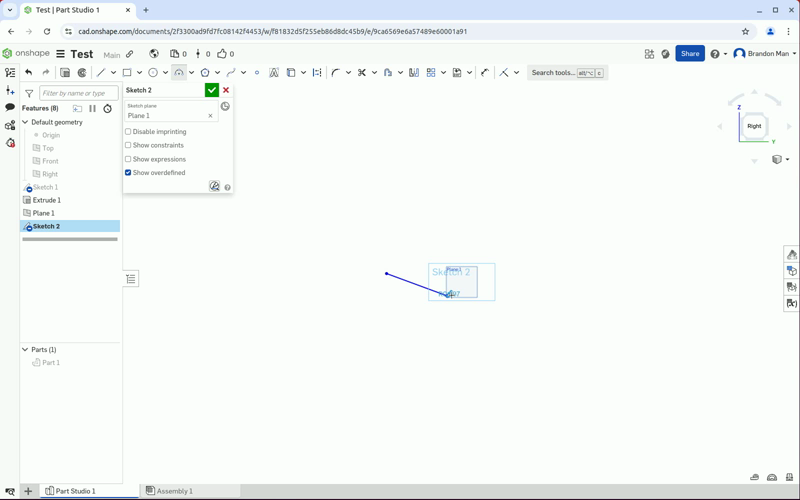
scroll(6)
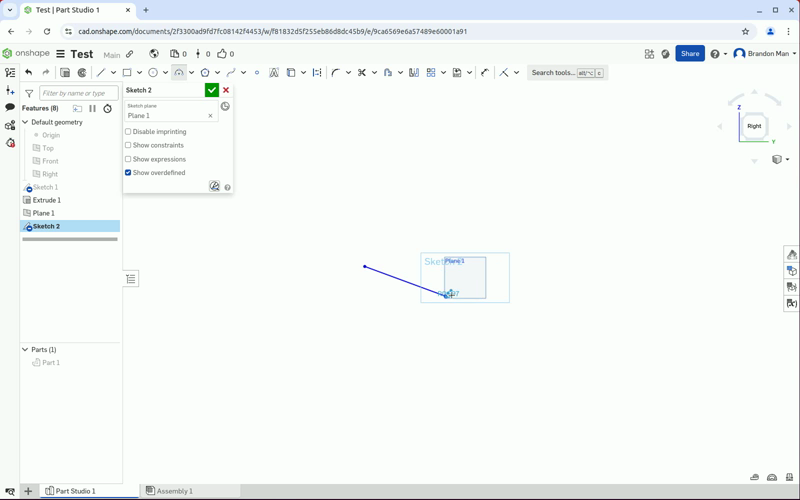
scroll(6)
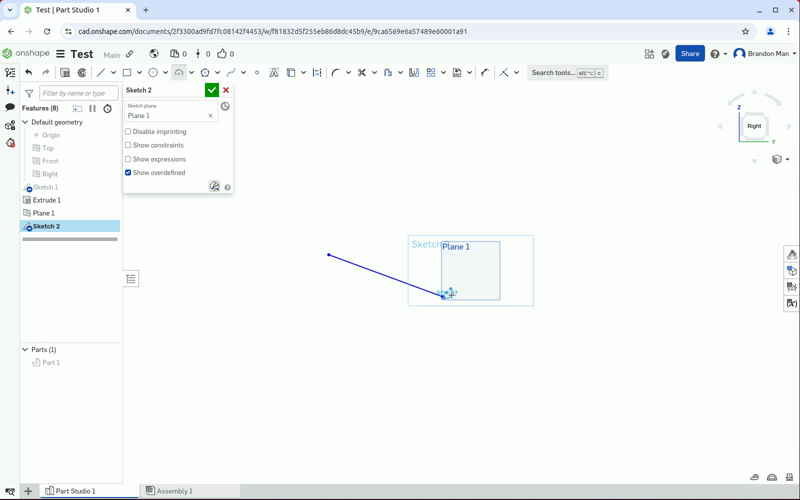
scroll(6)
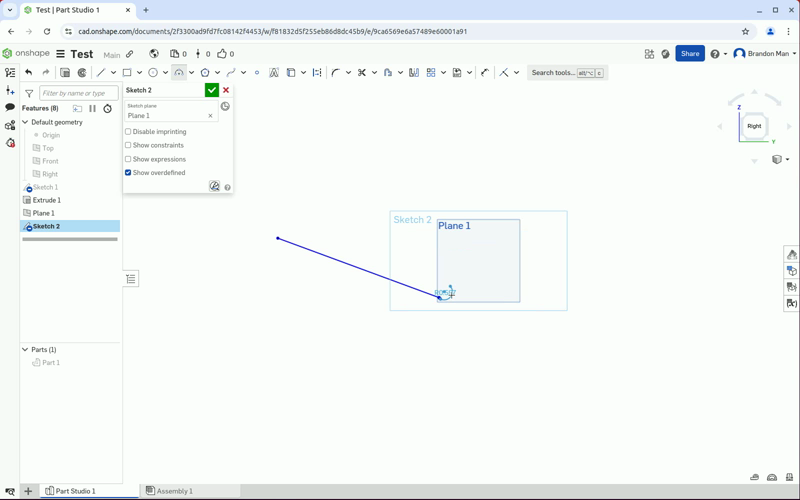
scroll(6)
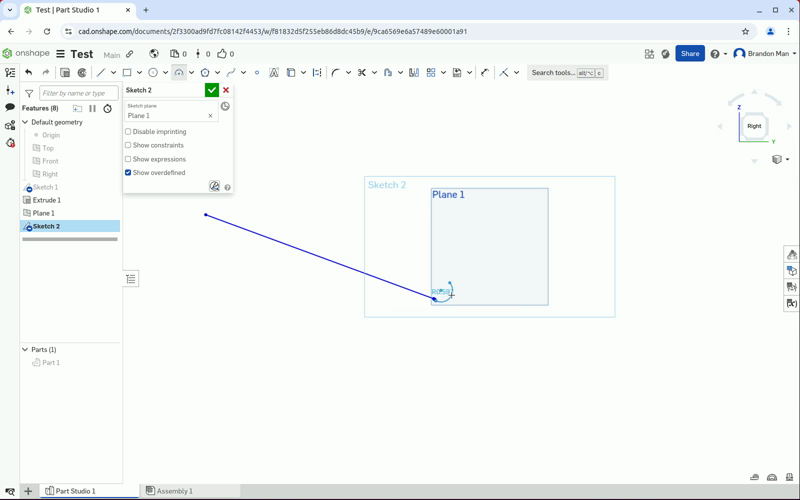
scroll(6)
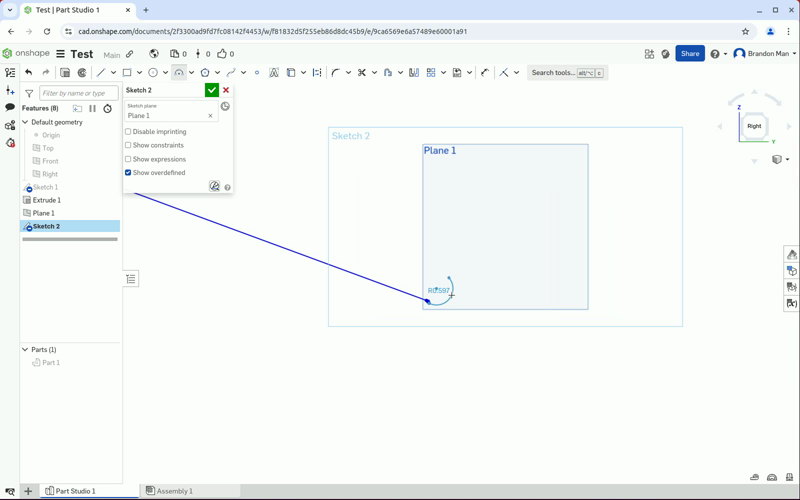
scroll(6)
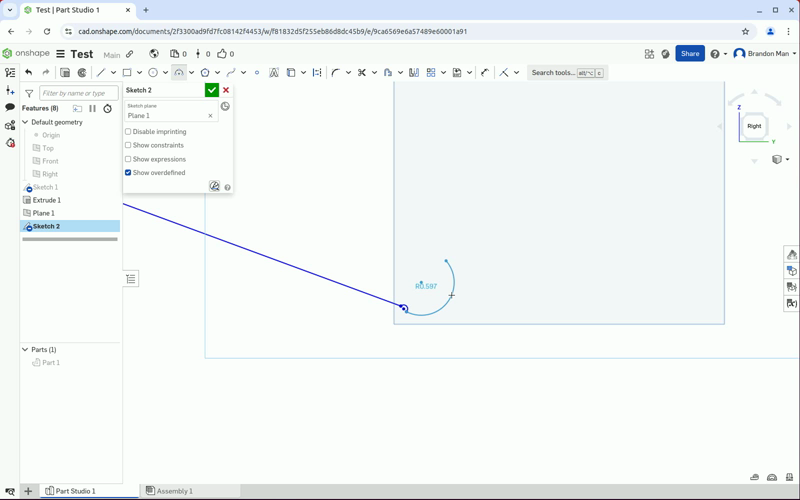
click(451, 294)
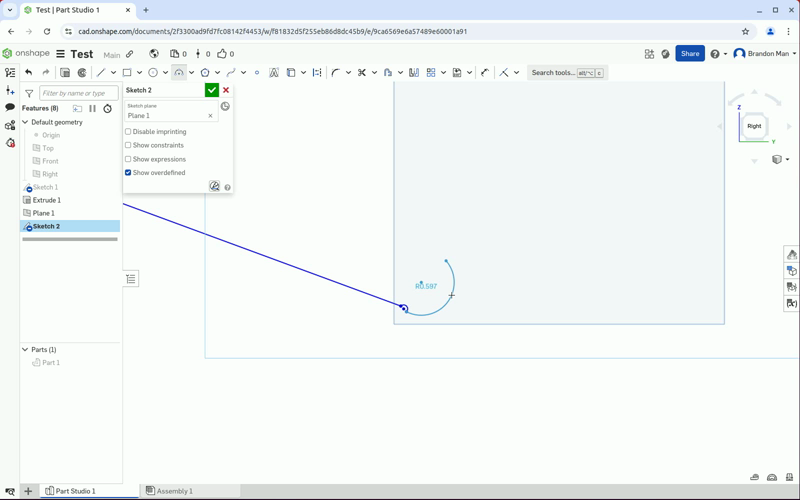
scroll(-6)
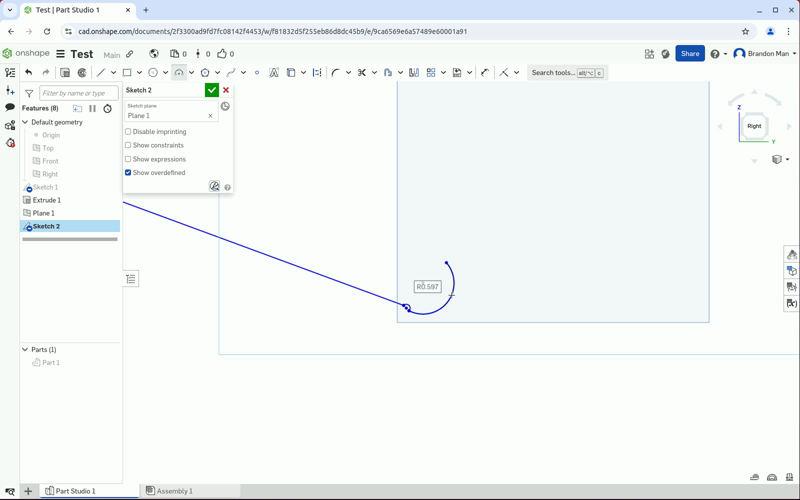
scroll(-6)
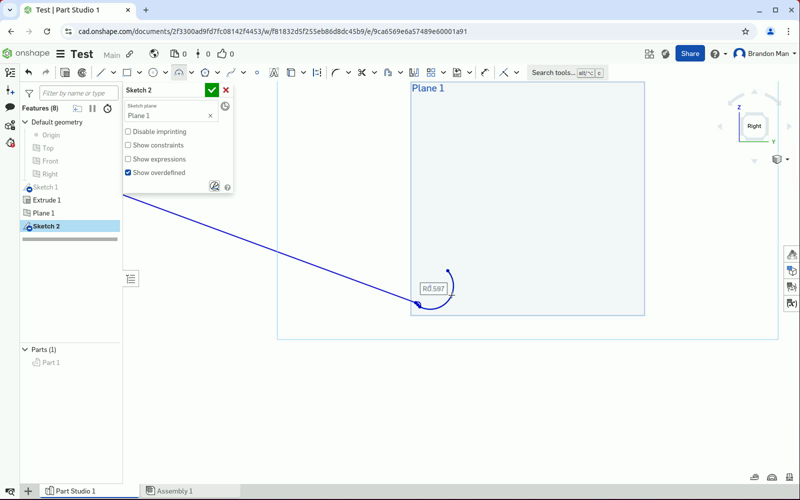
scroll(-6)
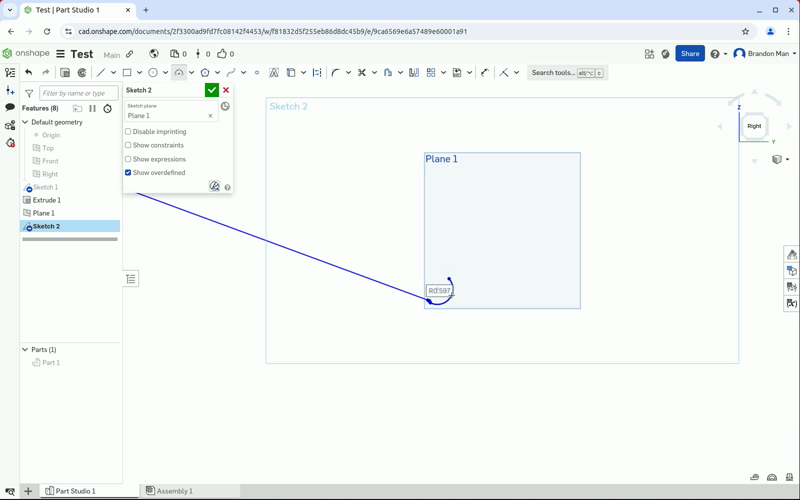
scroll(-6)
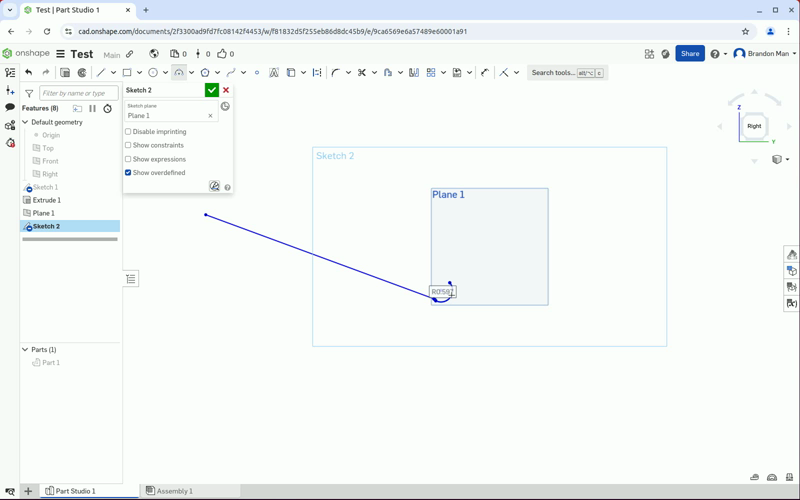
scroll(-6)
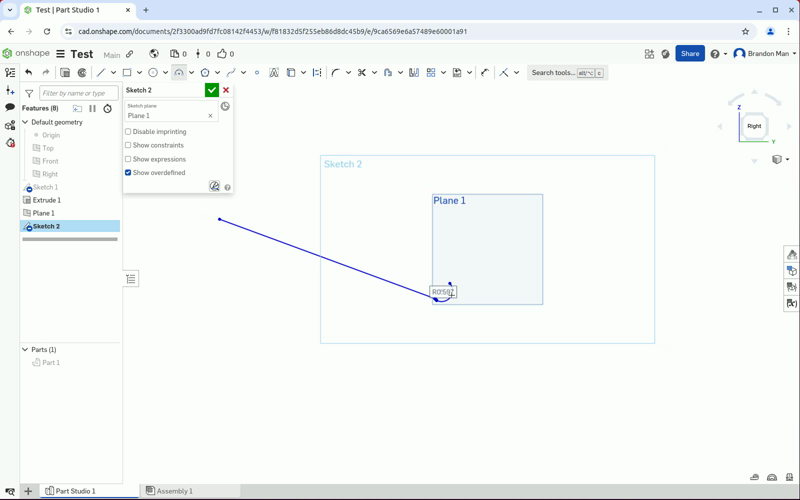
scroll(-6)
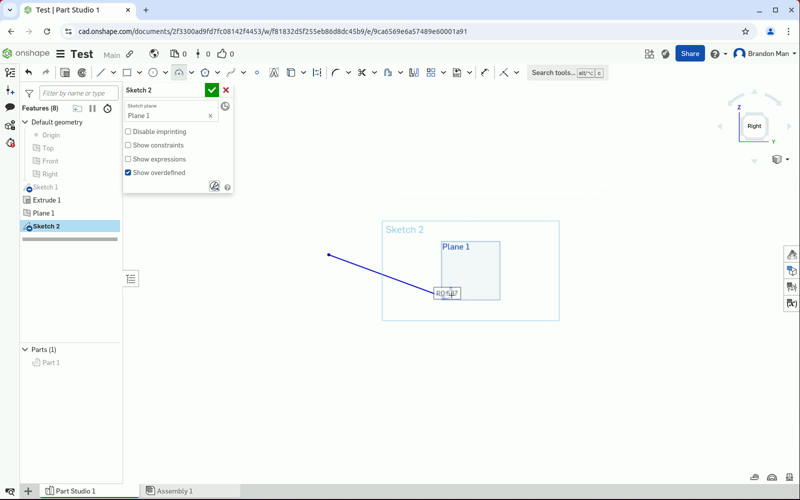
scroll(-6)
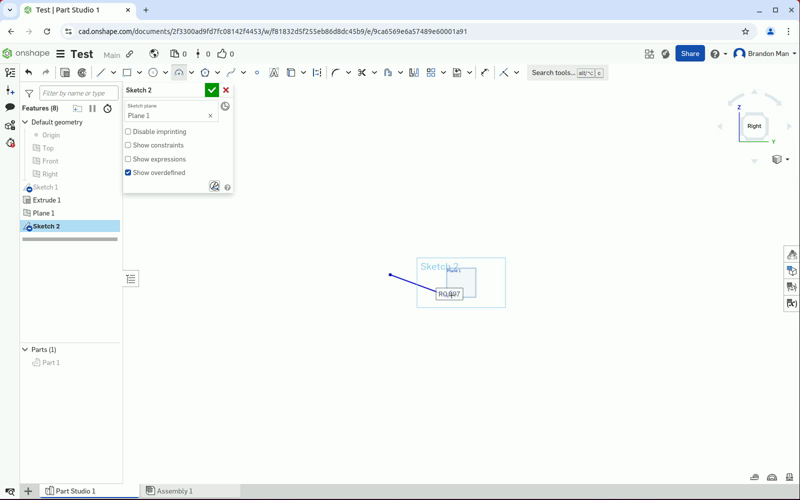
key_up(shift)
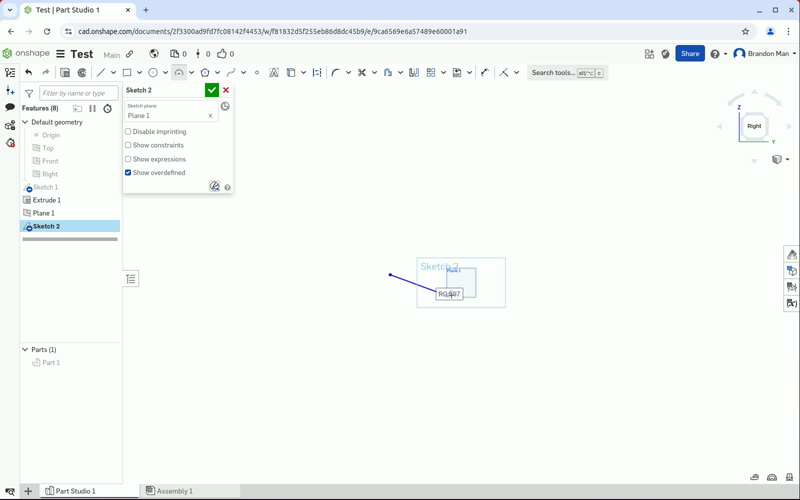
key(esc)
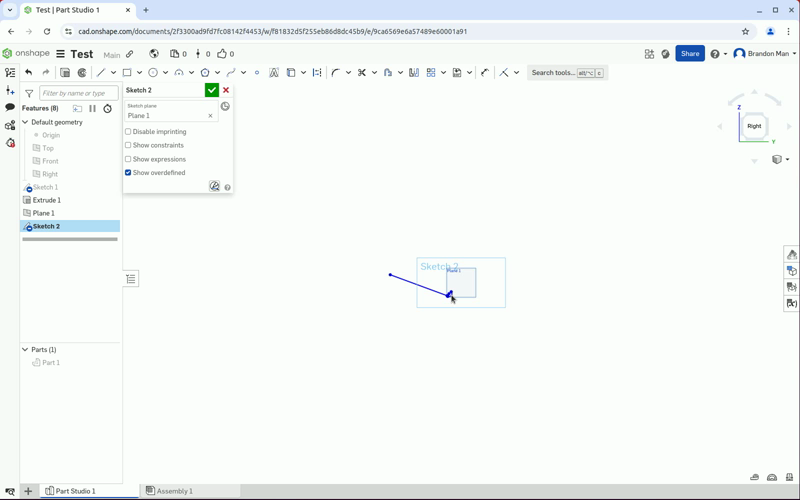
key(l)
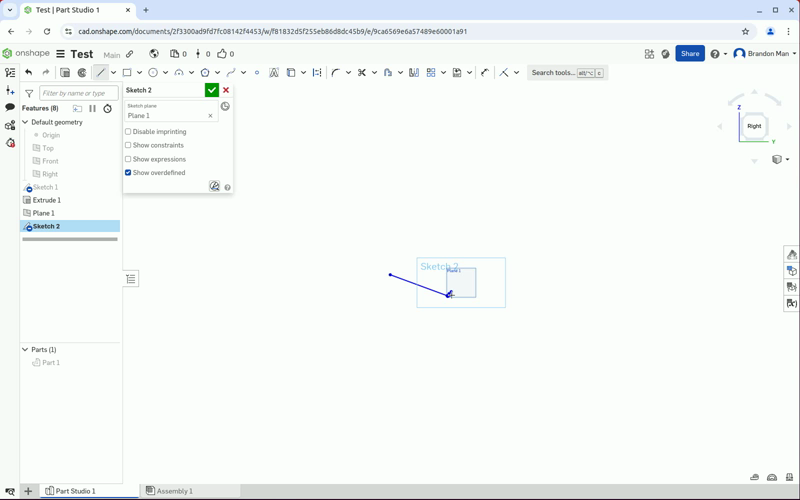
mouse_move(451, 291)
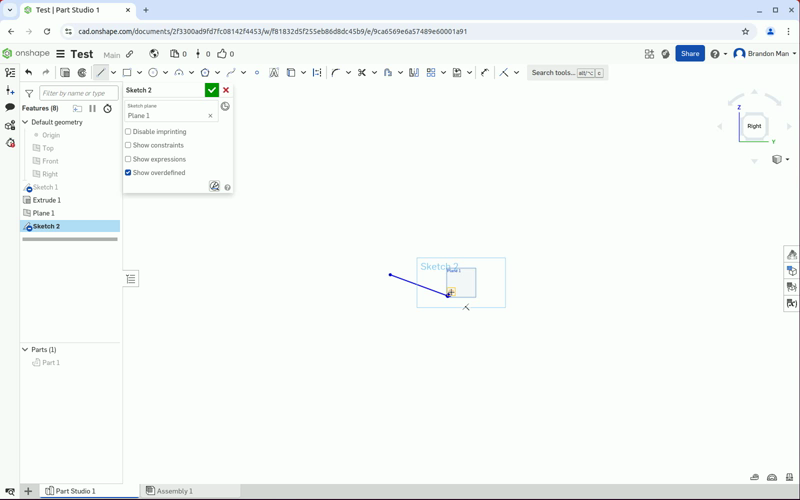
scroll(6)
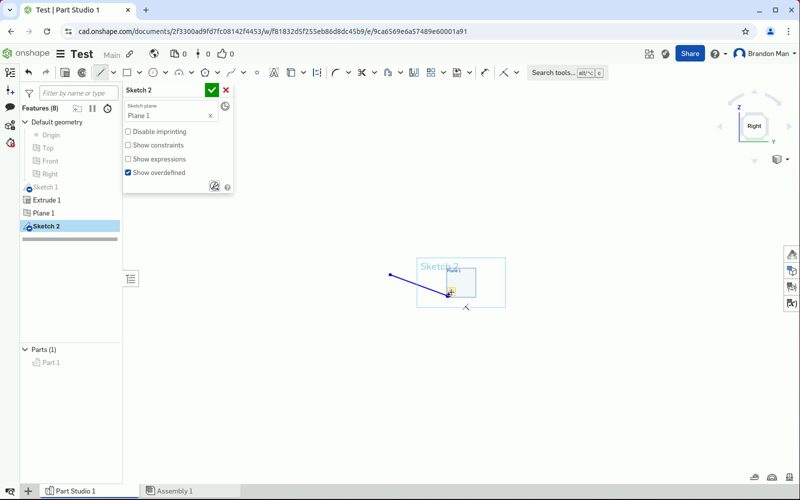
scroll(6)
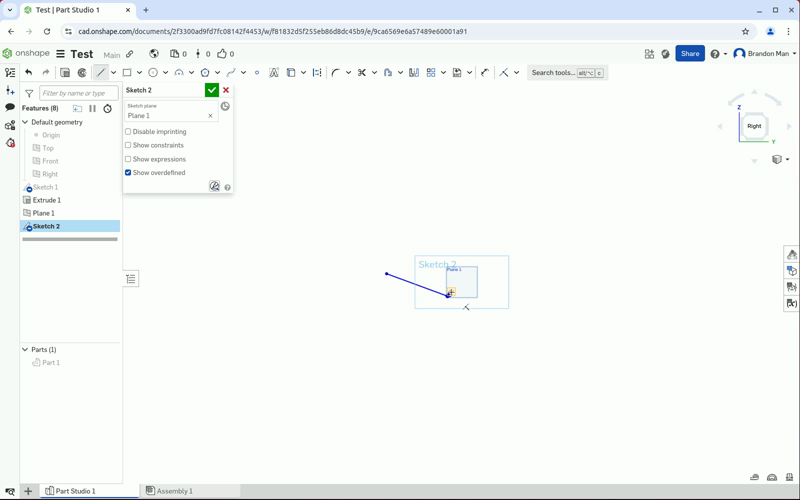
scroll(6)
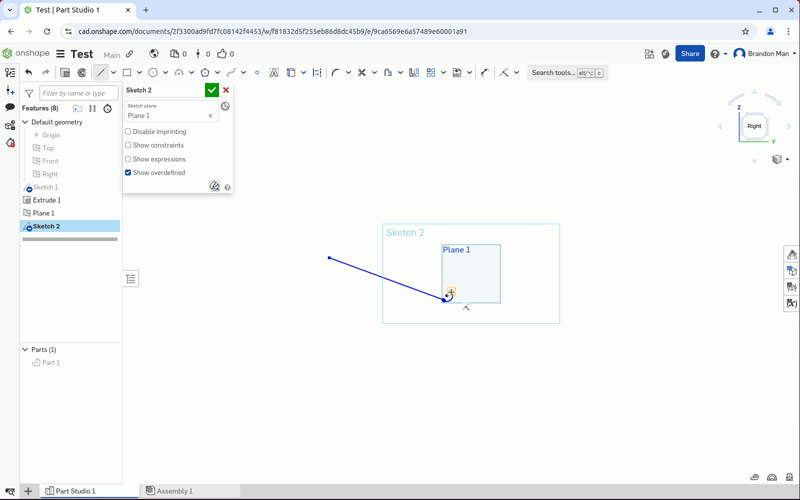
scroll(6)
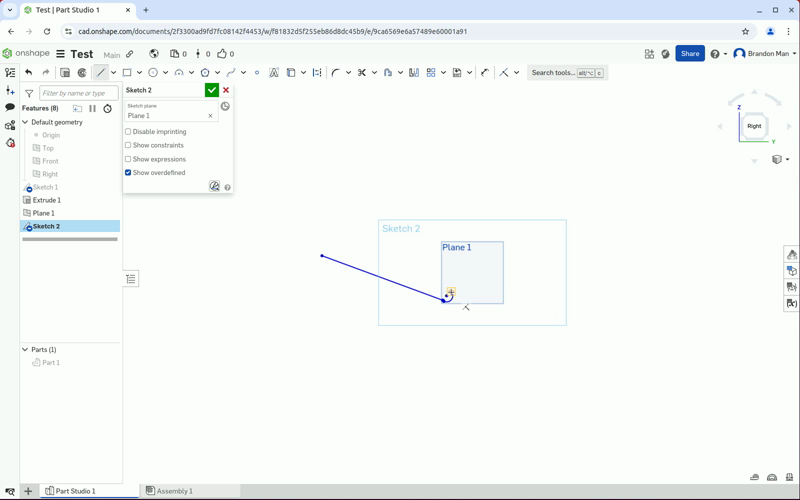
scroll(6)
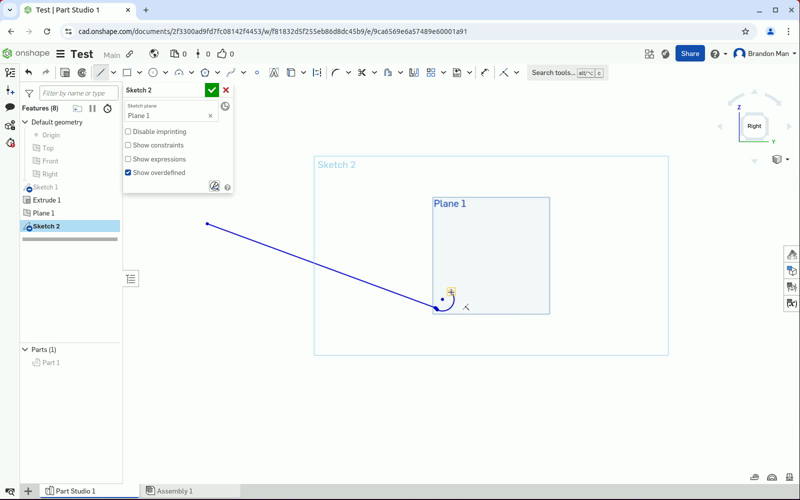
scroll(6)
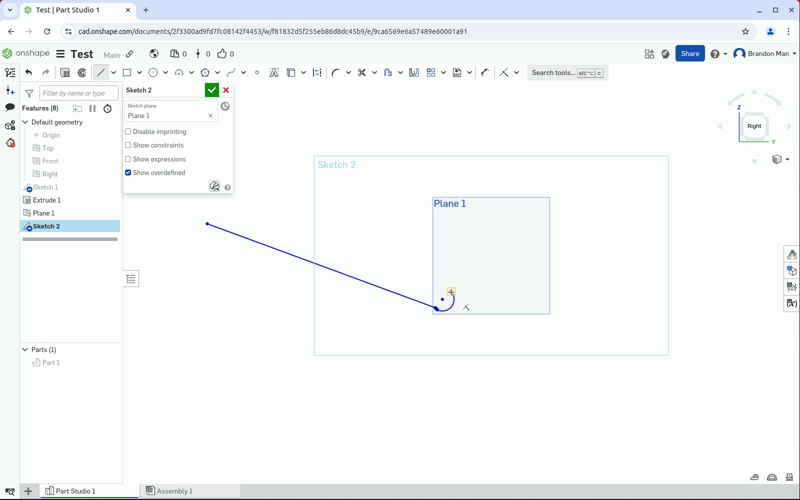
scroll(6)
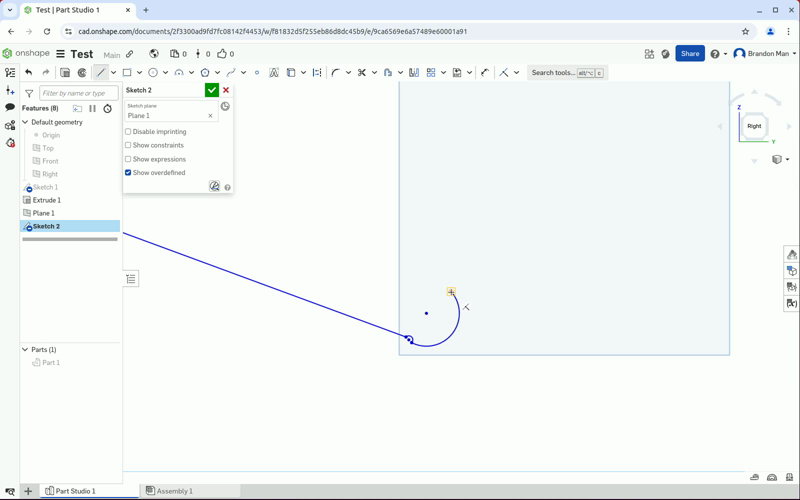
click(451, 291)
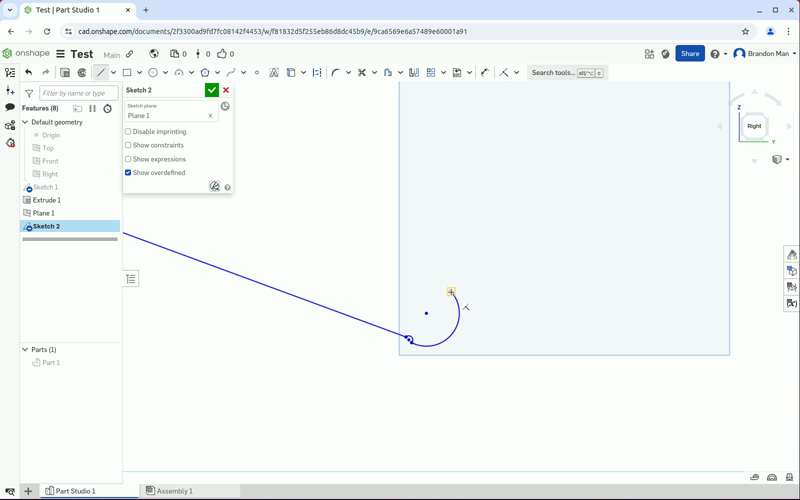
scroll(-6)
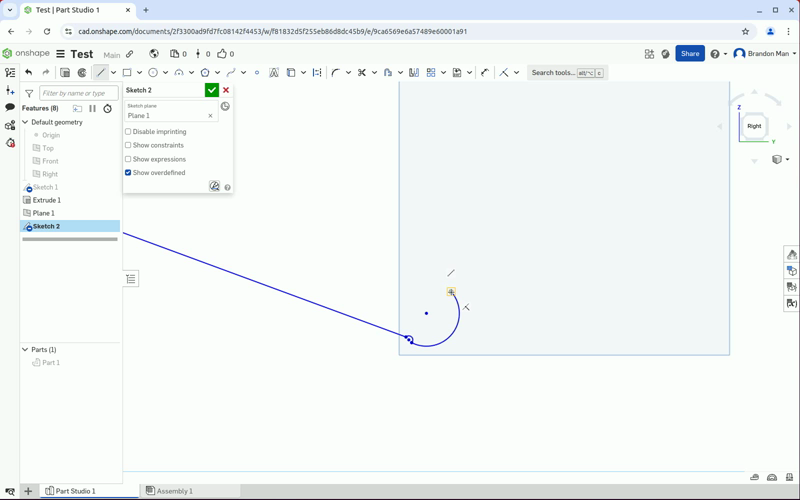
scroll(-6)
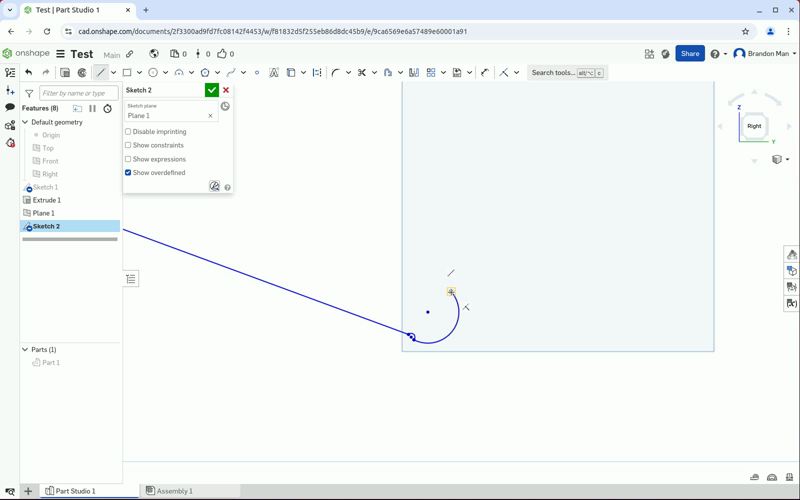
scroll(-6)
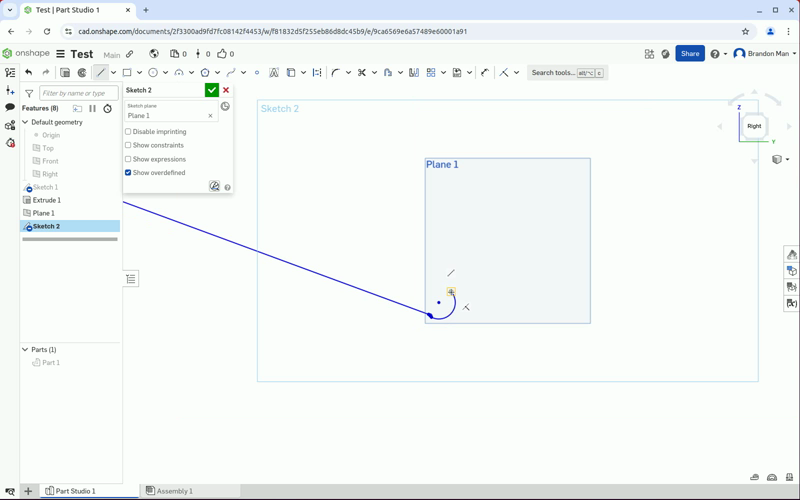
scroll(-6)
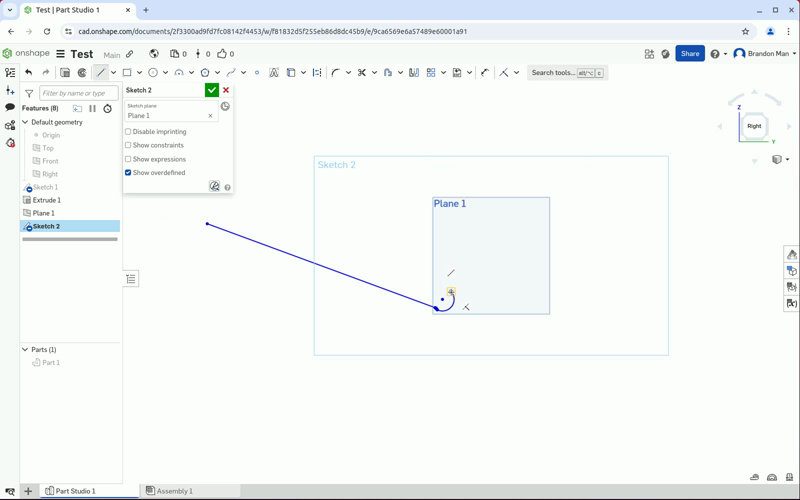
scroll(-6)
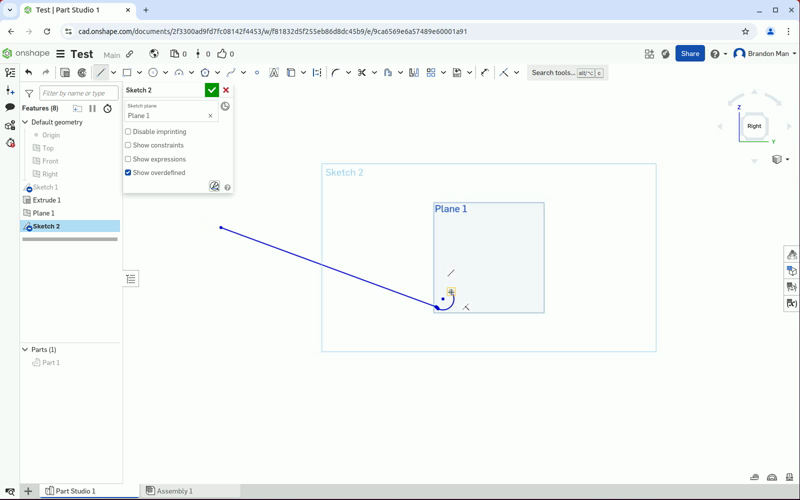
scroll(-6)
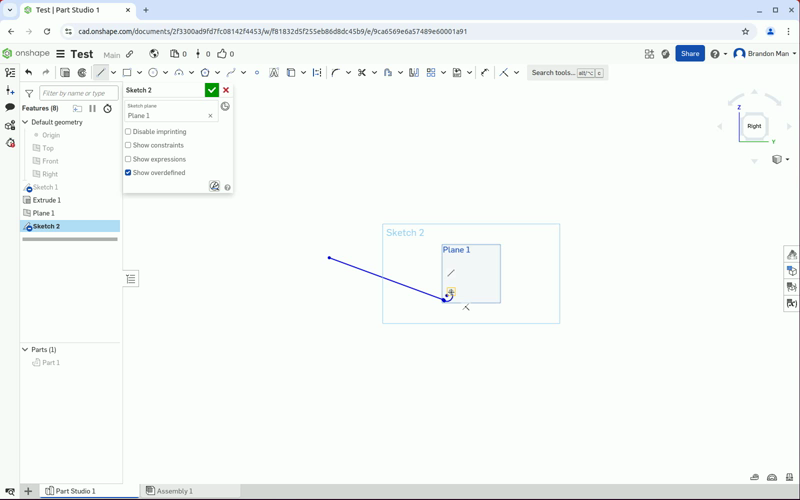
scroll(-6)
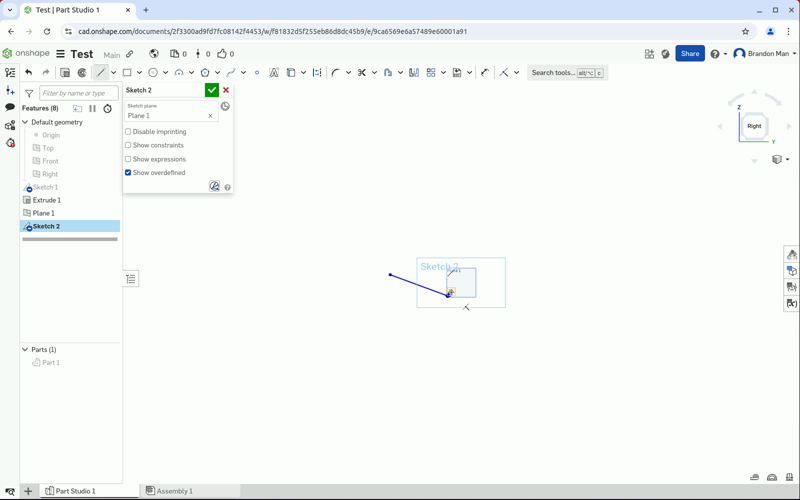
key_down(shift)
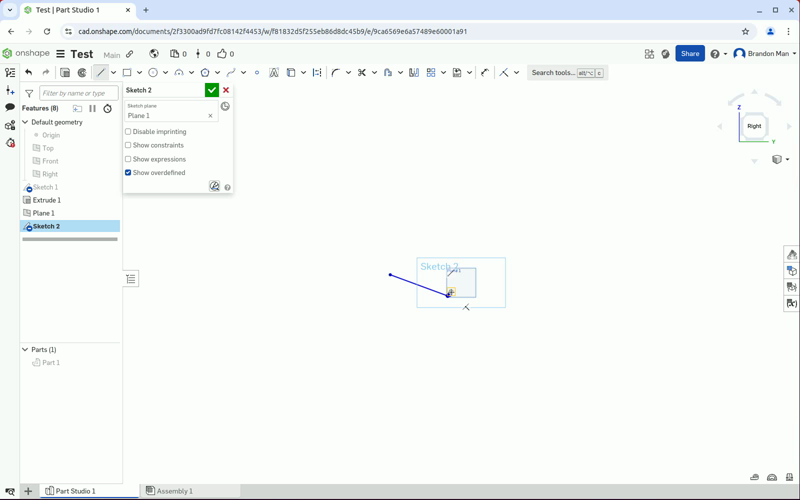
mouse_move(481, 291)
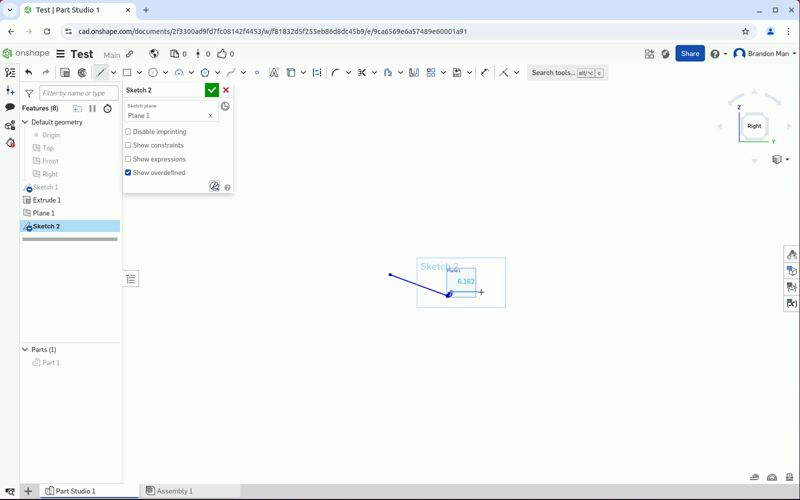
mouse_move(438, 270)
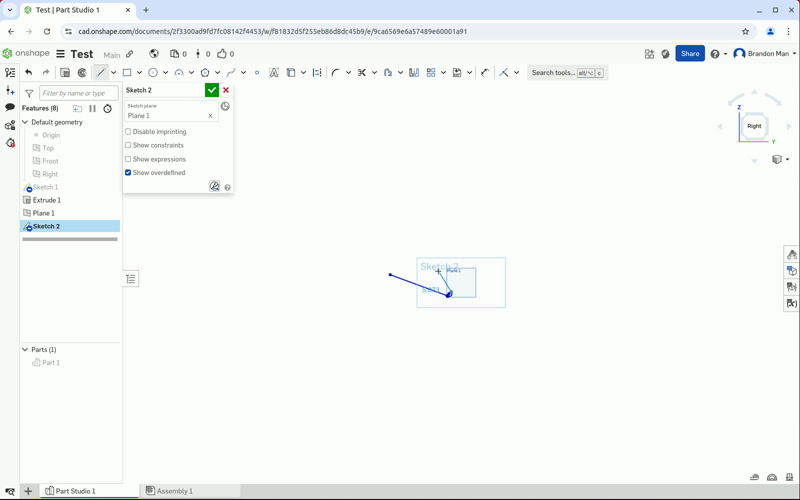
click(438, 270)
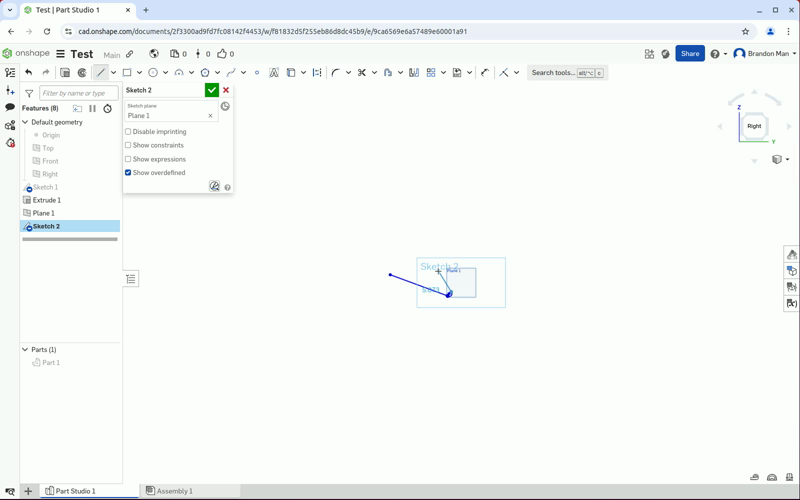
key_up(shift)
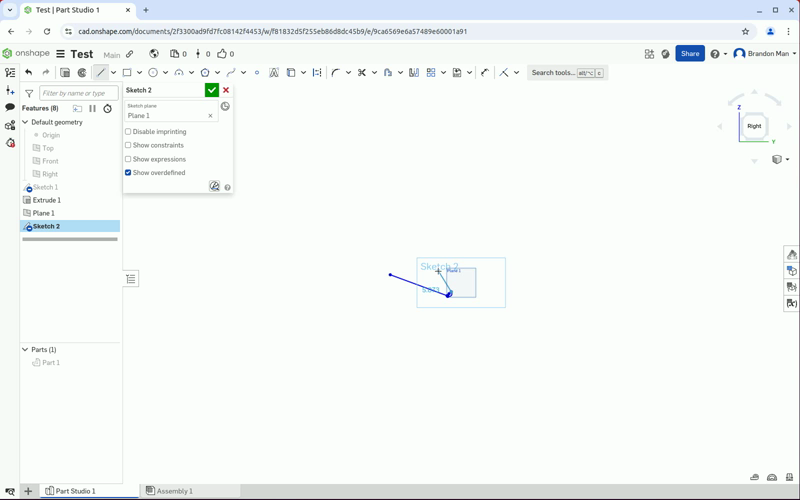
key(esc)
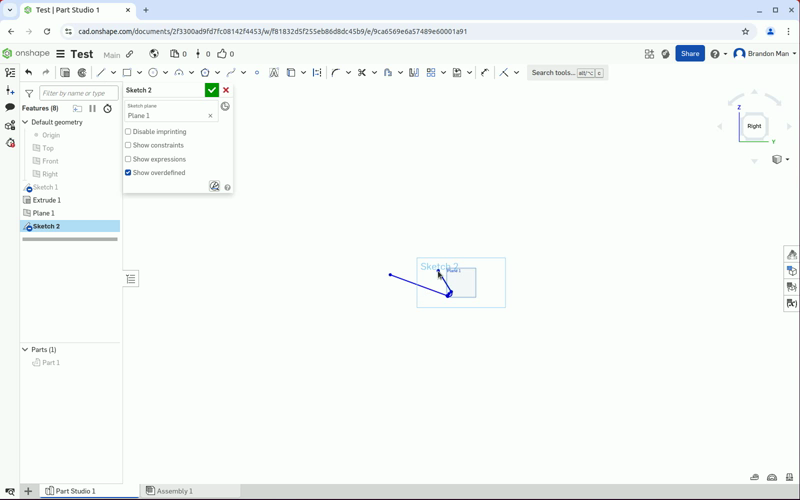
key(a)
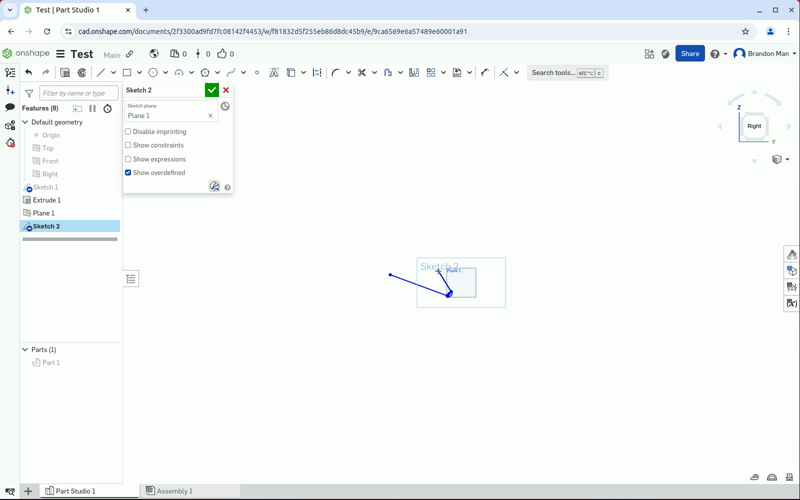
mouse_move(438, 270)
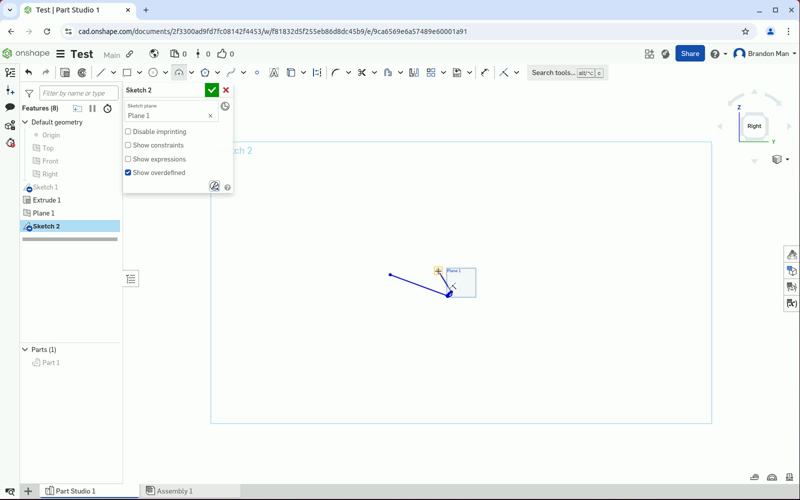
click(438, 270)
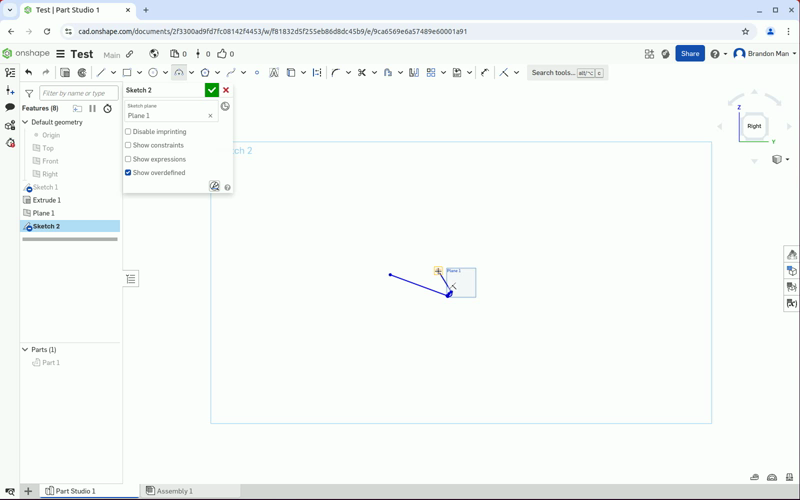
key_down(shift)
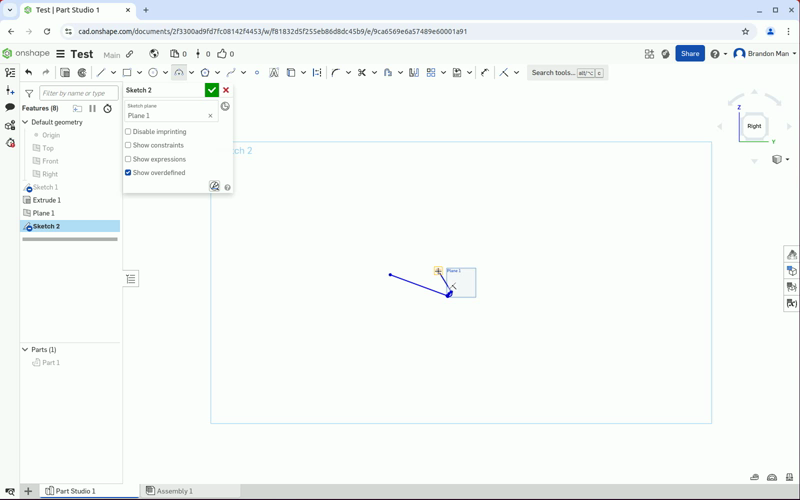
mouse_move(436, 269)
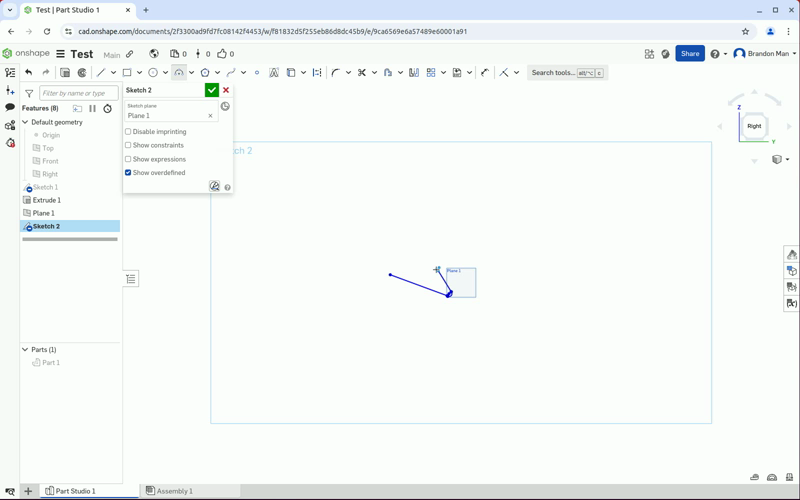
scroll(6)
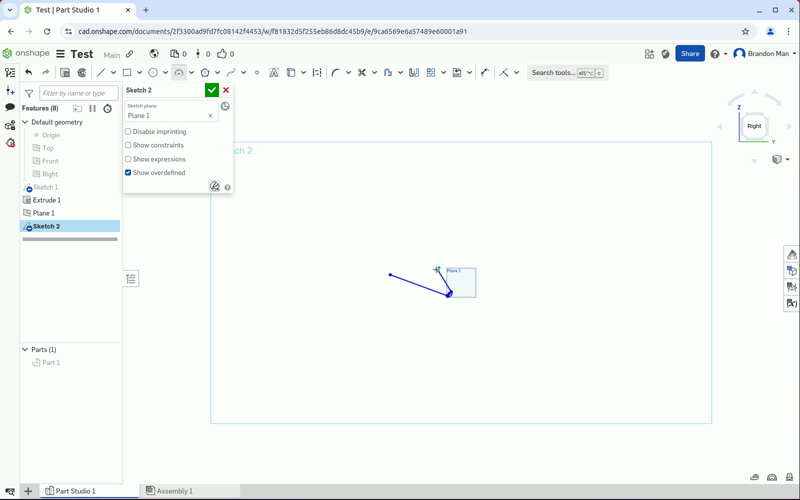
scroll(6)
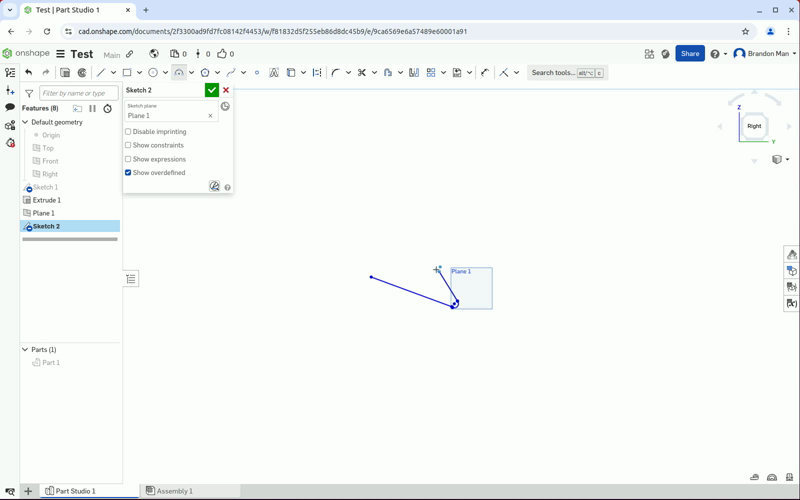
scroll(6)
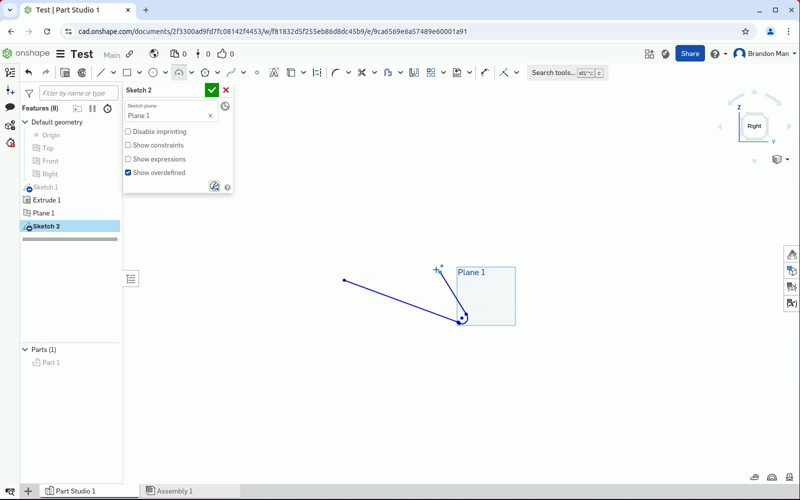
scroll(6)
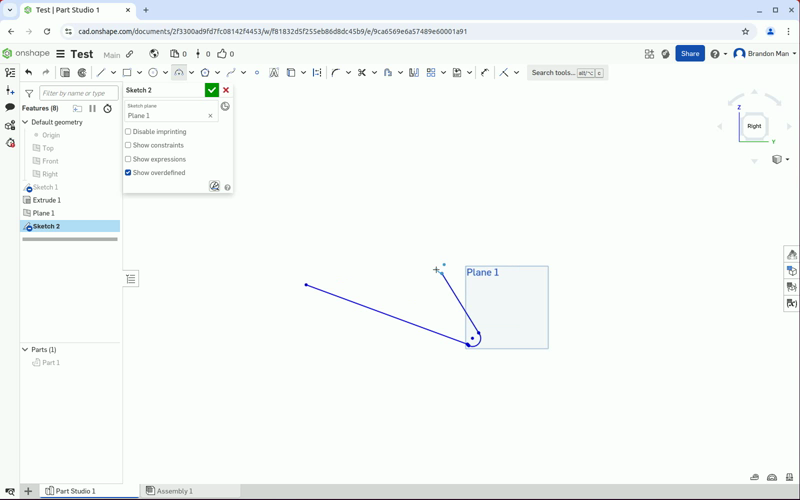
scroll(6)
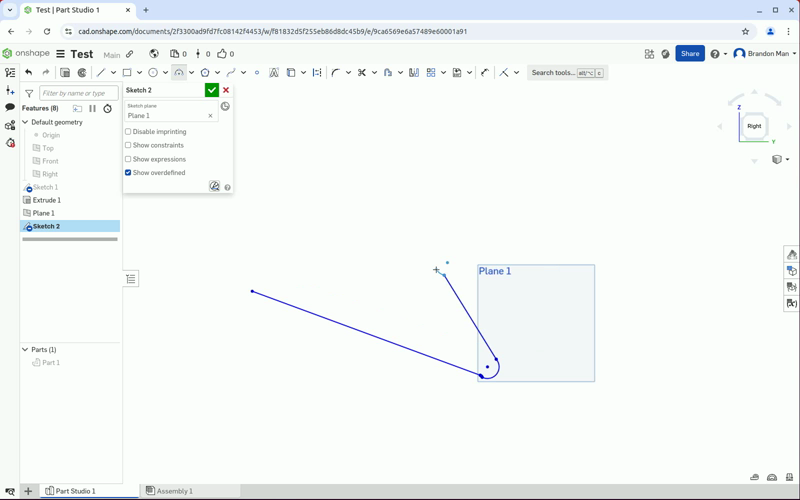
scroll(6)
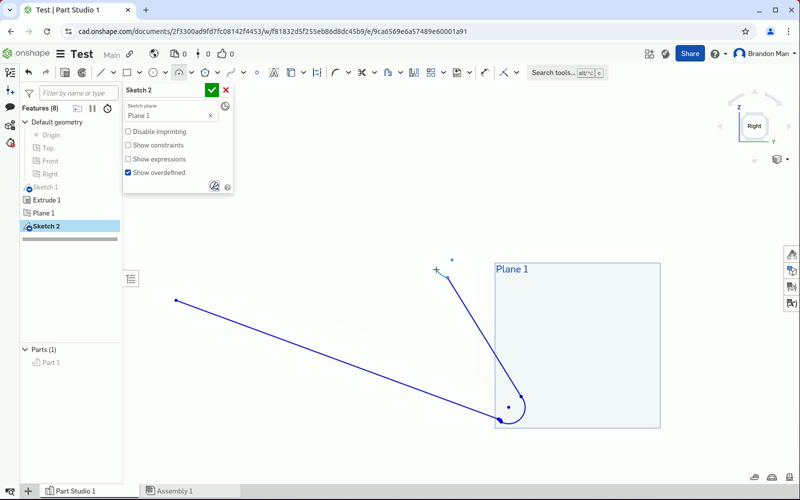
scroll(6)
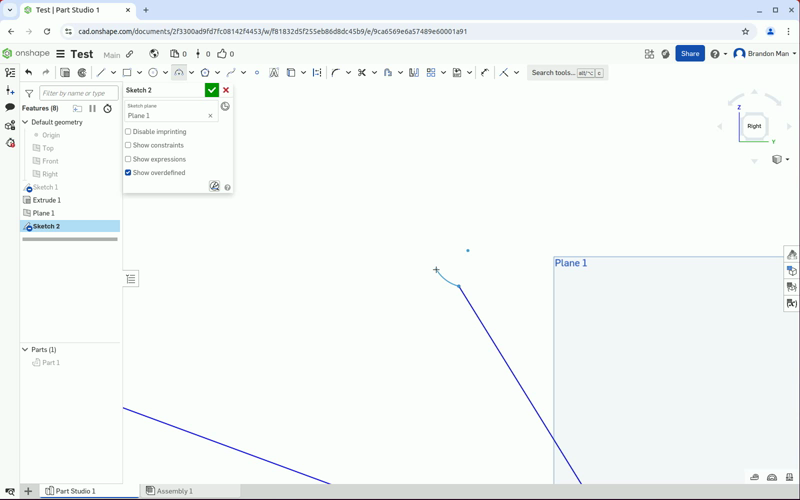
click(436, 269)
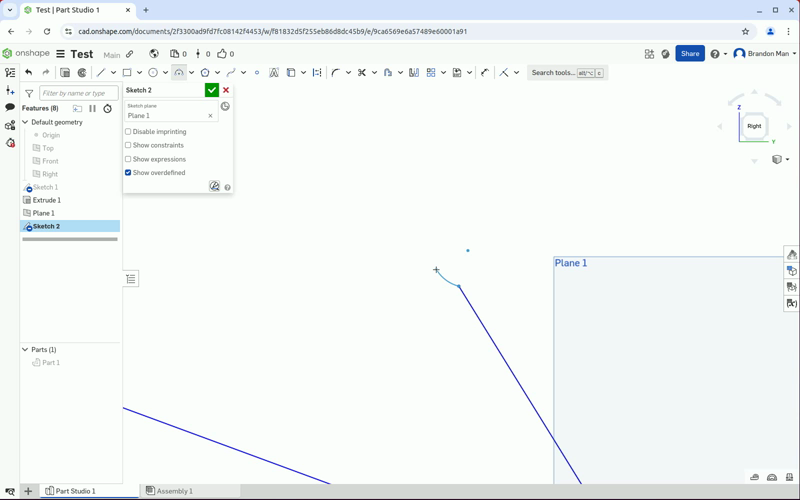
scroll(-6)
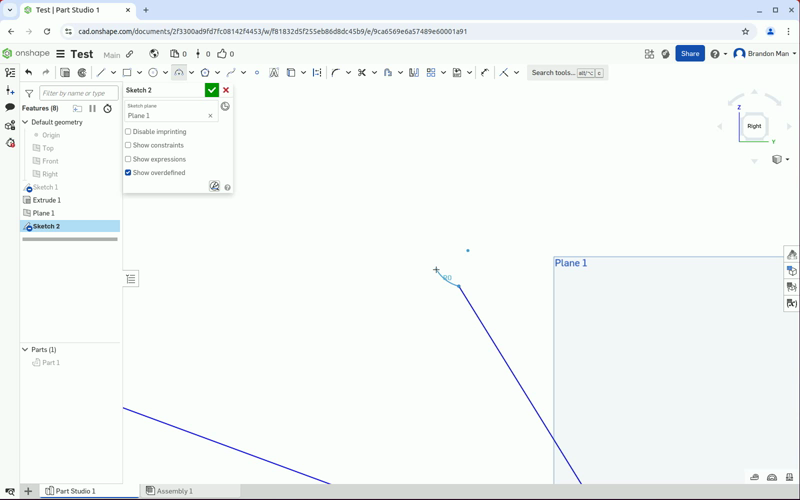
scroll(-6)
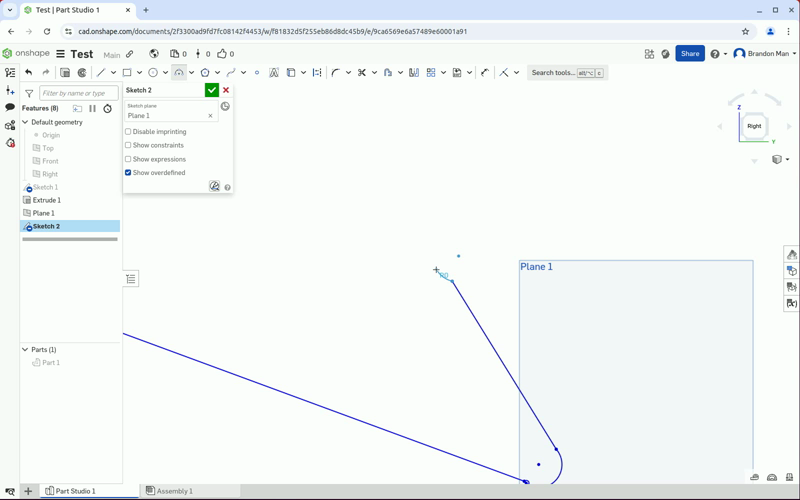
scroll(-6)
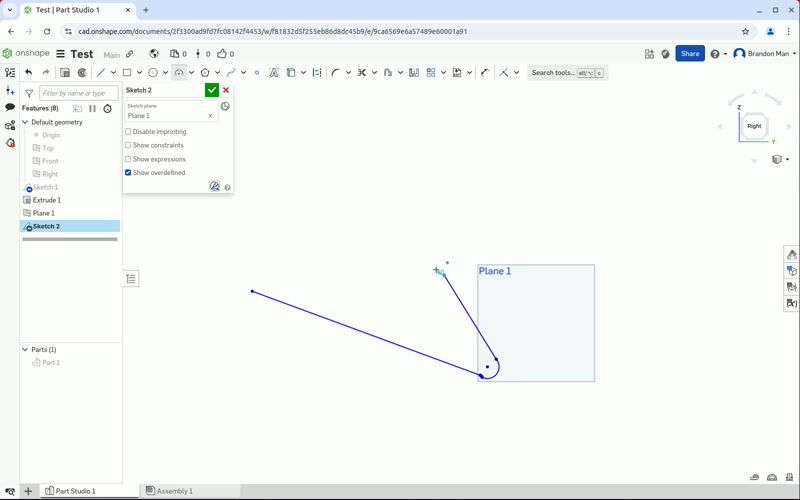
scroll(-6)
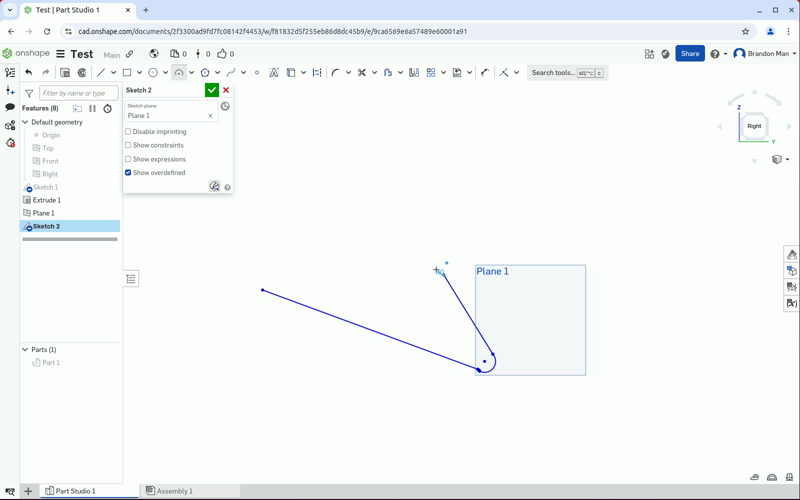
scroll(-6)
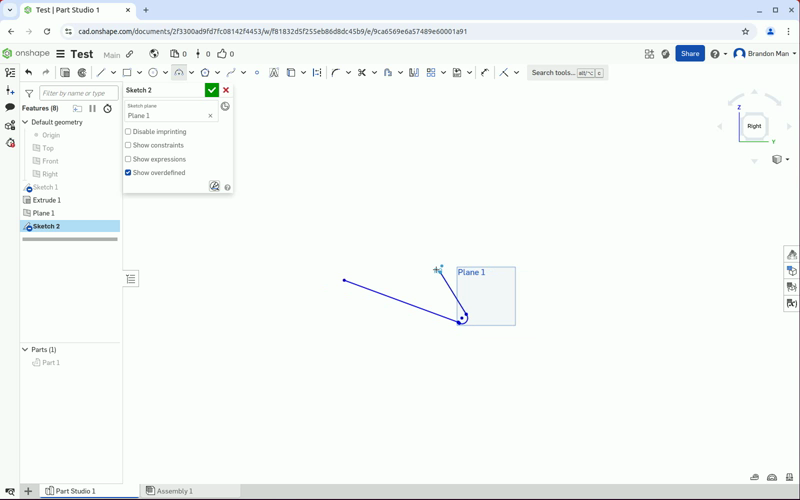
scroll(-6)
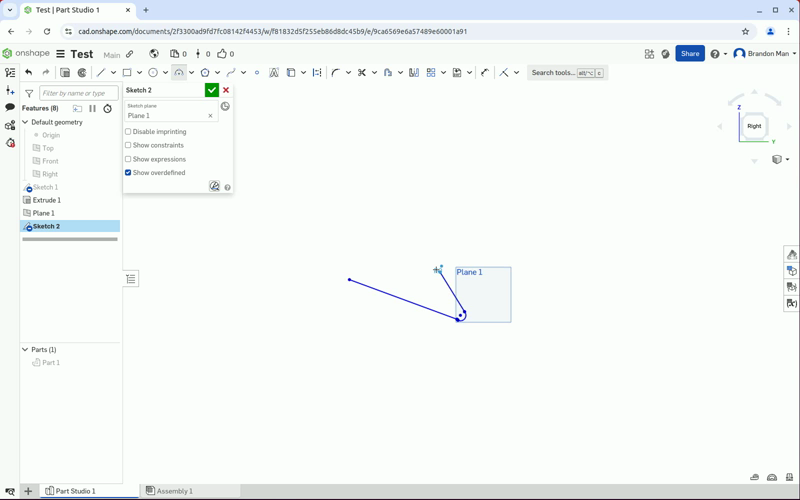
scroll(-6)
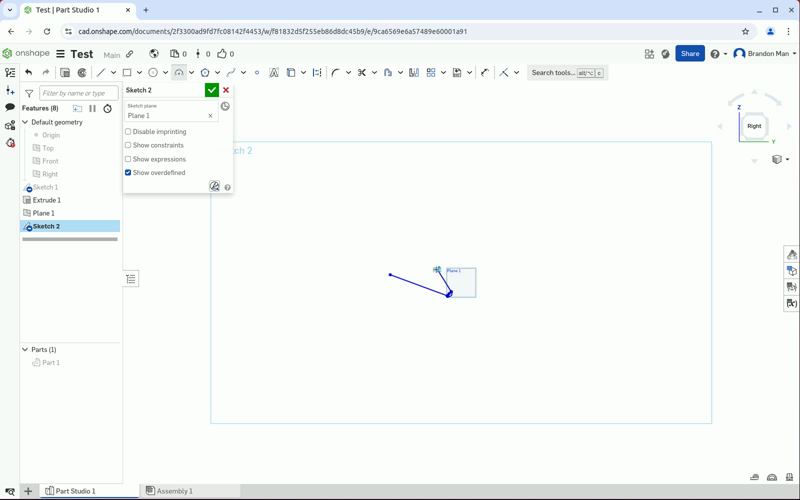
mouse_move(437, 270)
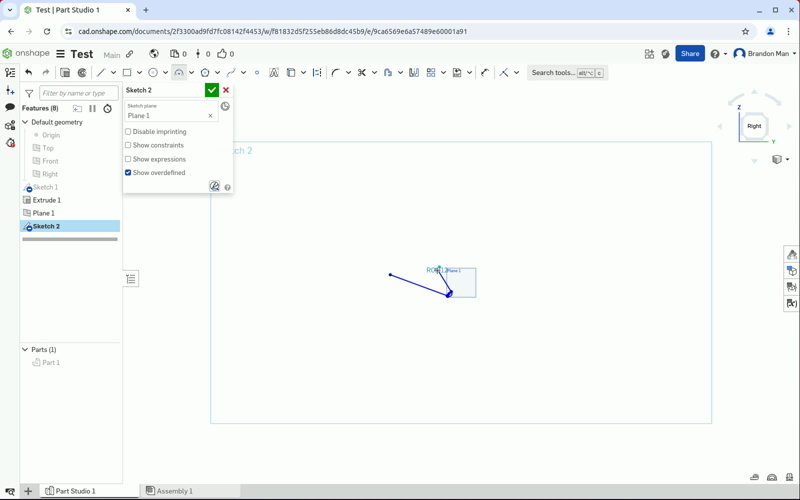
scroll(6)
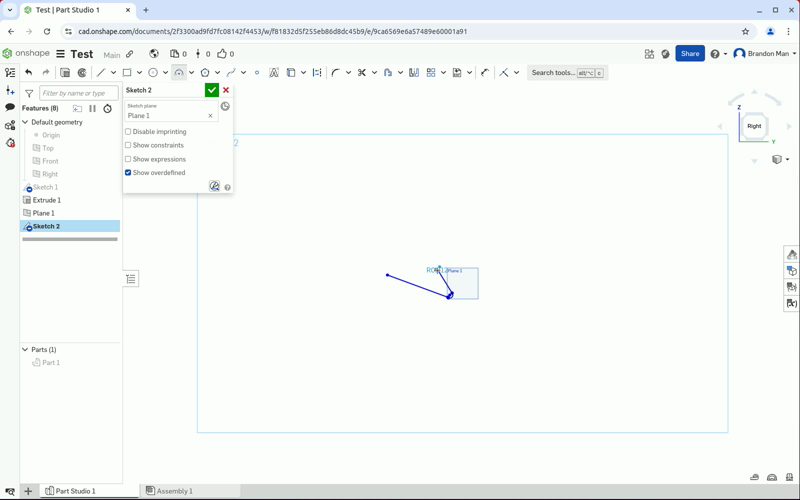
scroll(6)
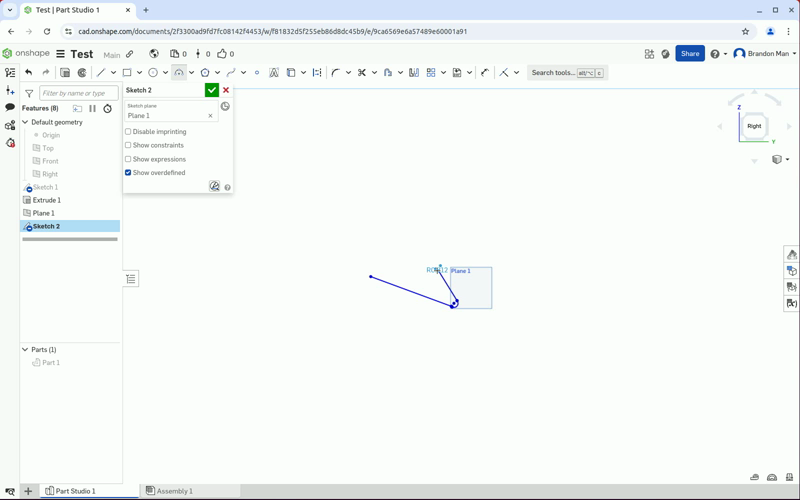
scroll(6)
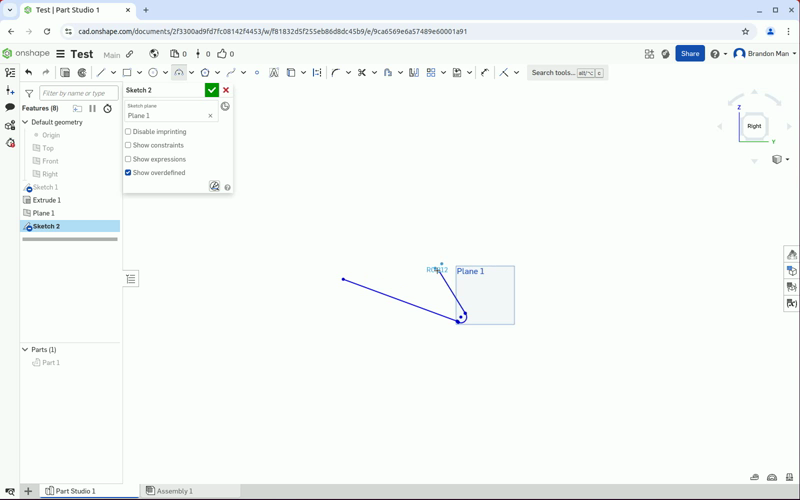
scroll(6)
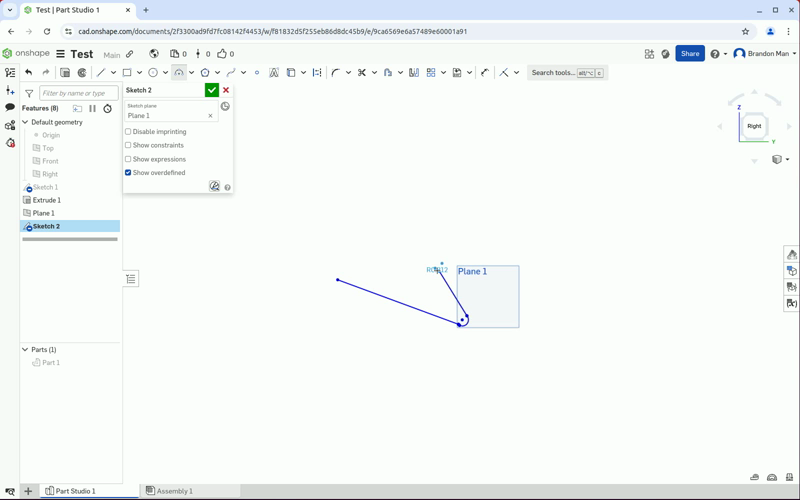
scroll(6)
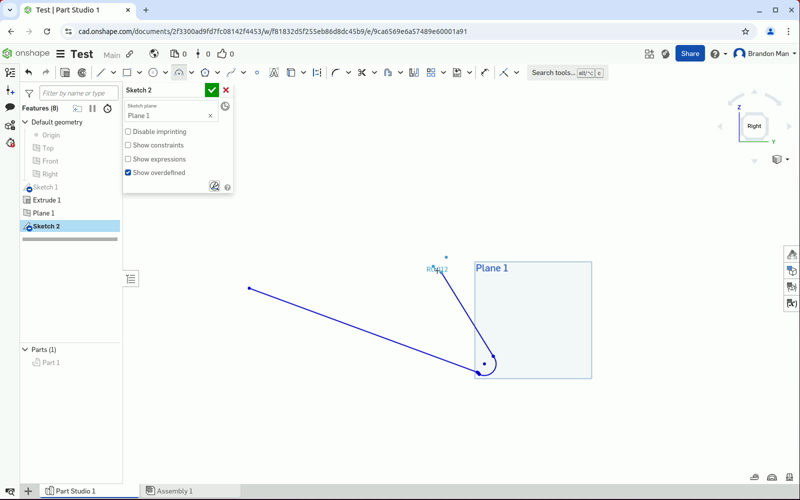
scroll(6)
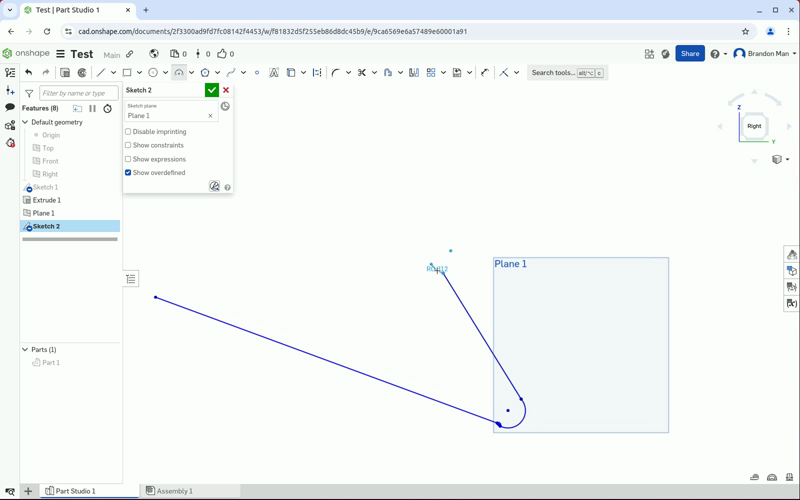
scroll(6)
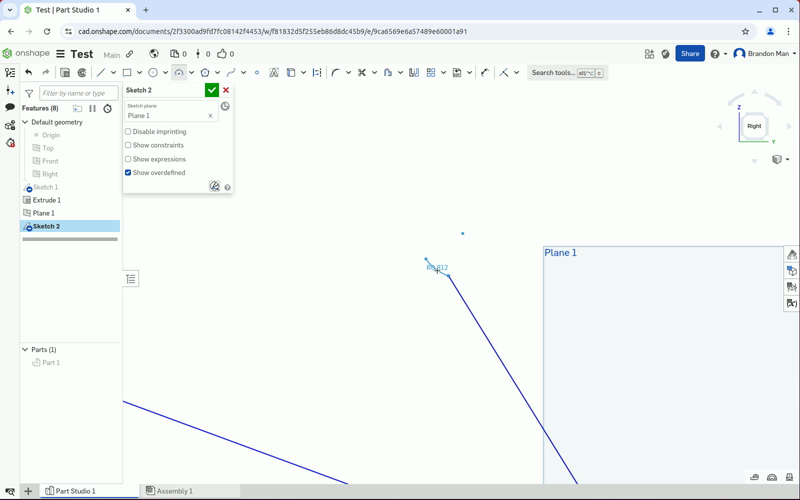
click(437, 270)
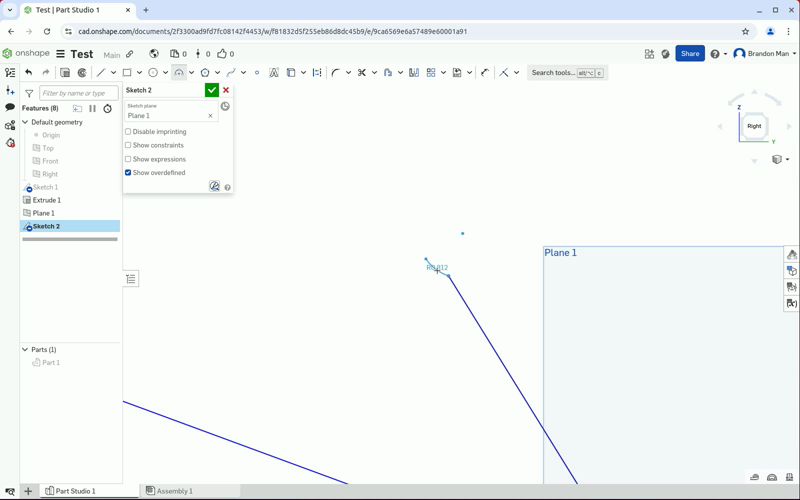
scroll(-6)
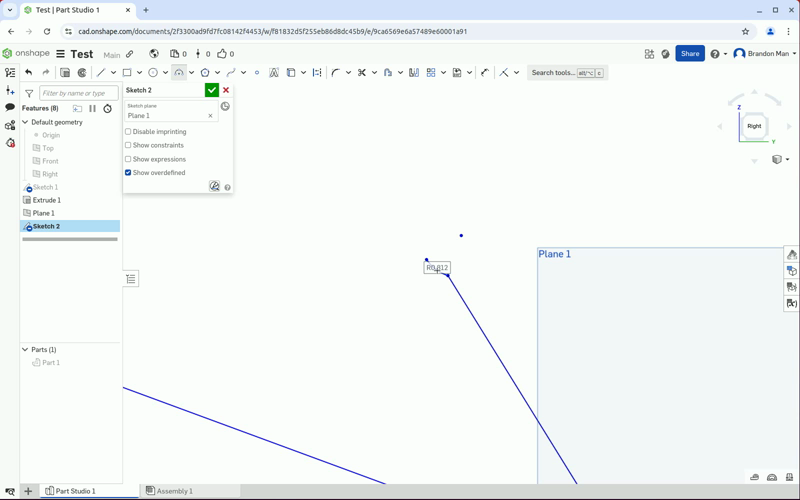
scroll(-6)
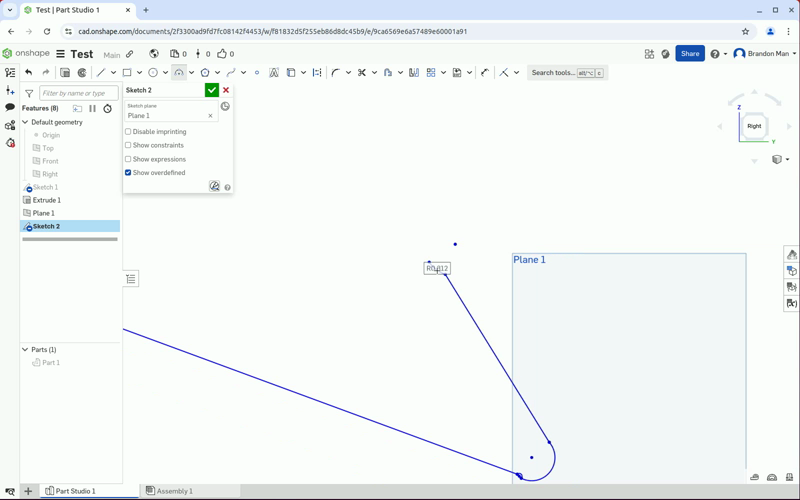
scroll(-6)
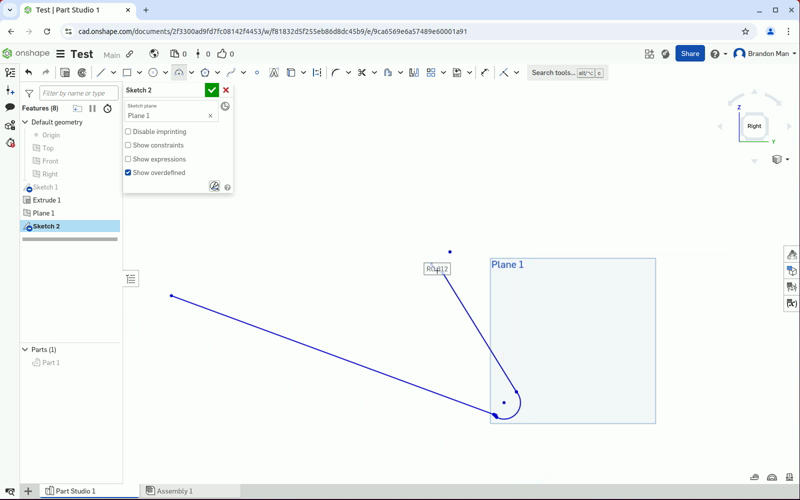
scroll(-6)
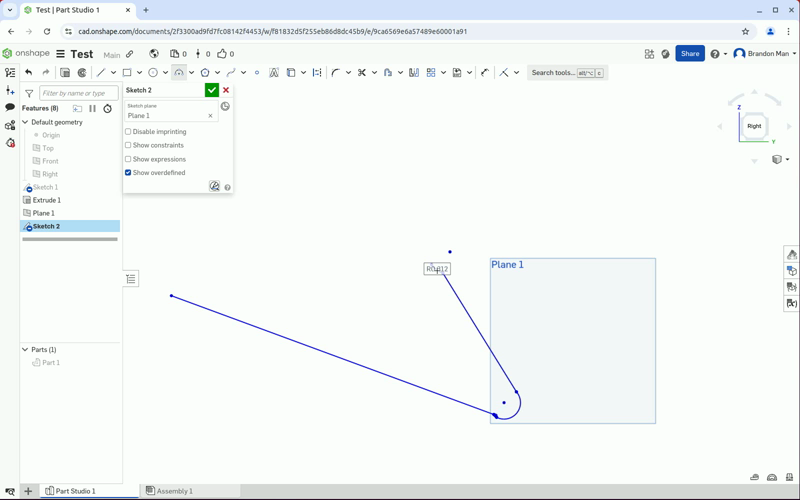
scroll(-6)
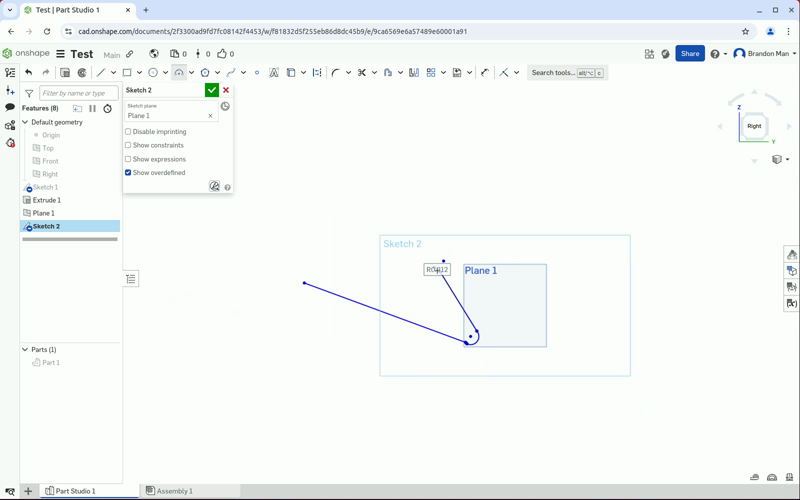
scroll(-6)
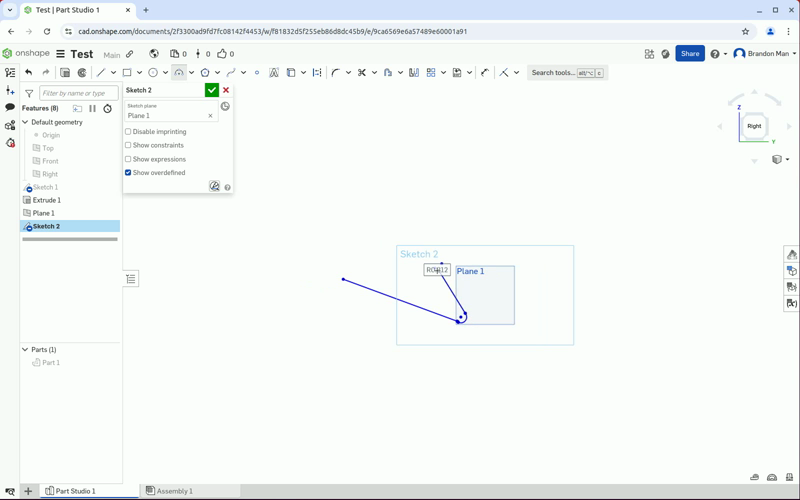
scroll(-6)
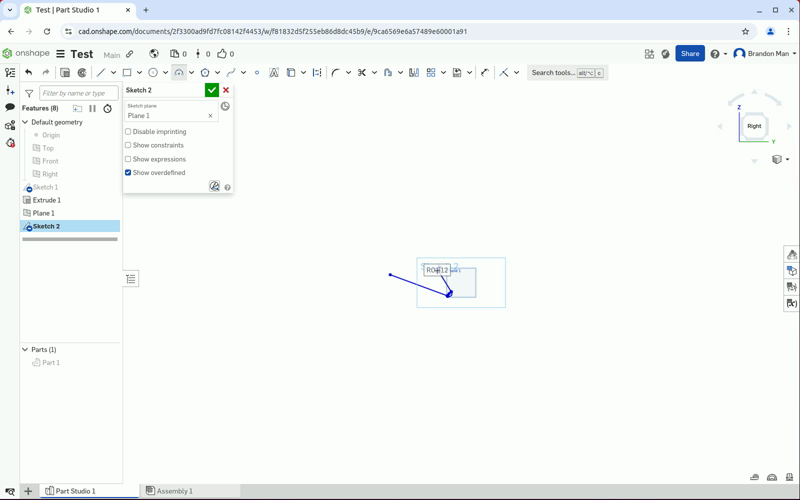
key_up(shift)
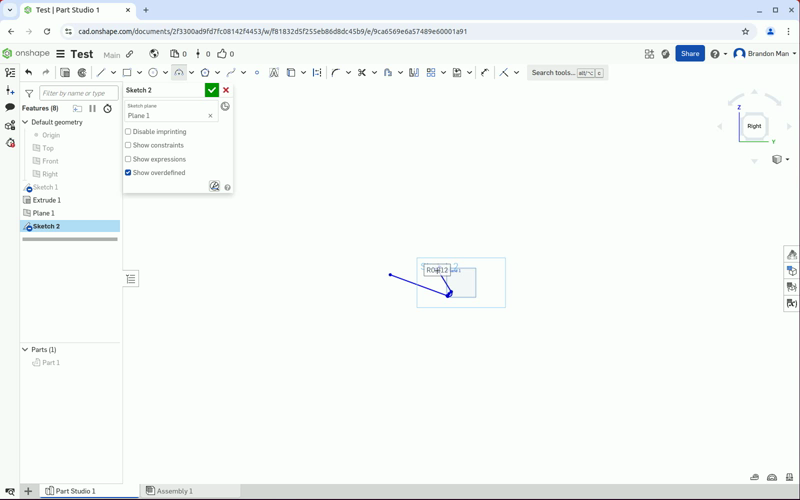
key(esc)
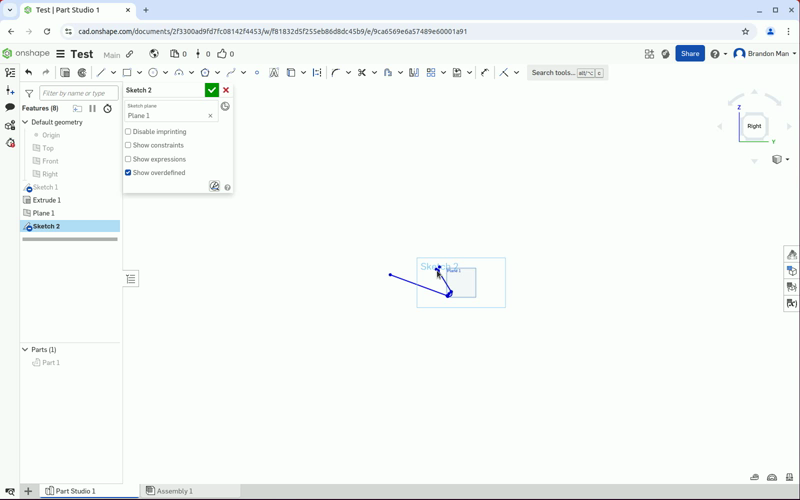
key(l)
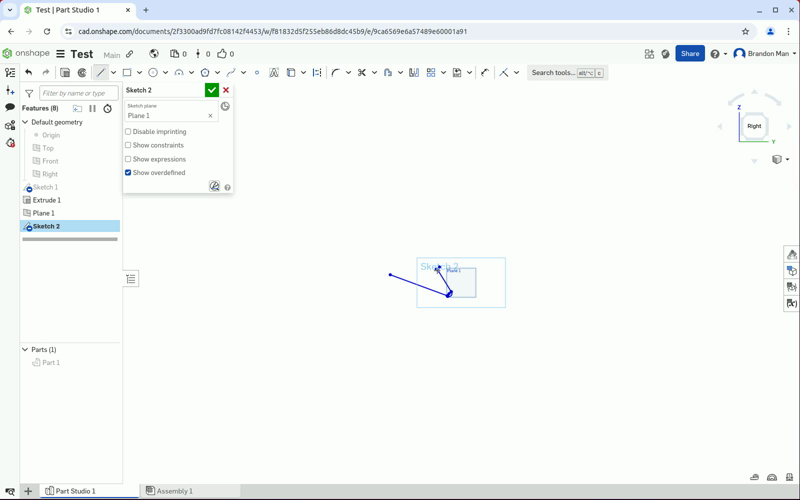
mouse_move(436, 269)
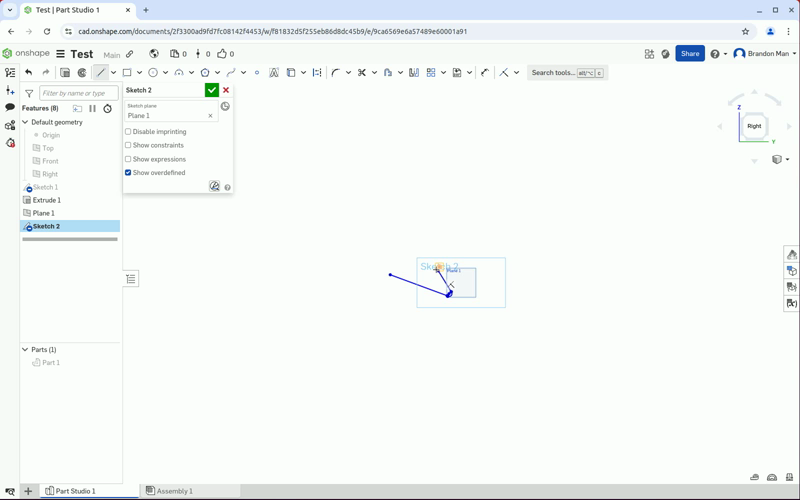
scroll(6)
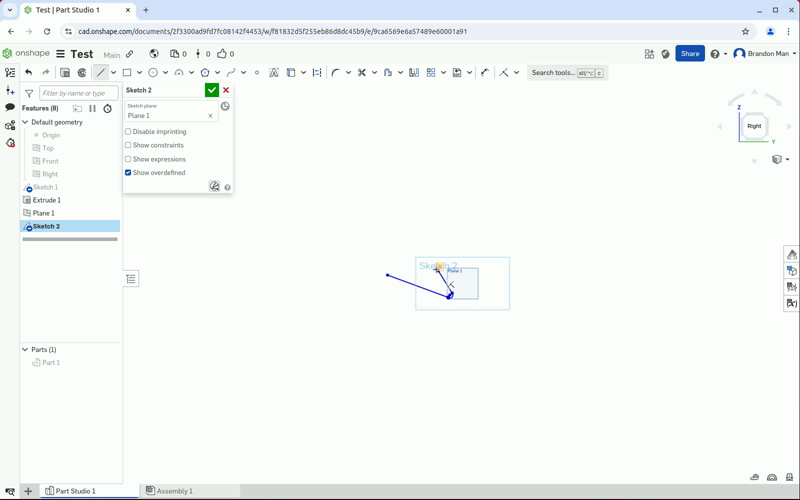
scroll(6)
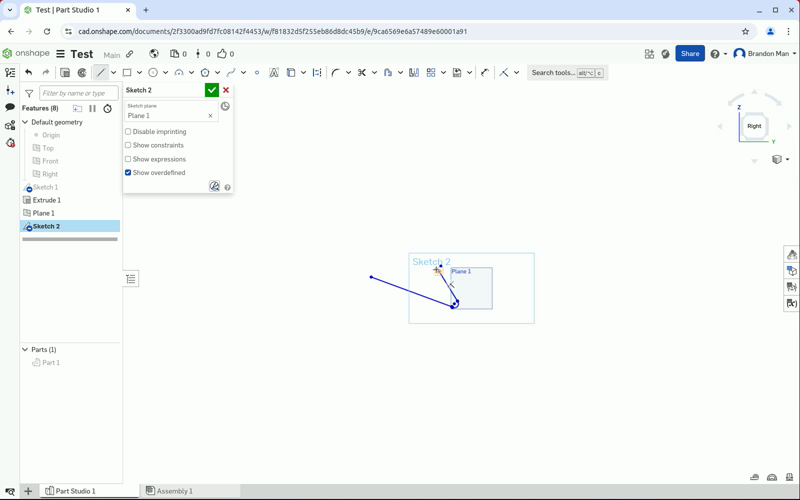
scroll(6)
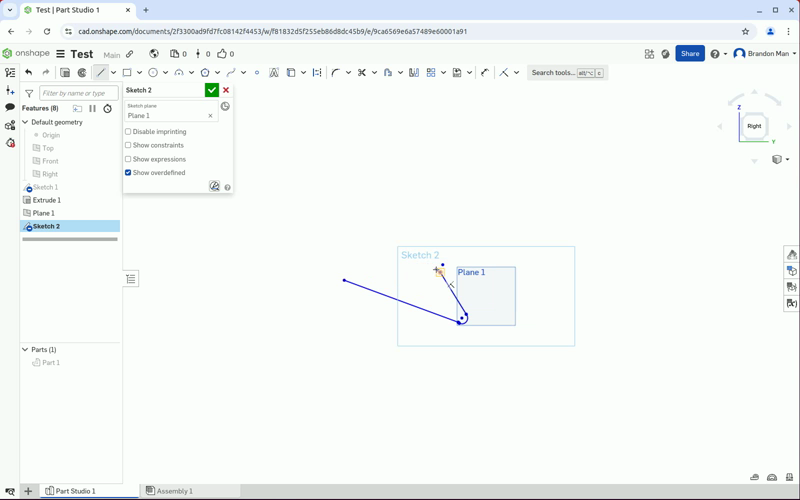
scroll(6)
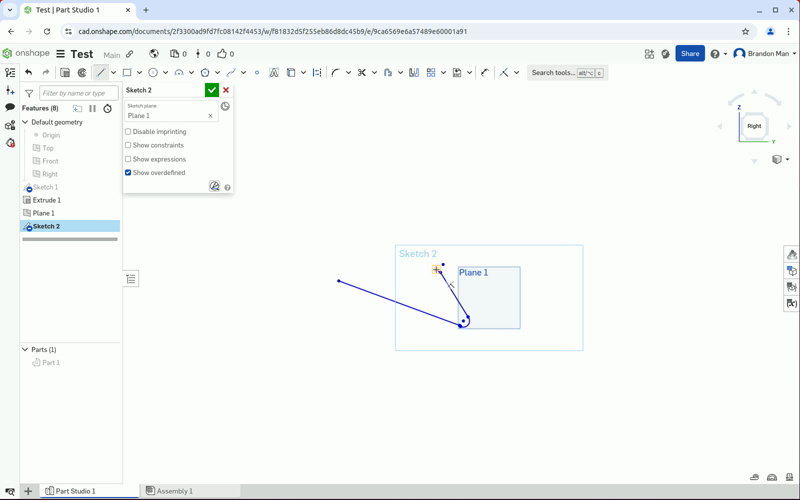
scroll(6)
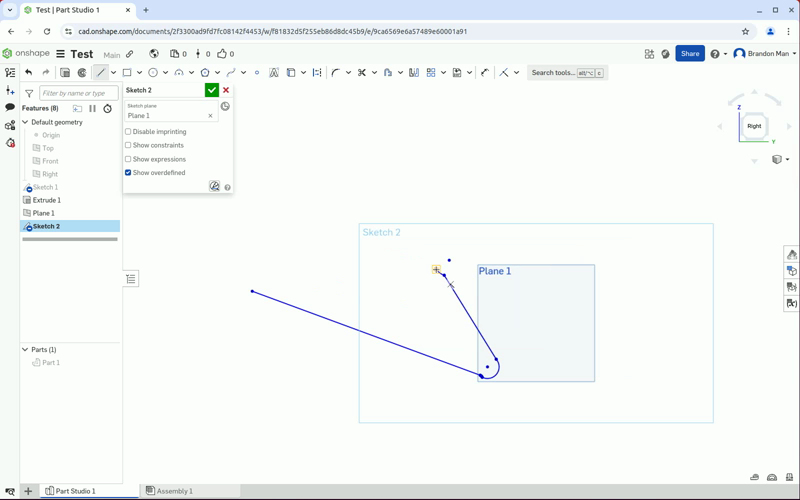
scroll(6)
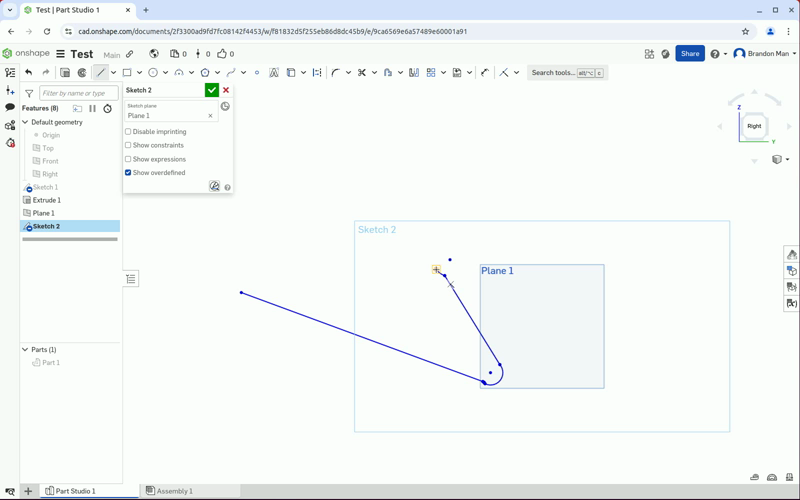
scroll(6)
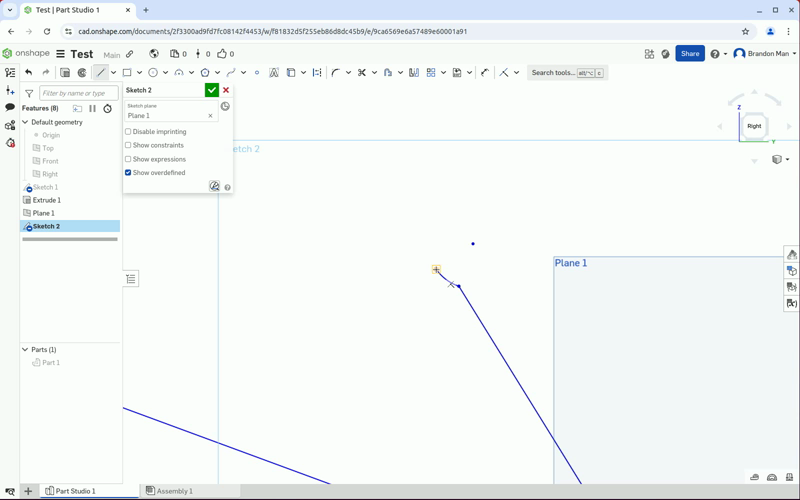
click(436, 269)
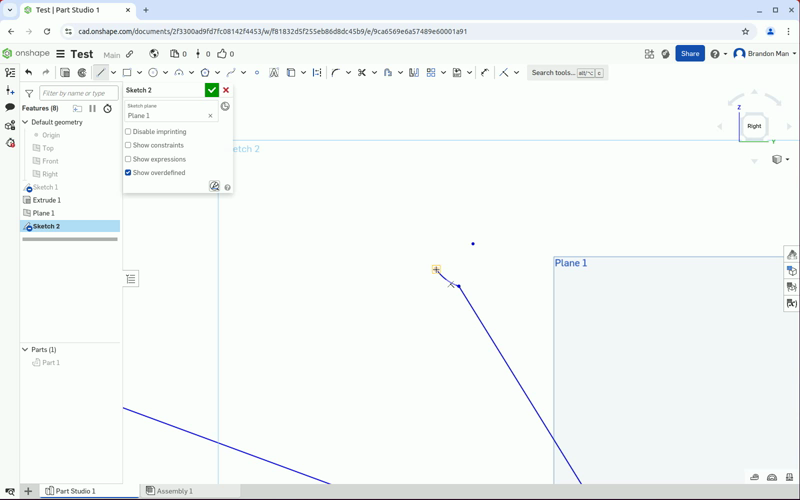
scroll(-6)
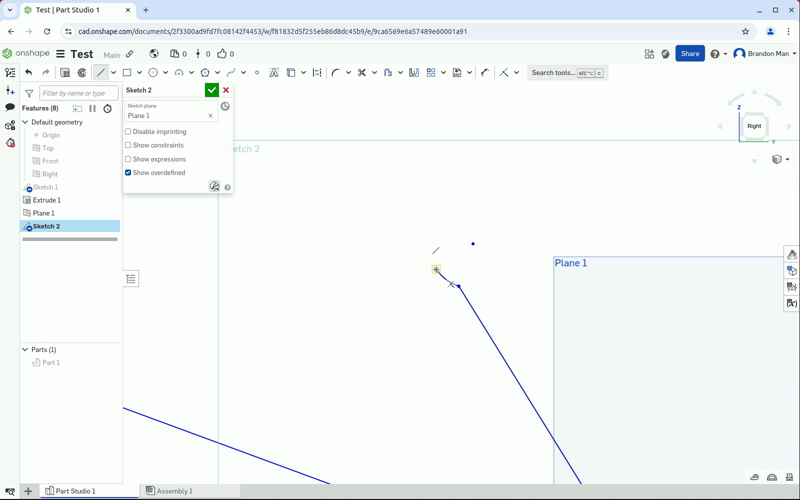
scroll(-6)
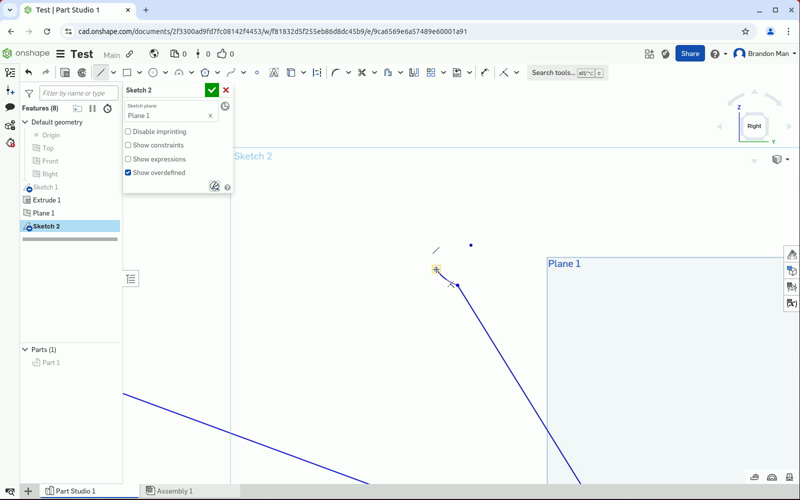
scroll(-6)
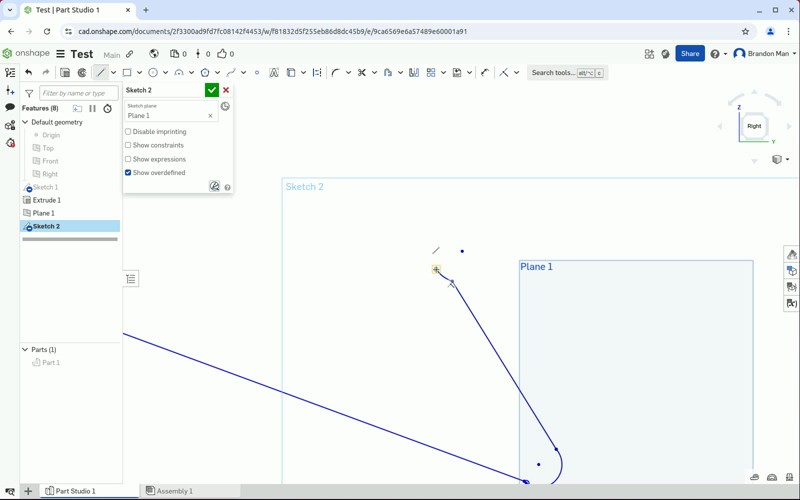
scroll(-6)
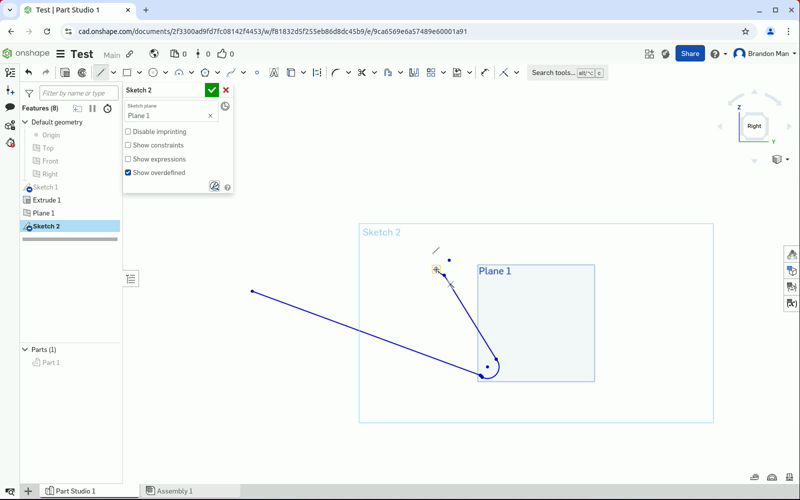
scroll(-6)
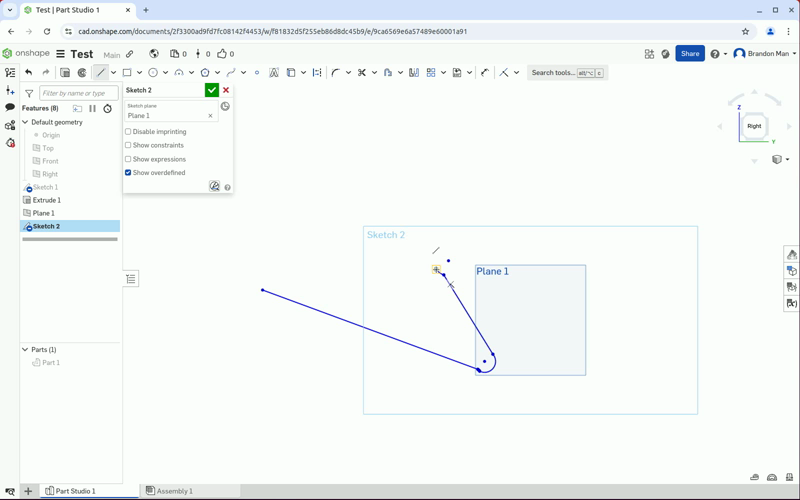
scroll(-6)
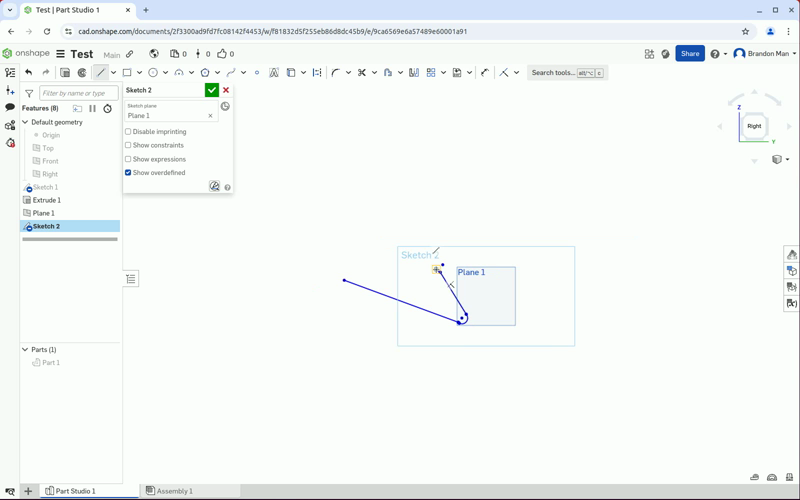
scroll(-6)
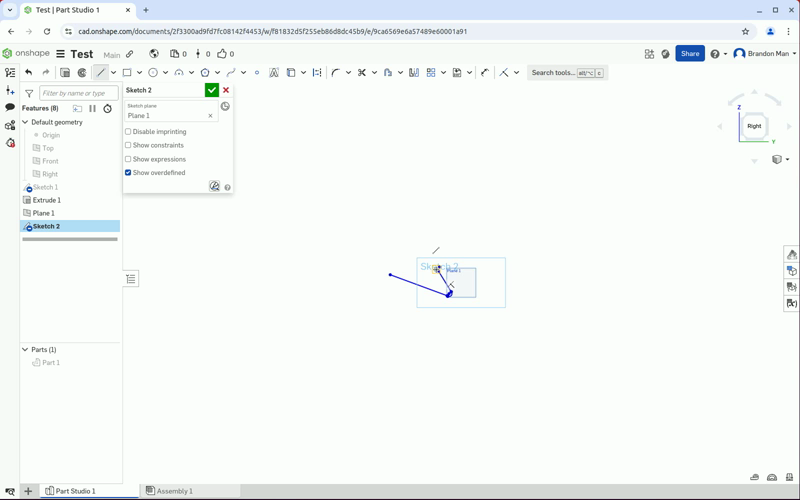
key_down(shift)
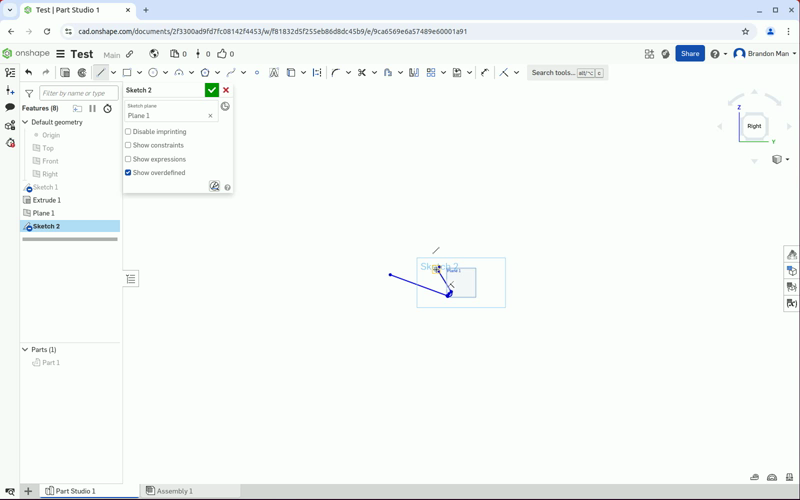
mouse_move(466, 269)
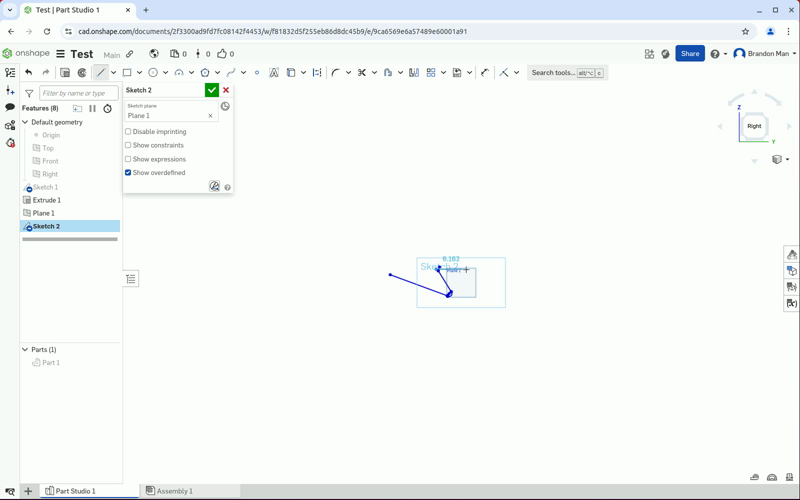
mouse_move(391, 269)
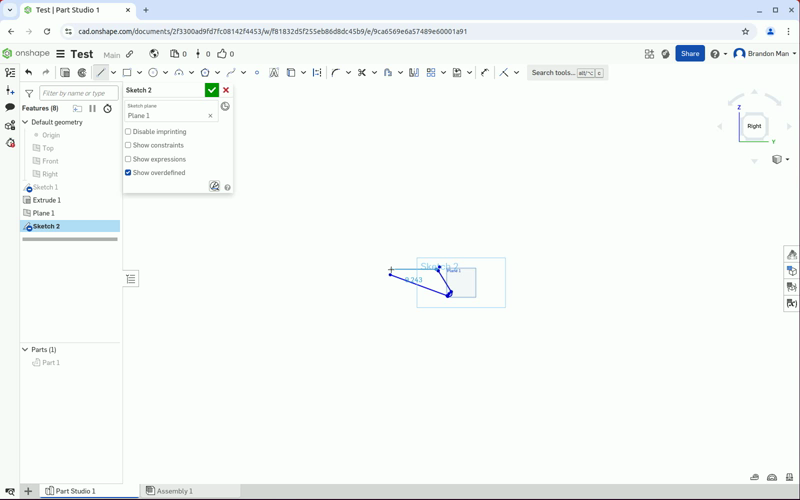
click(391, 269)
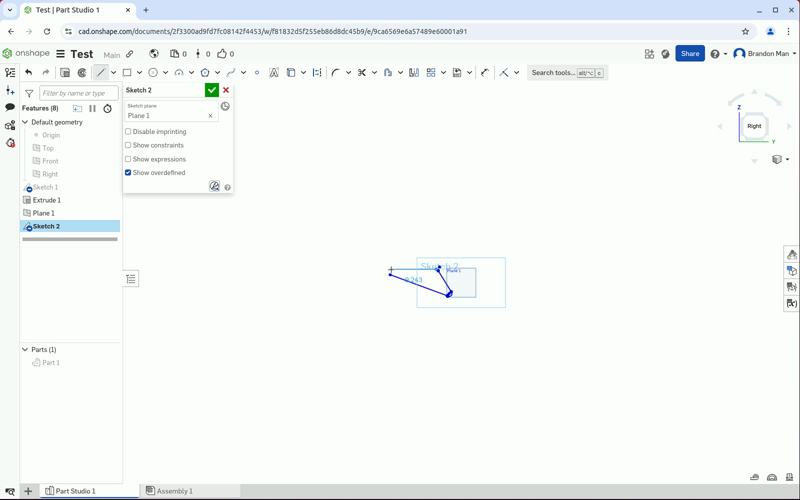
key_up(shift)
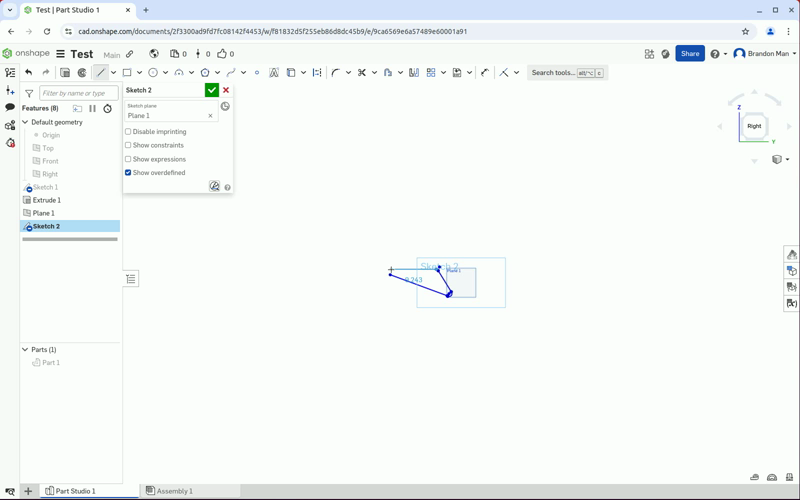
key(esc)
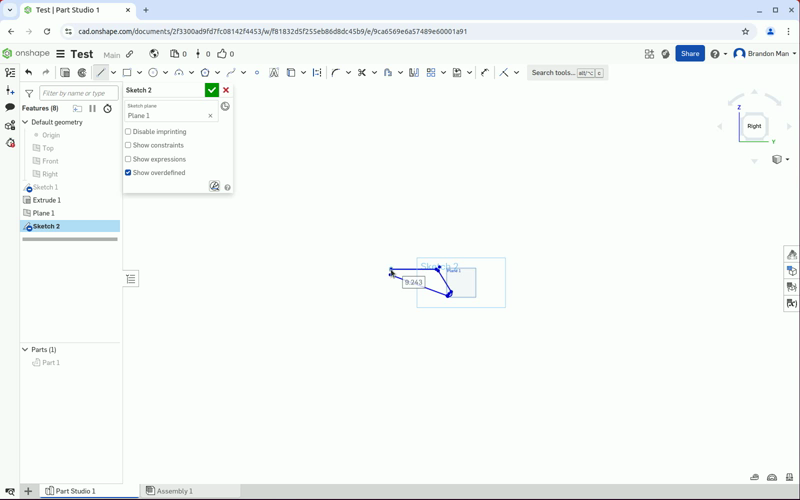
key(a)
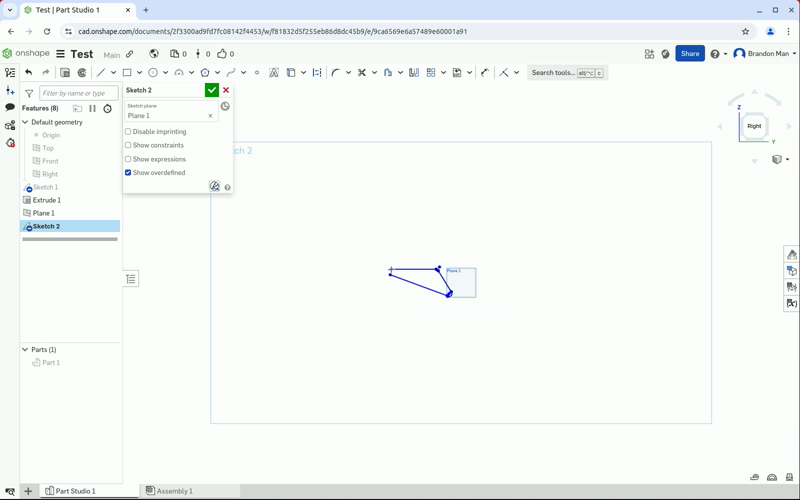
mouse_move(391, 269)
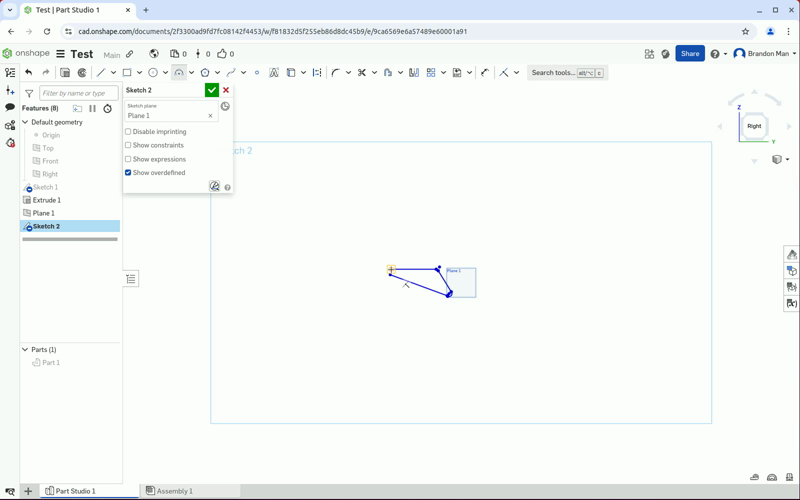
click(391, 269)
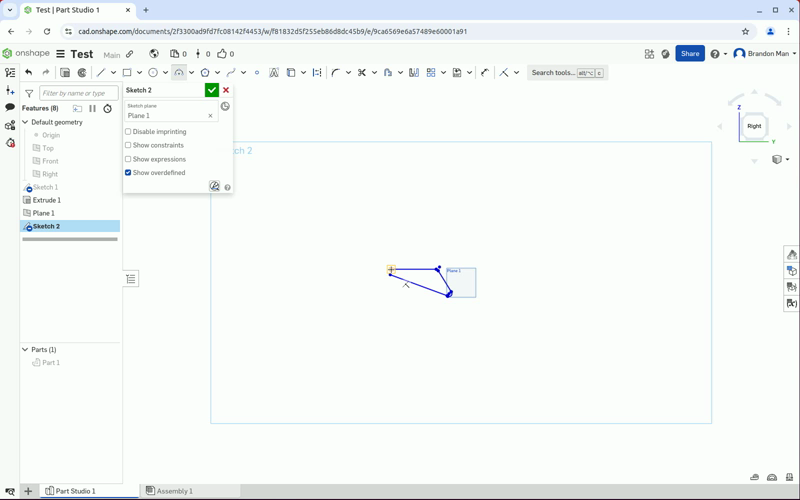
mouse_move(390, 274)
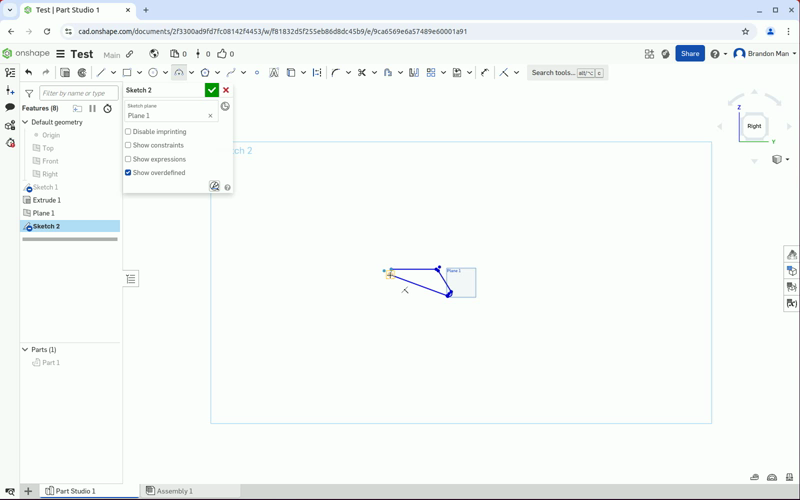
scroll(6)
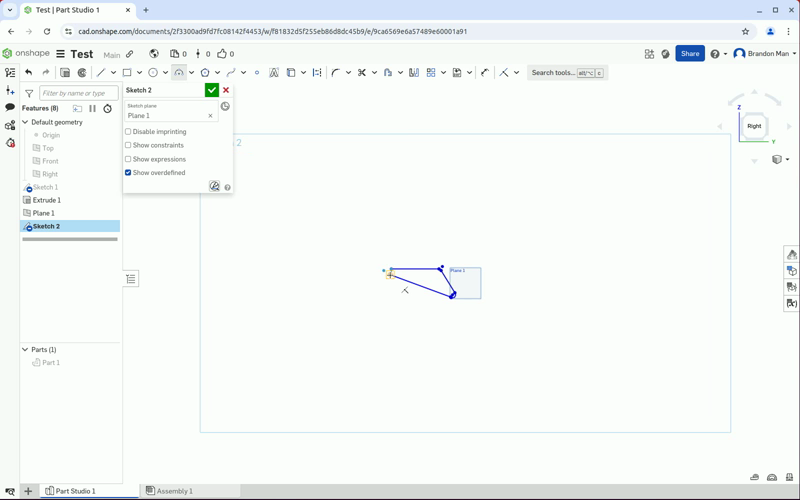
scroll(6)
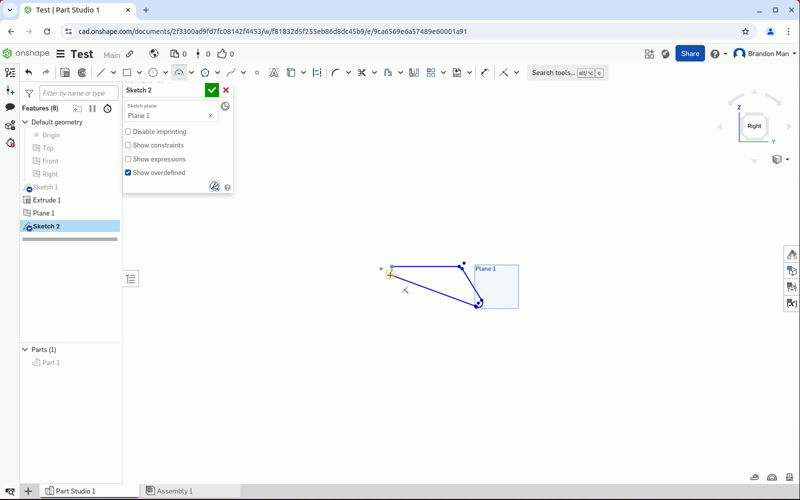
scroll(6)
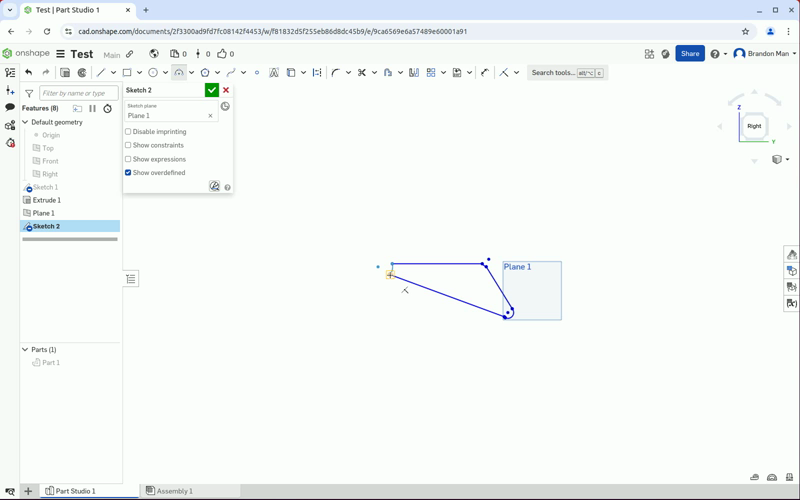
scroll(6)
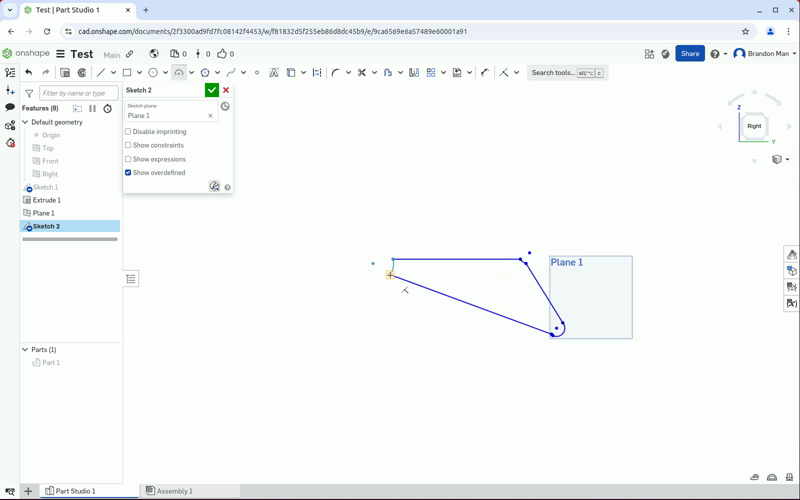
scroll(6)
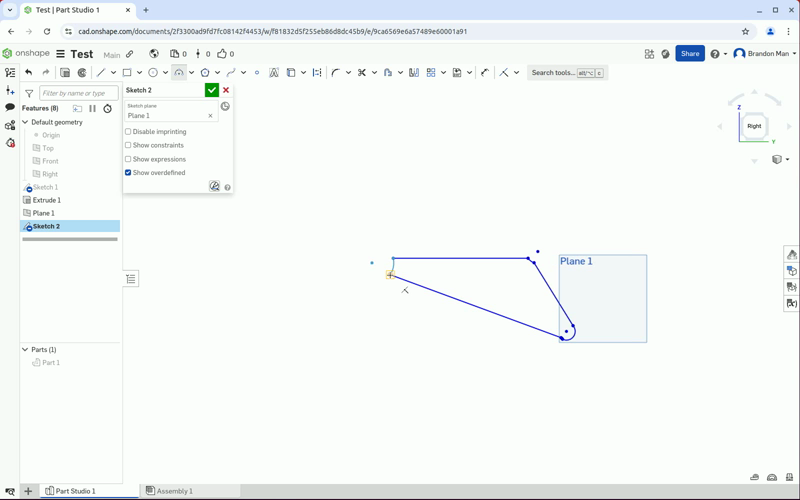
scroll(6)
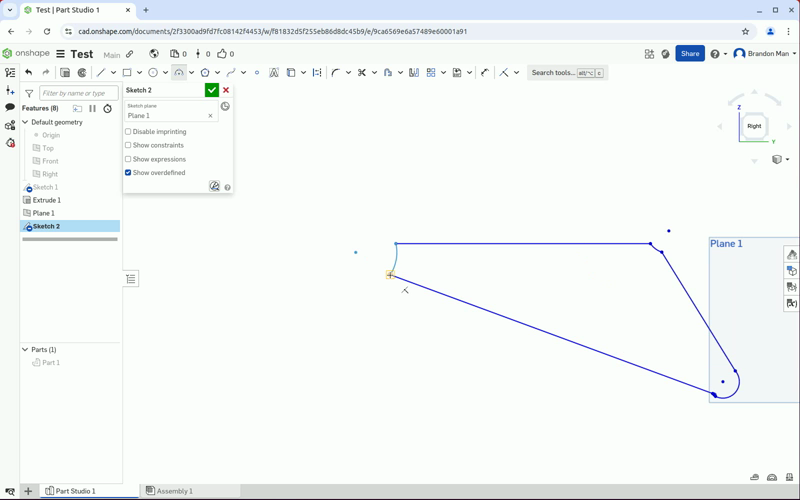
scroll(6)
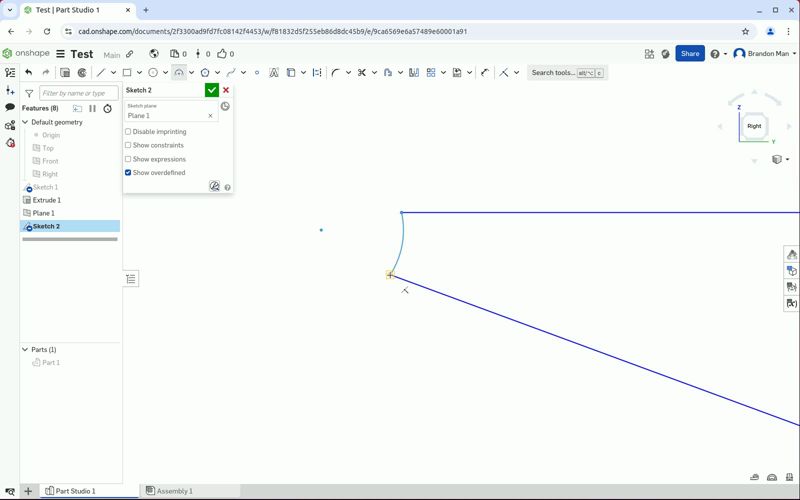
click(390, 274)
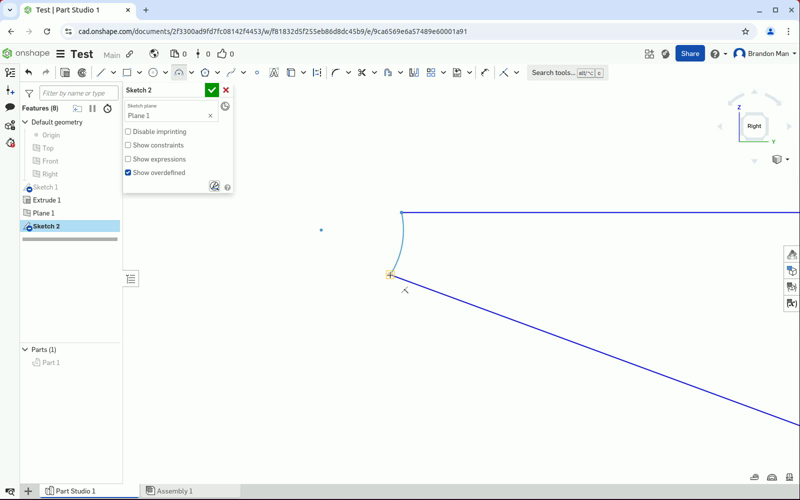
scroll(-6)
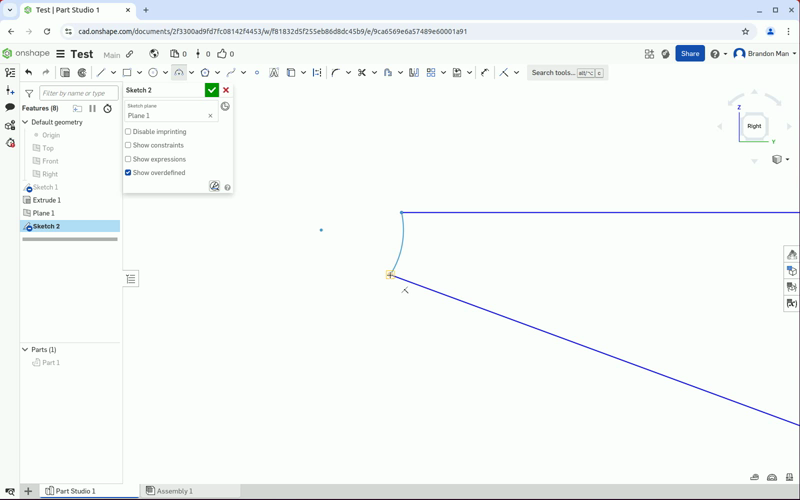
scroll(-6)
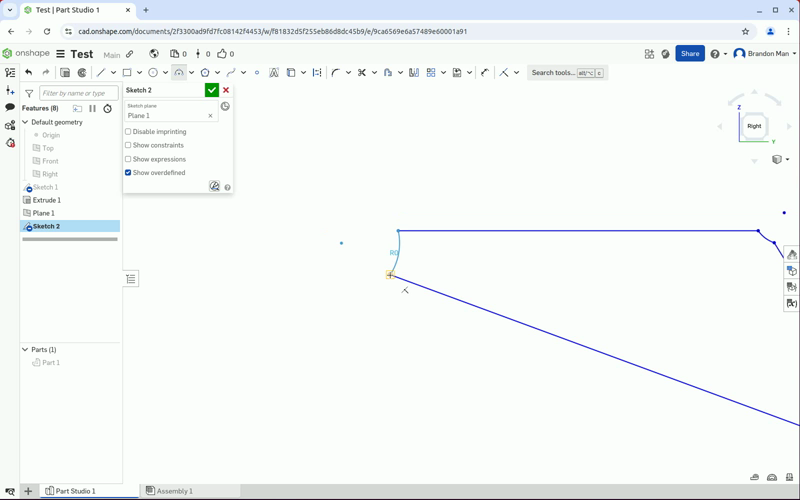
scroll(-6)
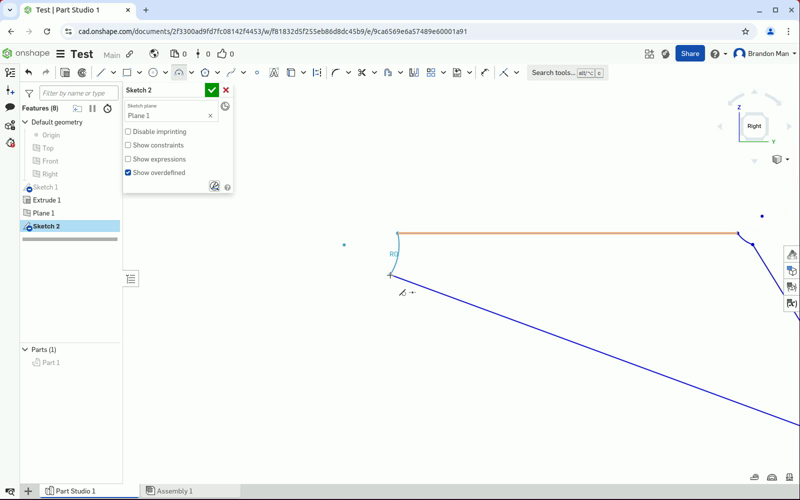
scroll(-6)
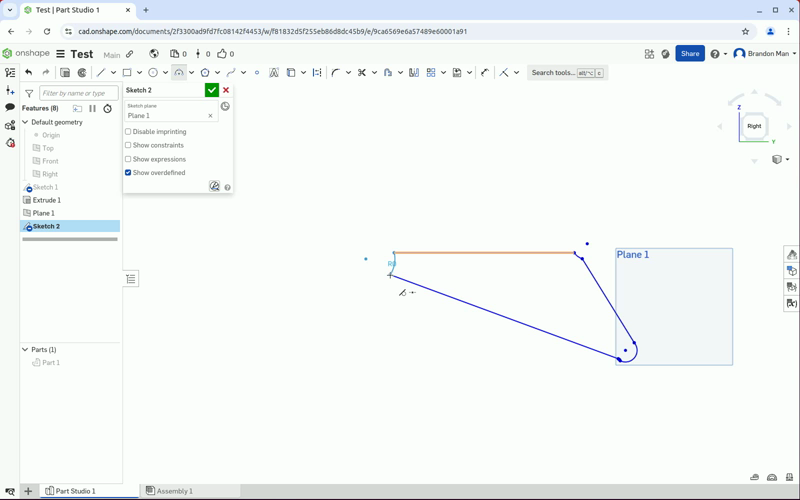
scroll(-6)
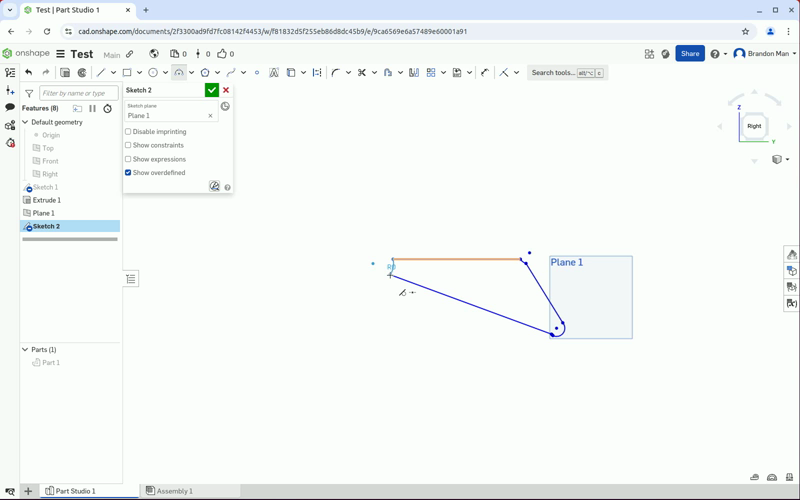
scroll(-6)
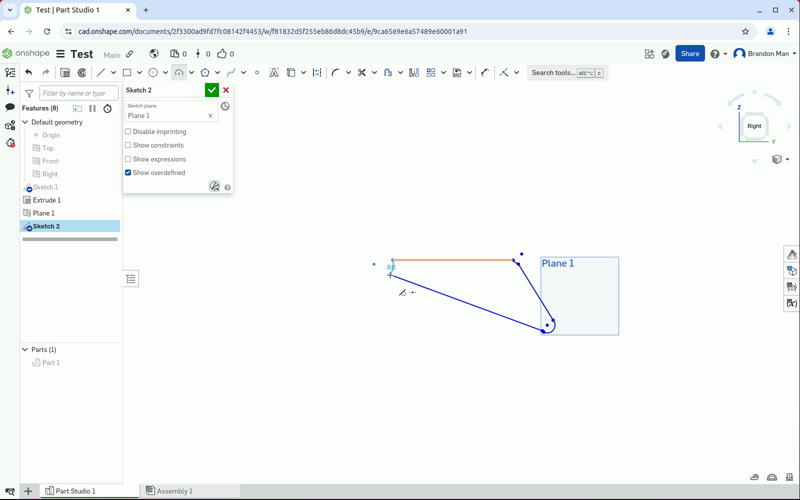
scroll(-6)
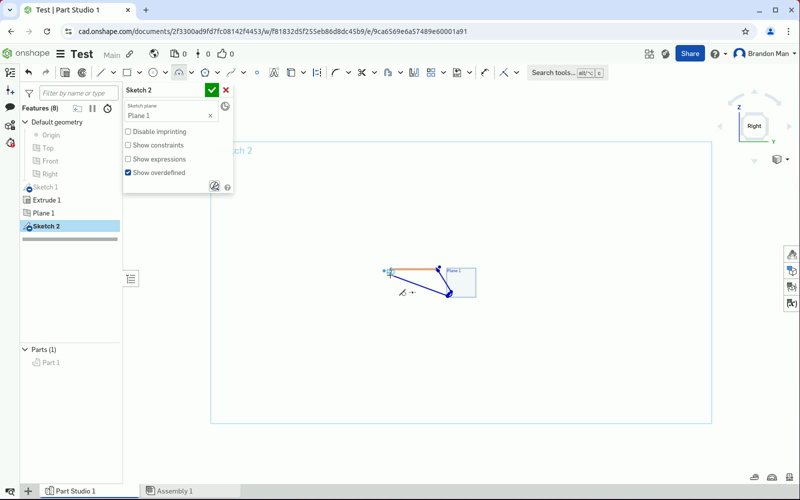
key_down(shift)
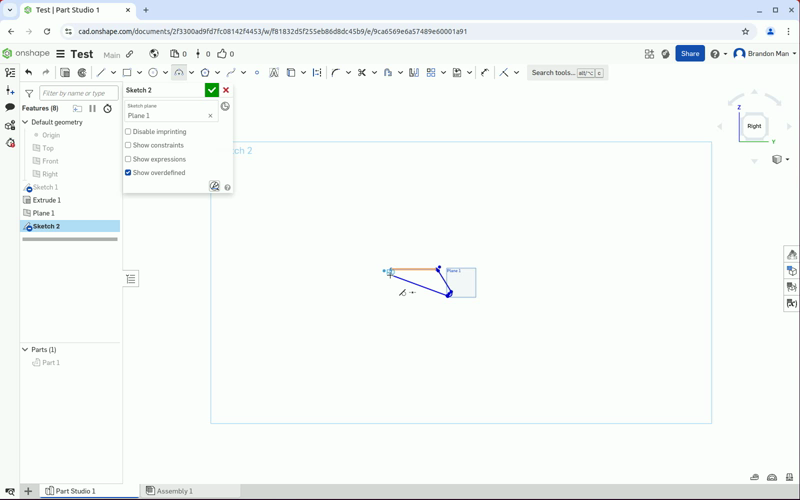
mouse_move(388, 271)
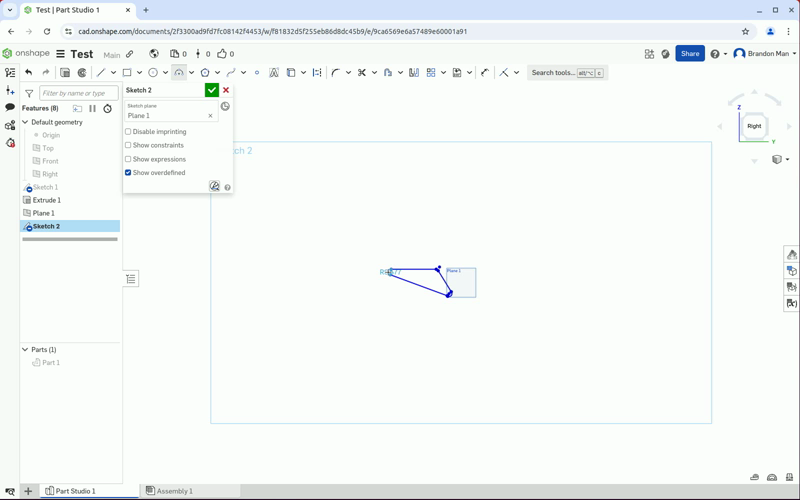
scroll(6)
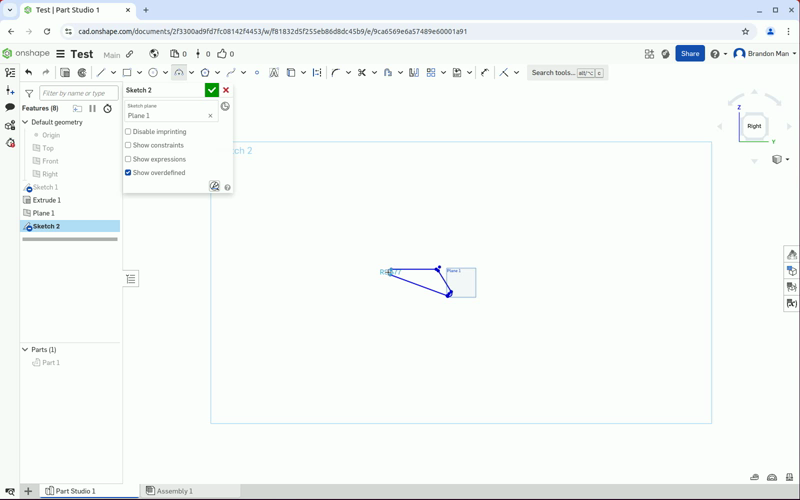
scroll(6)
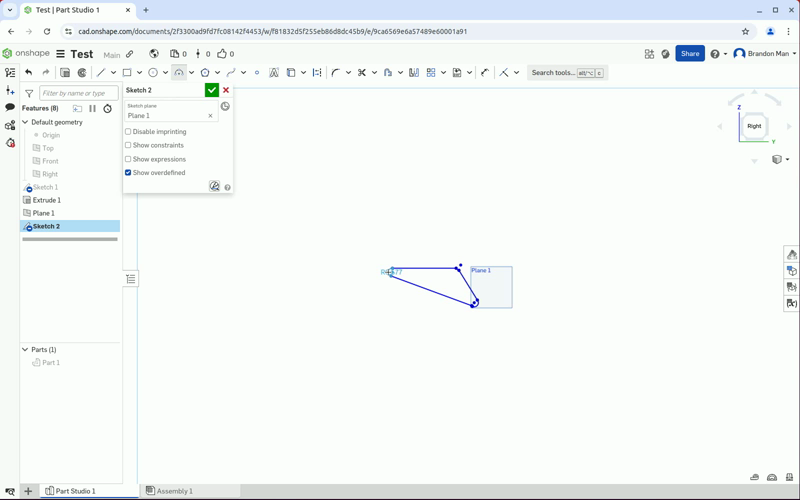
scroll(6)
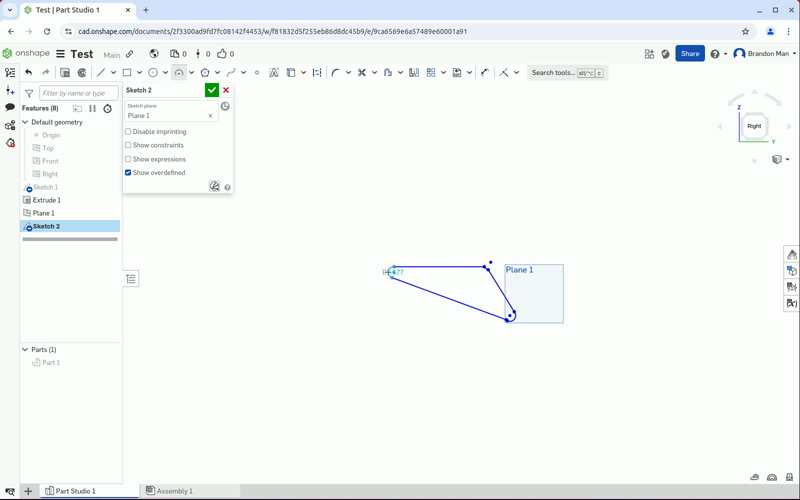
scroll(6)
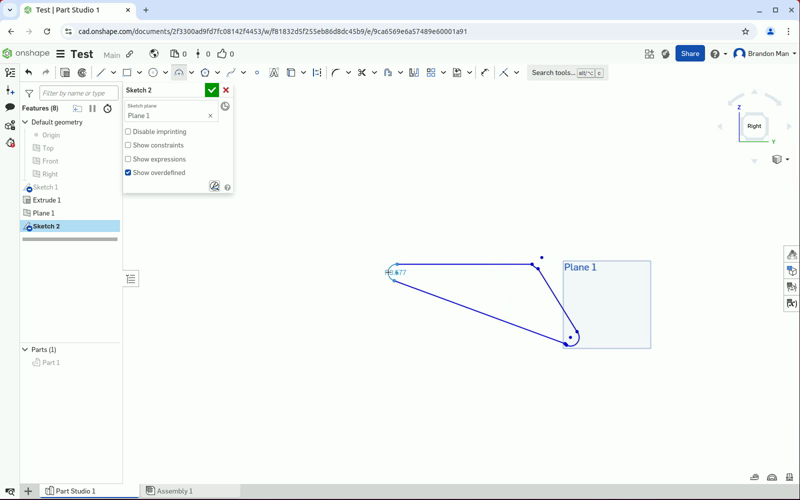
scroll(6)
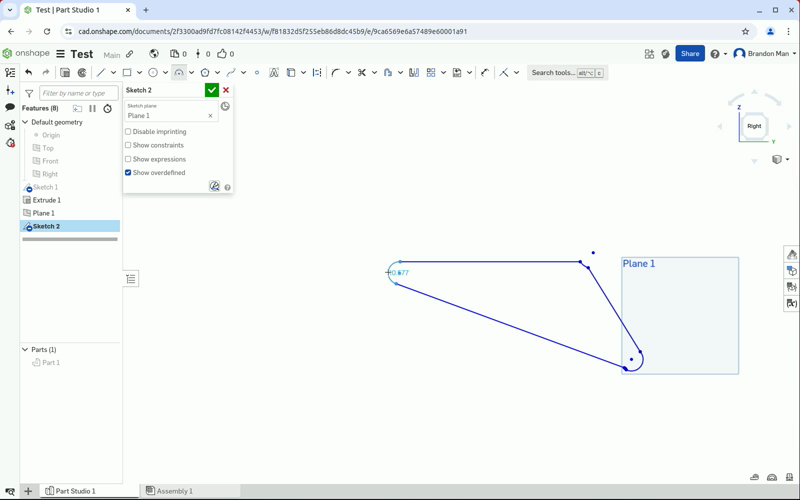
scroll(6)
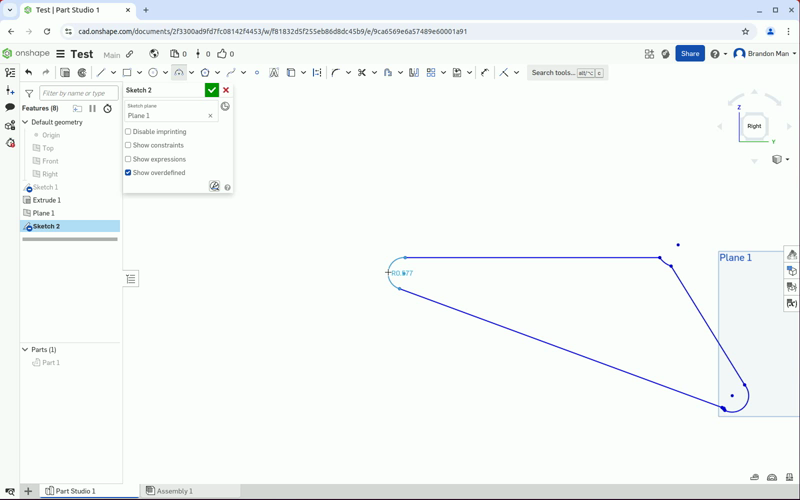
scroll(6)
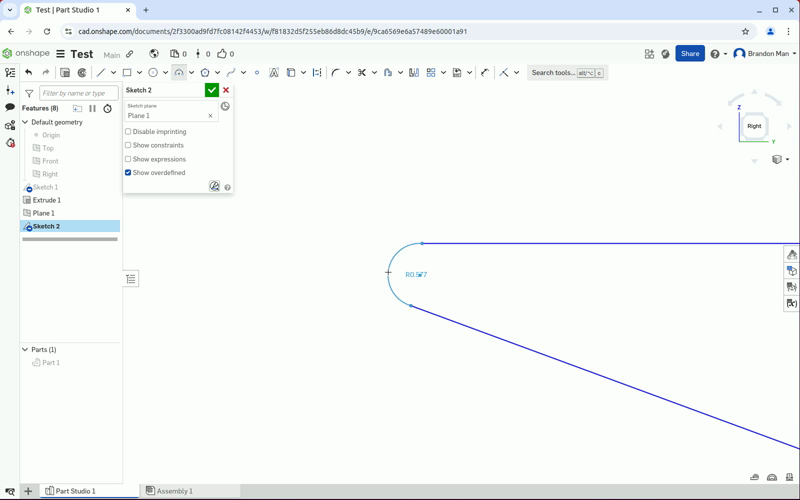
click(388, 271)
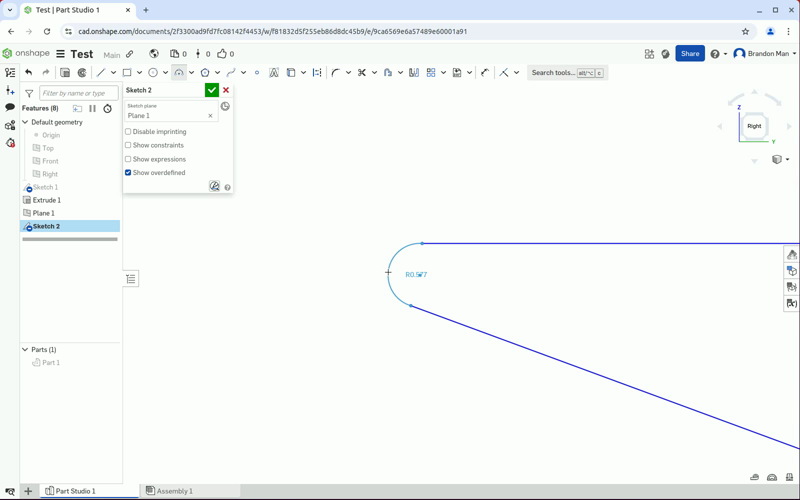
scroll(-6)
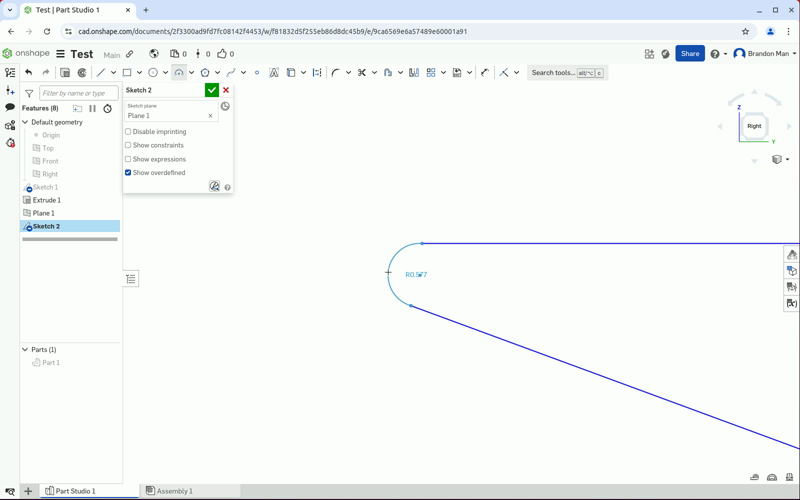
scroll(-6)
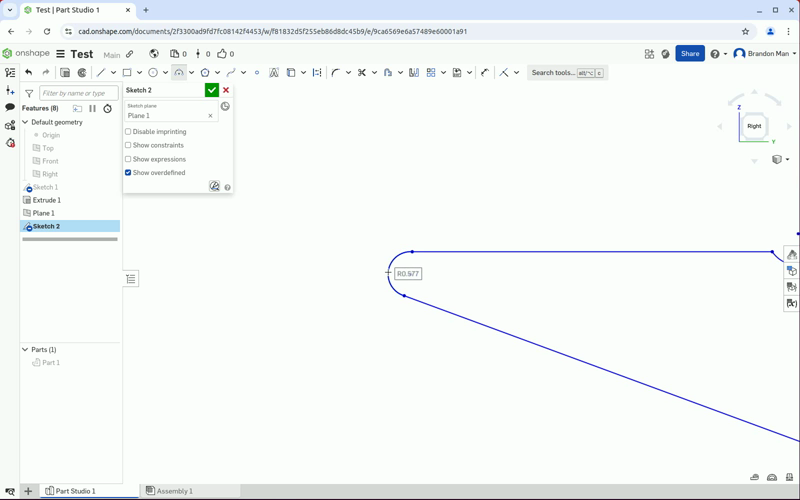
scroll(-6)
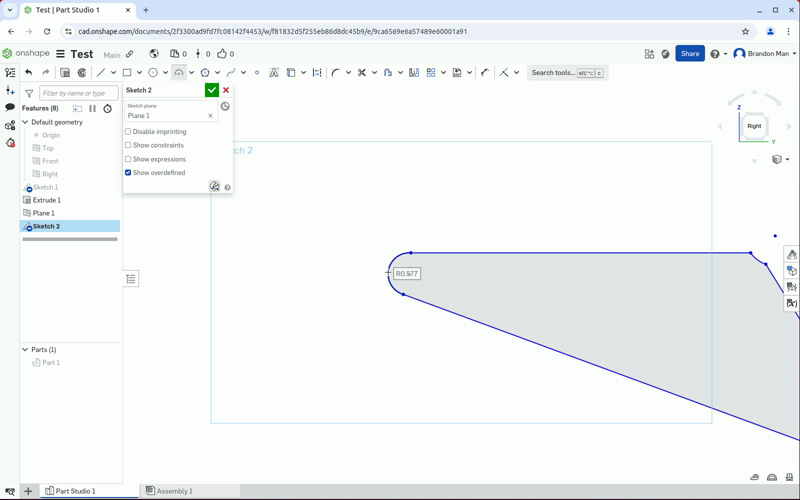
scroll(-6)
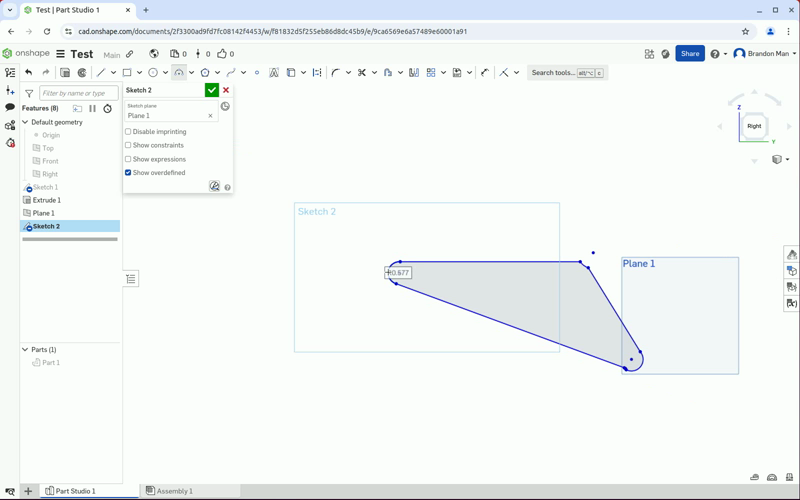
scroll(-6)
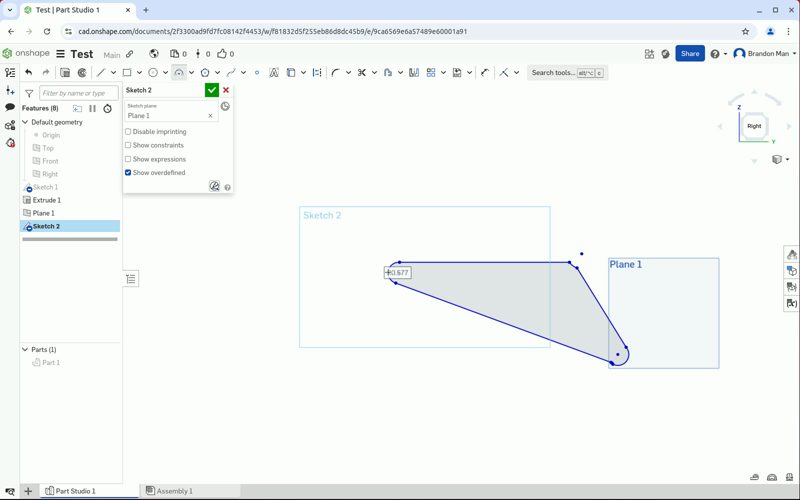
scroll(-6)
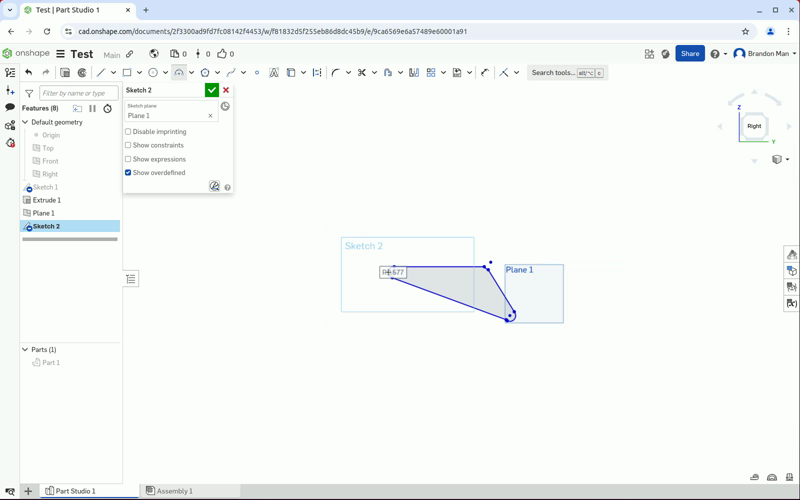
scroll(-6)
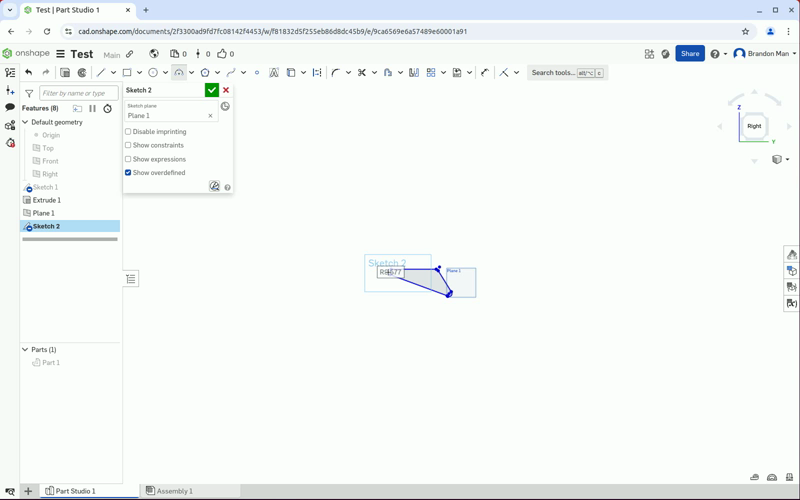
key_up(shift)
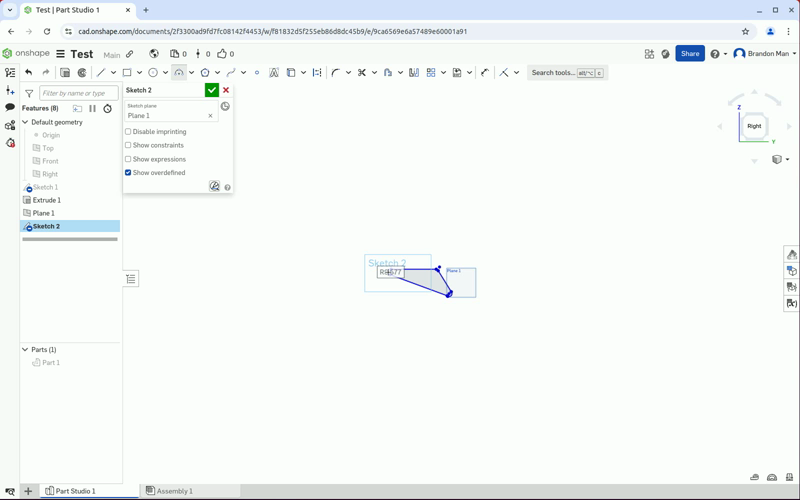
key(esc)
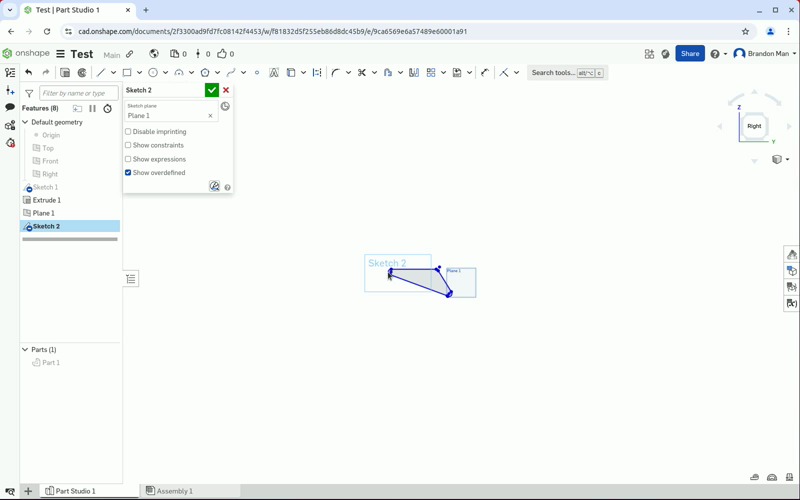
mouse_move(417, 276)
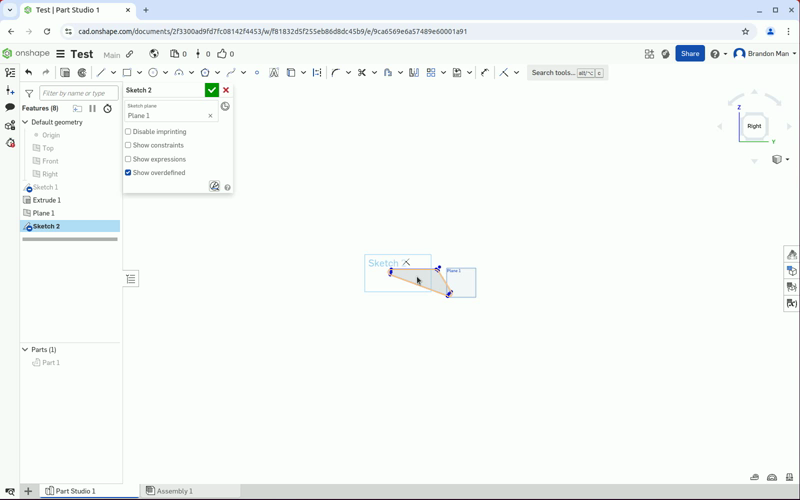
scroll(6)
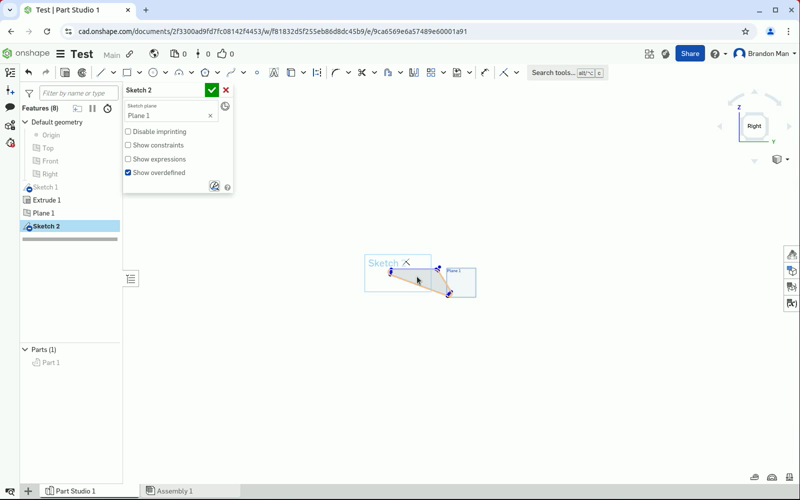
scroll(6)
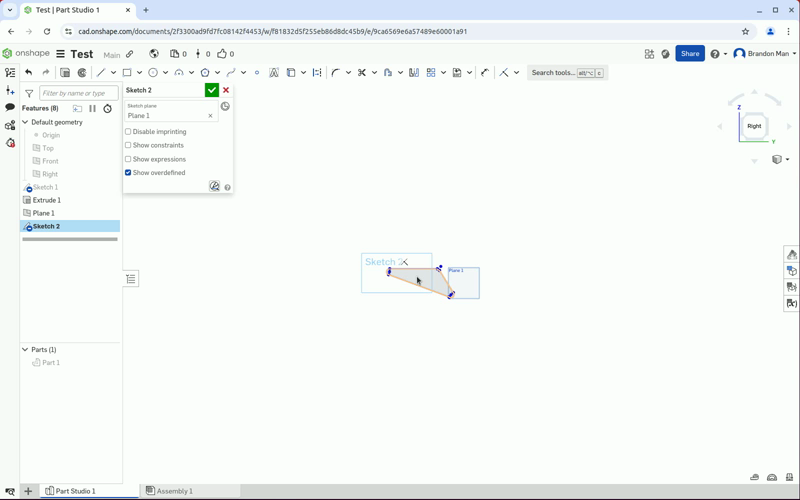
scroll(6)
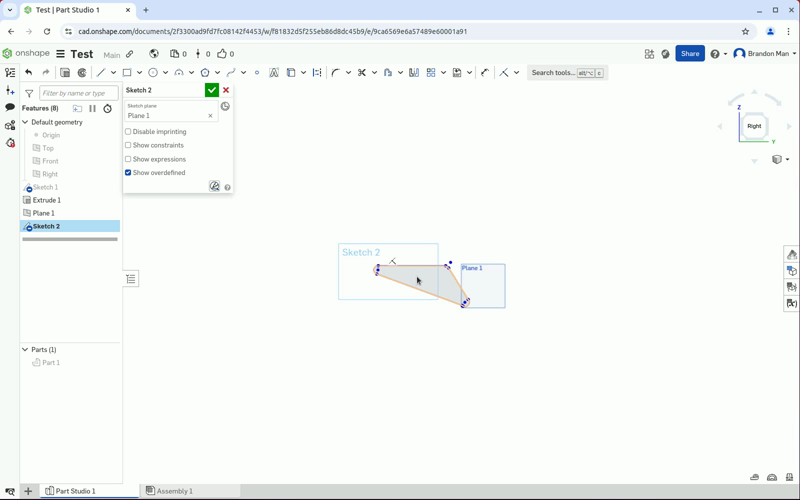
scroll(6)
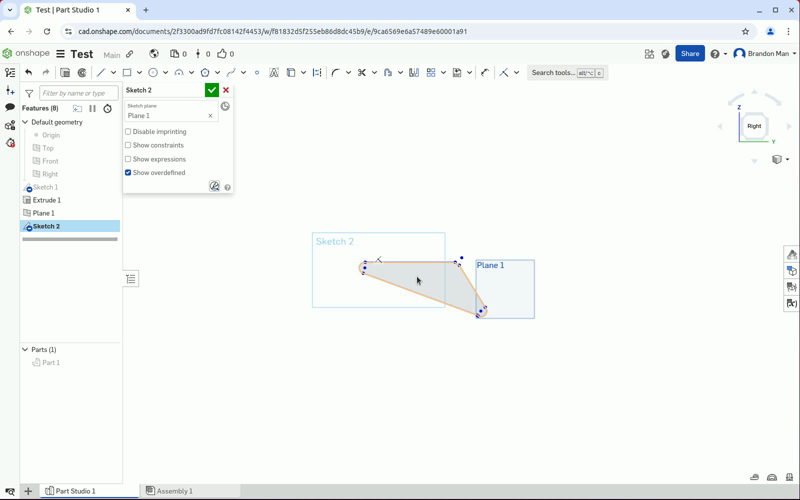
scroll(6)
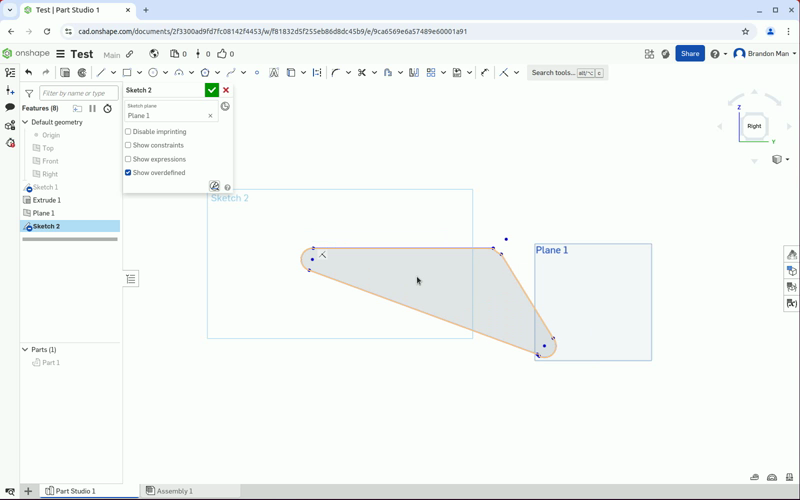
scroll(6)
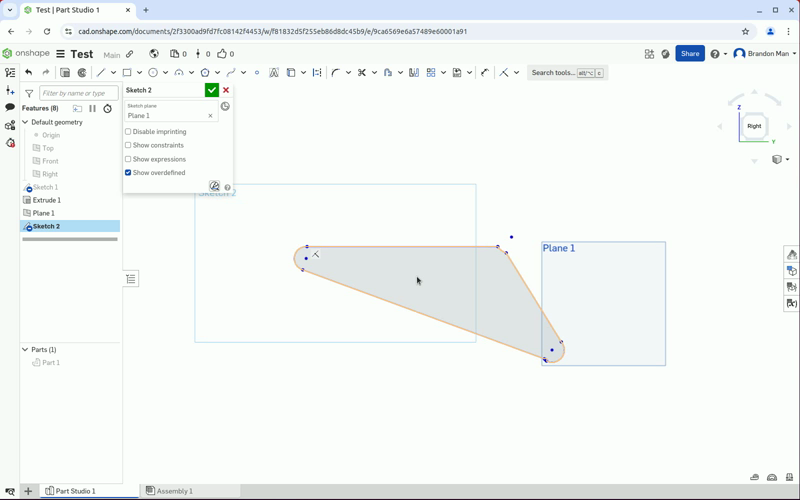
scroll(6)
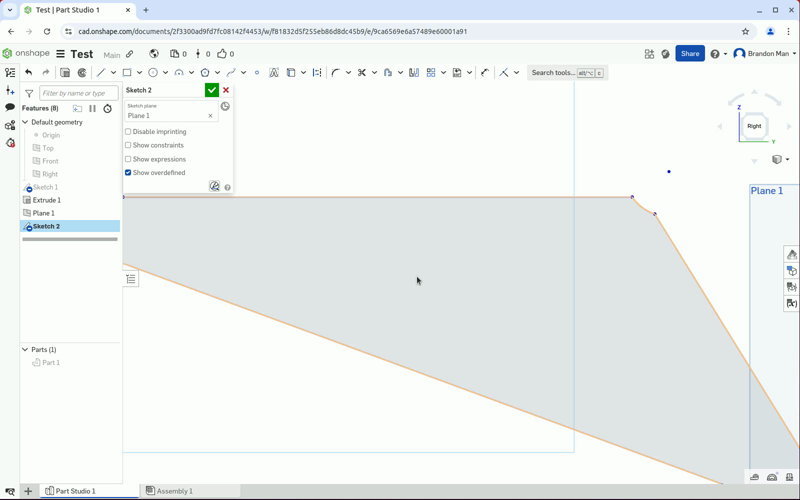
click(417, 276)
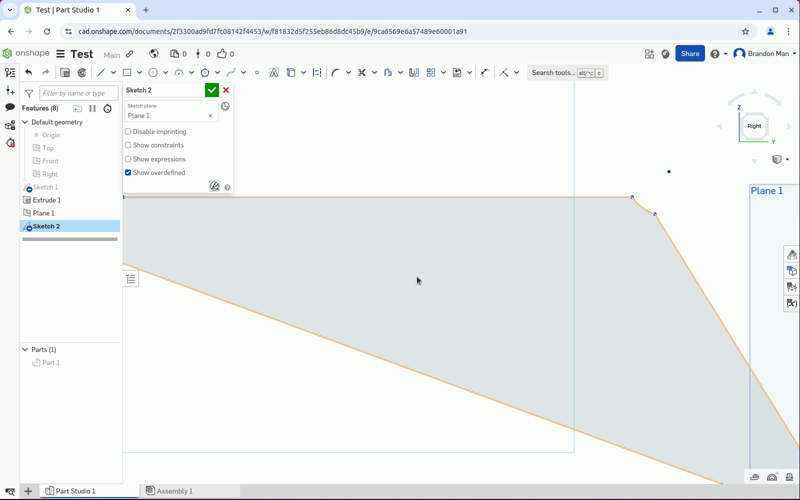
scroll(-6)
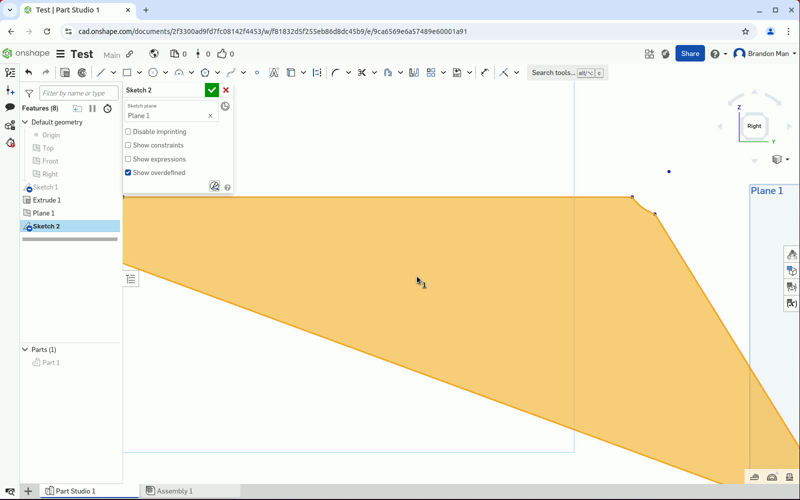
scroll(-6)
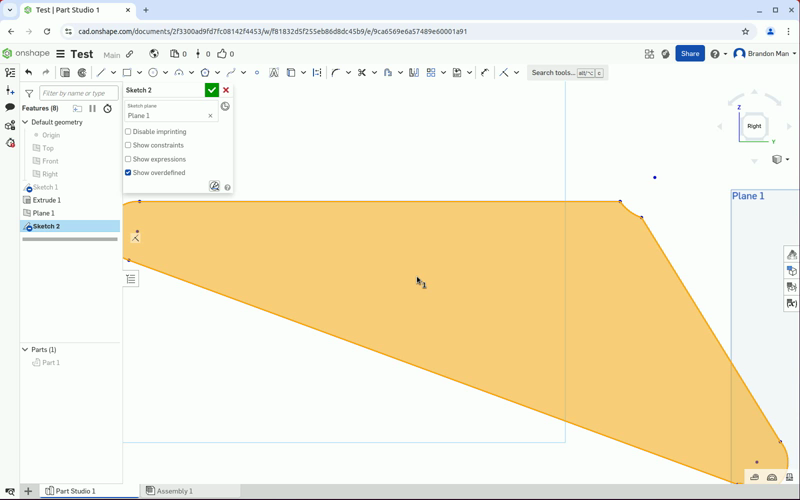
scroll(-6)
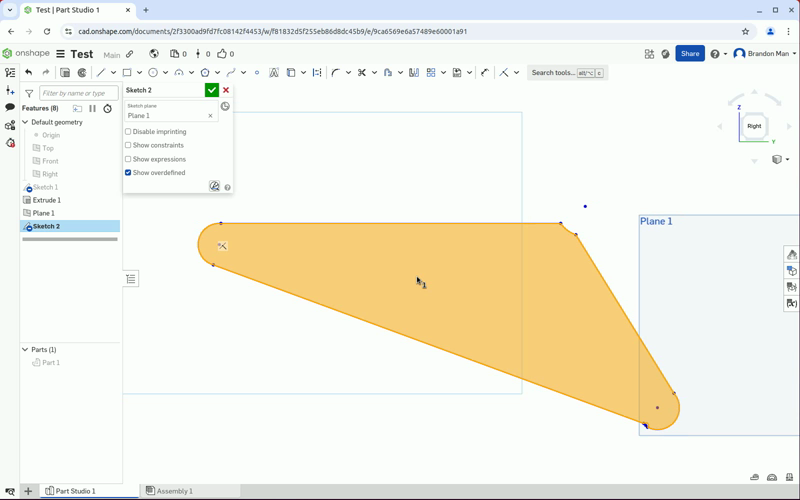
scroll(-6)
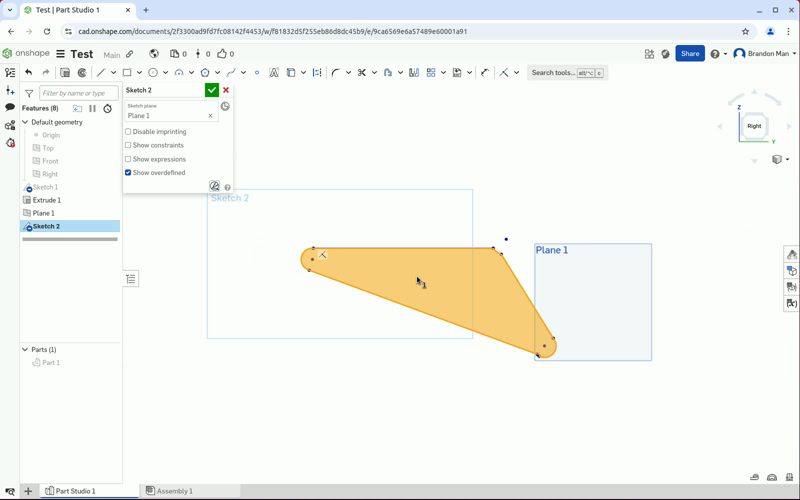
scroll(-6)
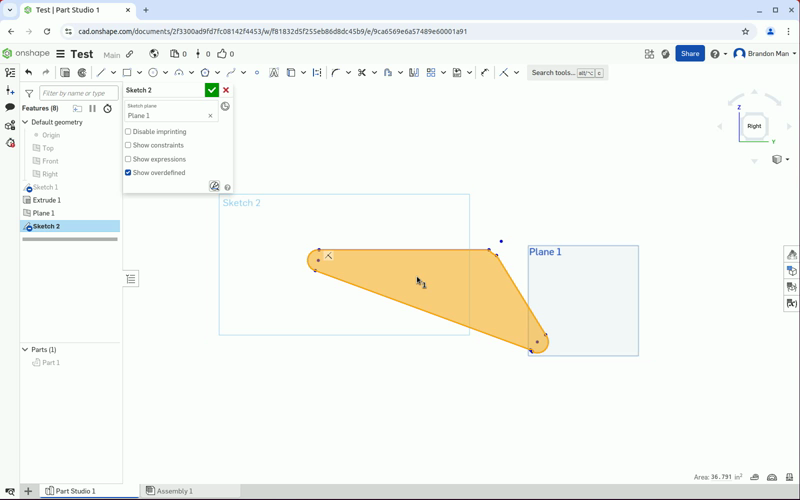
scroll(-6)
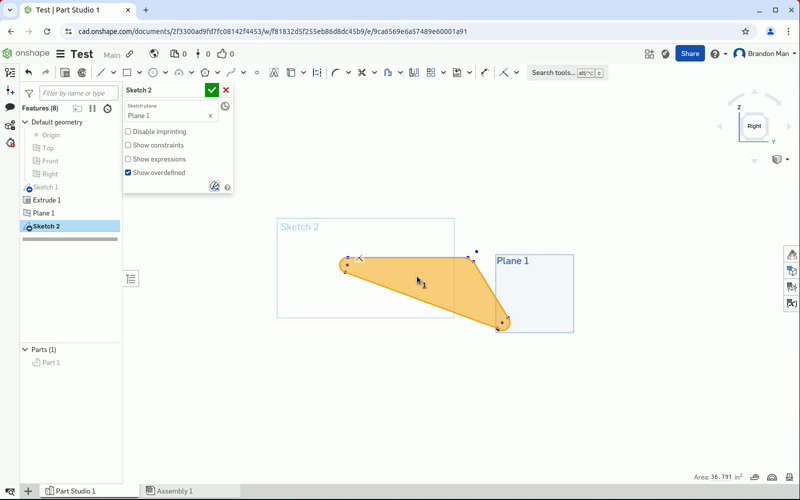
scroll(-6)
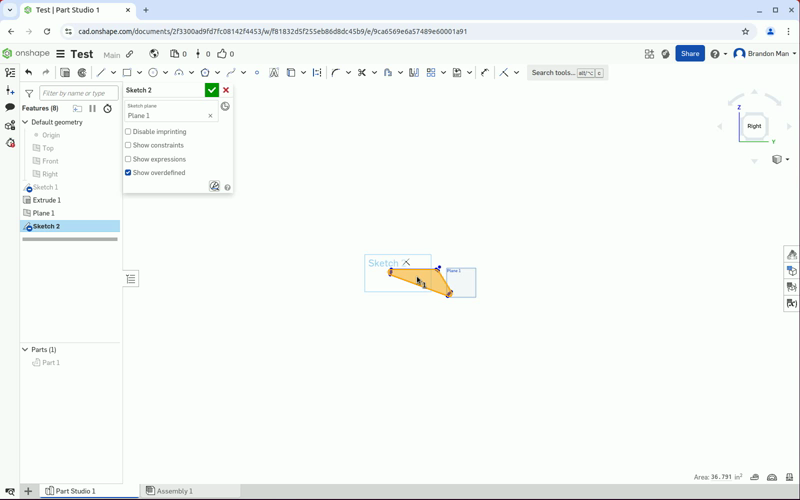
mouse_move(73, 352)
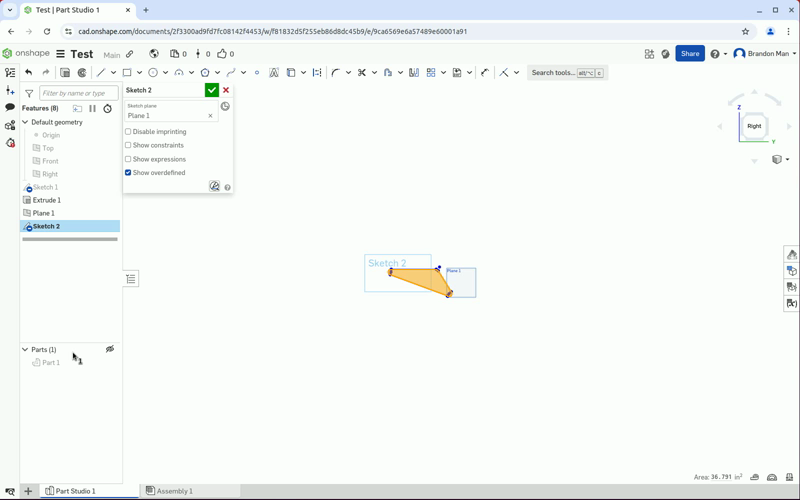
key(shift+y)
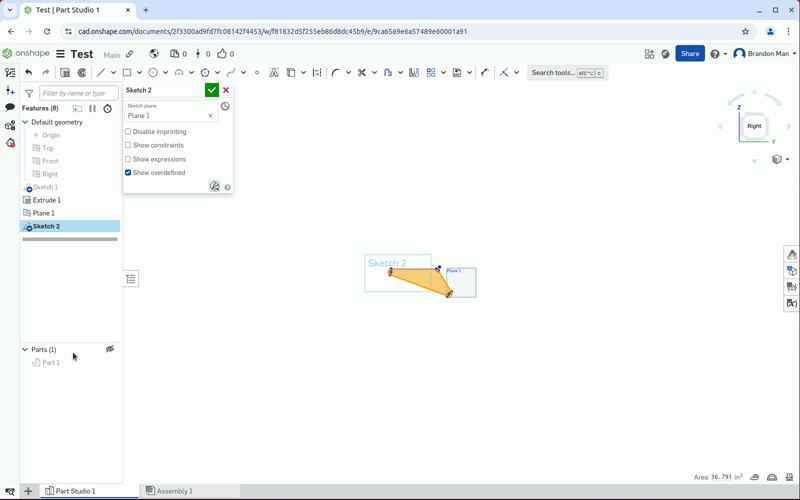
key(shift+e)
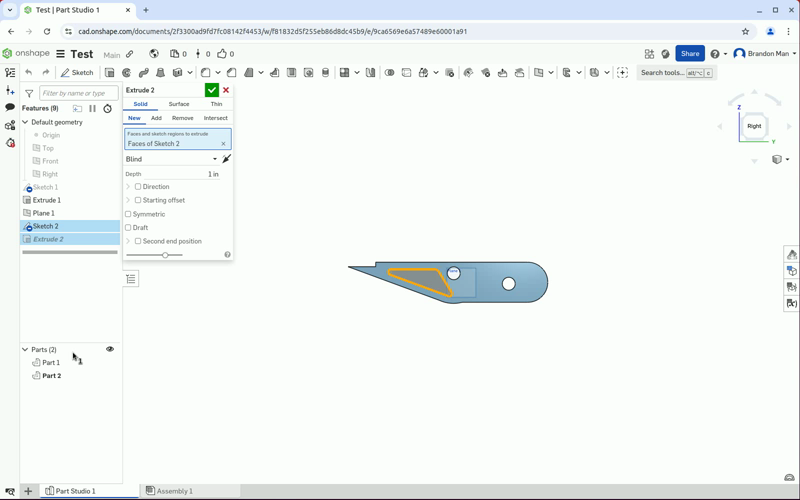
mouse_move(143, 106)
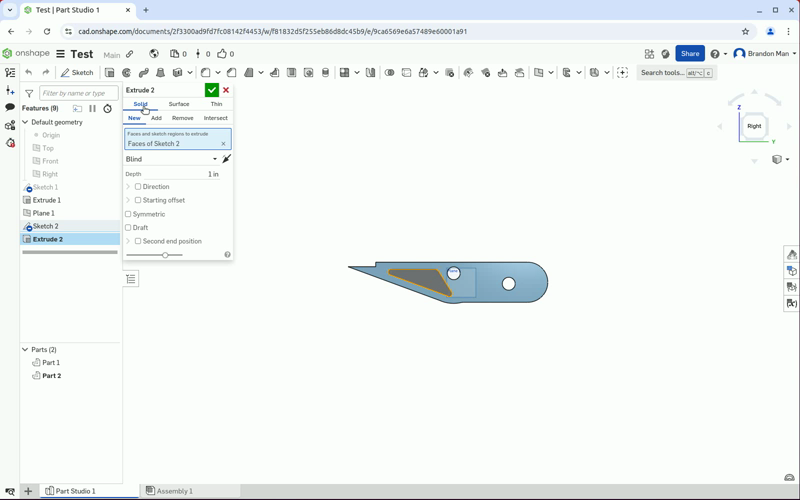
click(143, 106)
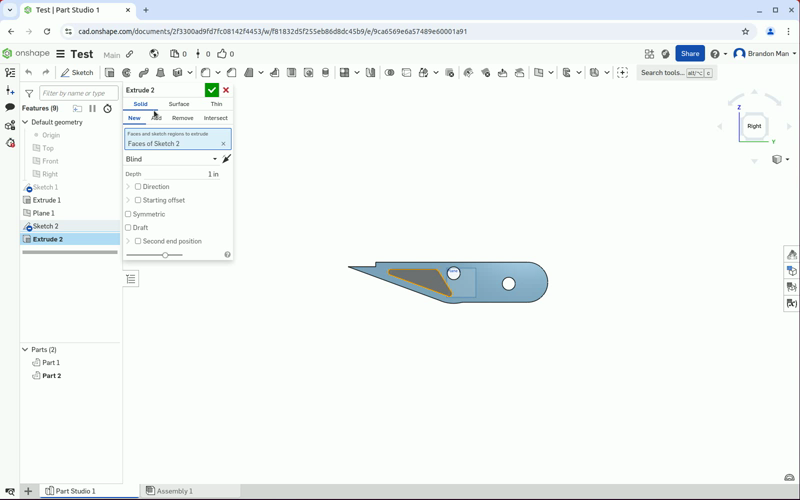
mouse_move(186, 120)
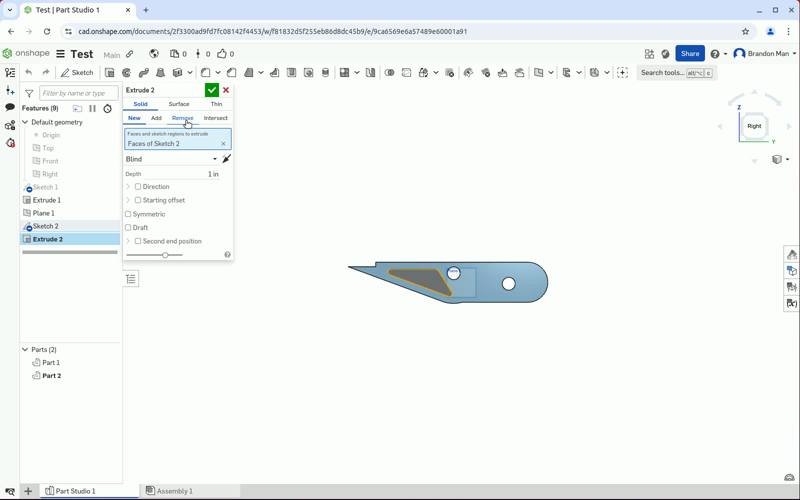
click(186, 120)
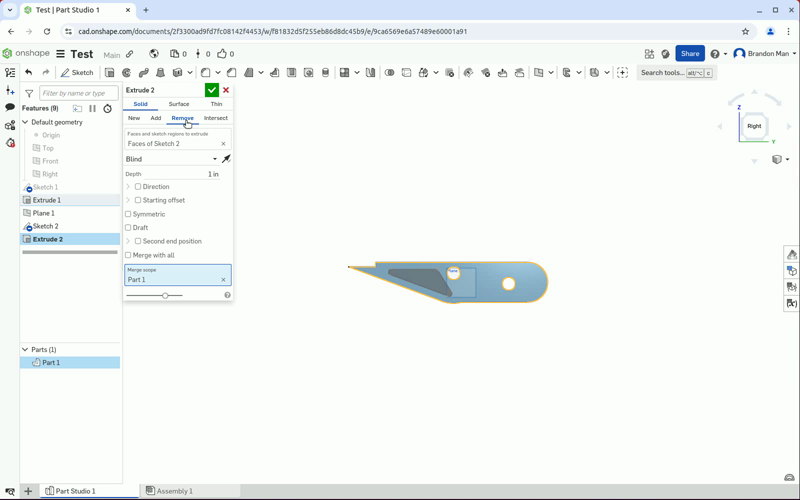
key(tab, 4)
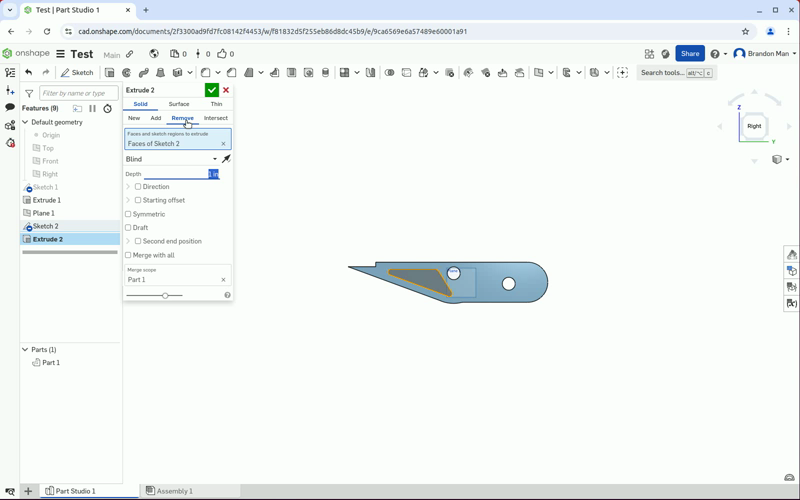
text(6.981)
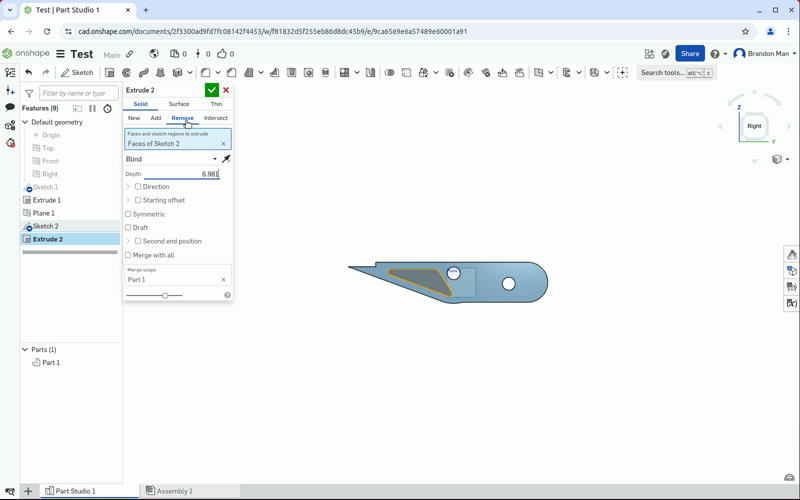
key(tab, 6)
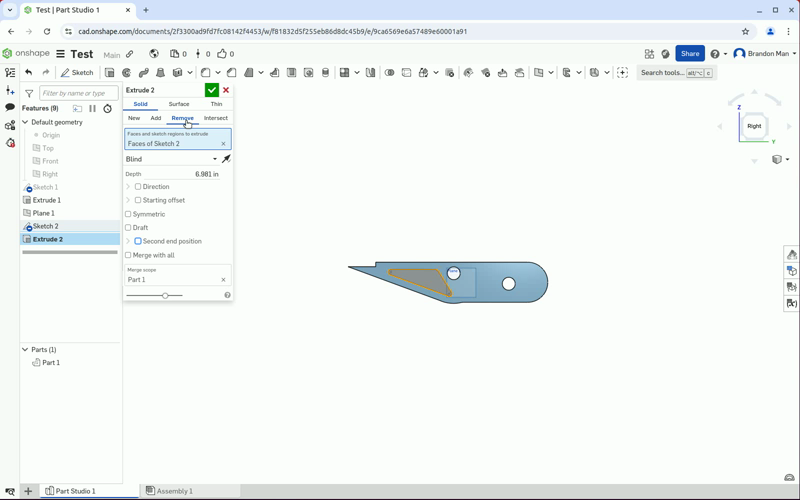
key(space)
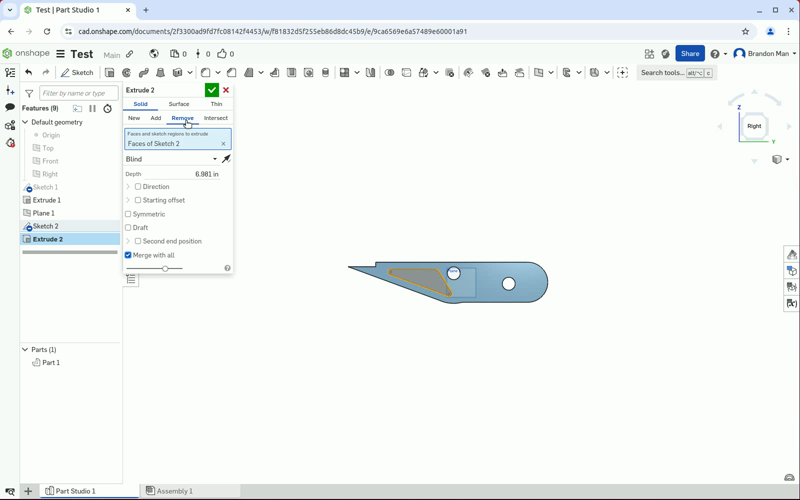
key(enter)
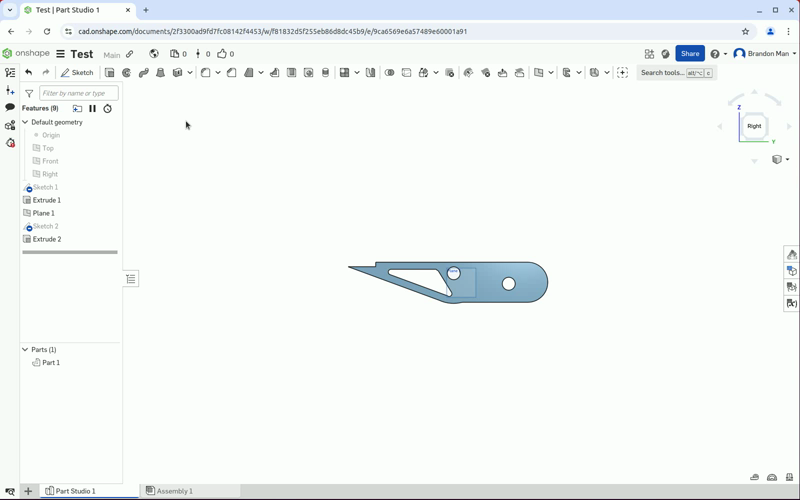
key(shift+h)
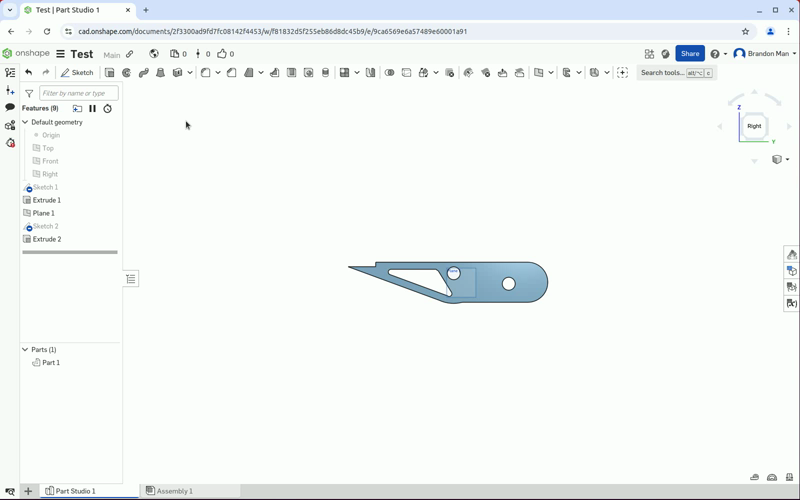
key(shift+h)
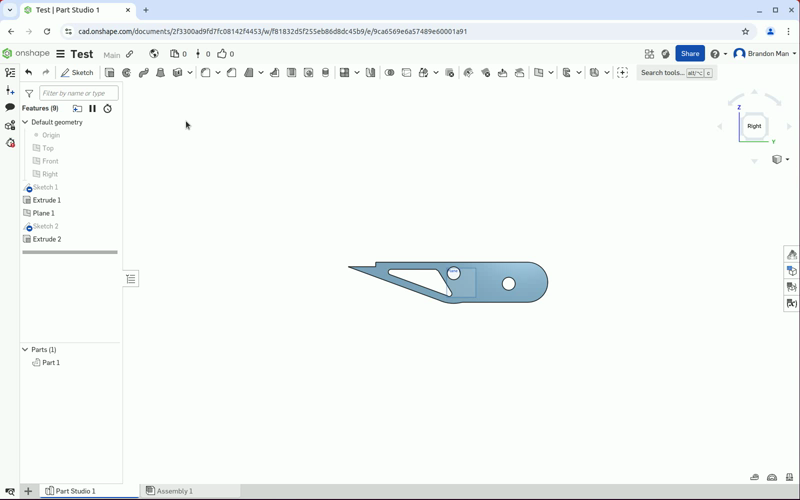
mouse_move(73, 189)
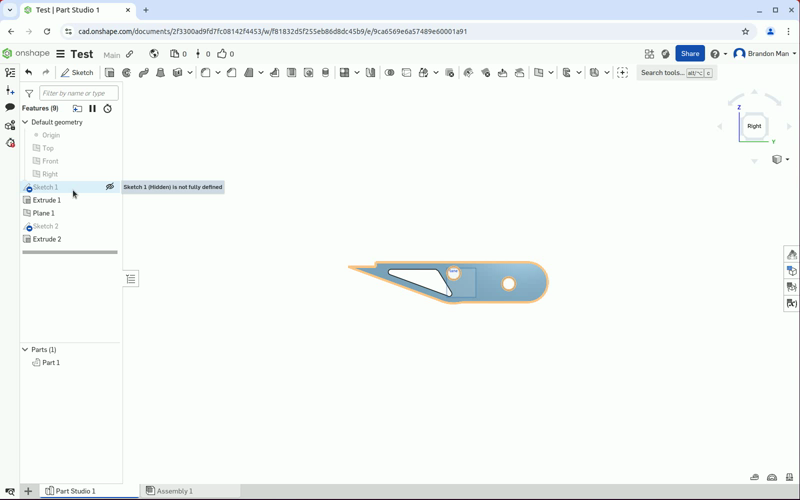
click(73, 189)
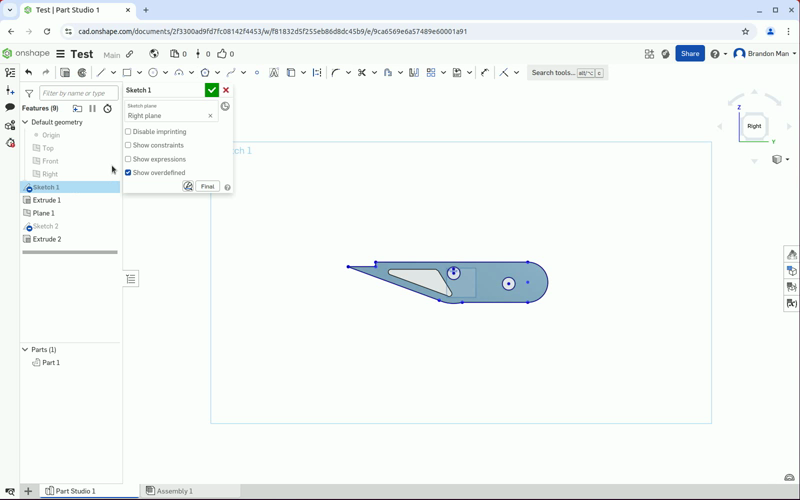
mouse_move(229, 92)
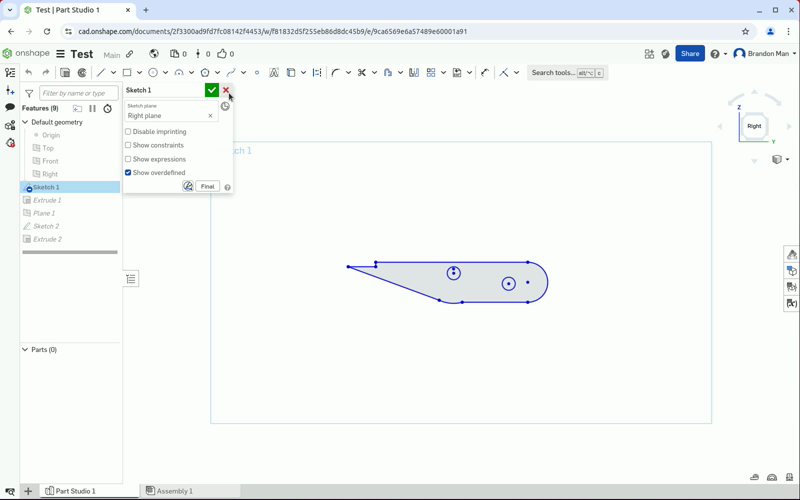
click(229, 92)
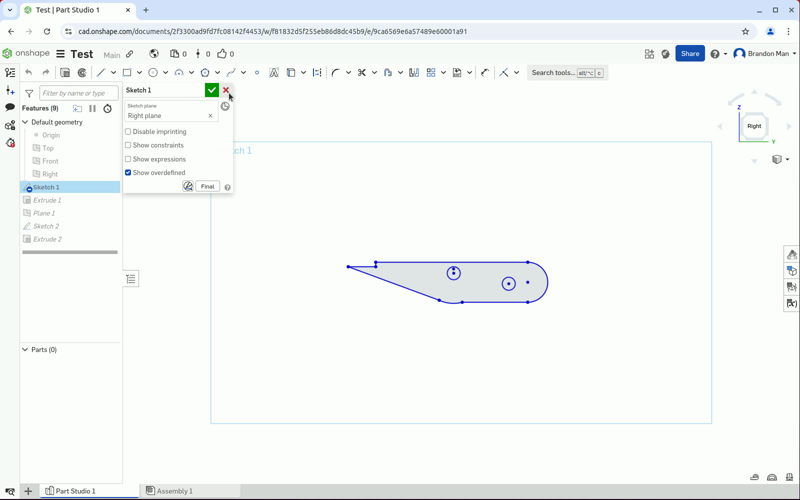
key(shift+s)
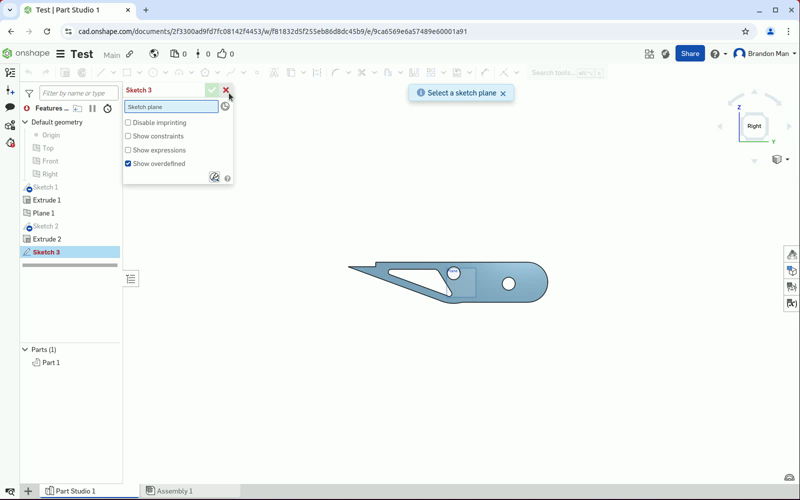
mouse_move(73, 215)
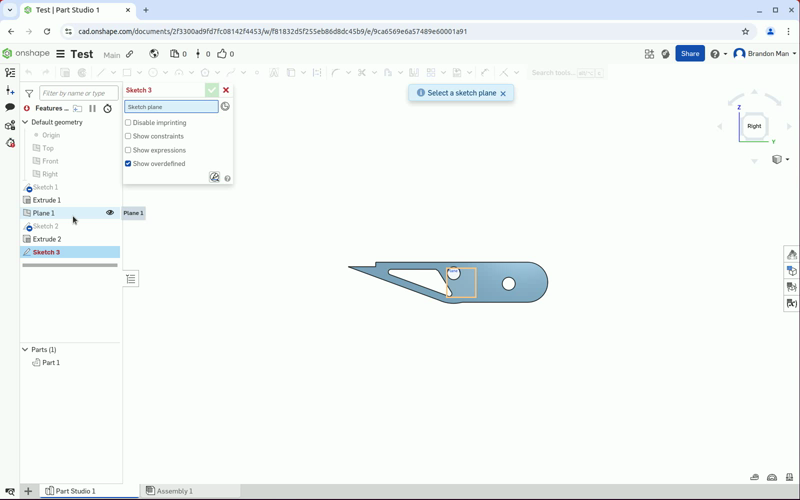
click(73, 215)
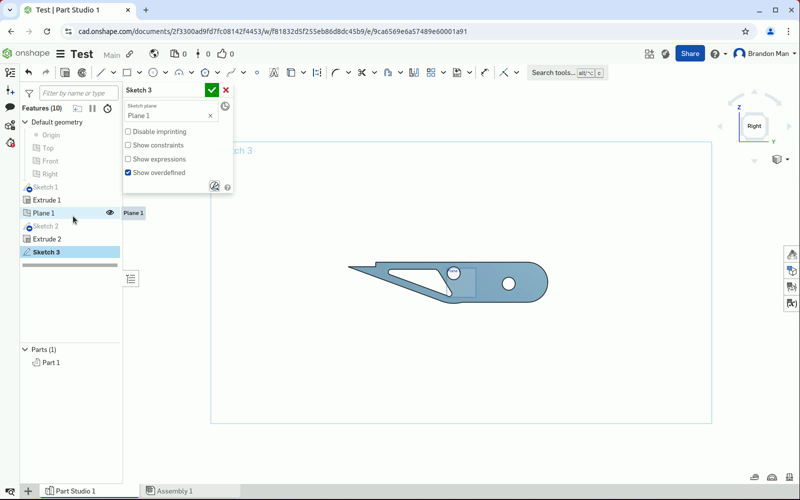
mouse_move(73, 352)
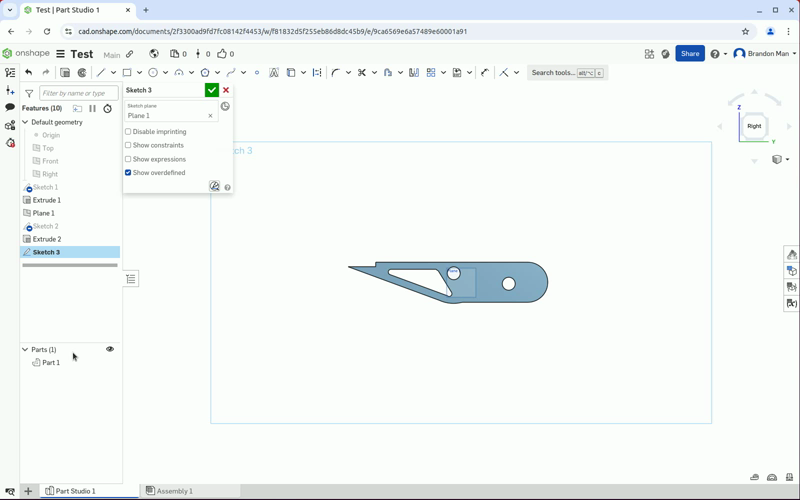
key(y)
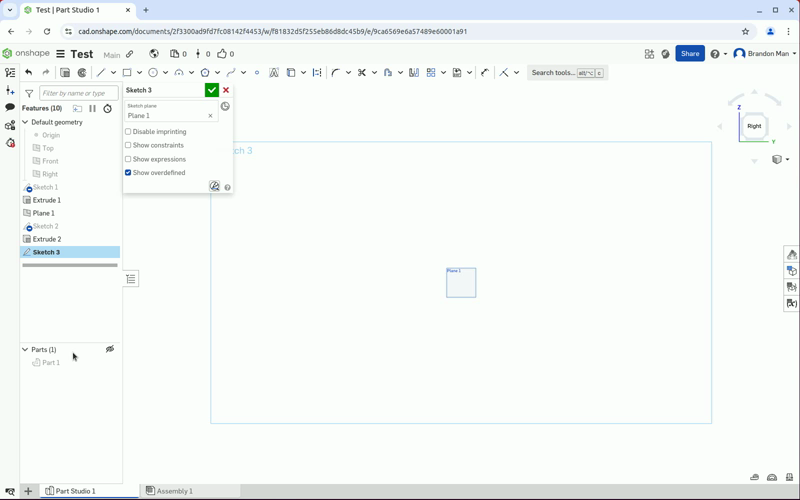
key(a)
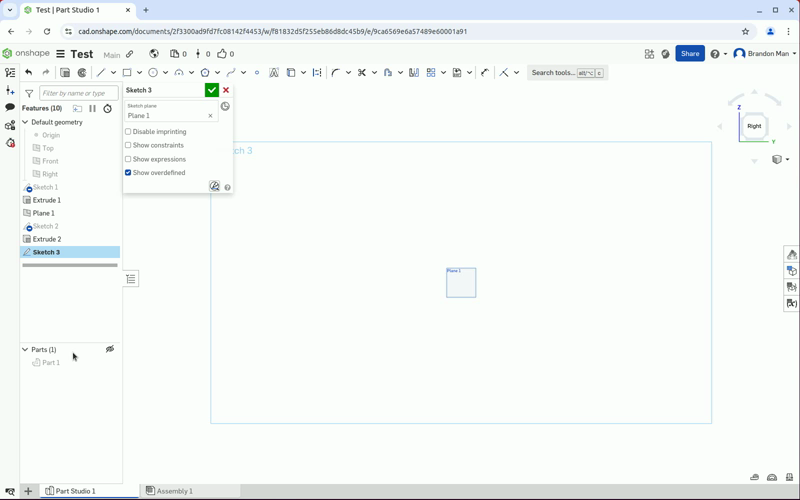
key_down(shift)
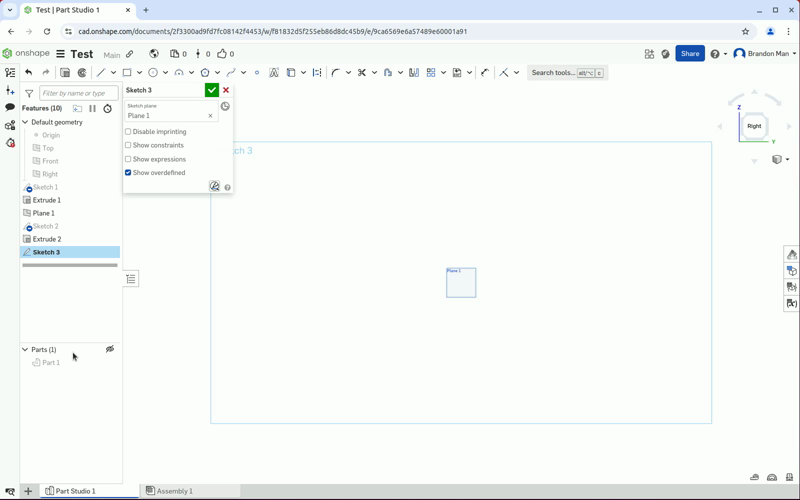
mouse_move(461, 293)
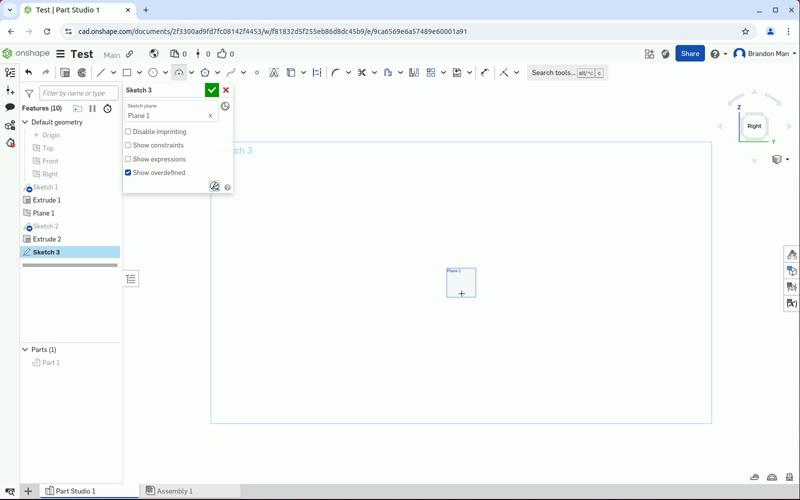
click(461, 293)
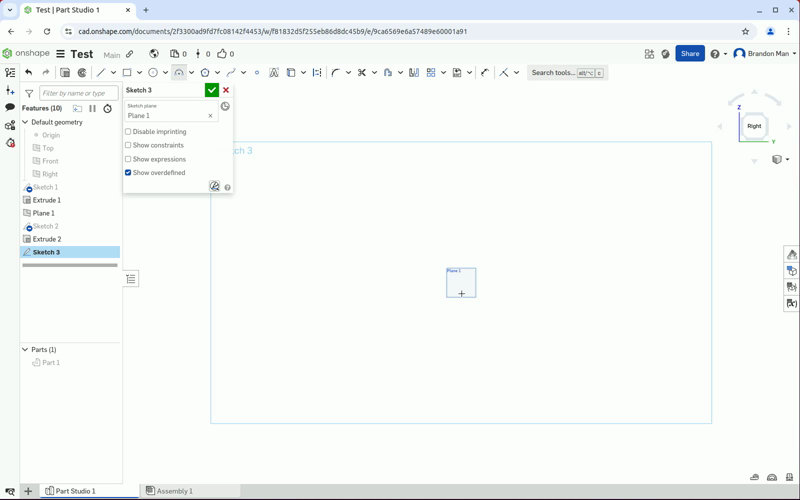
key_up(shift)
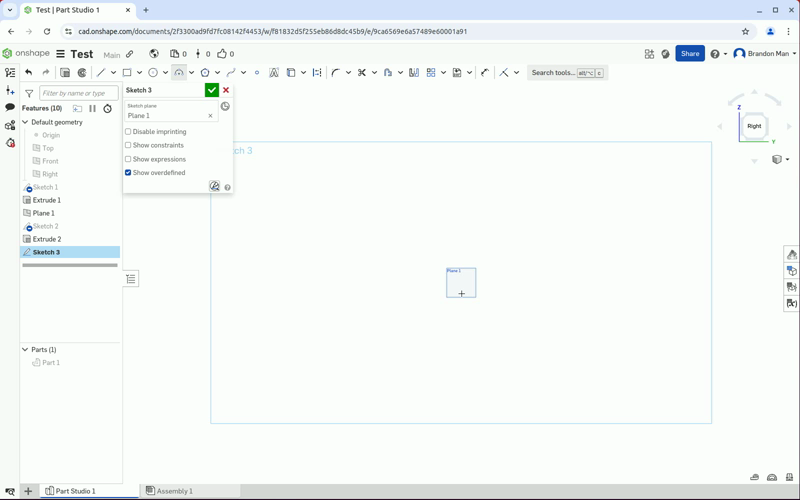
key_down(shift)
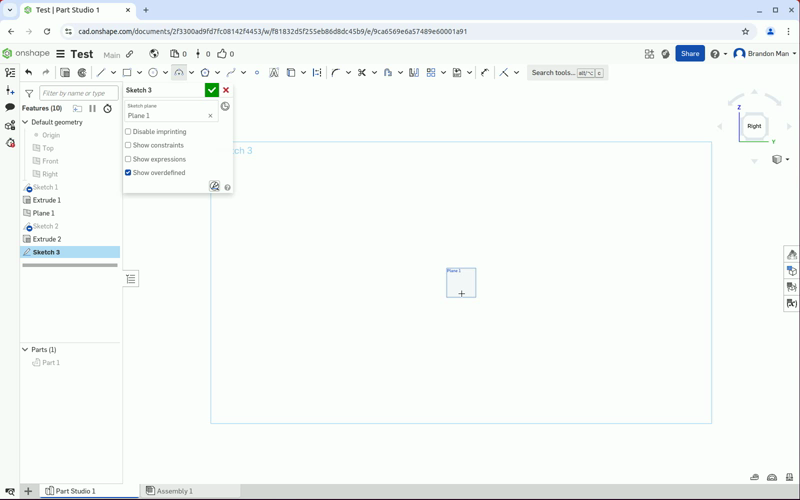
mouse_move(464, 297)
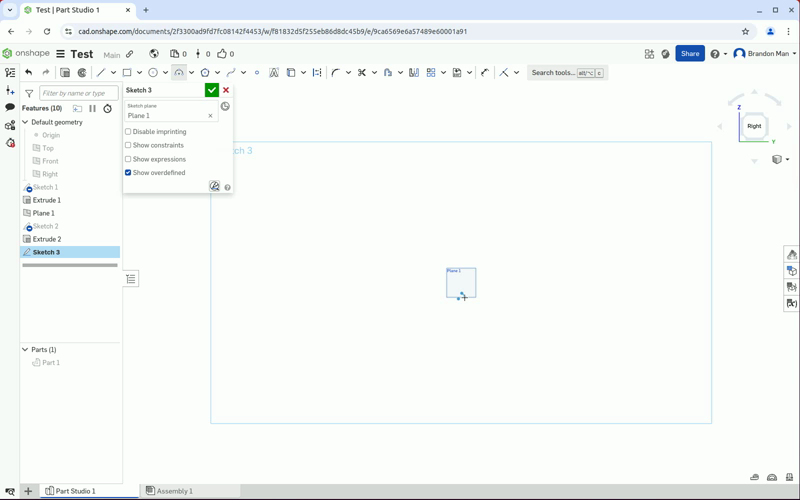
scroll(6)
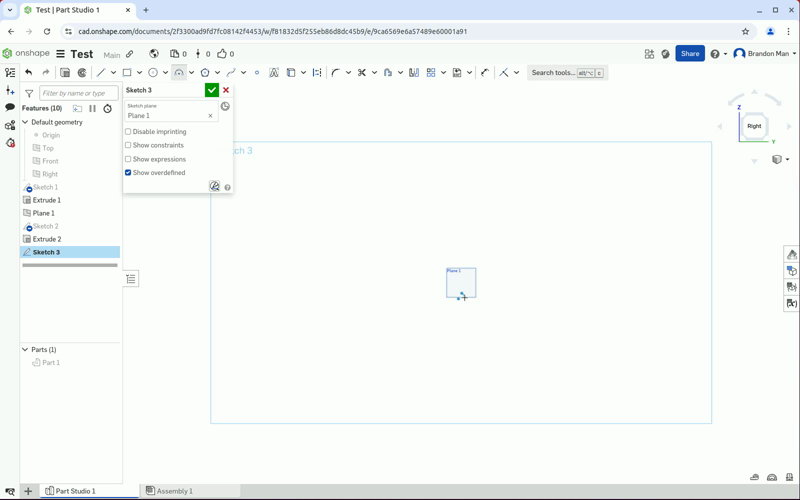
scroll(6)
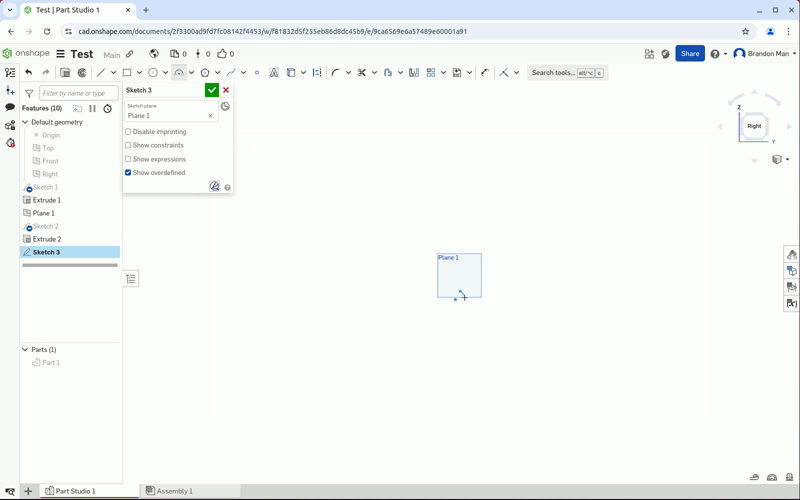
scroll(6)
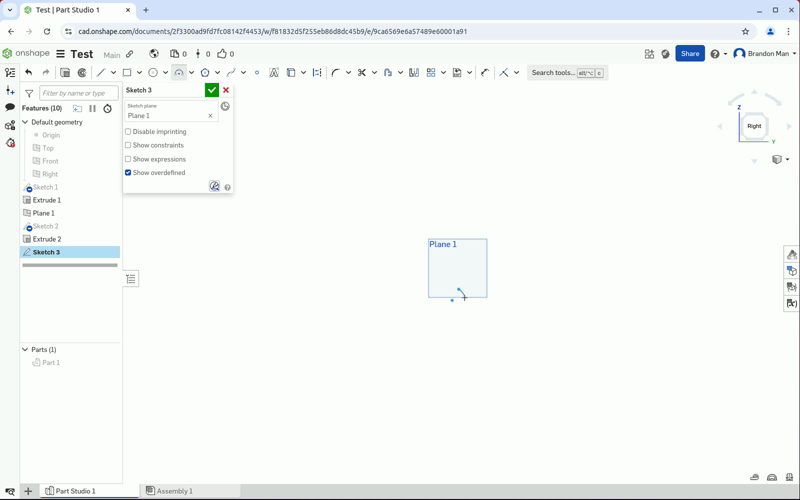
scroll(6)
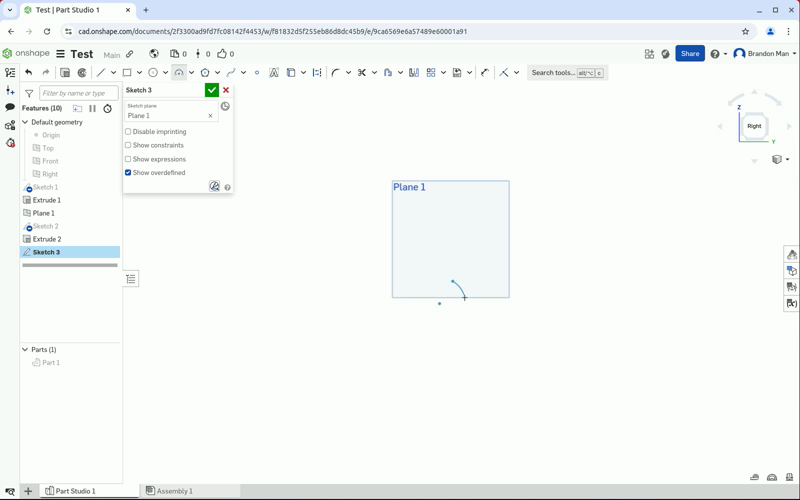
scroll(6)
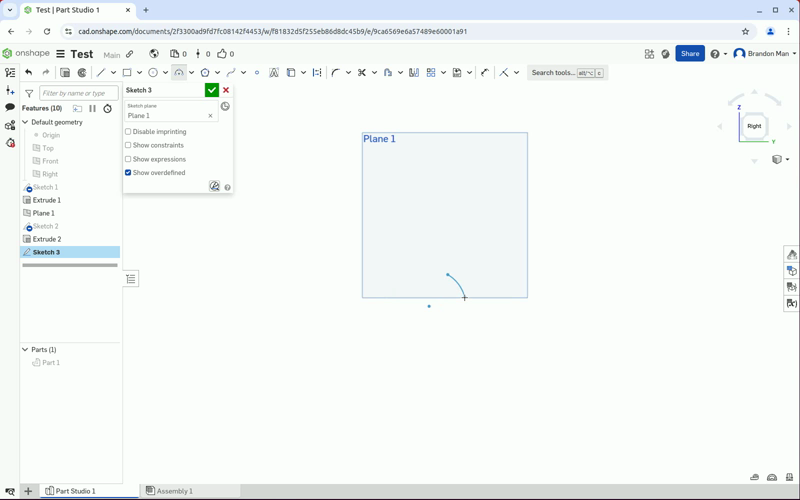
scroll(6)
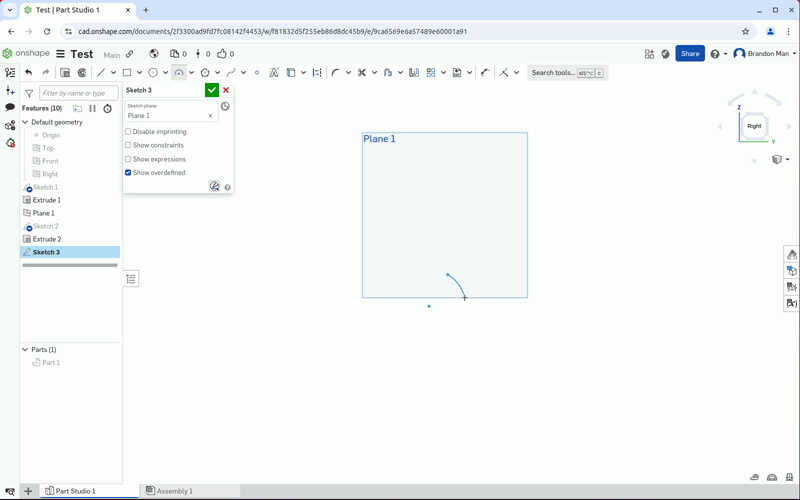
scroll(6)
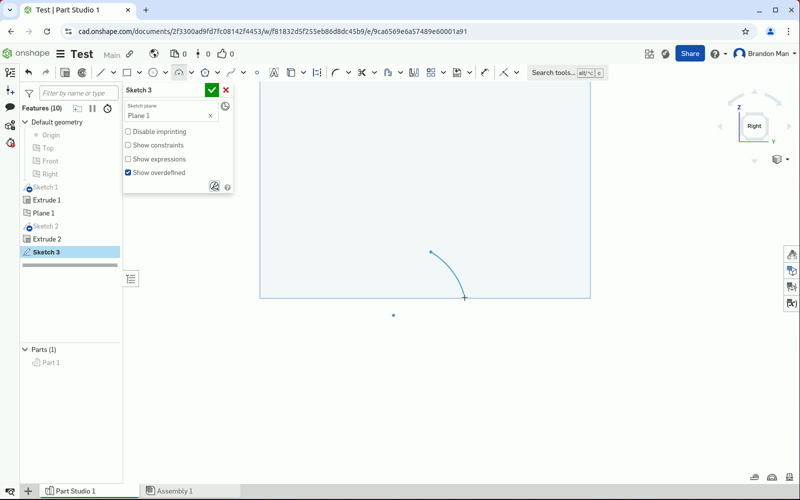
click(464, 297)
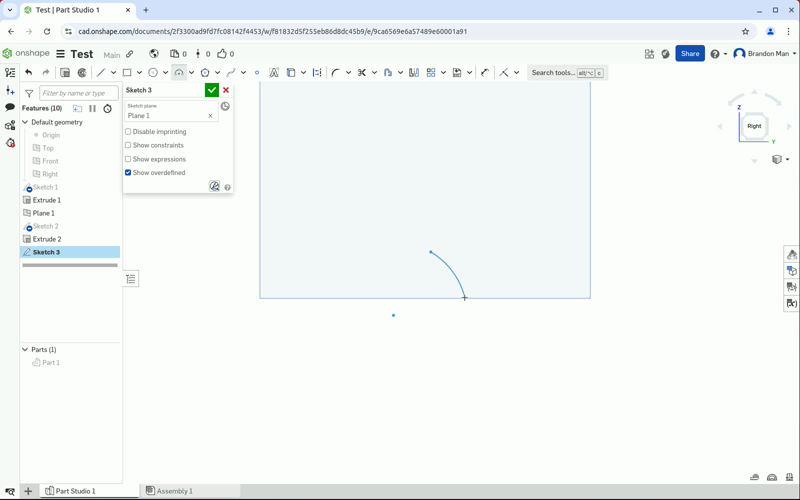
scroll(-6)
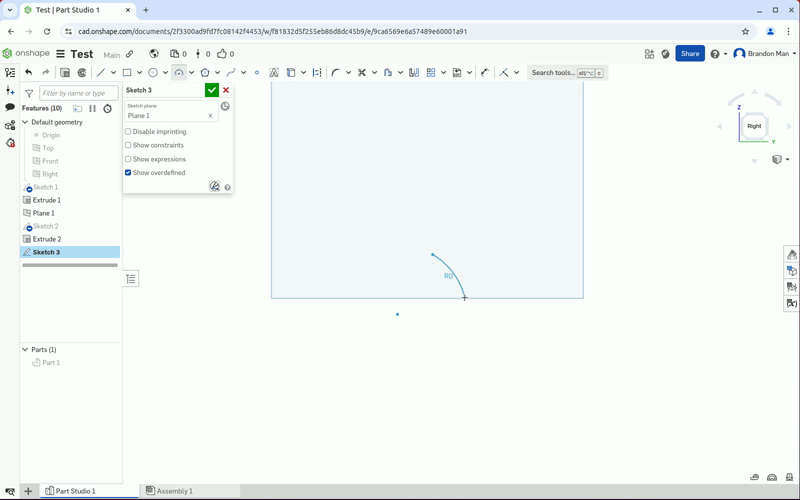
scroll(-6)
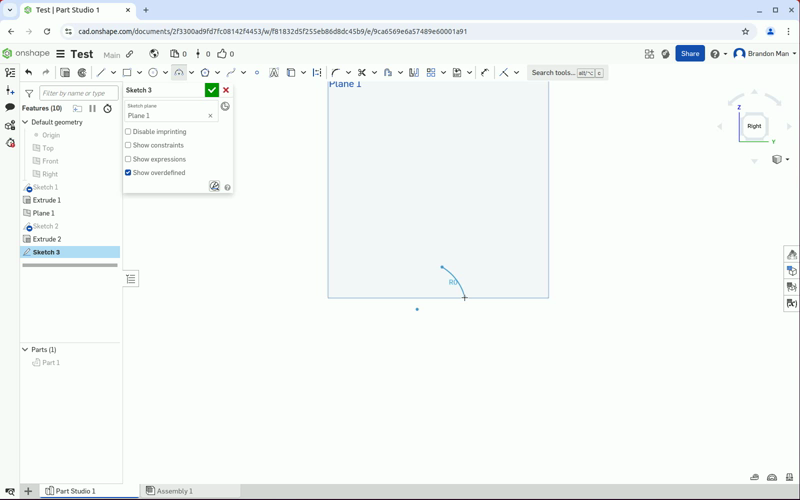
scroll(-6)
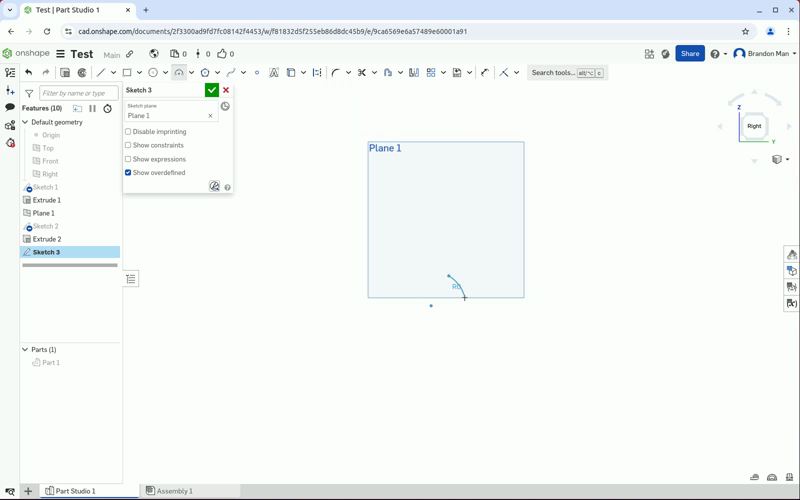
scroll(-6)
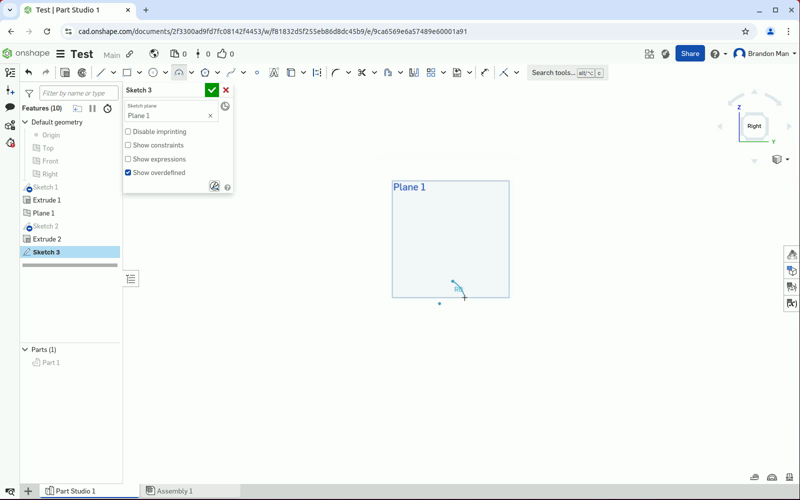
scroll(-6)
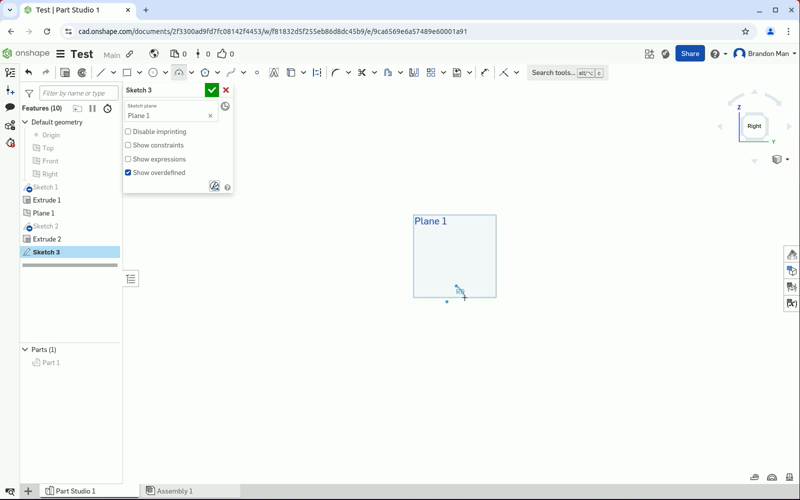
scroll(-6)
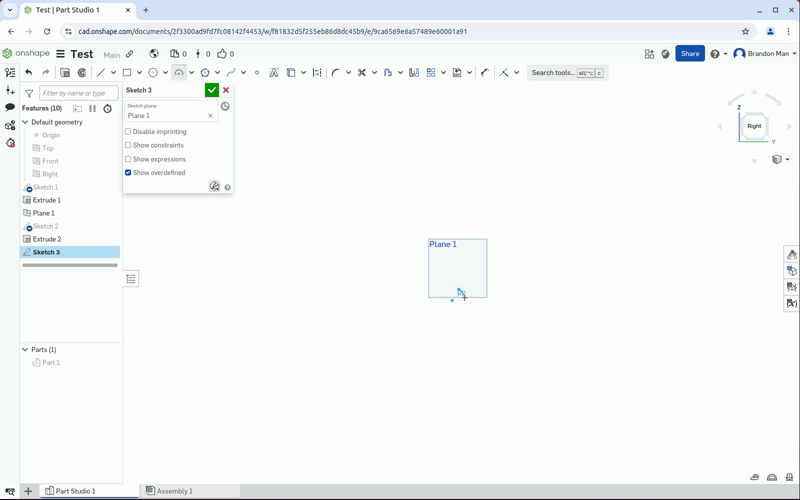
scroll(-6)
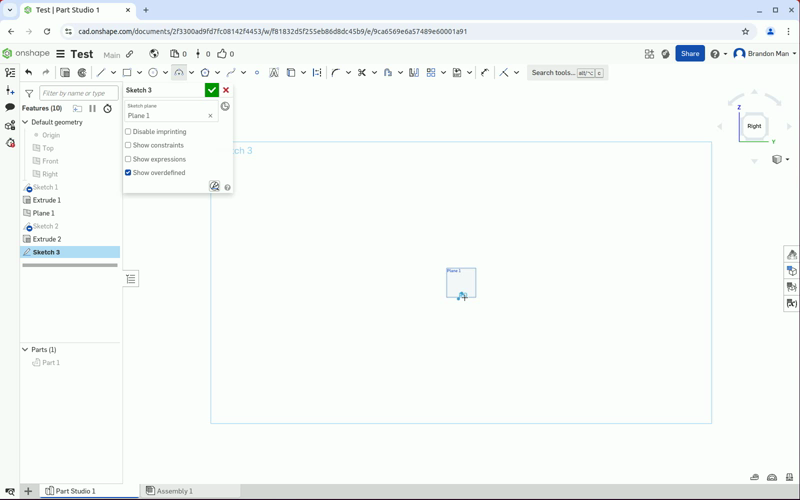
mouse_move(462, 295)
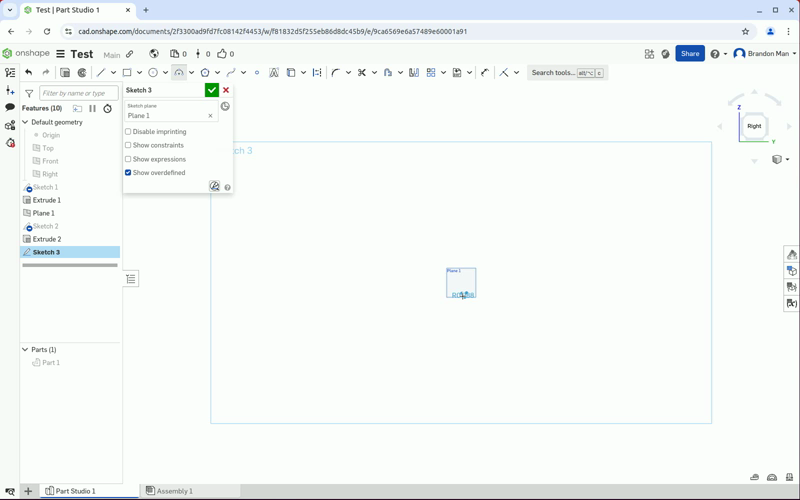
scroll(6)
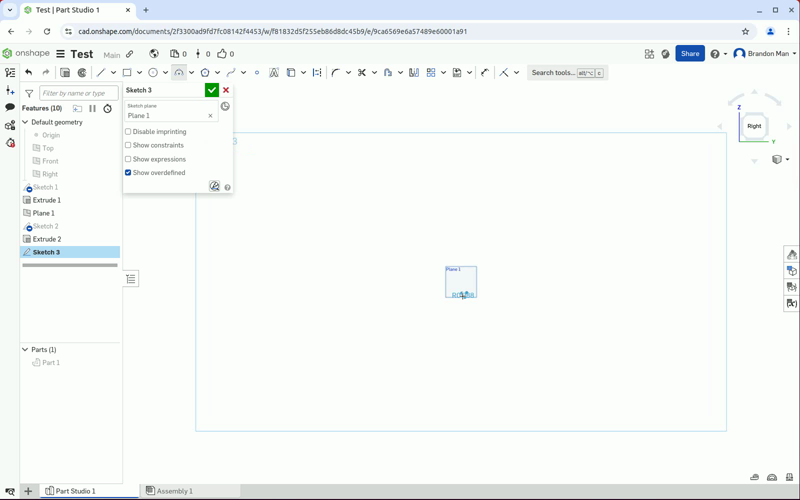
scroll(6)
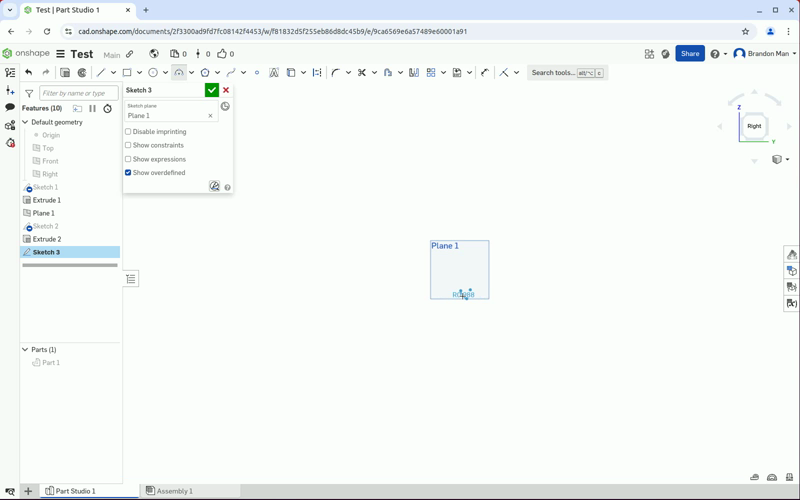
scroll(6)
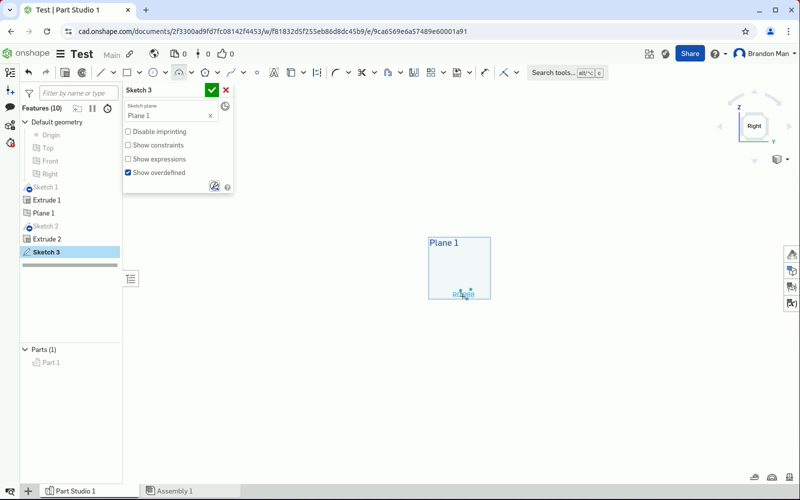
scroll(6)
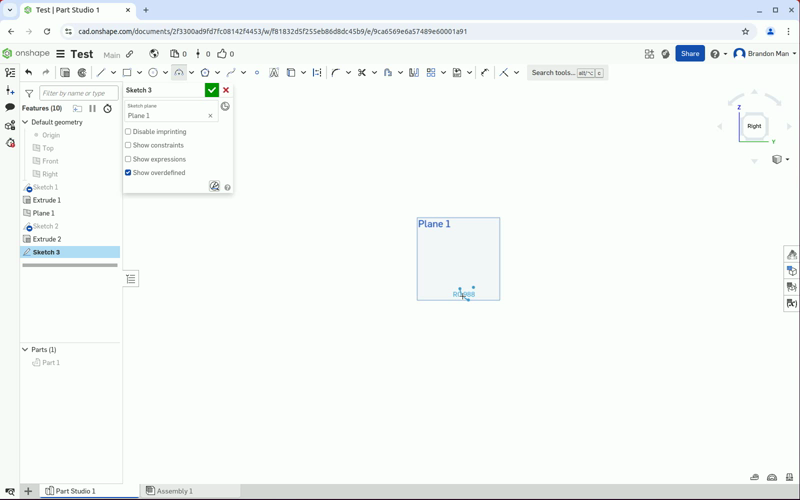
scroll(6)
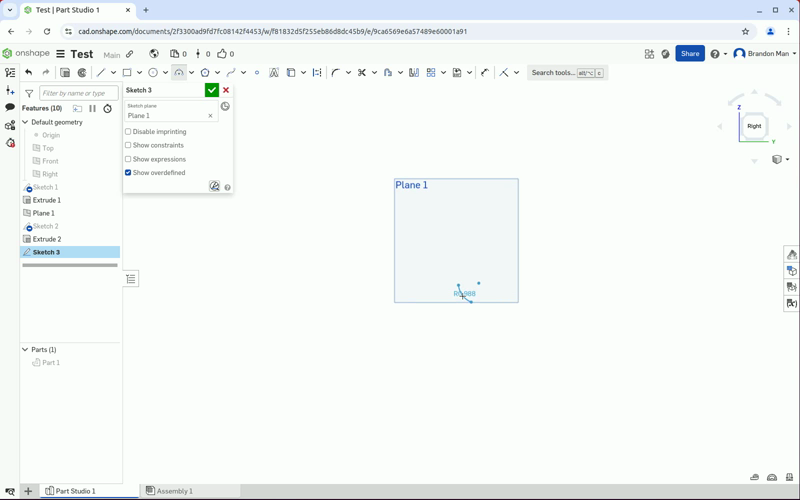
scroll(6)
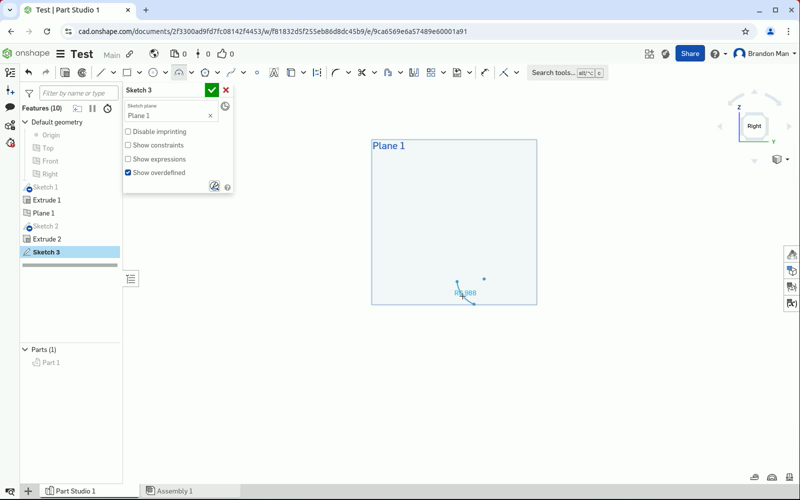
scroll(6)
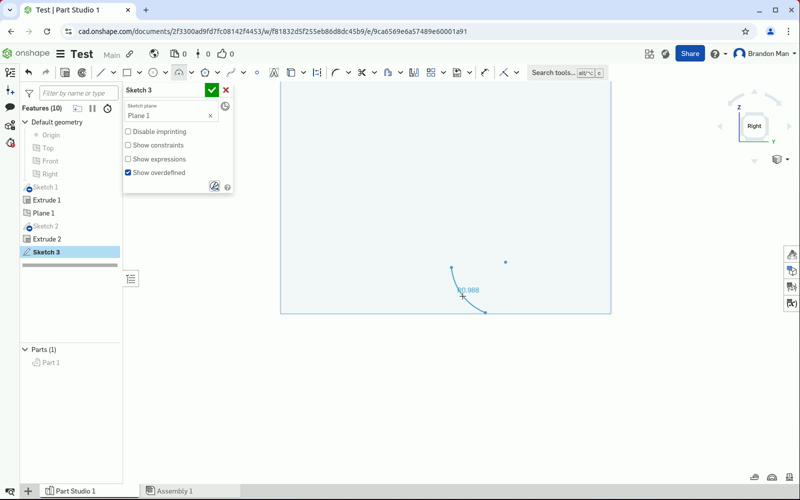
click(462, 295)
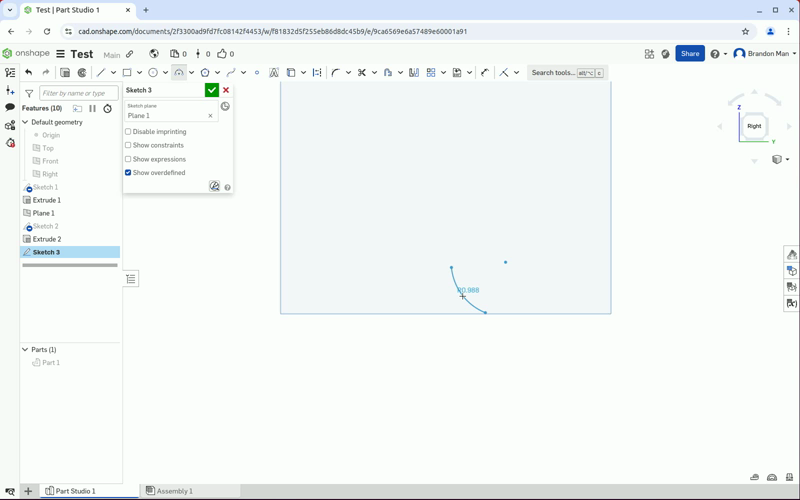
scroll(-6)
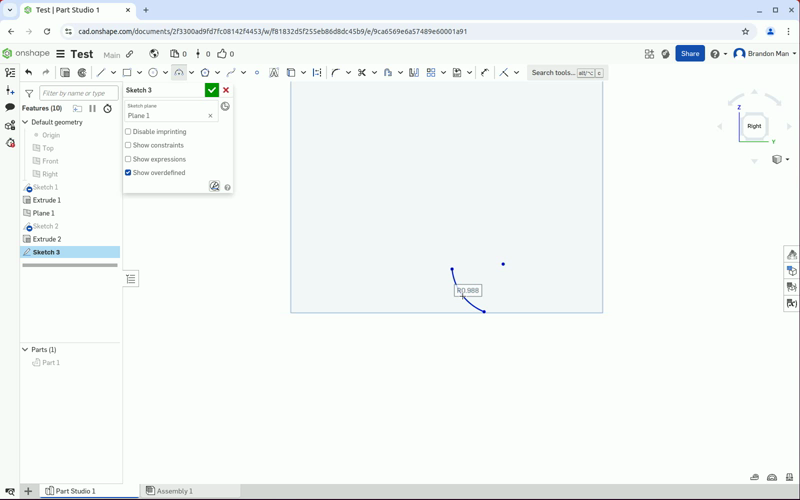
scroll(-6)
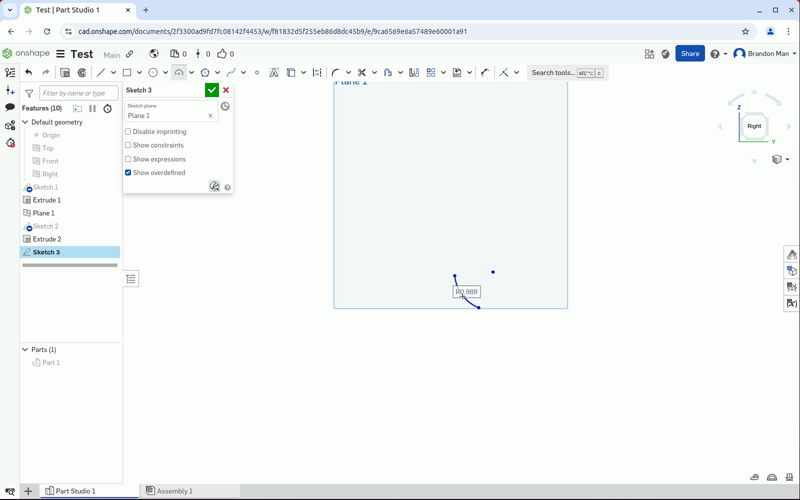
scroll(-6)
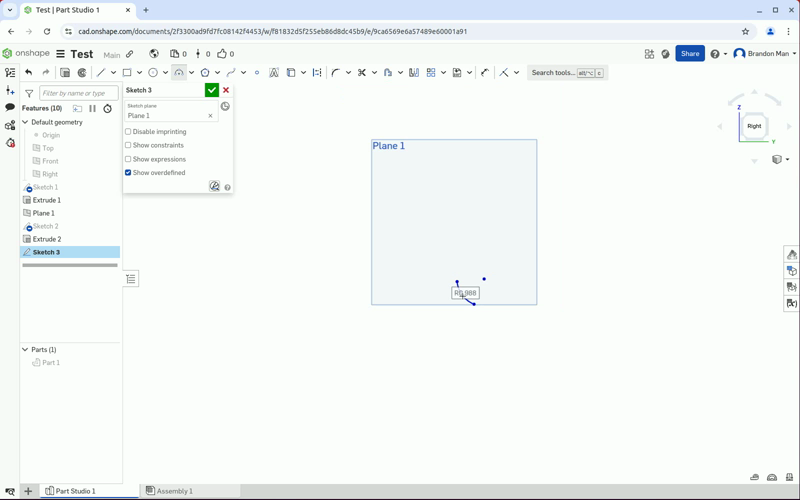
scroll(-6)
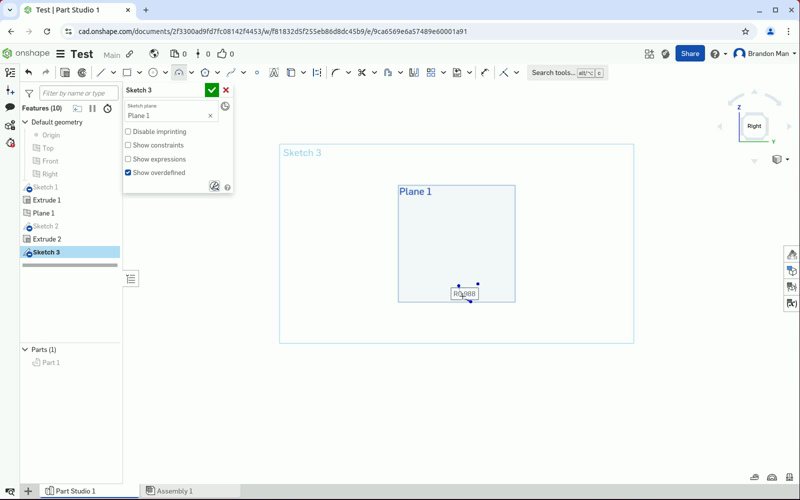
scroll(-6)
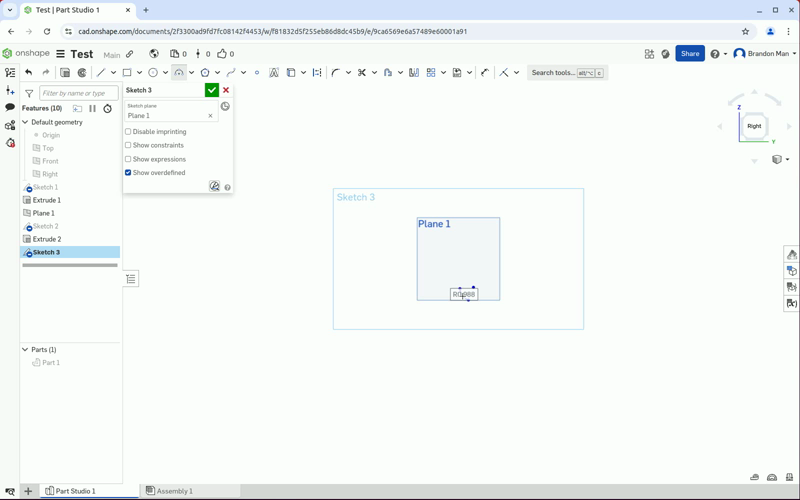
scroll(-6)
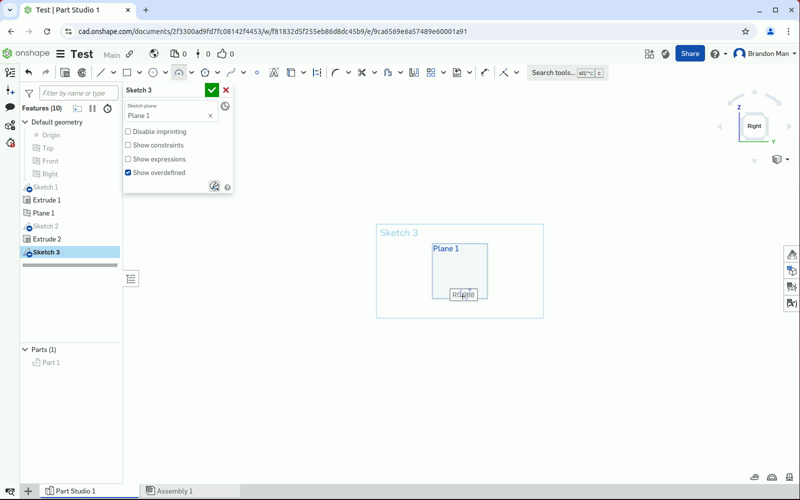
scroll(-6)
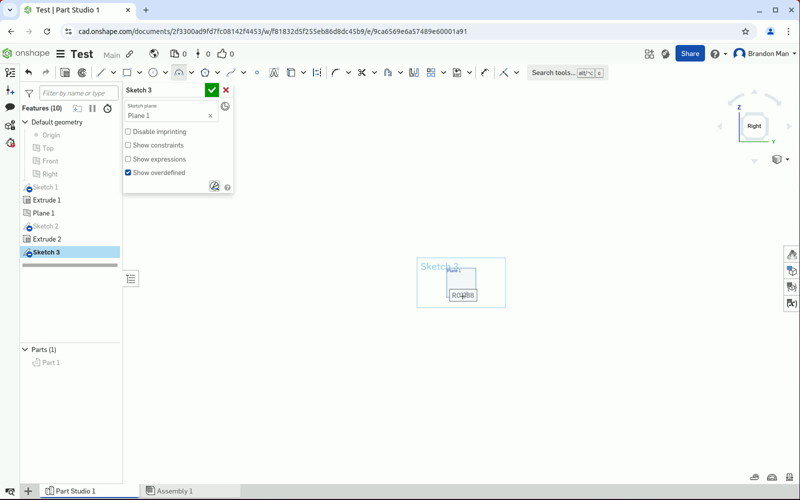
key_up(shift)
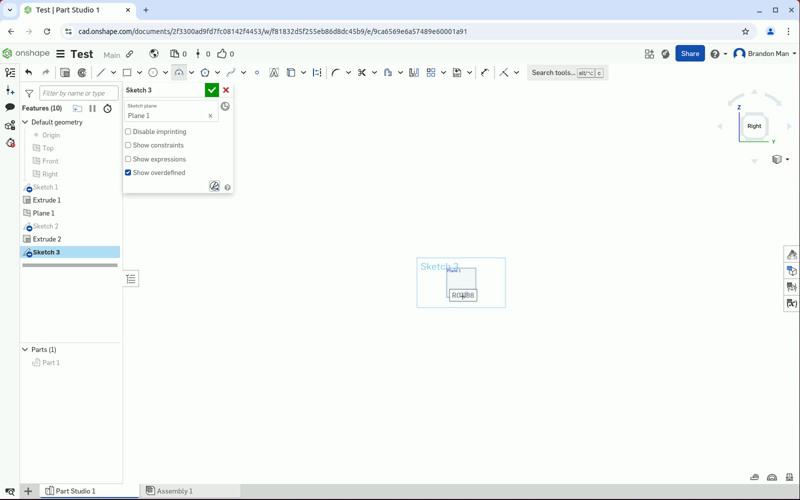
key(esc)
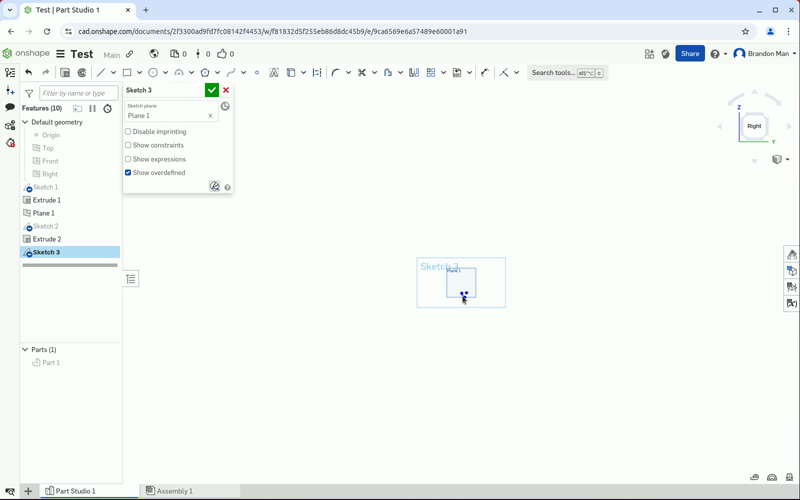
key(l)
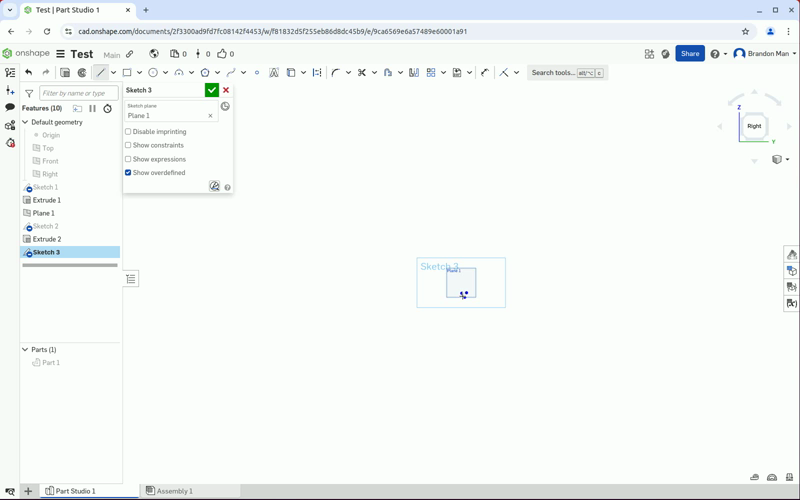
mouse_move(464, 297)
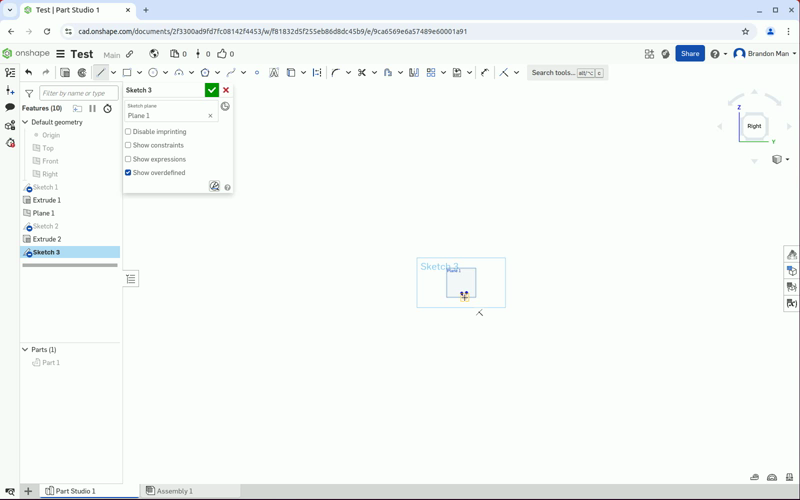
scroll(6)
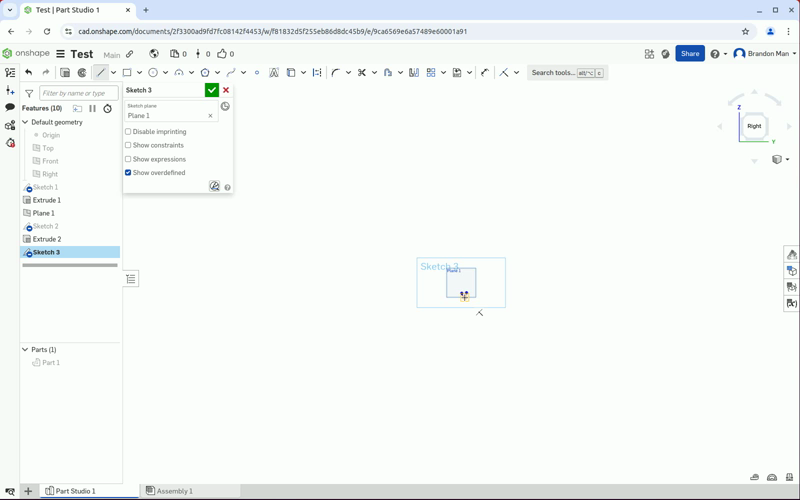
scroll(6)
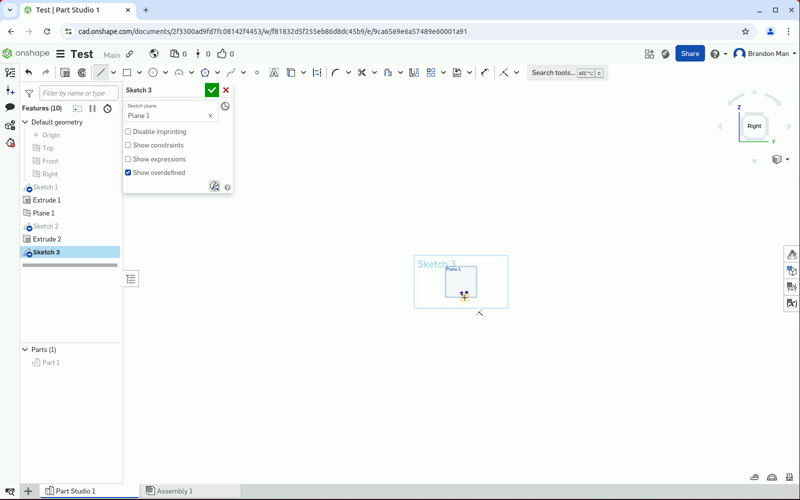
scroll(6)
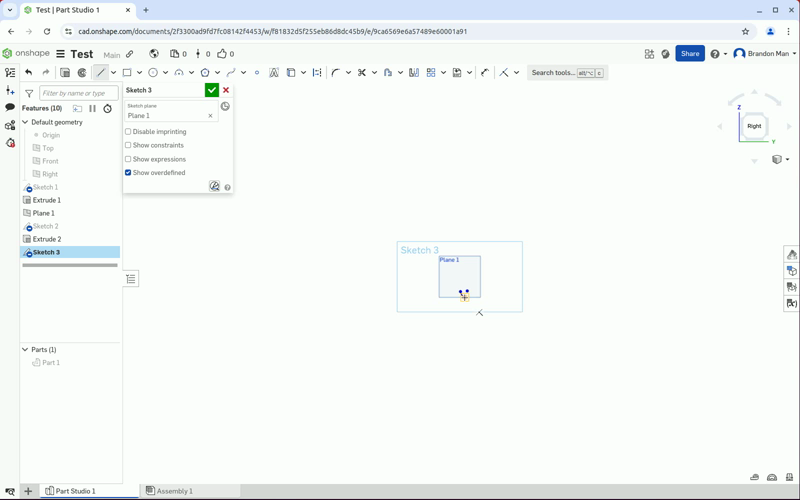
scroll(6)
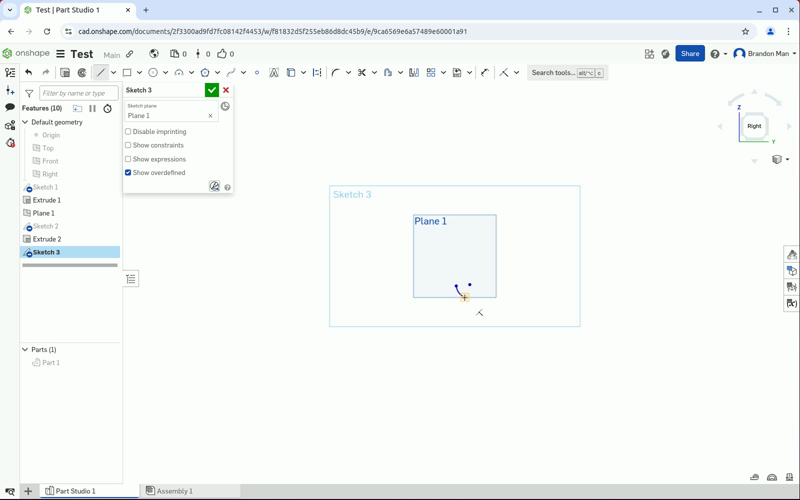
scroll(6)
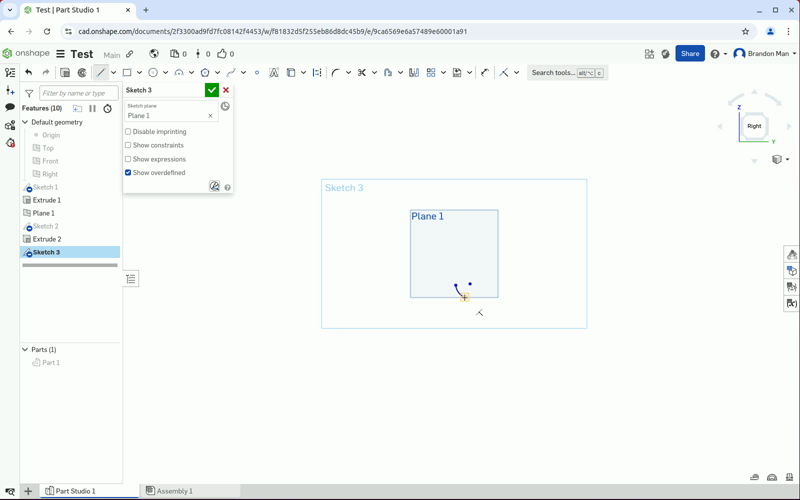
scroll(6)
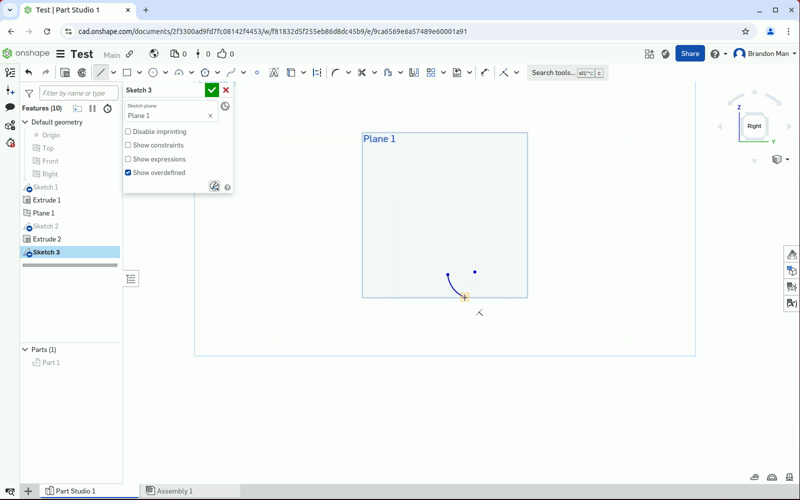
scroll(6)
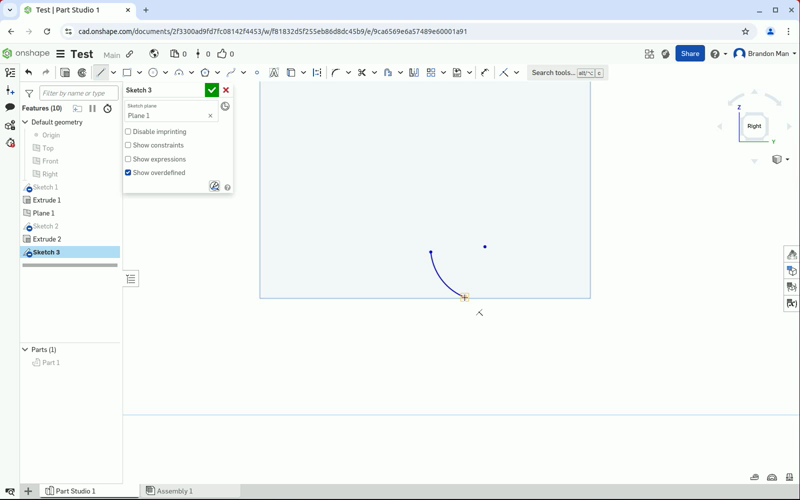
click(464, 297)
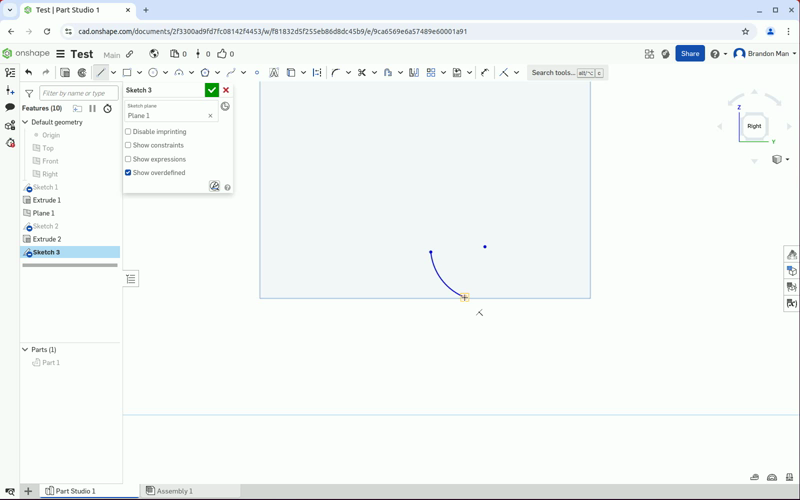
scroll(-6)
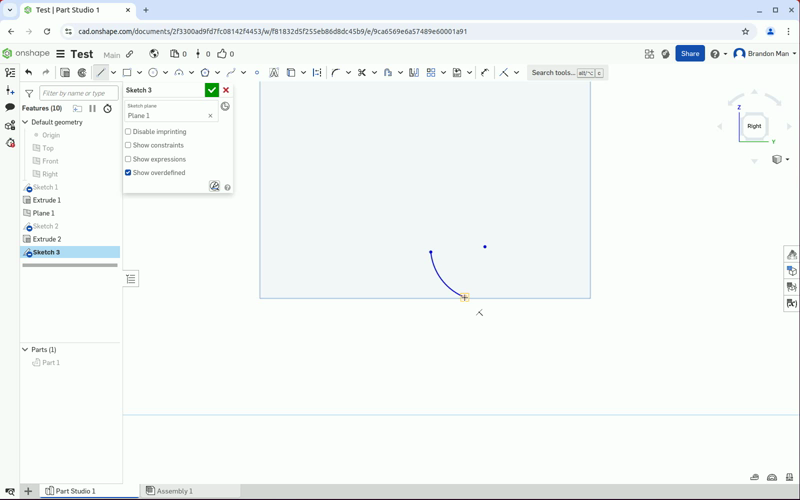
scroll(-6)
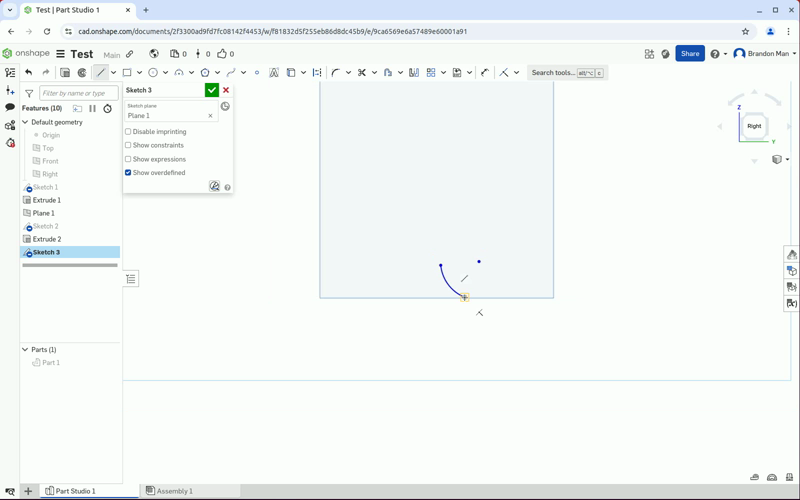
scroll(-6)
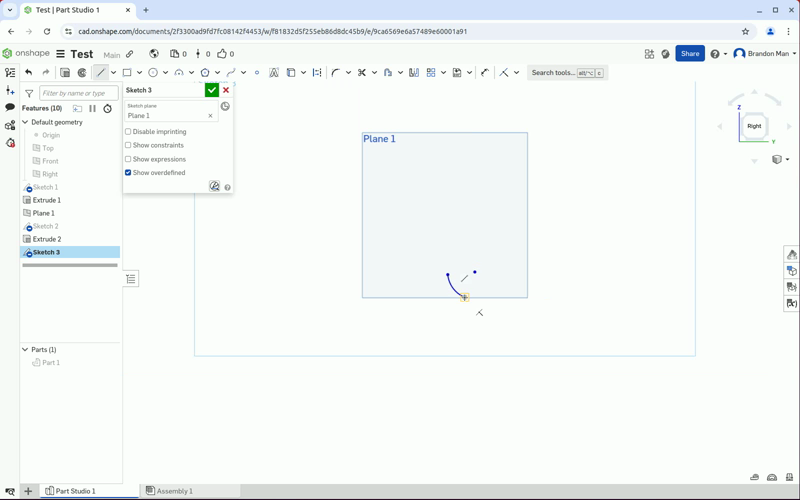
scroll(-6)
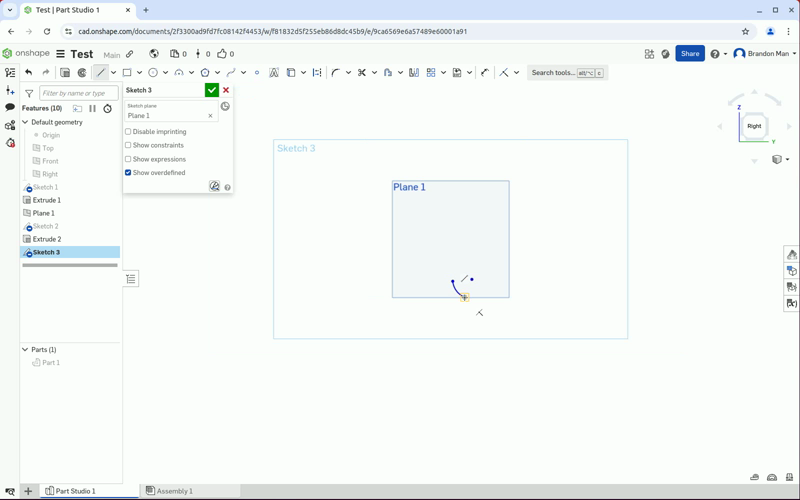
scroll(-6)
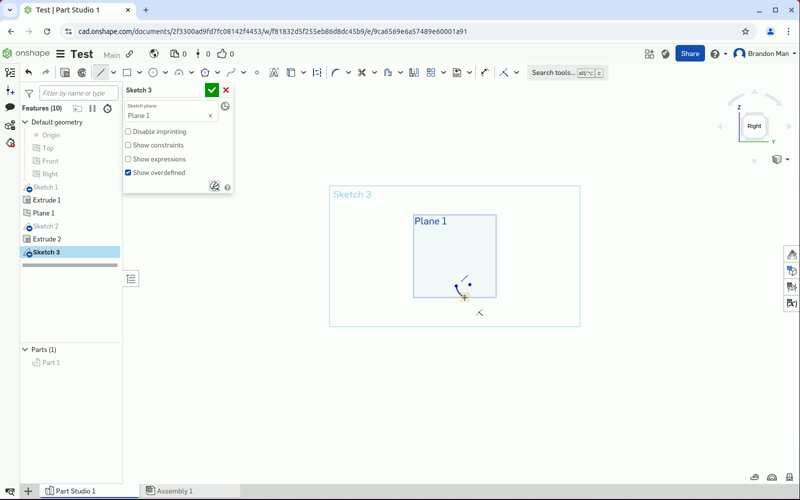
scroll(-6)
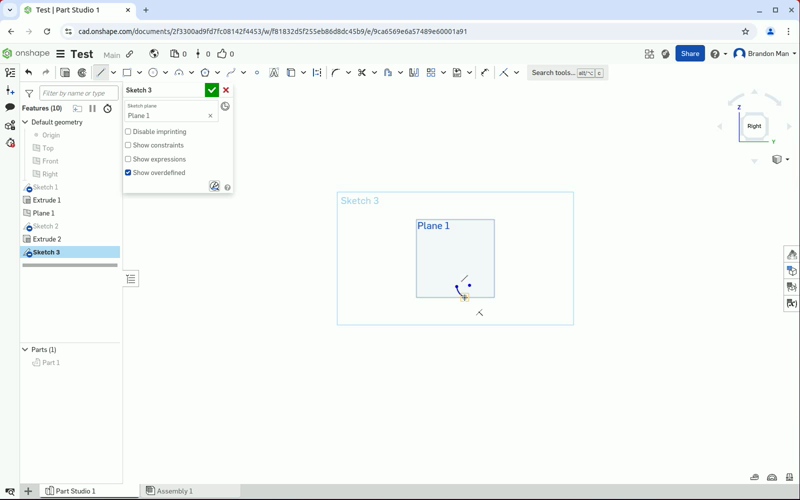
scroll(-6)
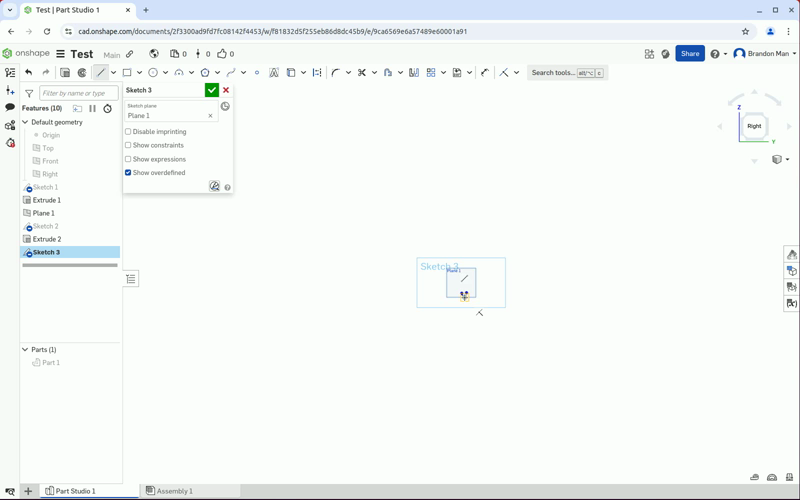
key_down(shift)
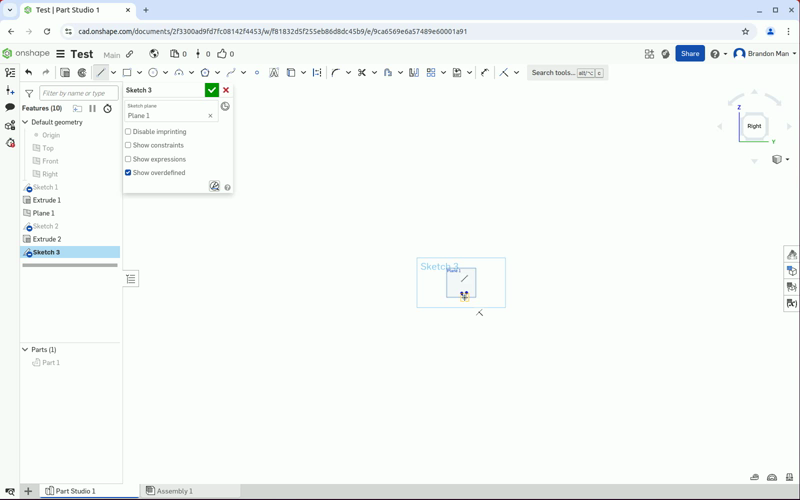
mouse_move(494, 297)
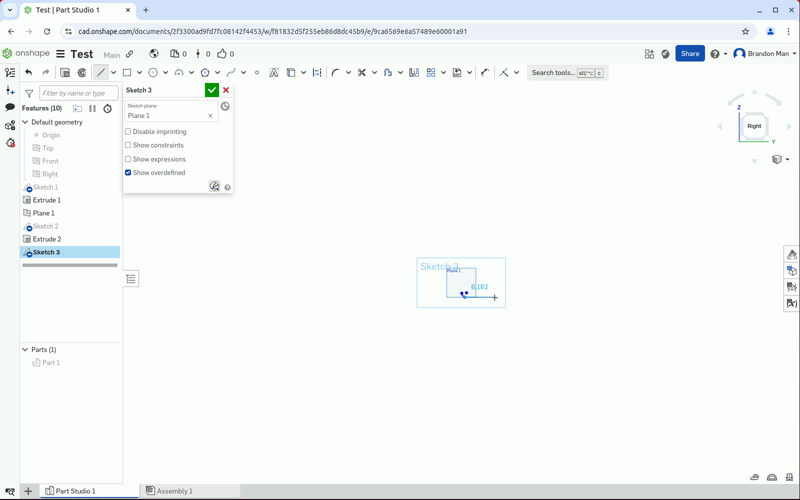
mouse_move(496, 297)
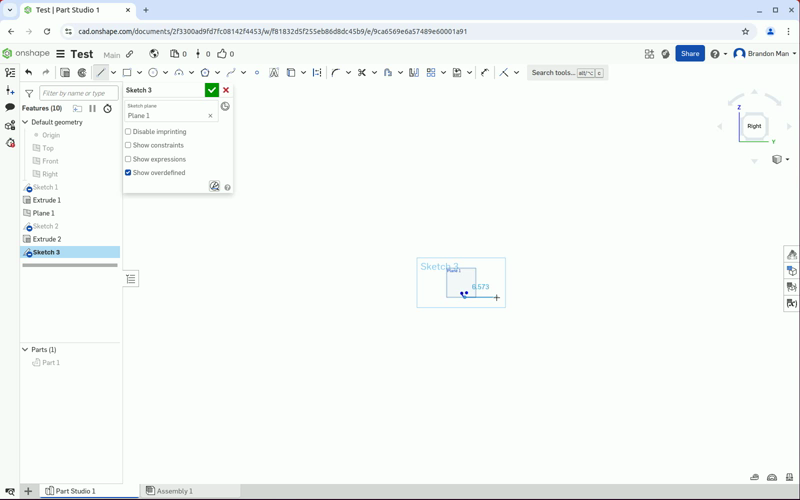
click(496, 297)
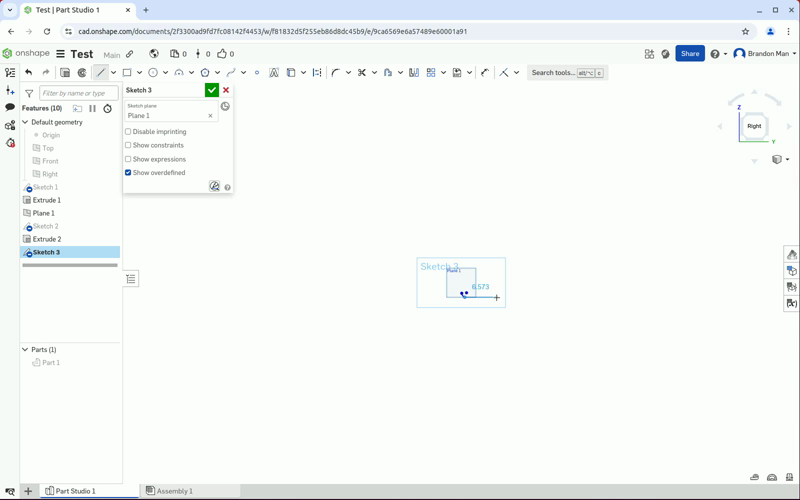
key_up(shift)
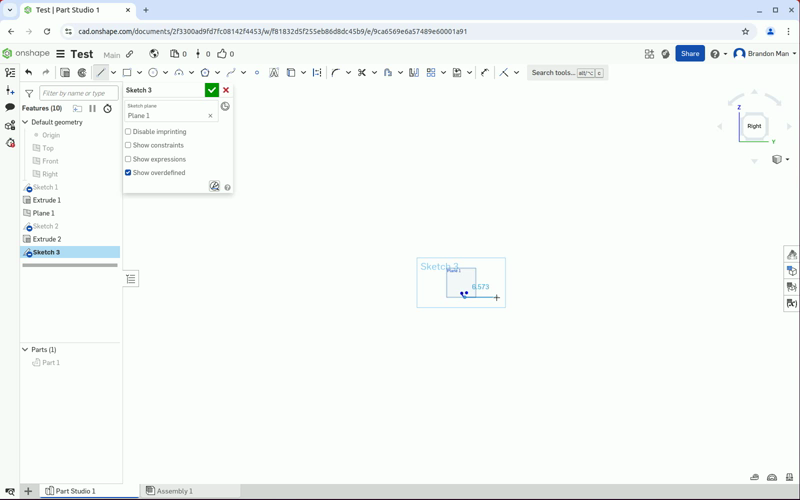
key(esc)
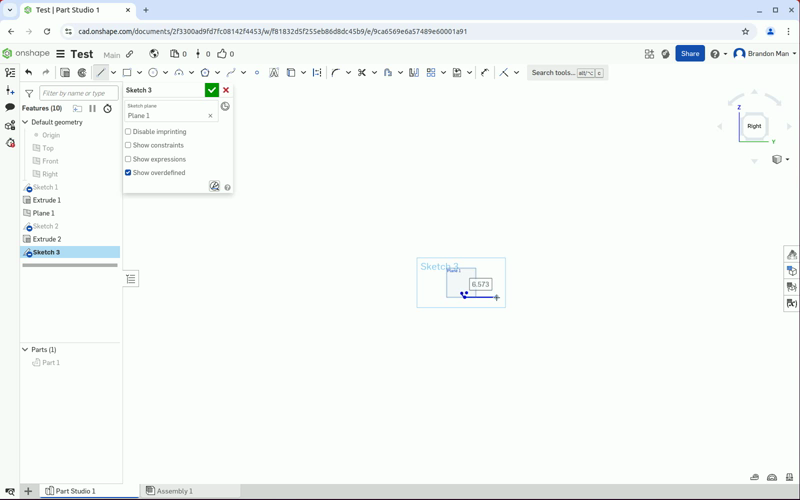
key(a)
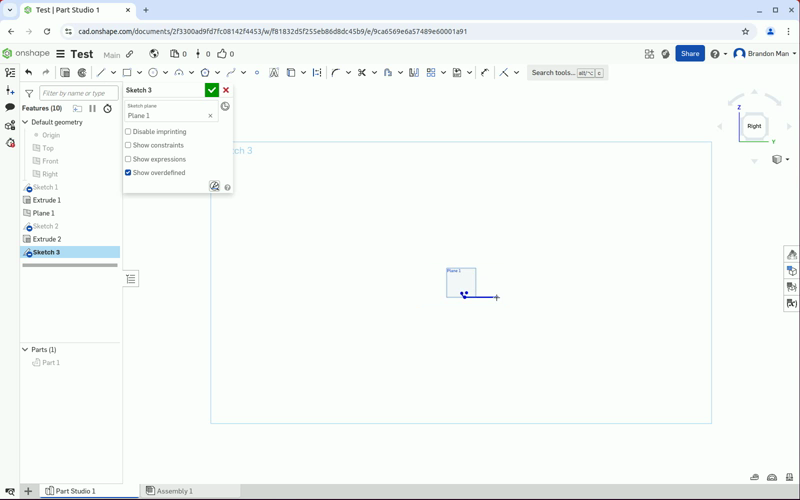
mouse_move(496, 297)
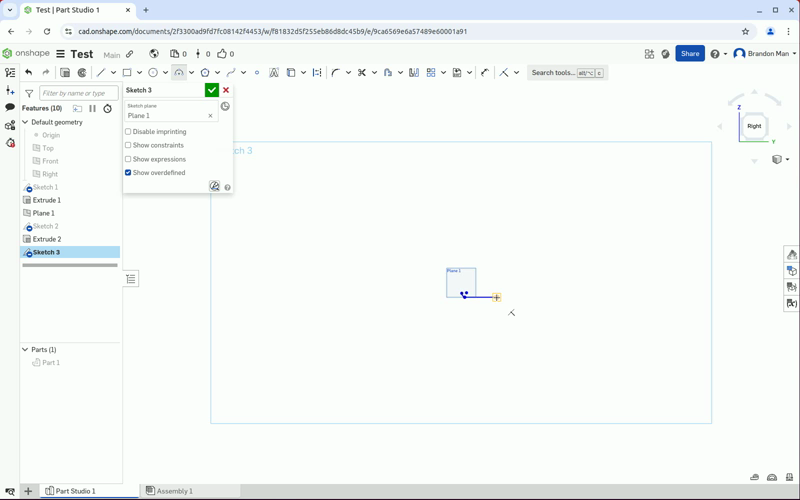
click(496, 297)
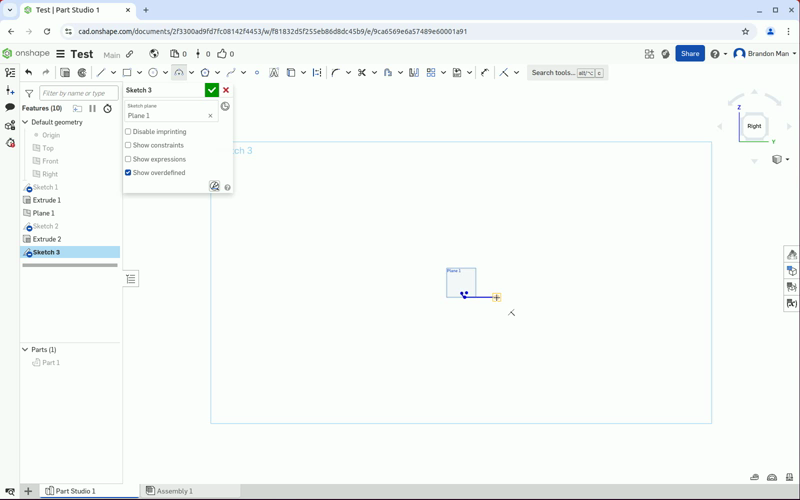
key_down(shift)
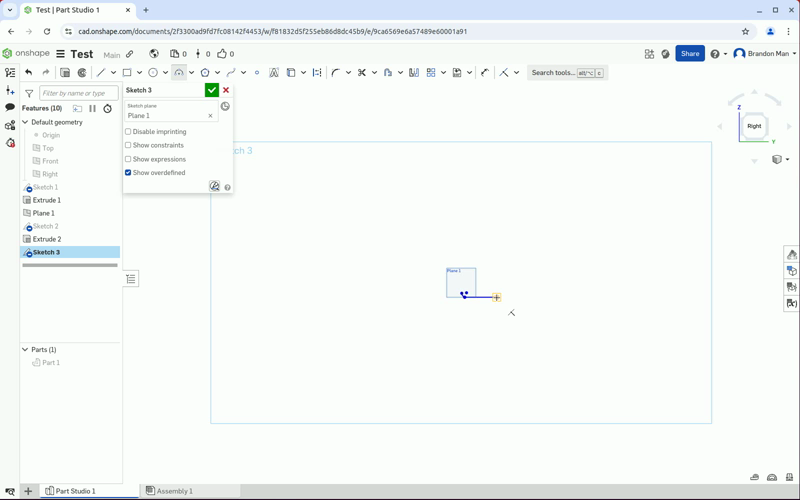
mouse_move(499, 293)
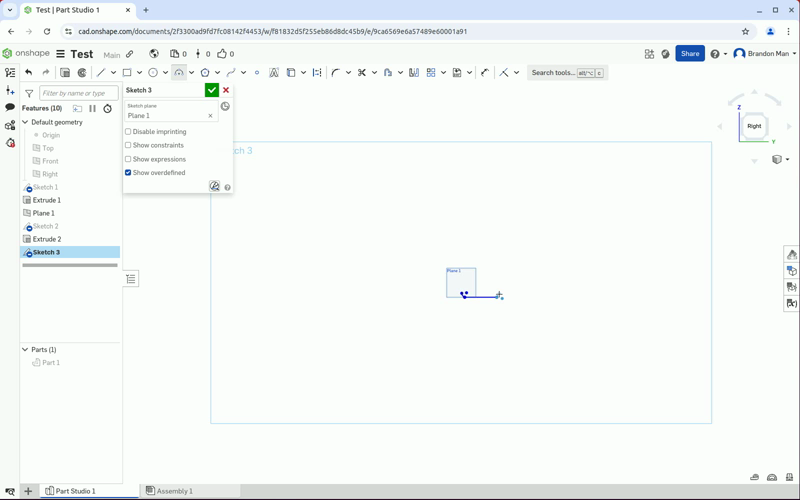
scroll(6)
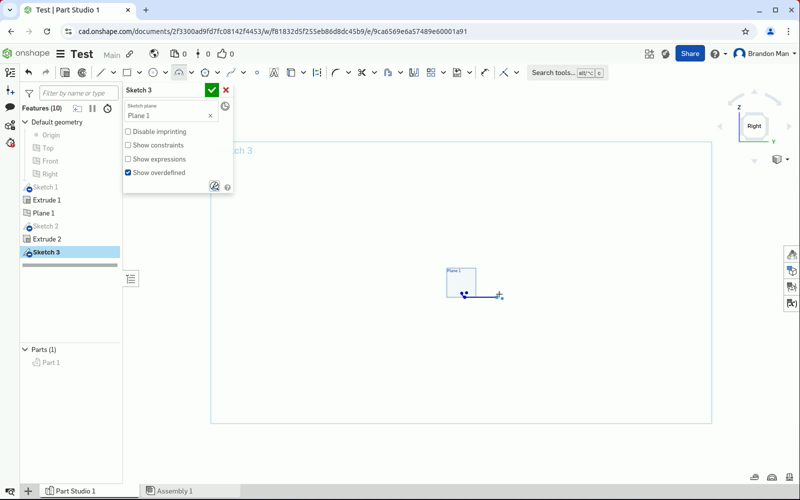
scroll(6)
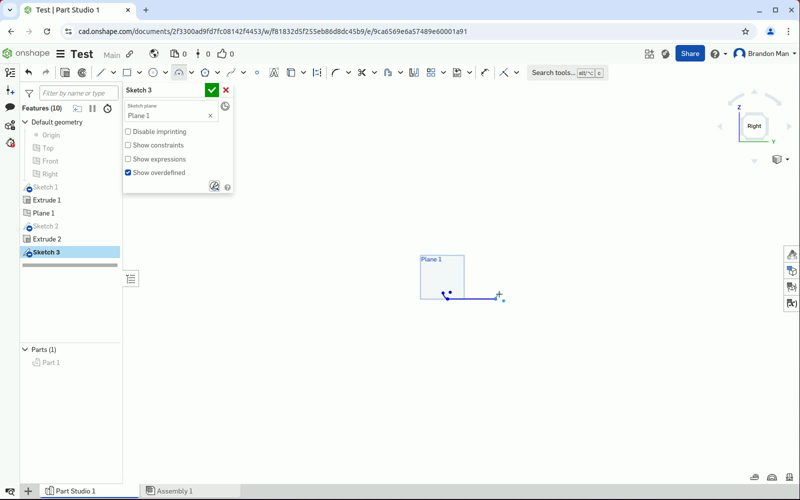
scroll(6)
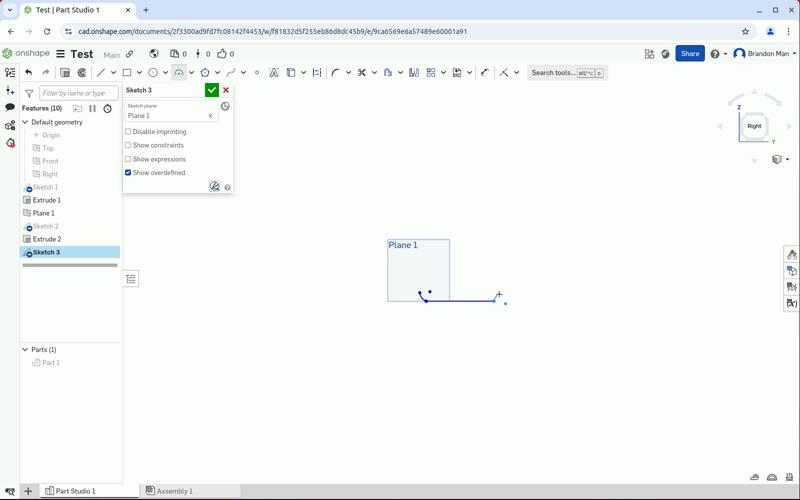
scroll(6)
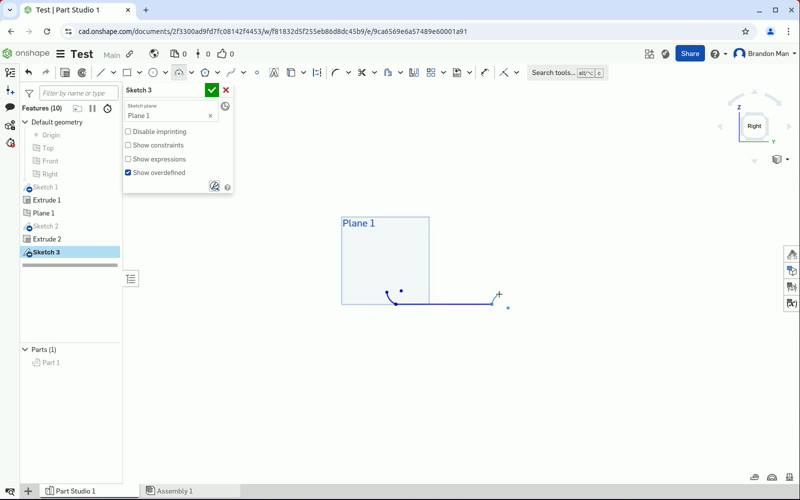
scroll(6)
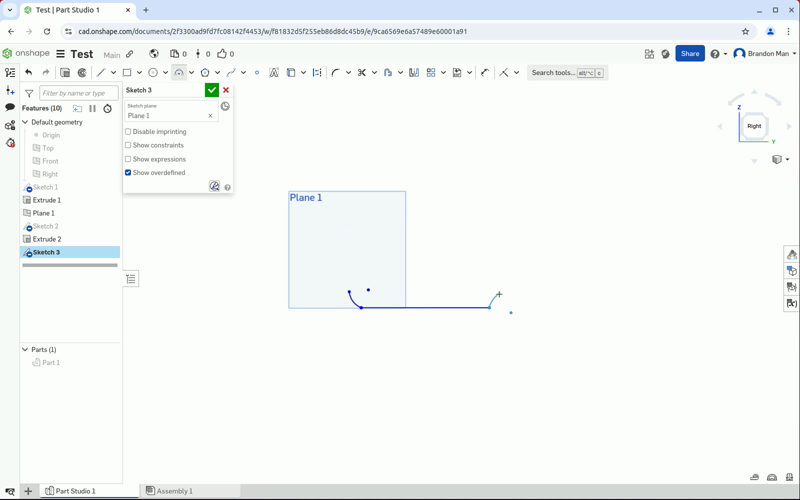
scroll(6)
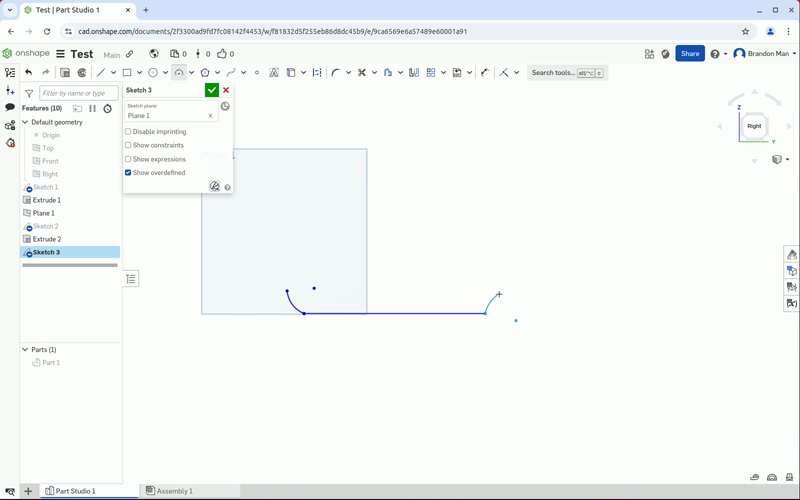
scroll(6)
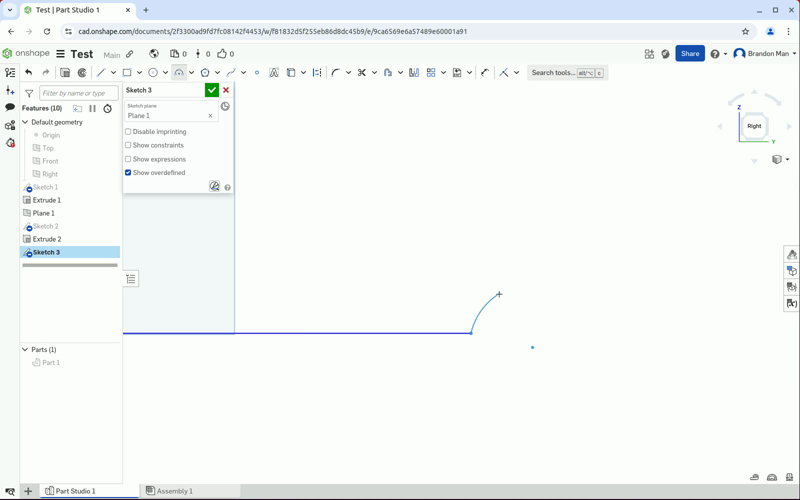
click(499, 293)
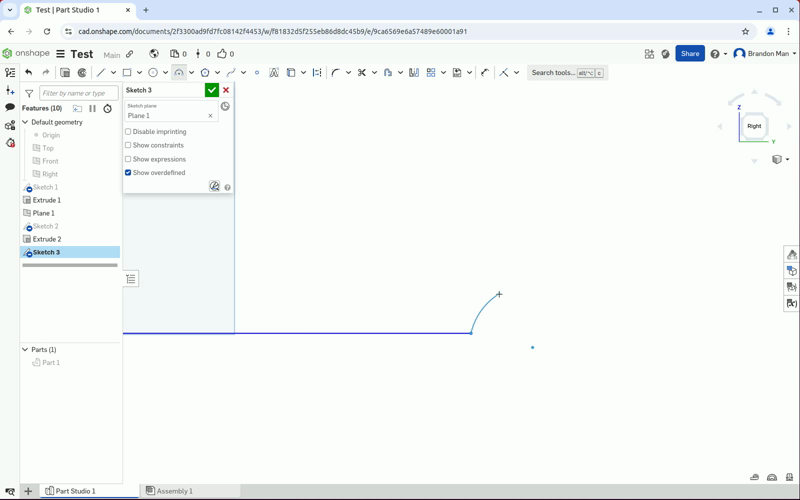
scroll(-6)
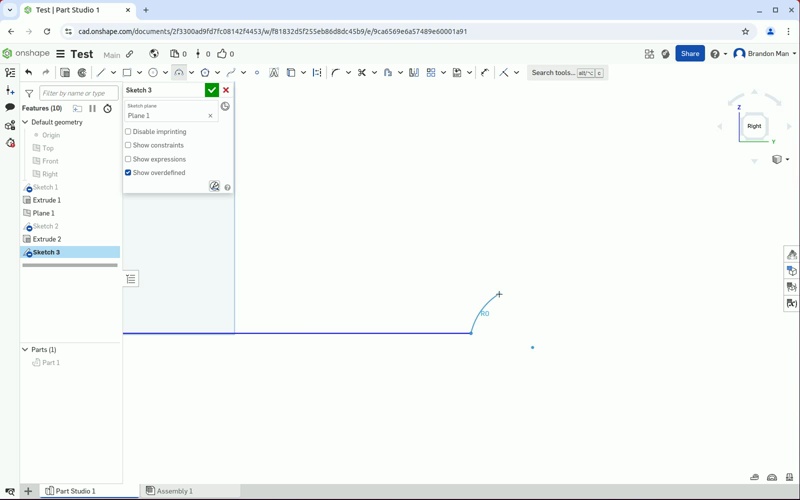
scroll(-6)
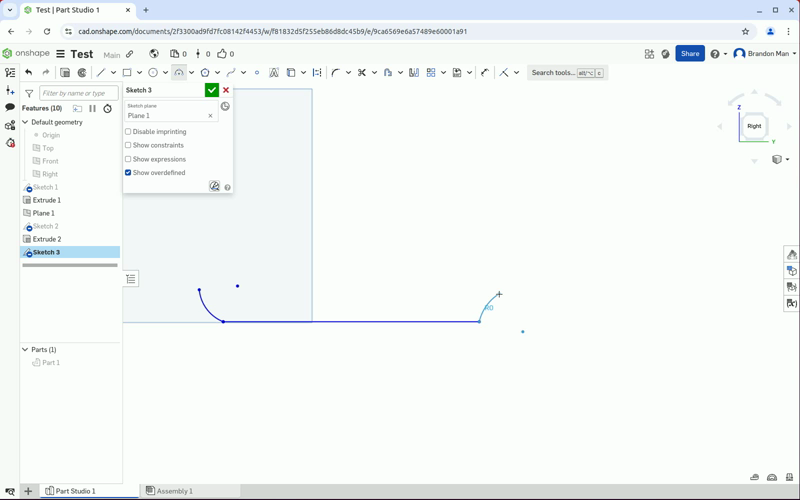
scroll(-6)
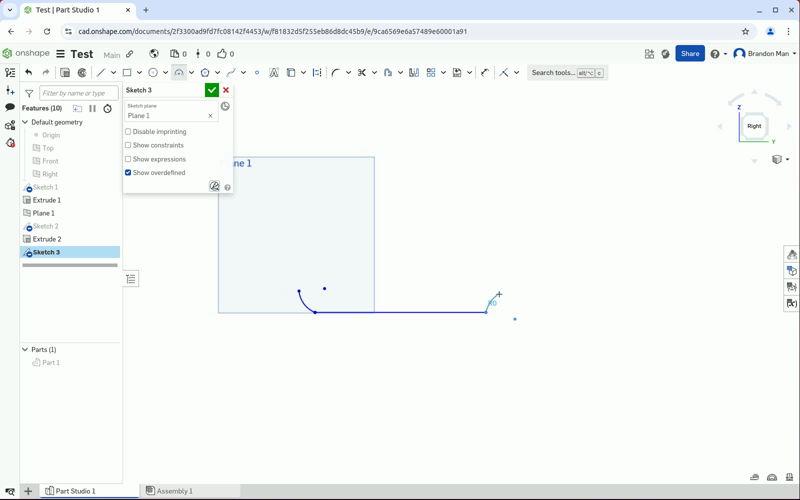
scroll(-6)
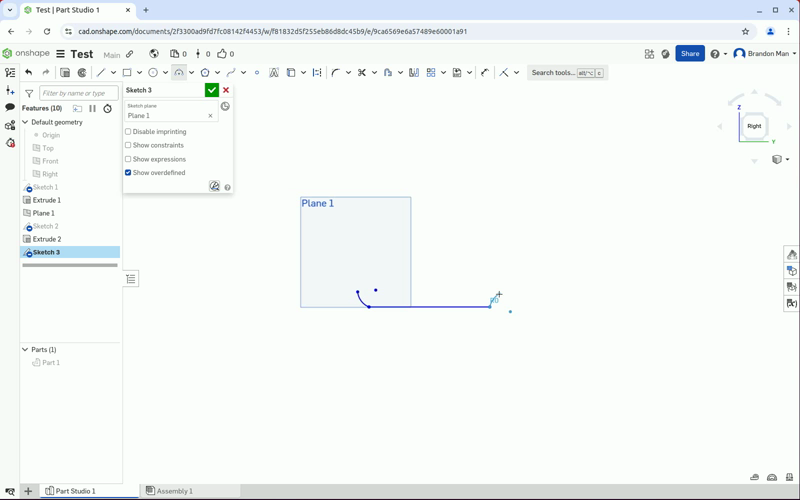
scroll(-6)
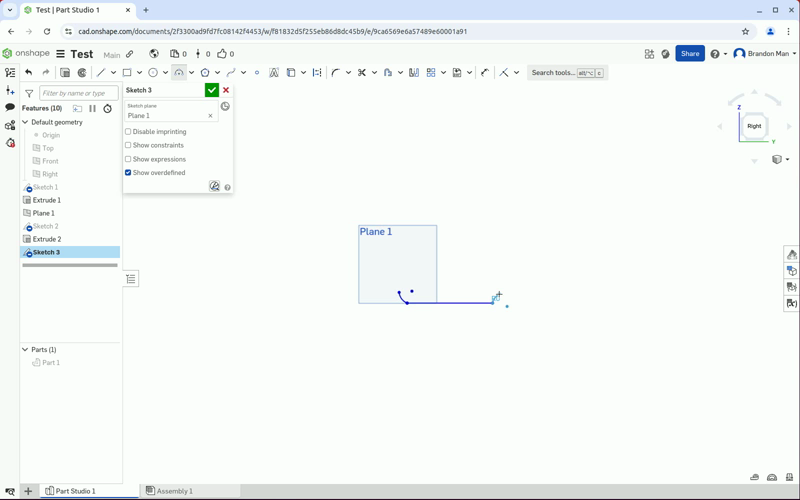
scroll(-6)
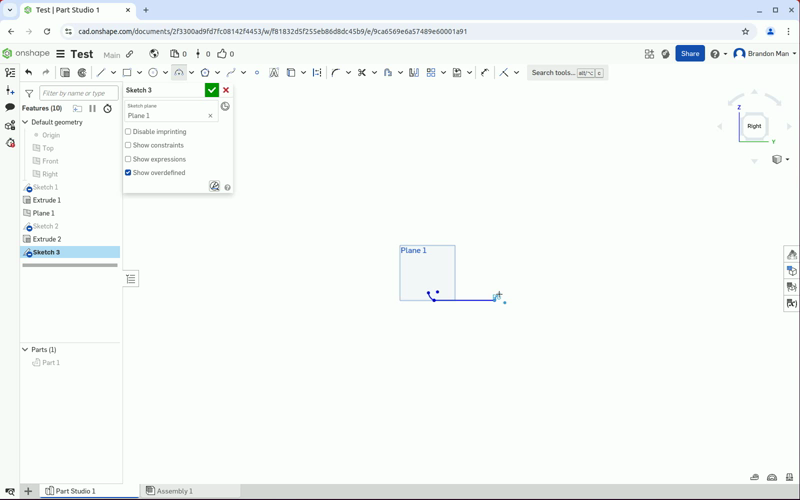
scroll(-6)
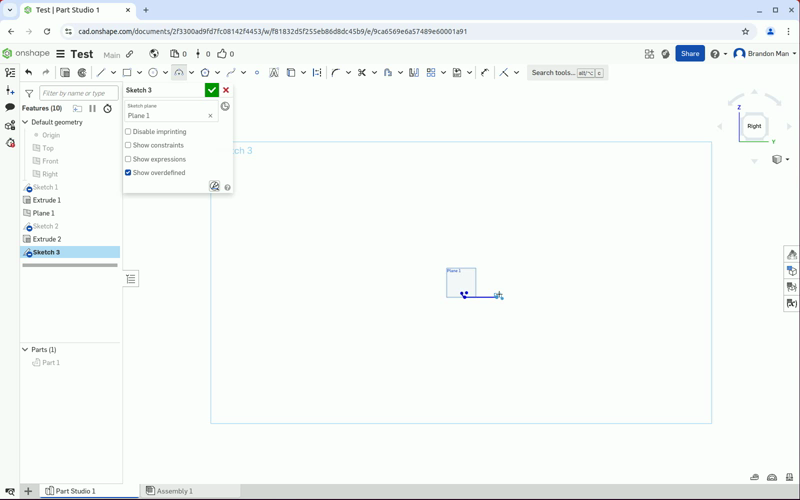
mouse_move(498, 296)
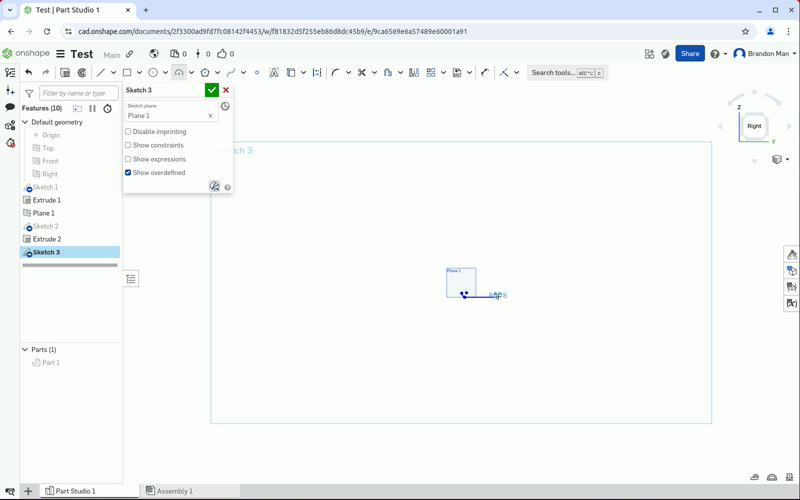
scroll(6)
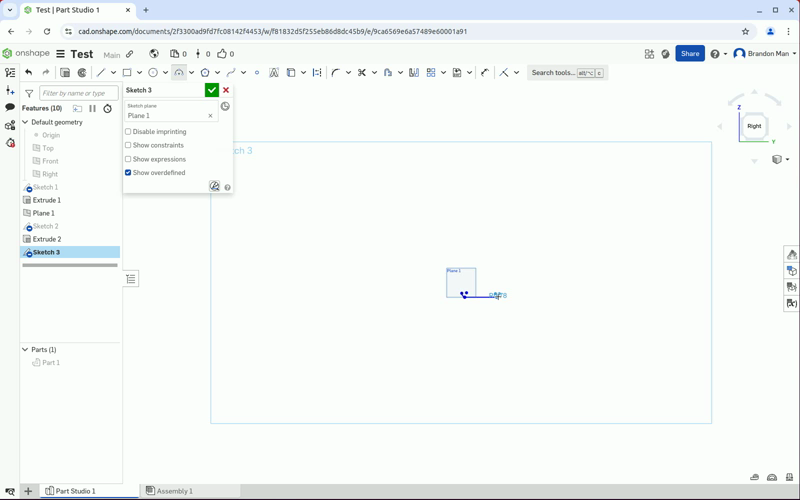
scroll(6)
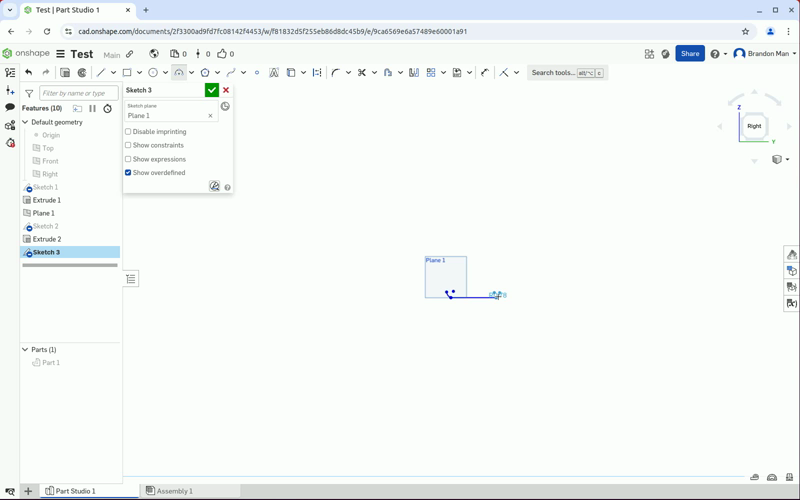
scroll(6)
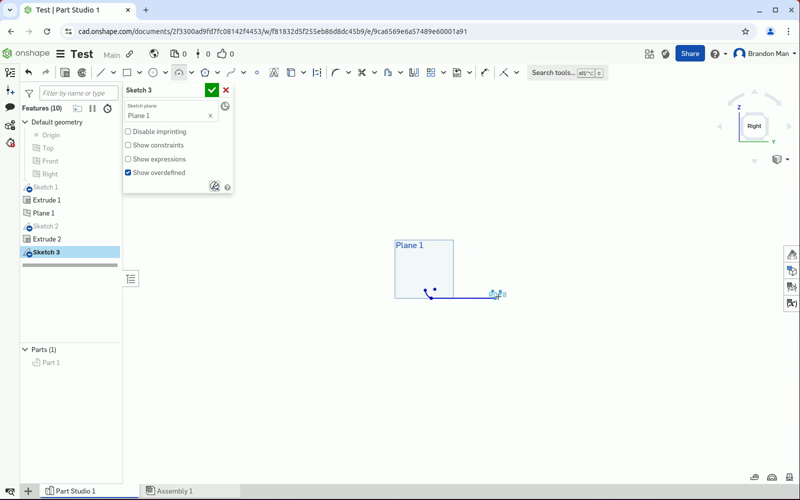
scroll(6)
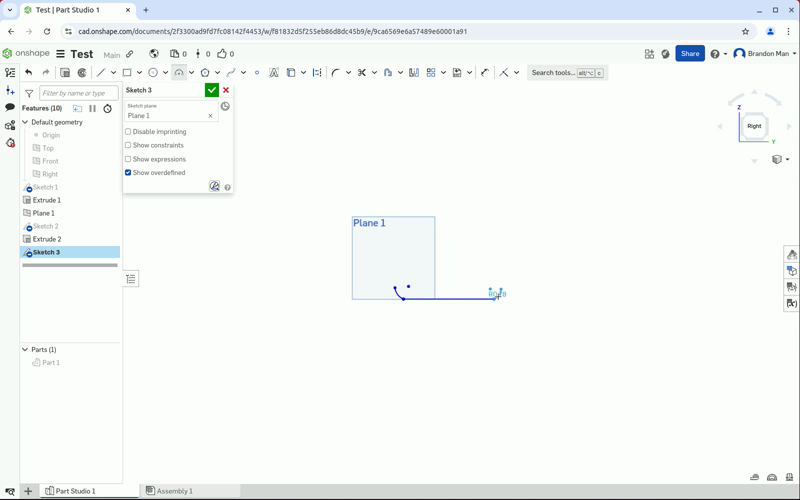
scroll(6)
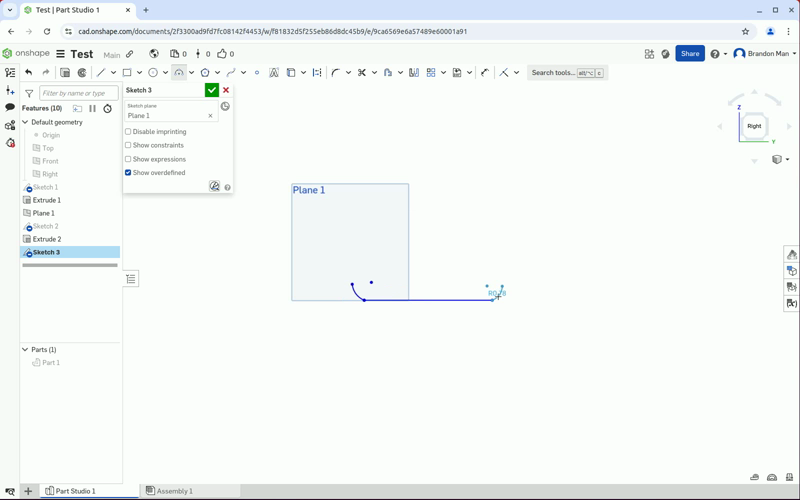
scroll(6)
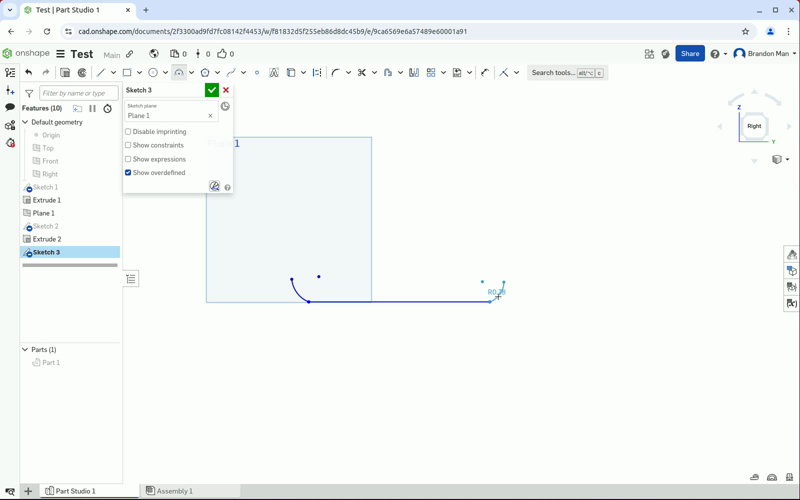
scroll(6)
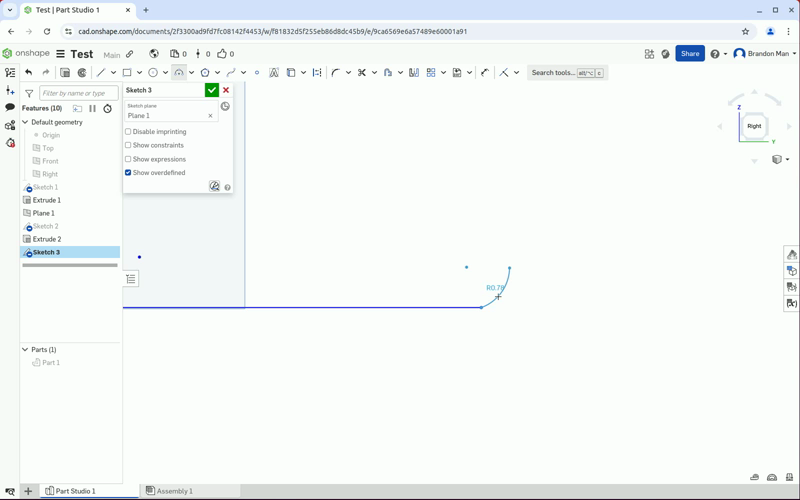
click(498, 296)
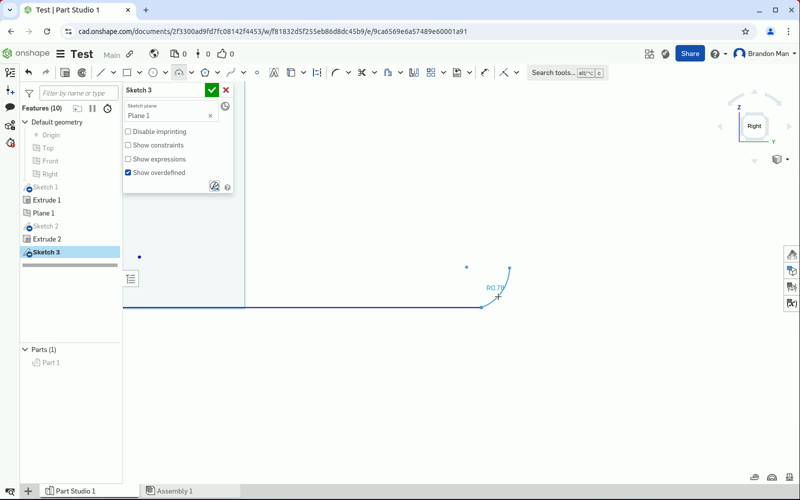
scroll(-6)
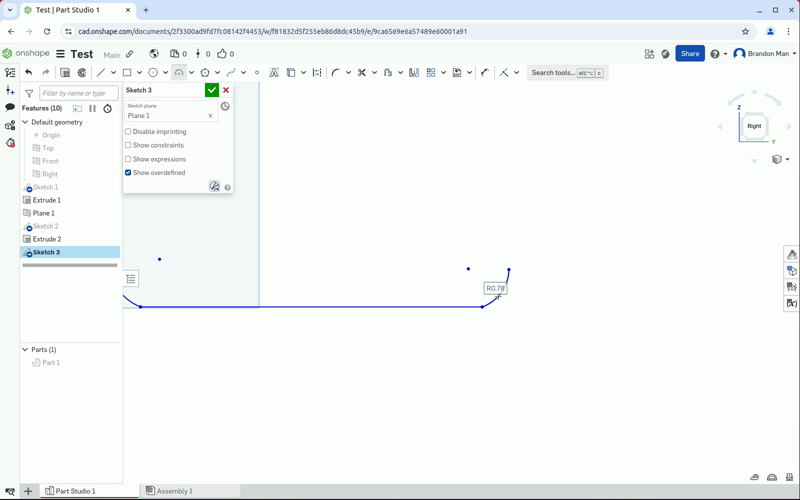
scroll(-6)
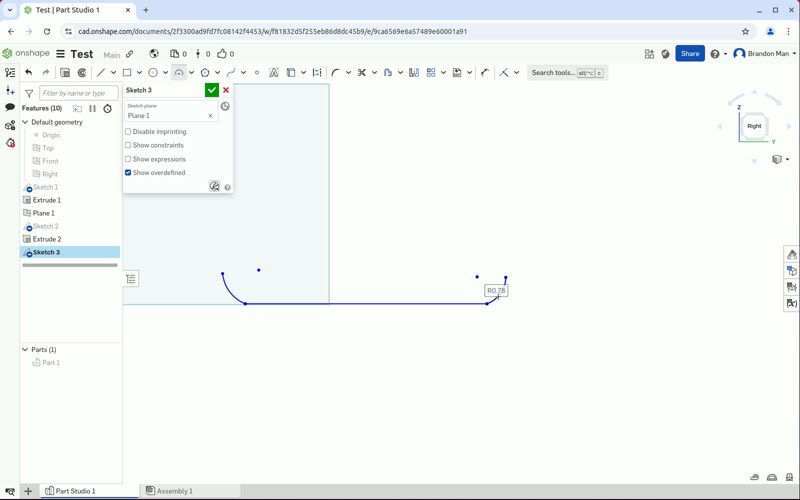
scroll(-6)
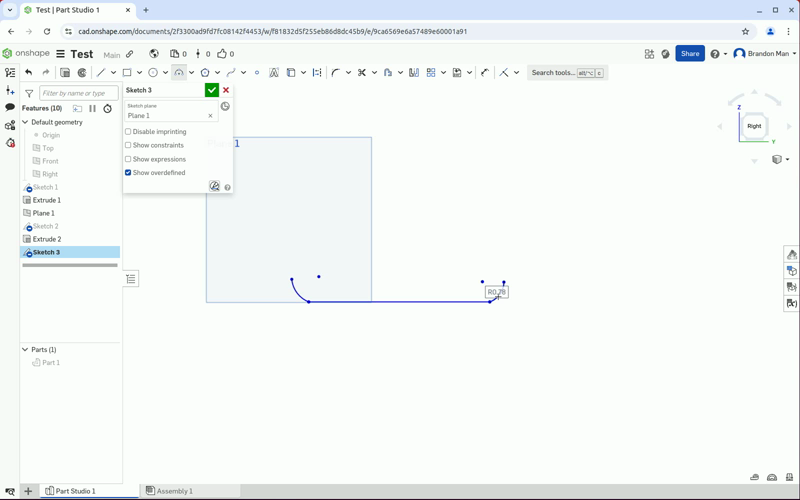
scroll(-6)
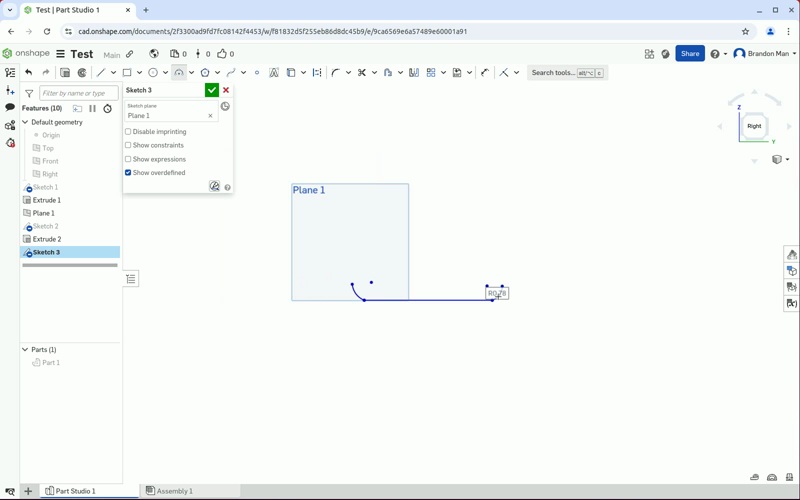
scroll(-6)
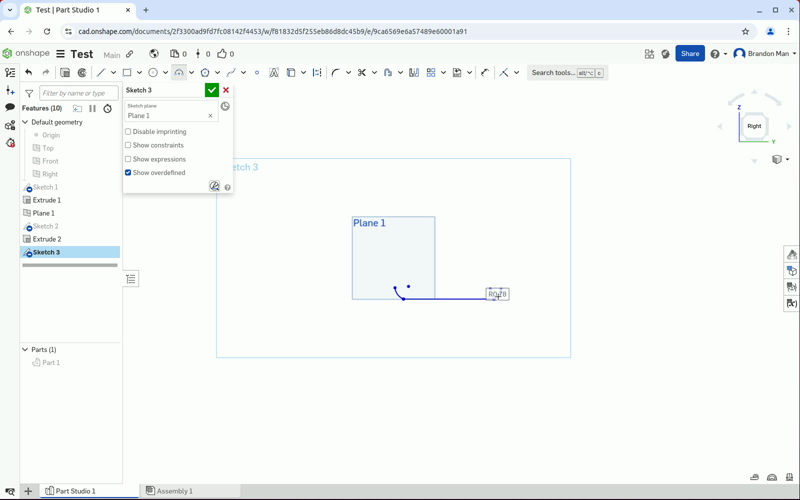
scroll(-6)
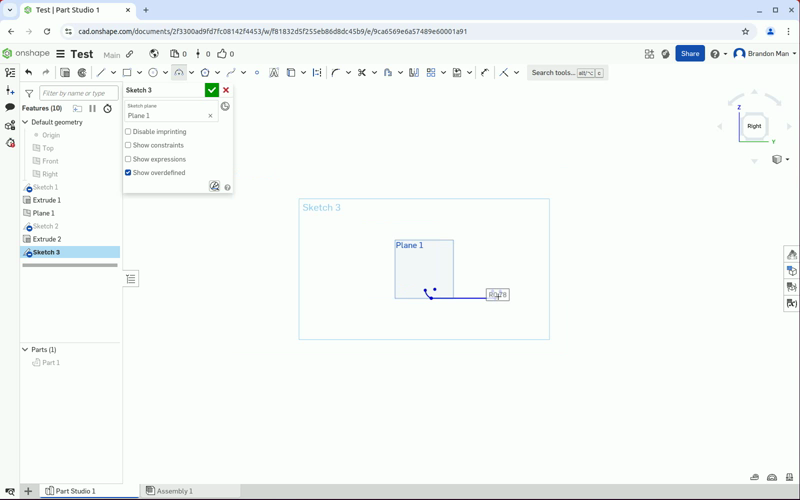
scroll(-6)
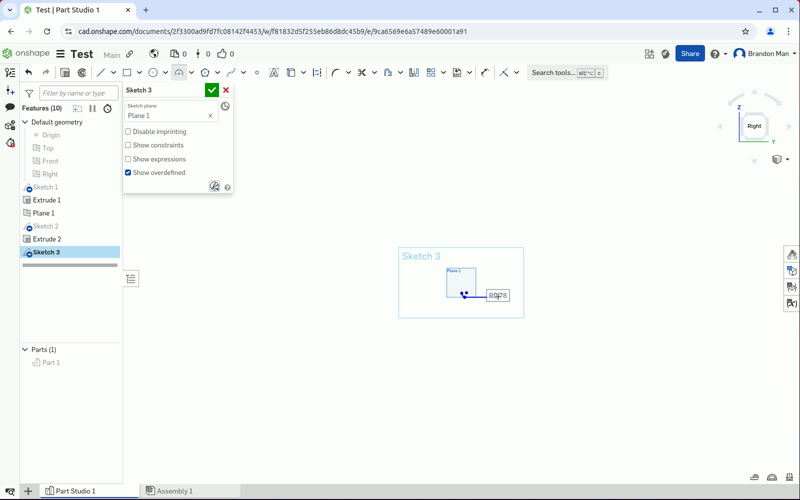
key_up(shift)
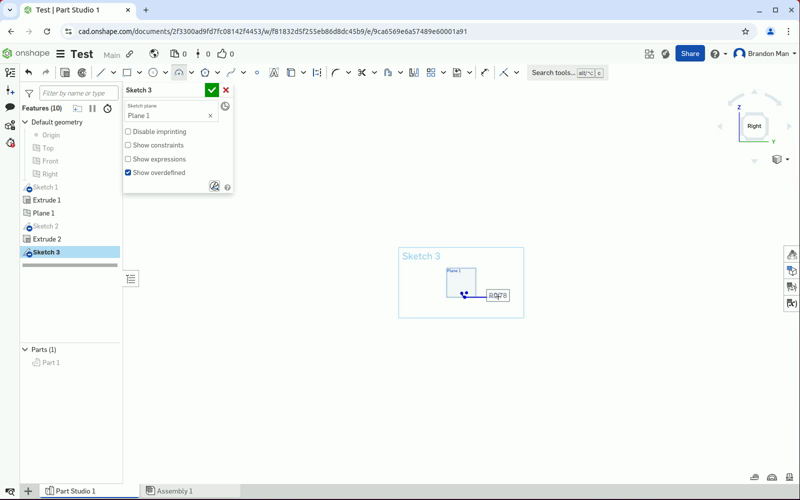
key(esc)
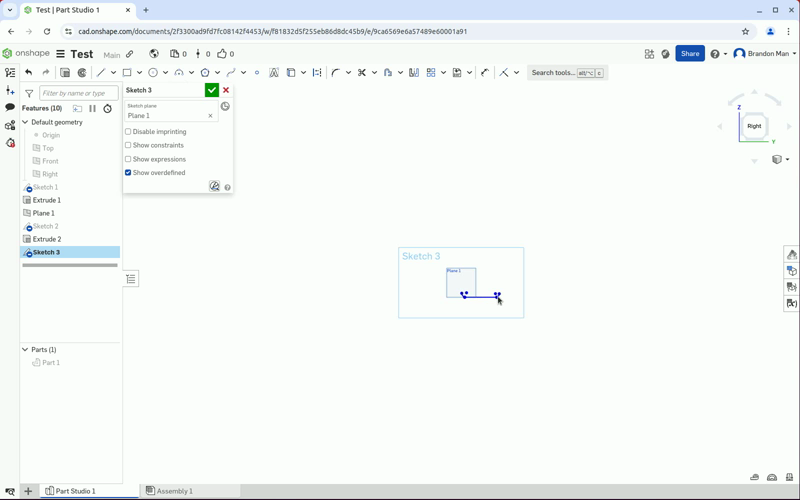
key(l)
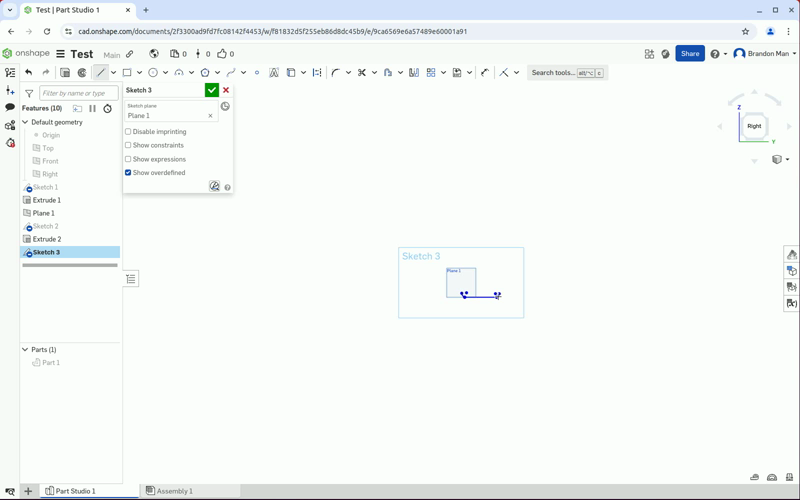
mouse_move(499, 293)
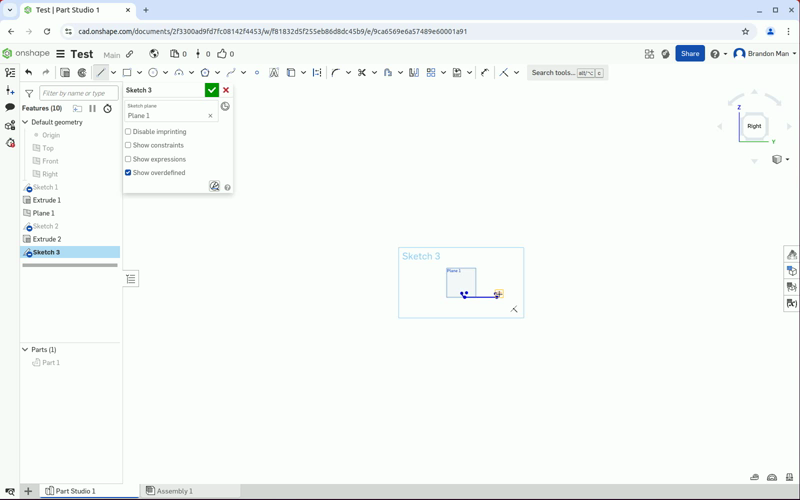
scroll(6)
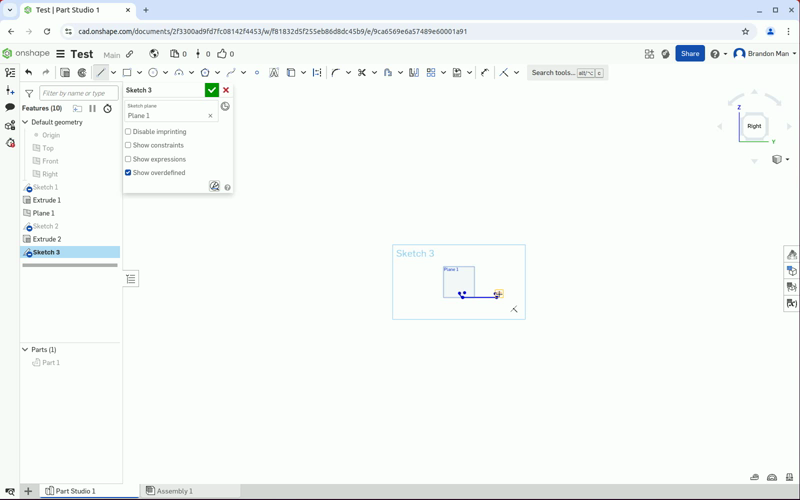
scroll(6)
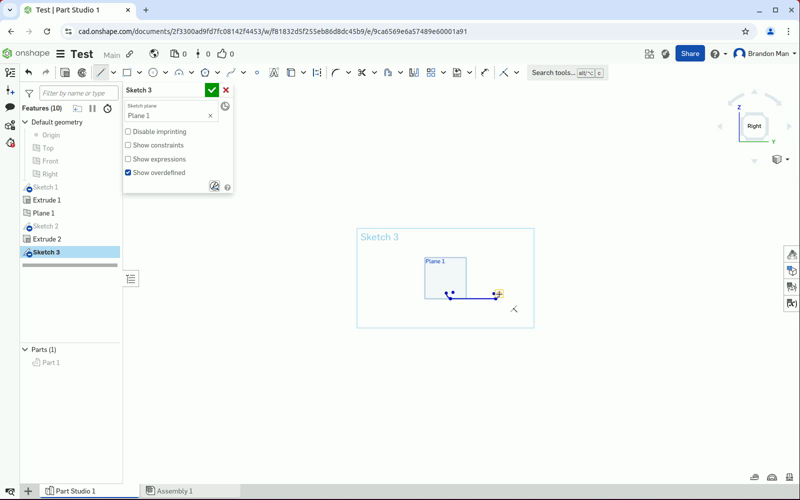
scroll(6)
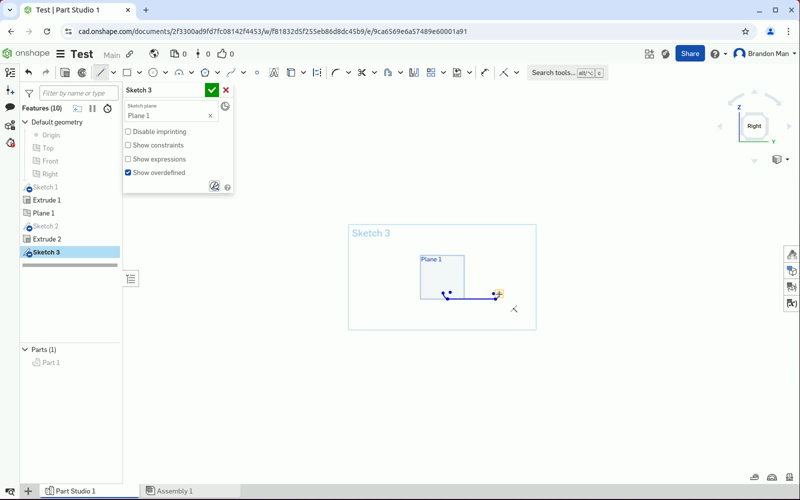
scroll(6)
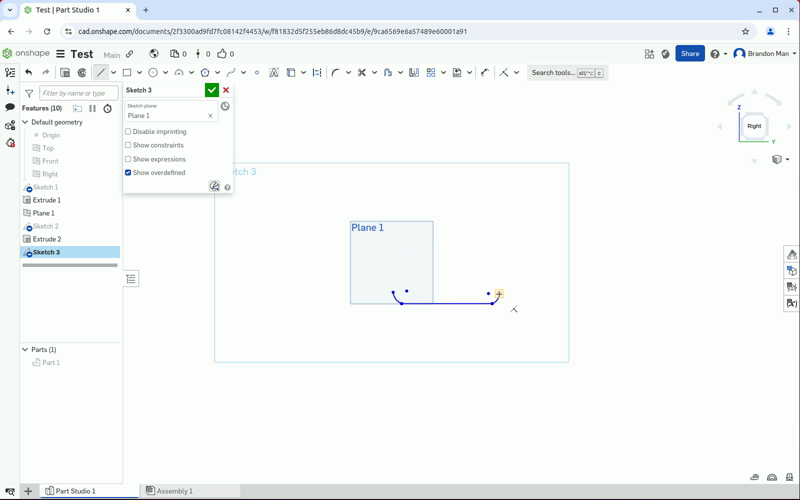
scroll(6)
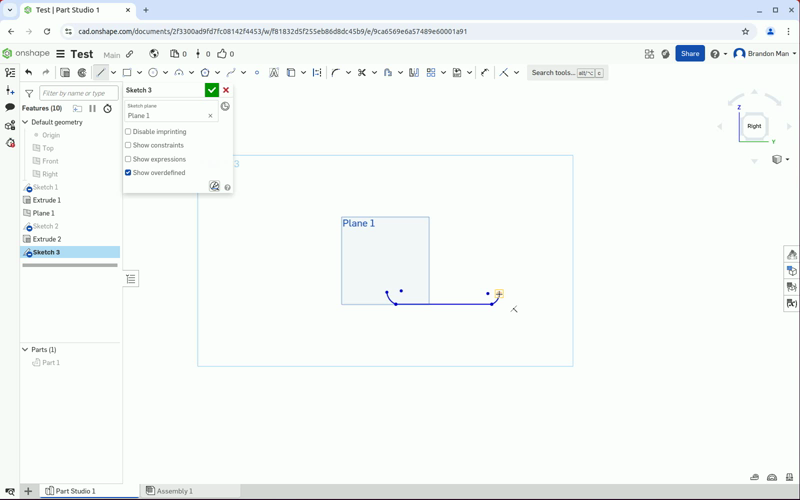
scroll(6)
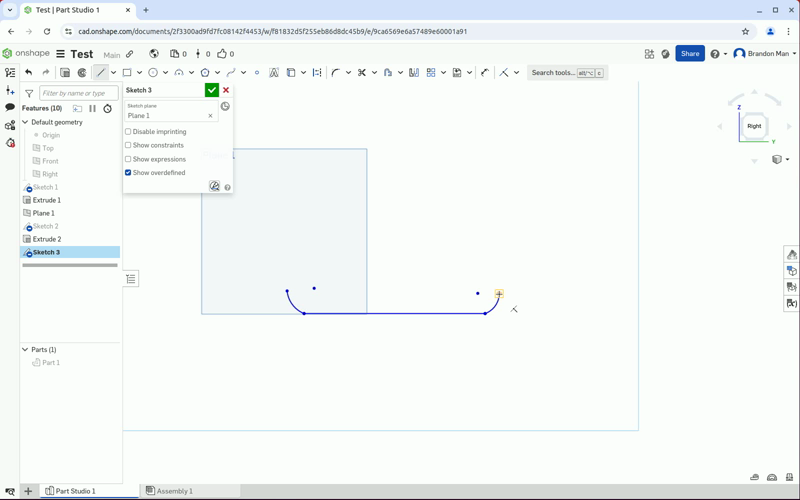
scroll(6)
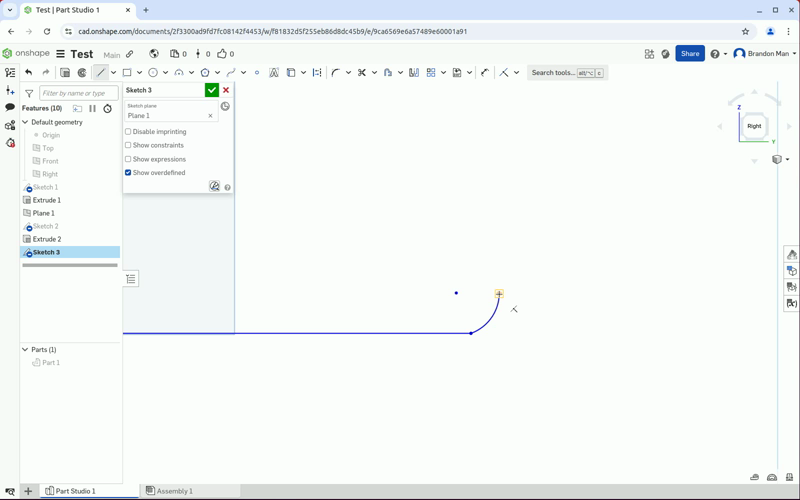
click(499, 293)
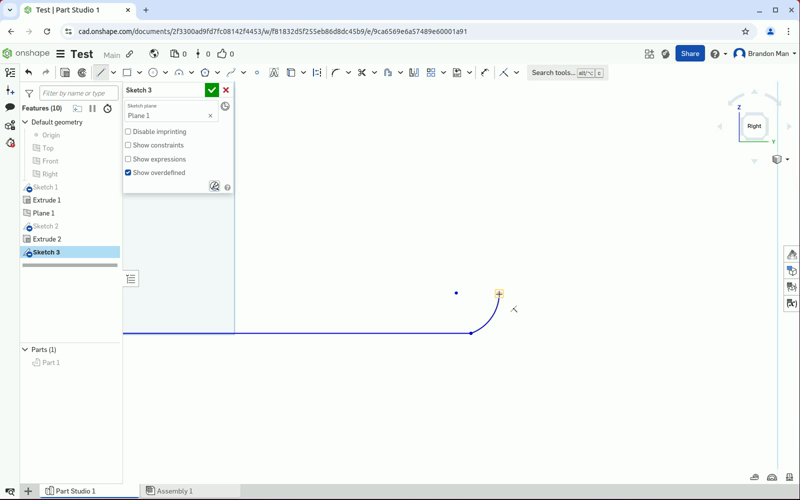
scroll(-6)
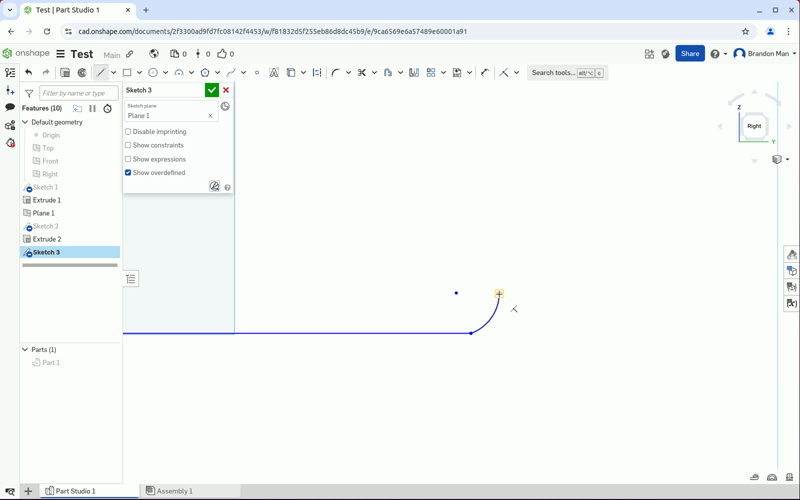
scroll(-6)
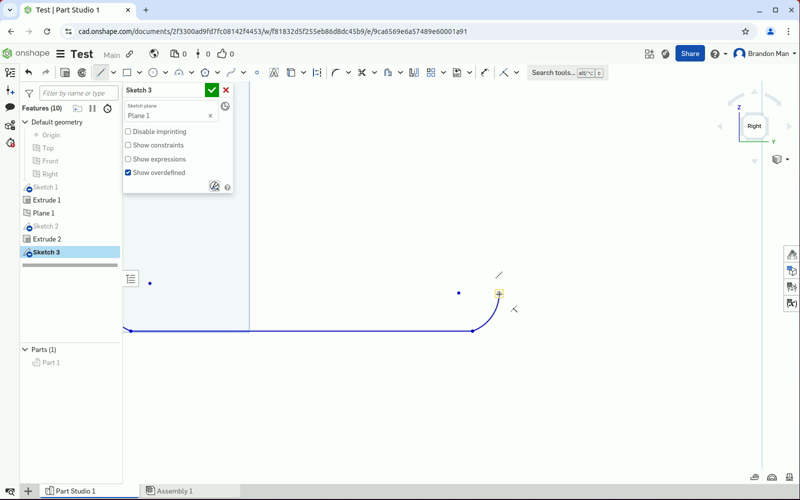
scroll(-6)
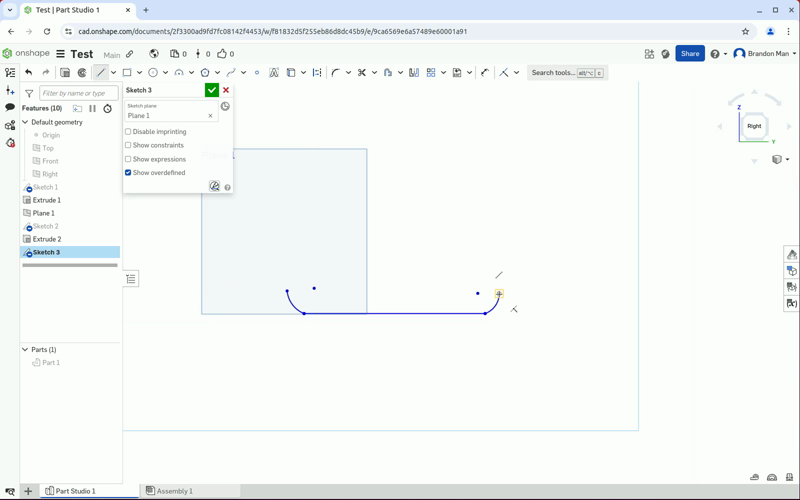
scroll(-6)
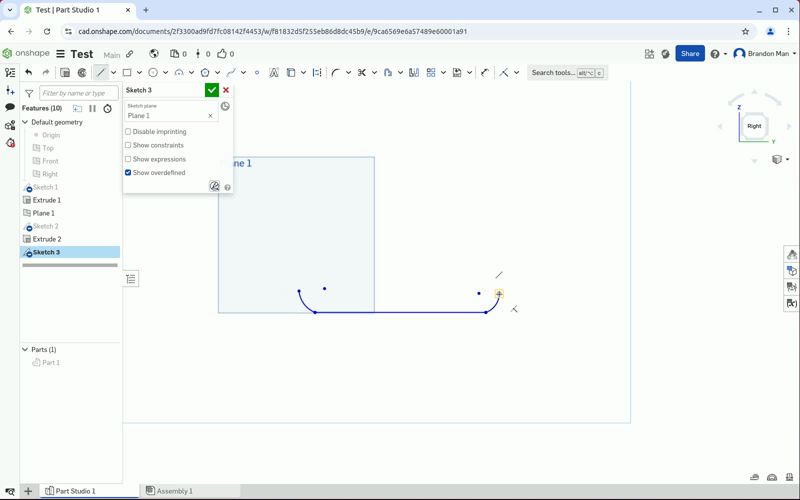
scroll(-6)
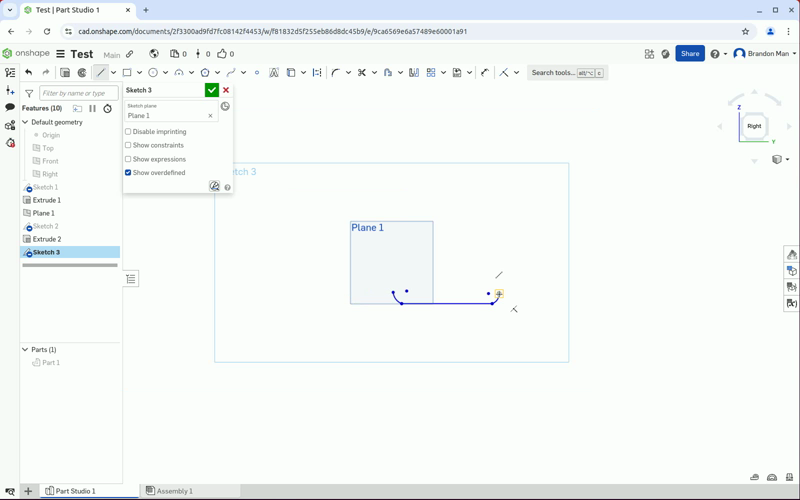
scroll(-6)
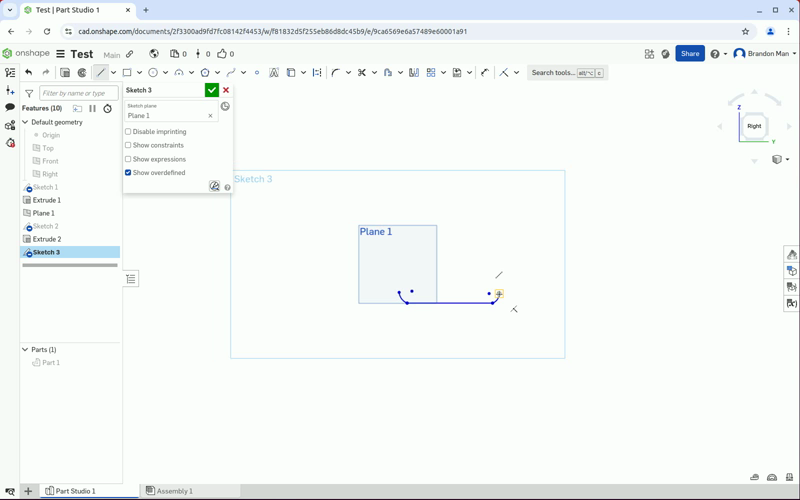
scroll(-6)
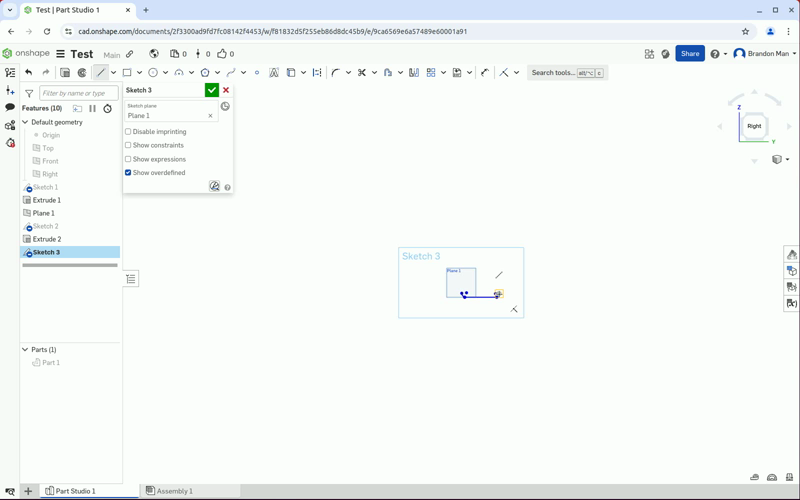
key_down(shift)
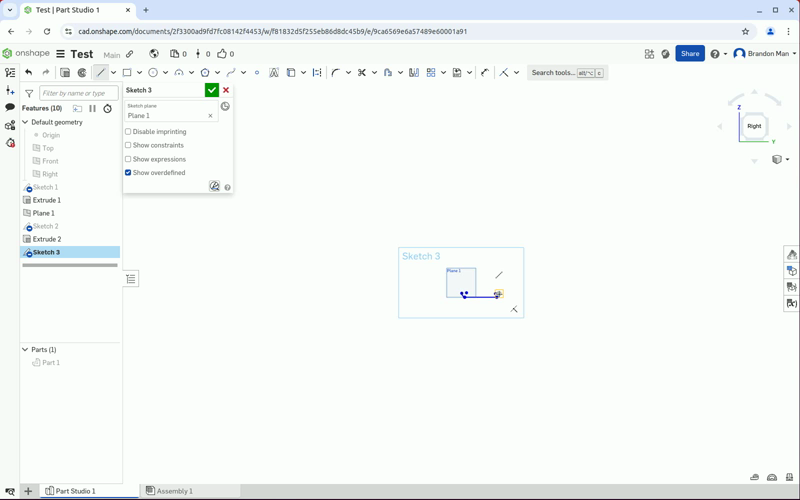
mouse_move(529, 293)
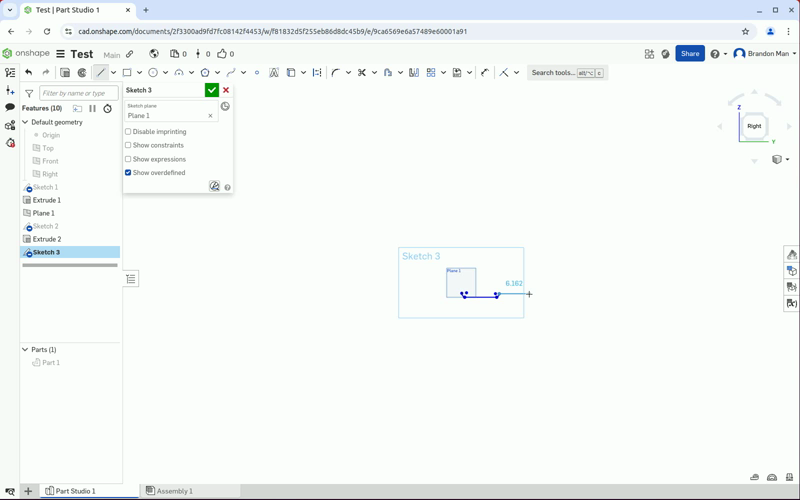
mouse_move(496, 270)
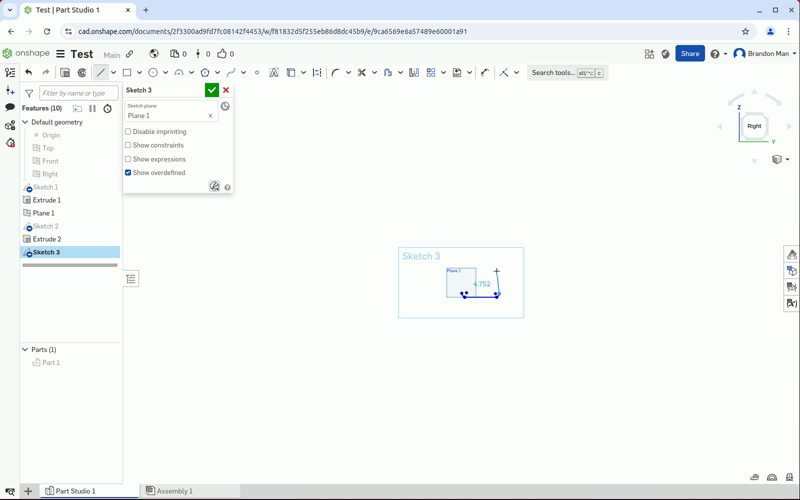
click(496, 270)
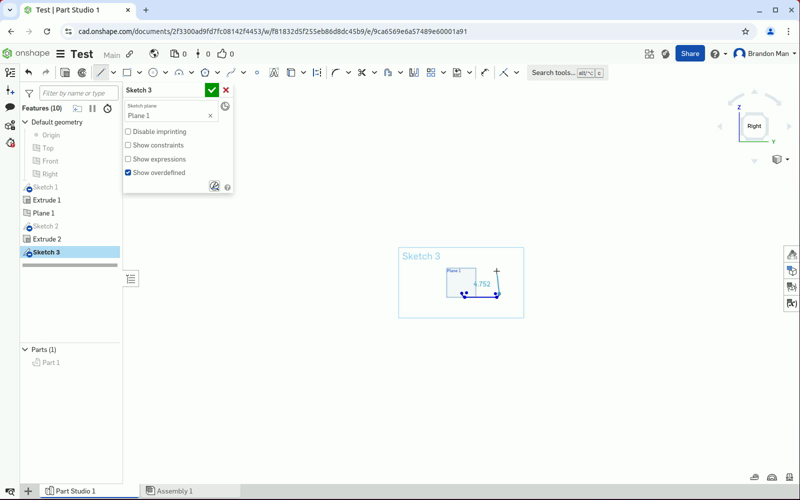
key_up(shift)
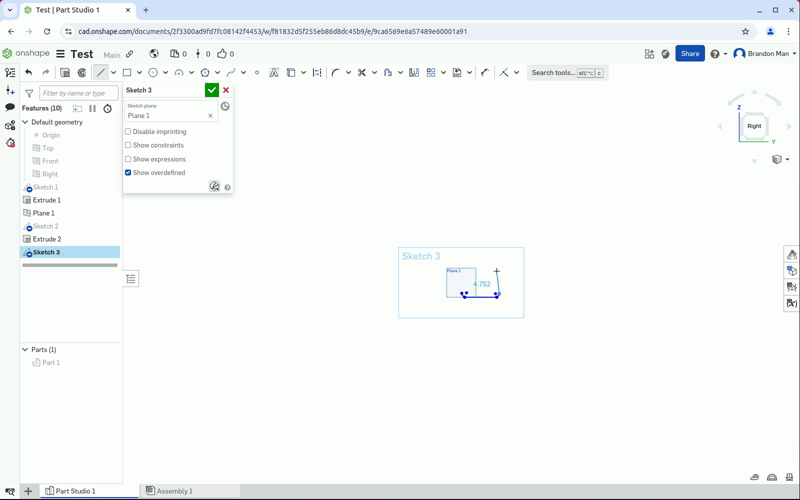
key(esc)
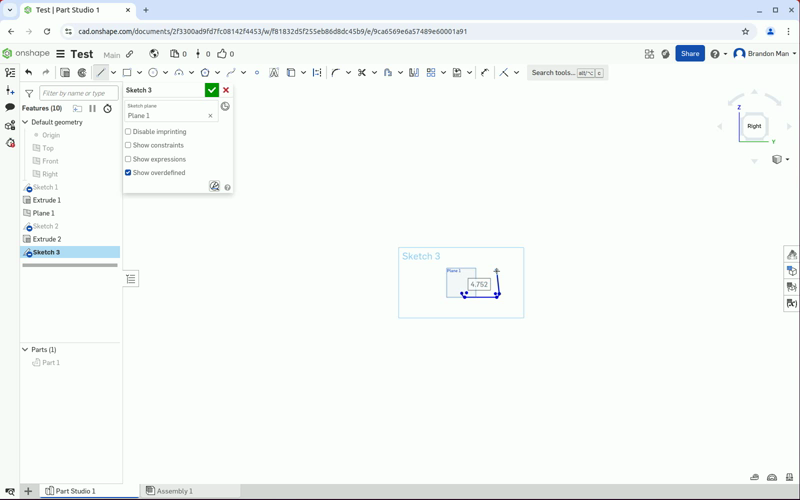
key(a)
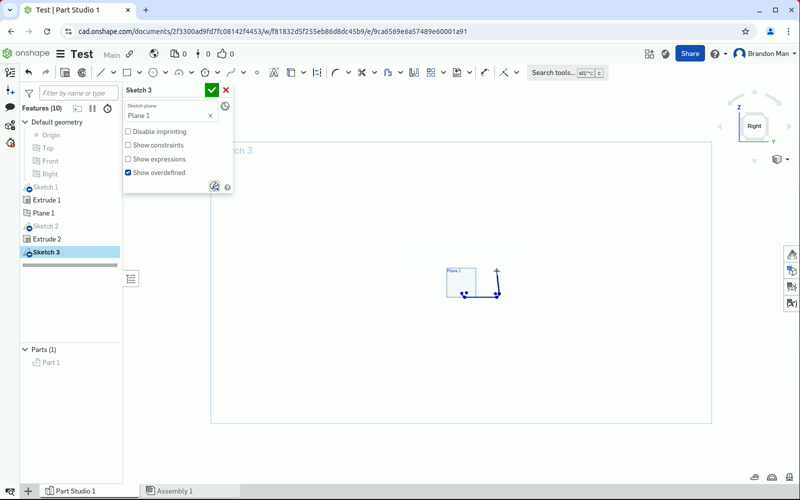
mouse_move(496, 270)
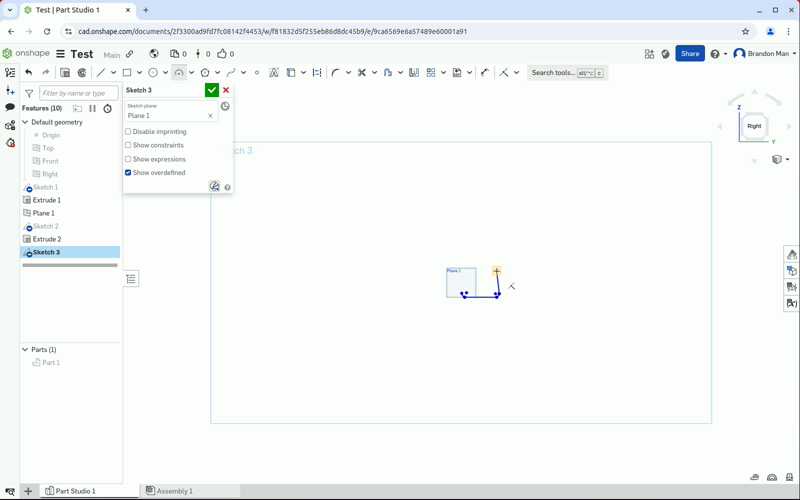
click(496, 270)
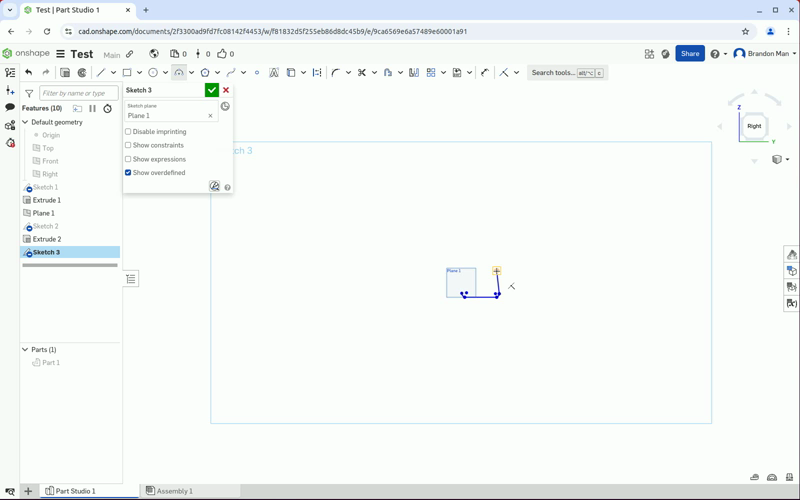
key_down(shift)
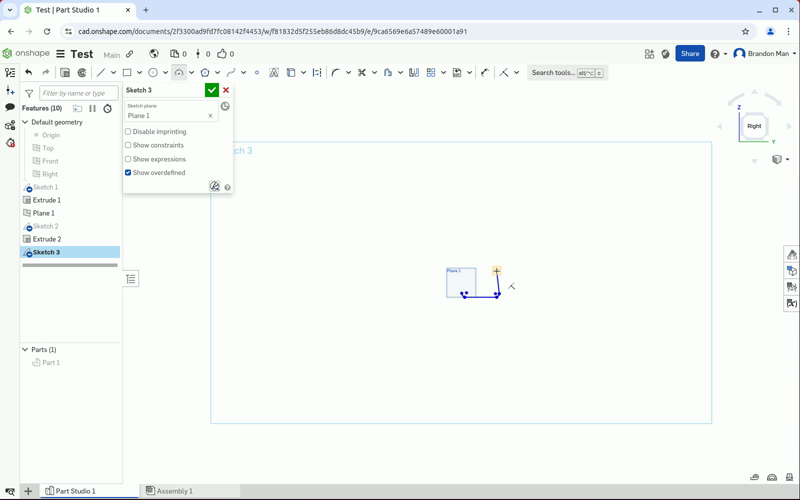
mouse_move(493, 268)
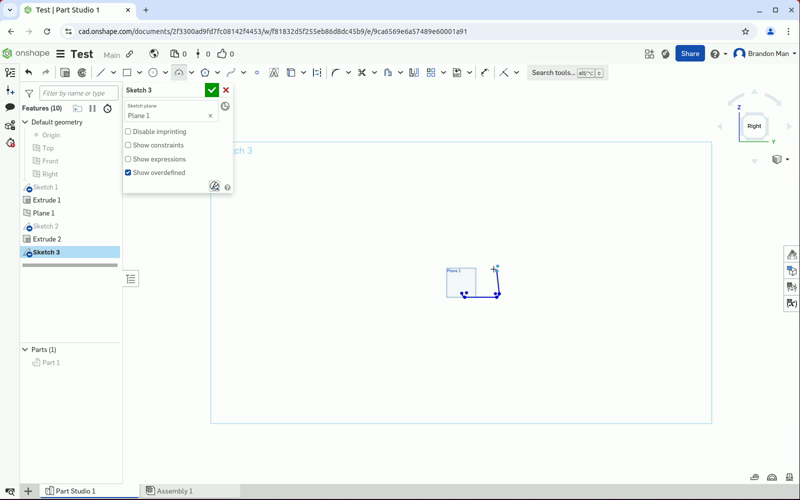
scroll(6)
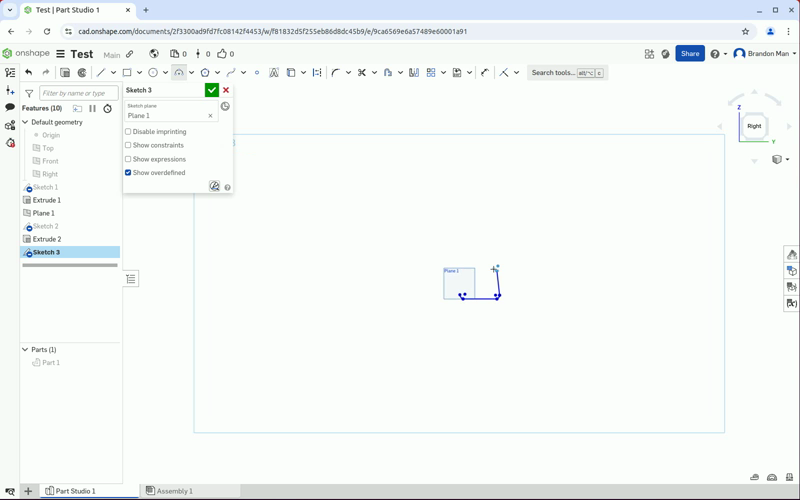
scroll(6)
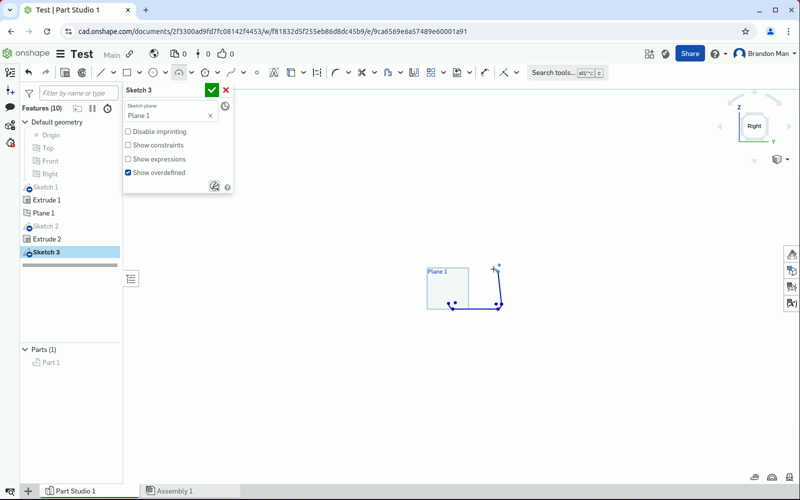
scroll(6)
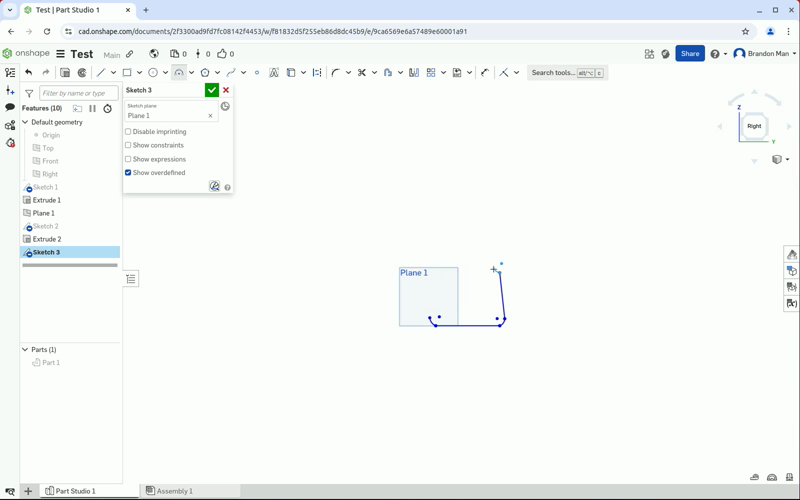
scroll(6)
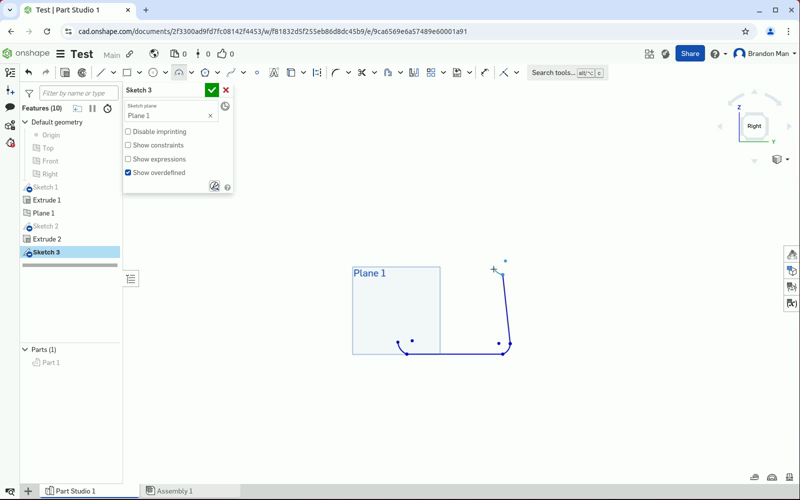
scroll(6)
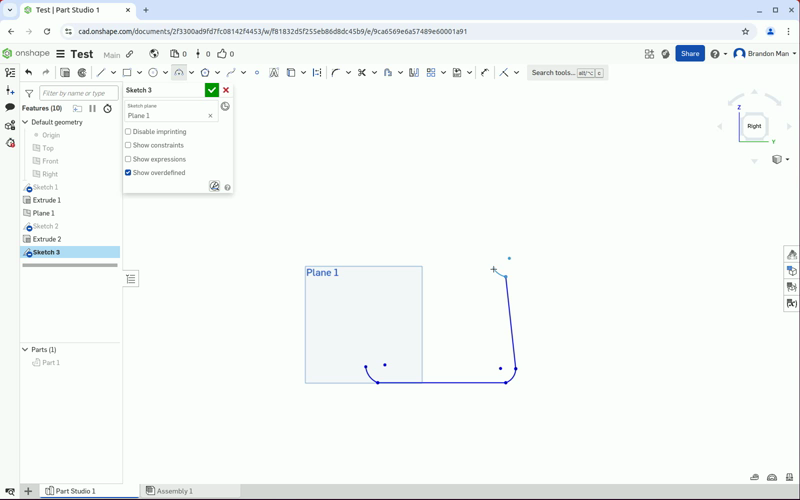
scroll(6)
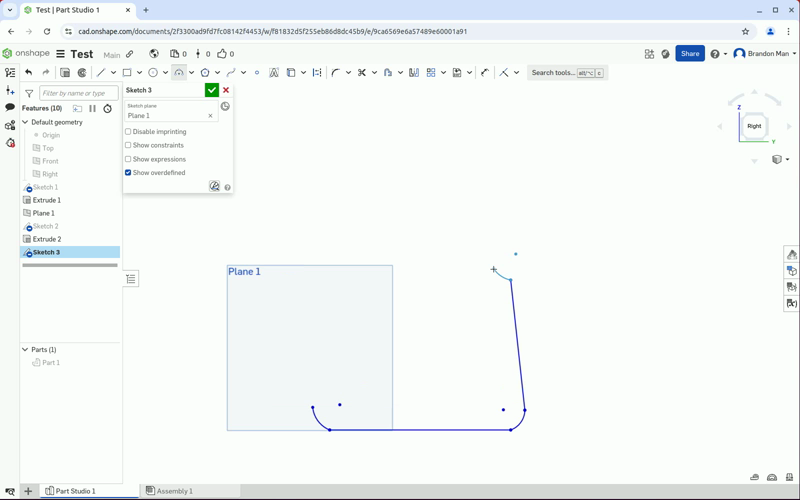
scroll(6)
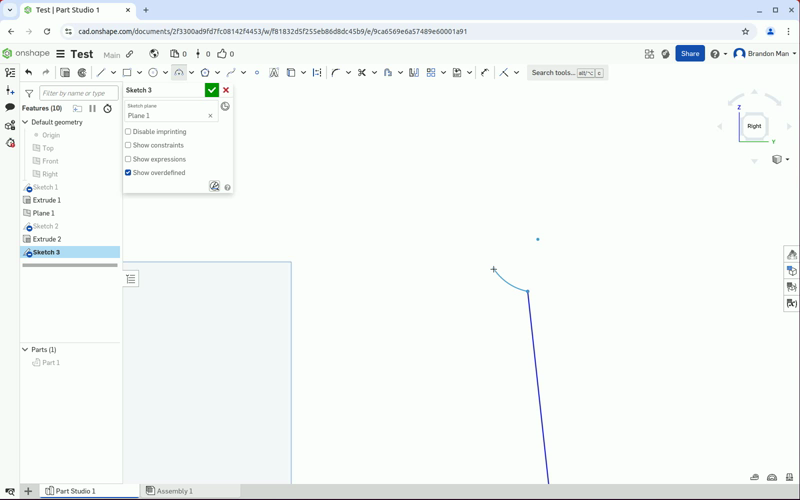
click(493, 268)
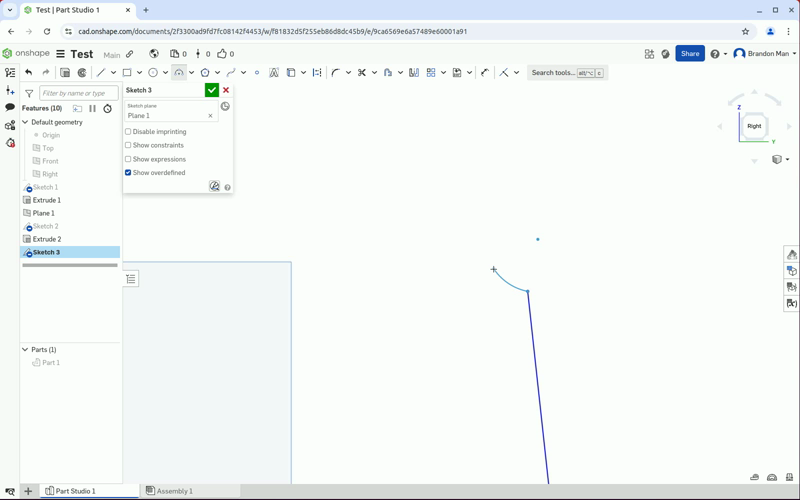
scroll(-6)
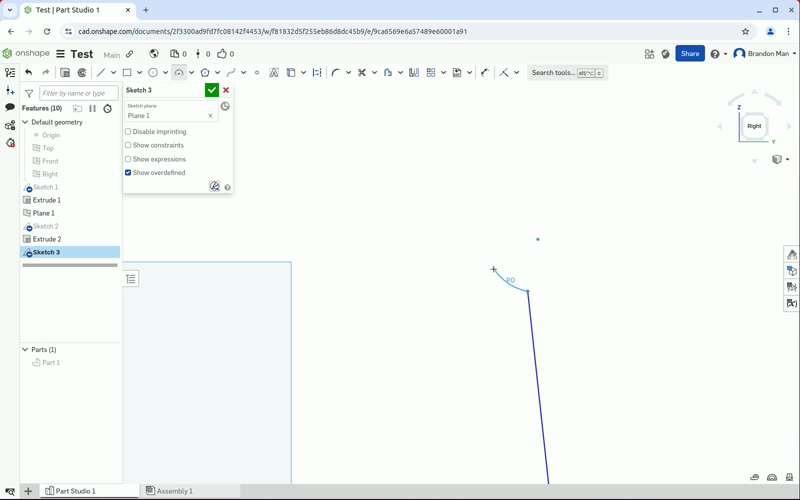
scroll(-6)
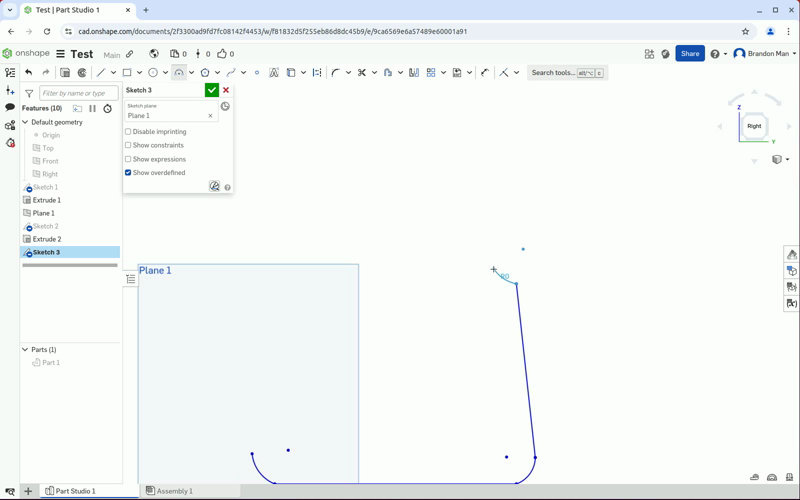
scroll(-6)
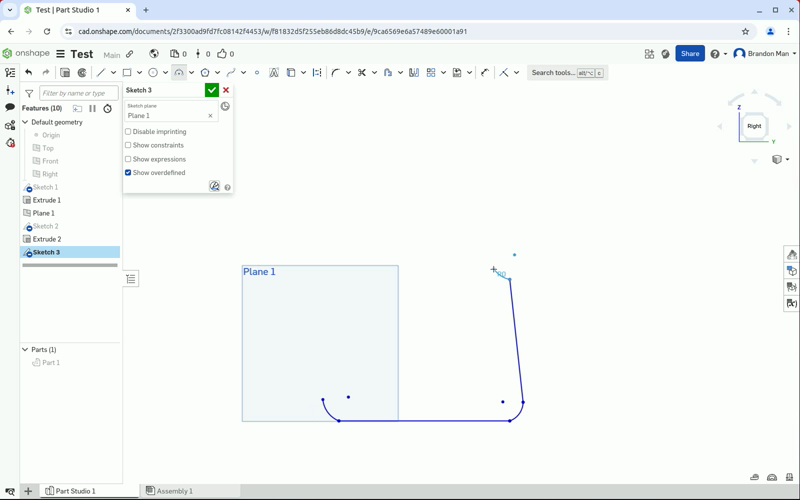
scroll(-6)
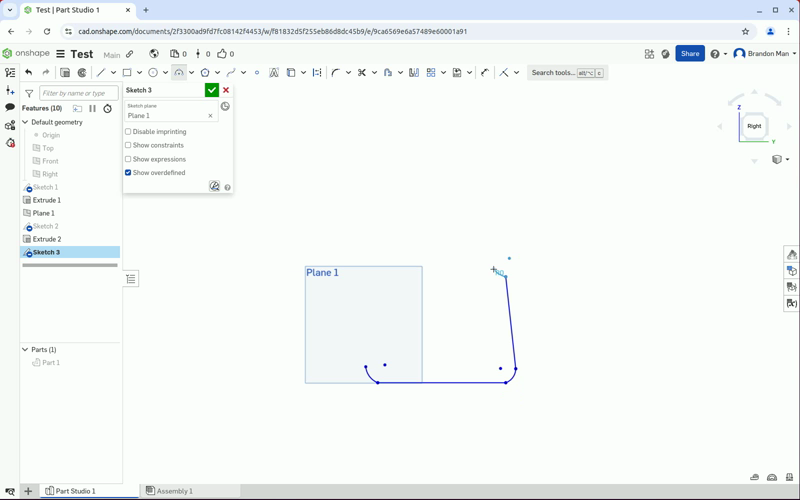
scroll(-6)
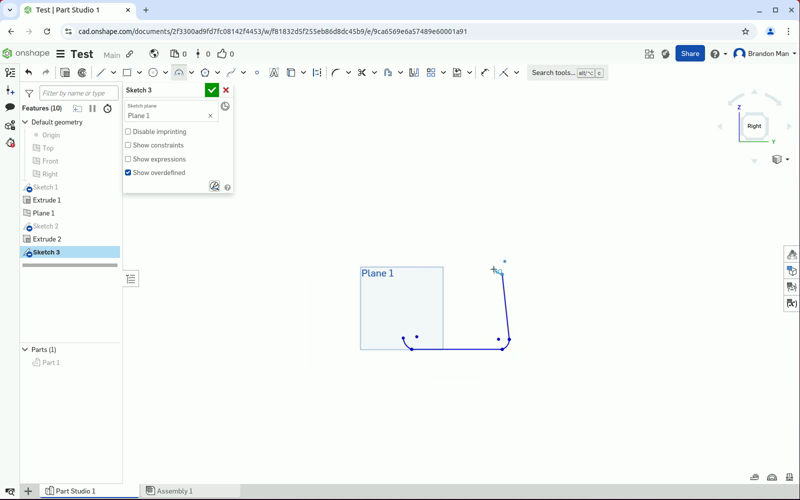
scroll(-6)
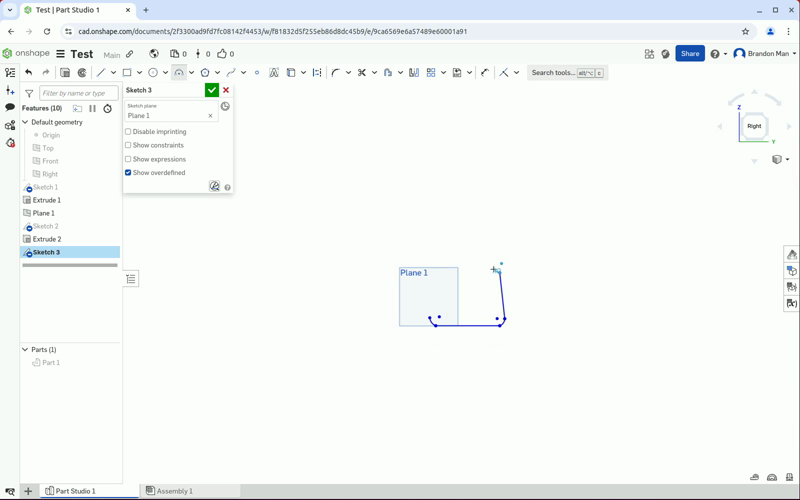
scroll(-6)
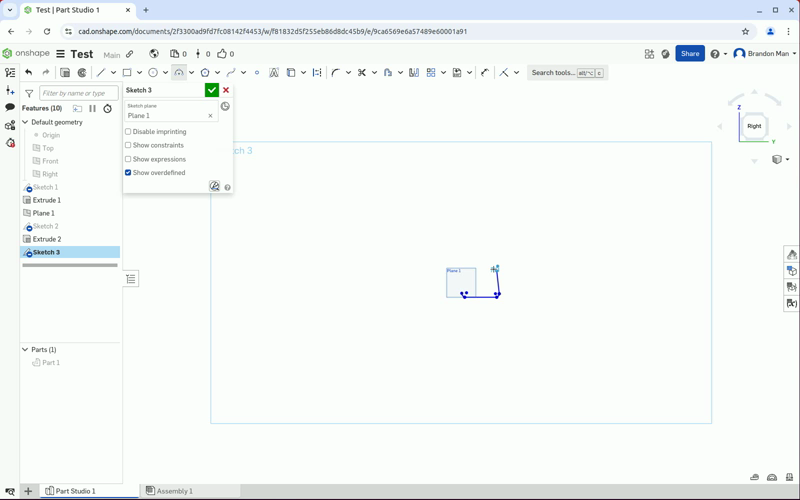
mouse_move(495, 269)
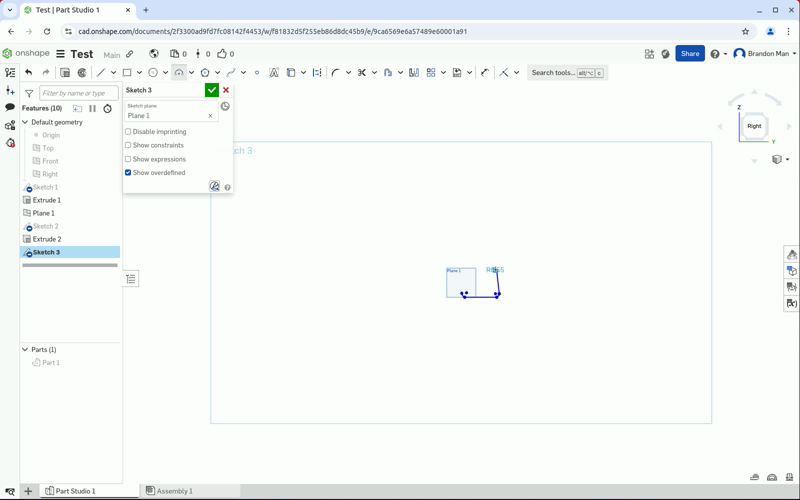
scroll(6)
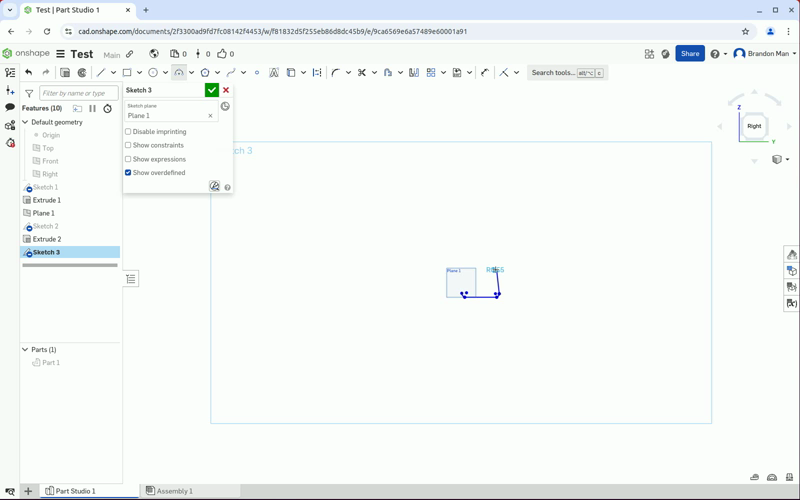
scroll(6)
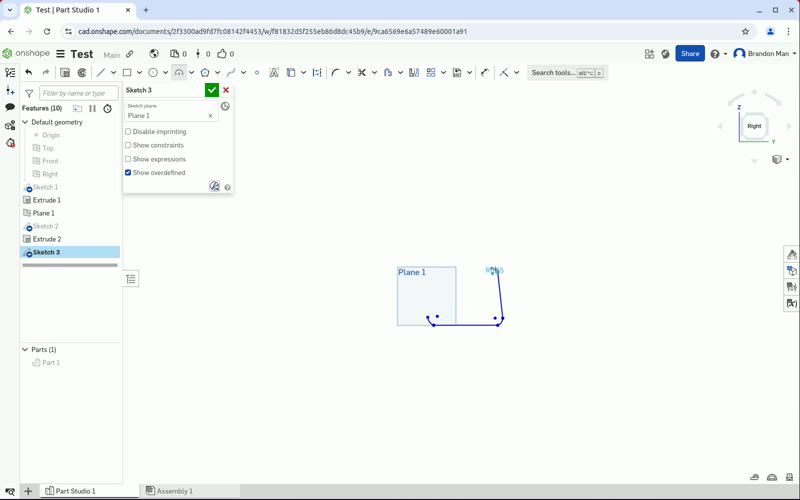
scroll(6)
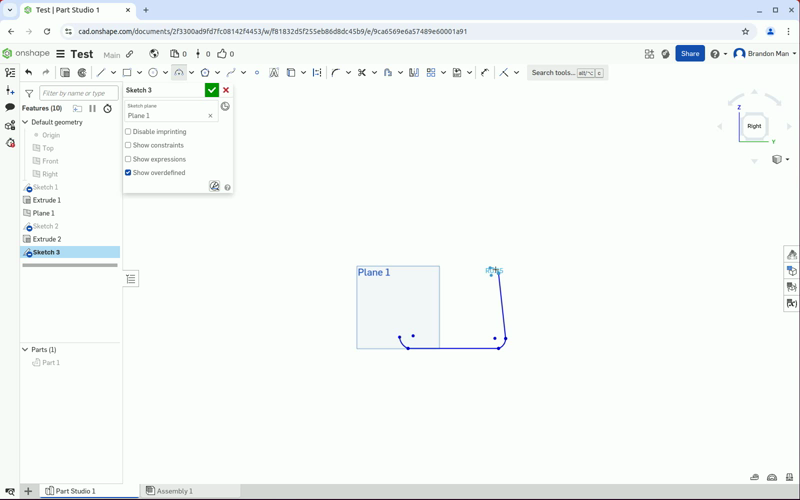
scroll(6)
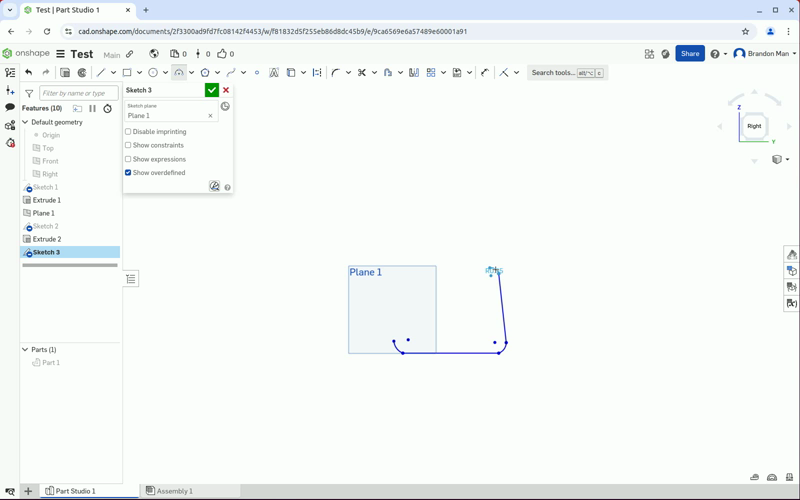
scroll(6)
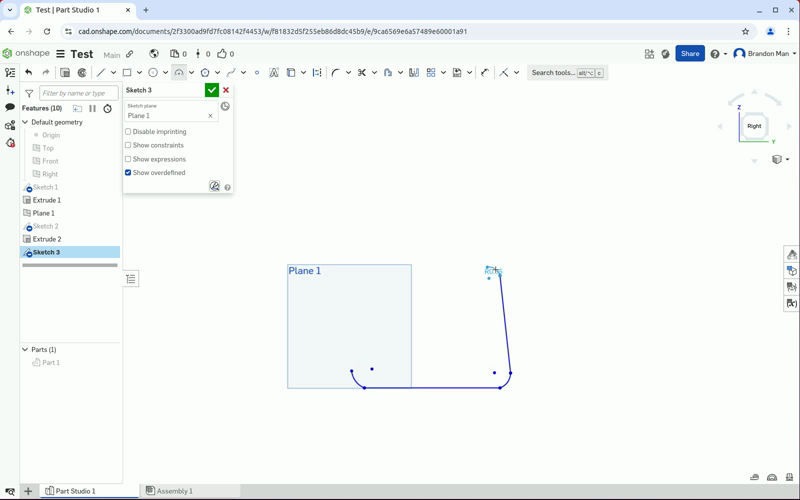
scroll(6)
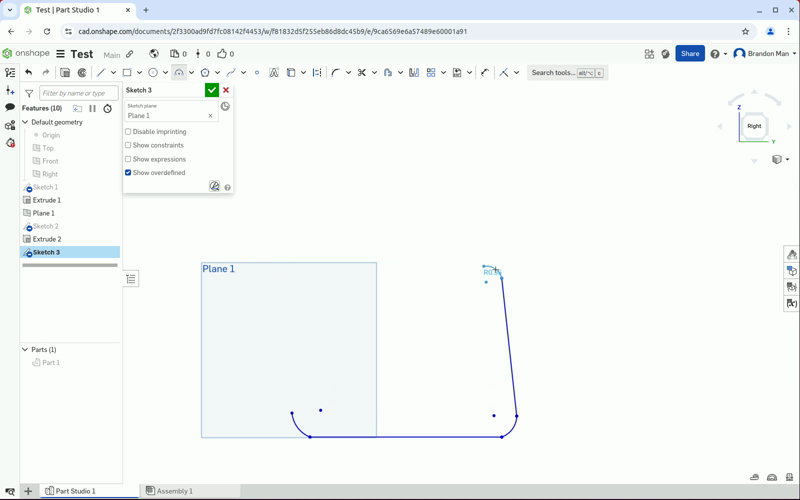
scroll(6)
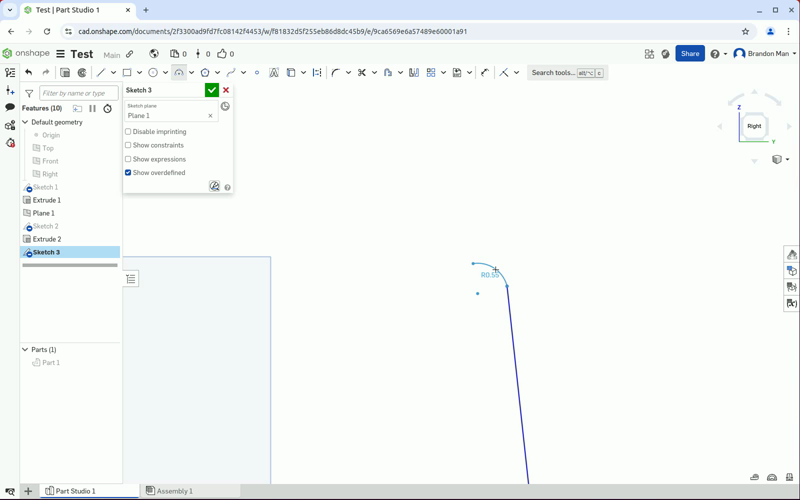
click(495, 269)
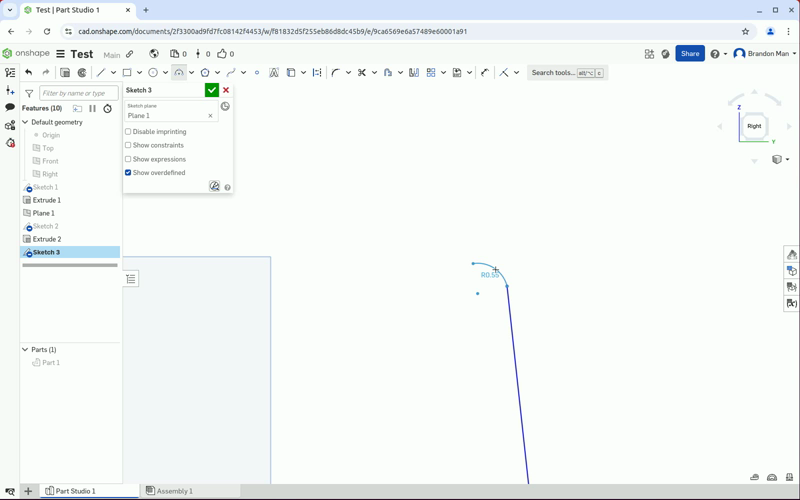
scroll(-6)
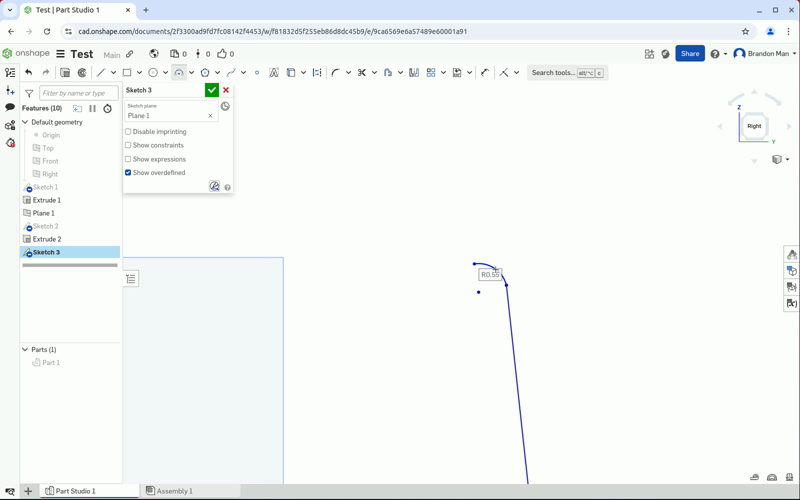
scroll(-6)
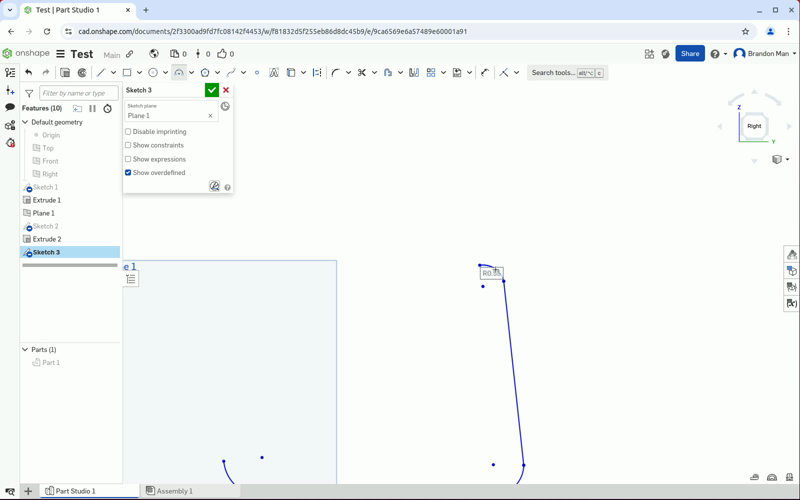
scroll(-6)
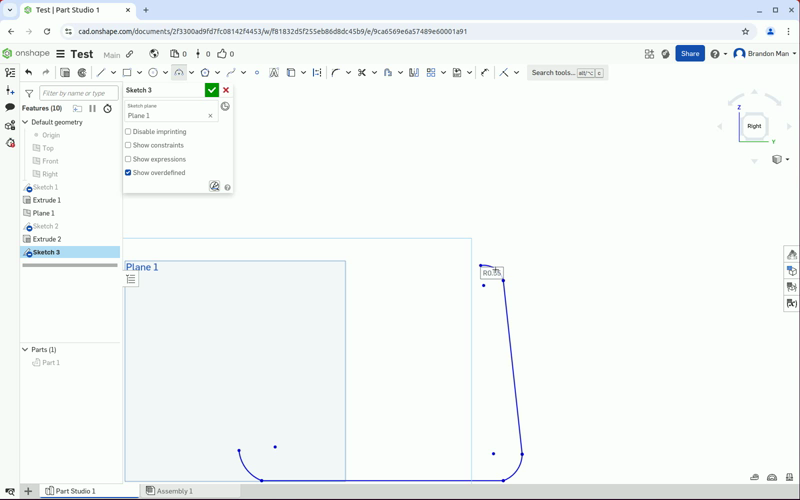
scroll(-6)
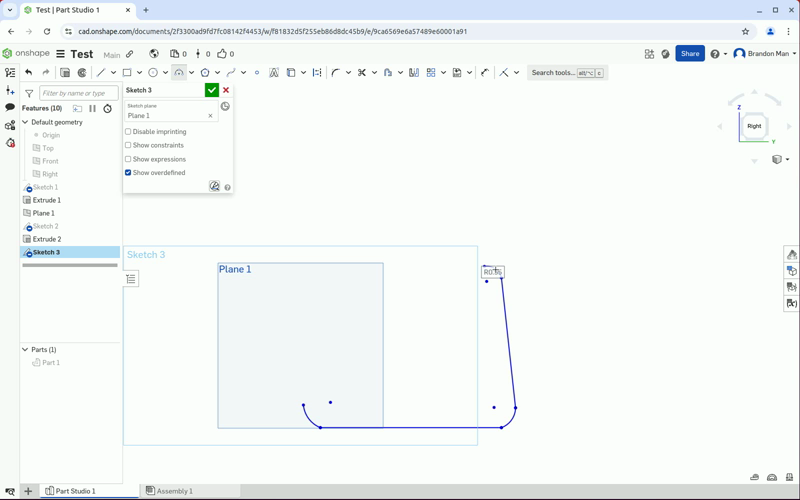
scroll(-6)
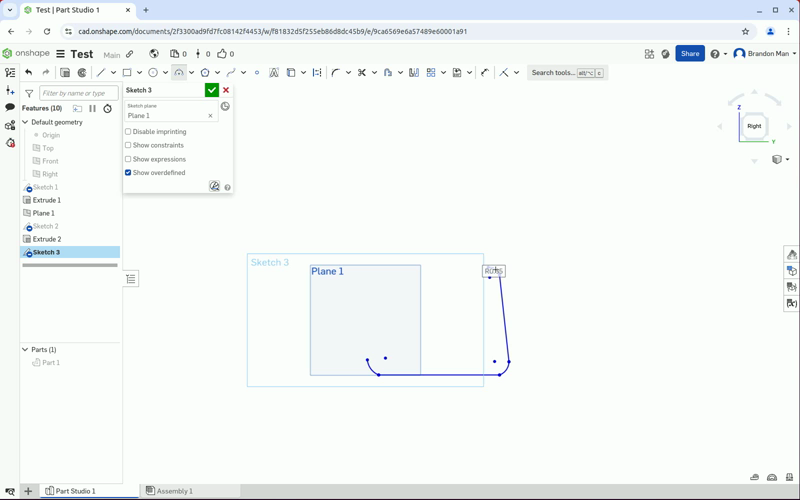
scroll(-6)
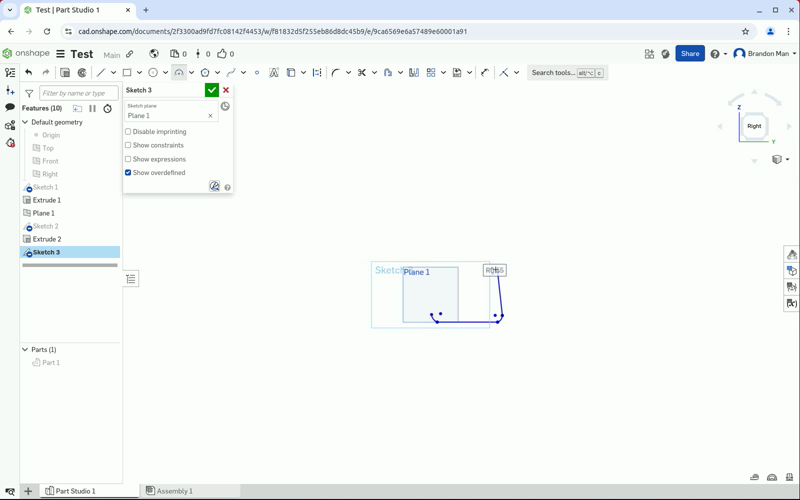
scroll(-6)
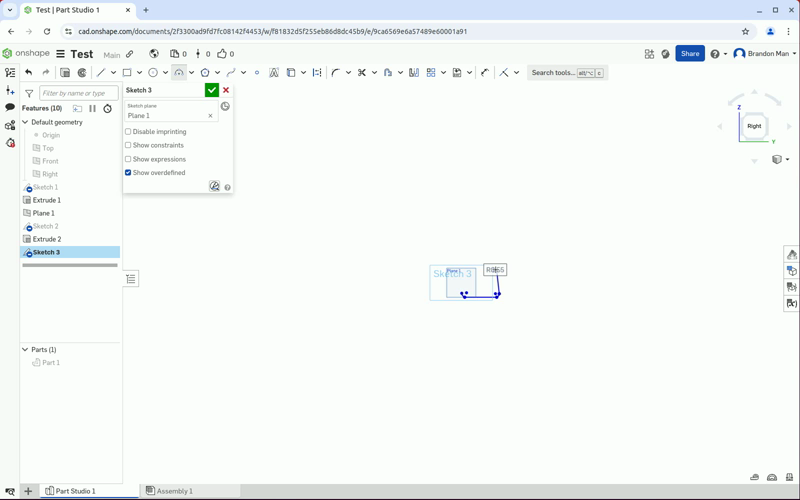
key_up(shift)
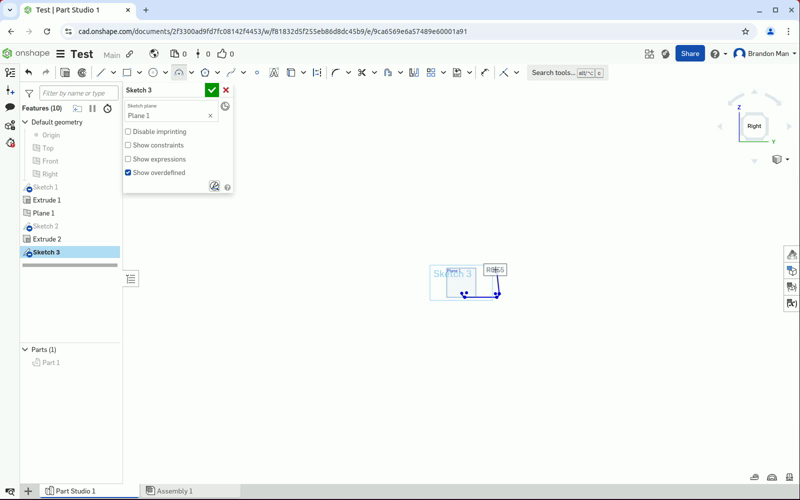
key(esc)
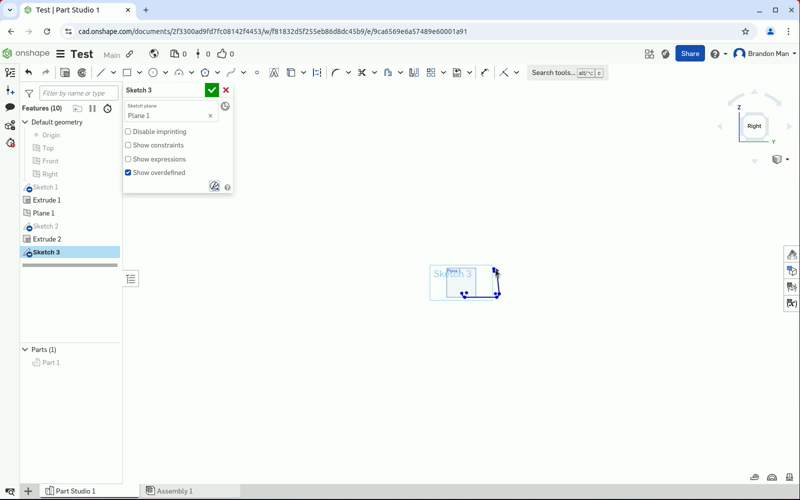
key(l)
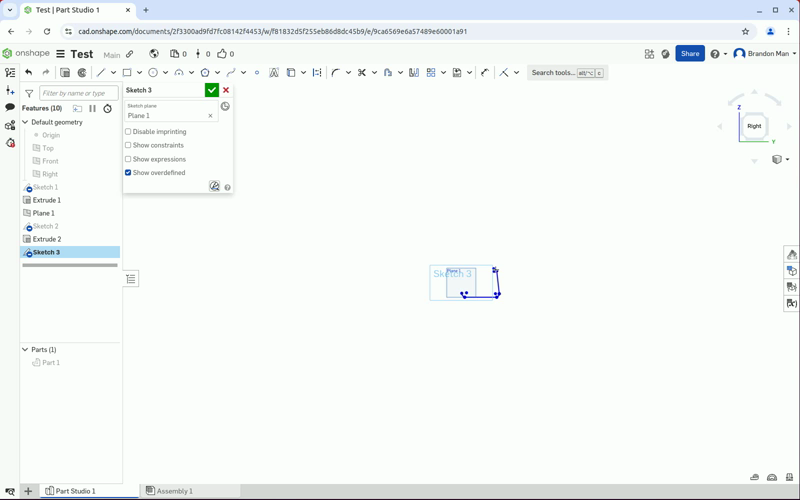
mouse_move(493, 268)
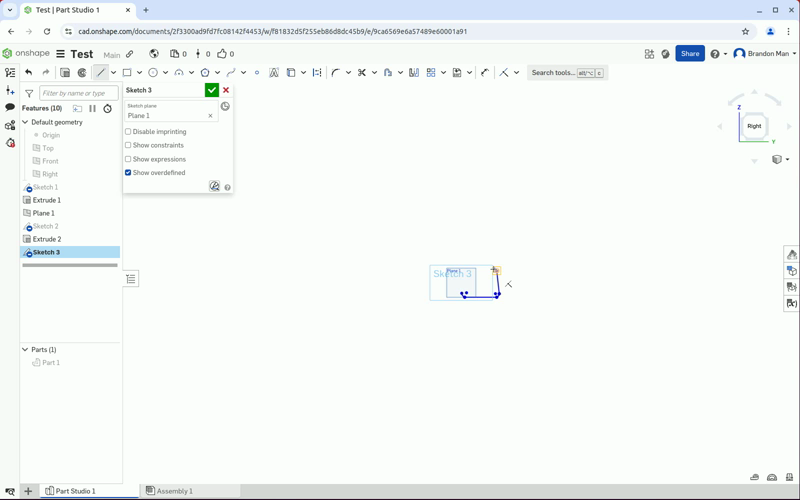
scroll(6)
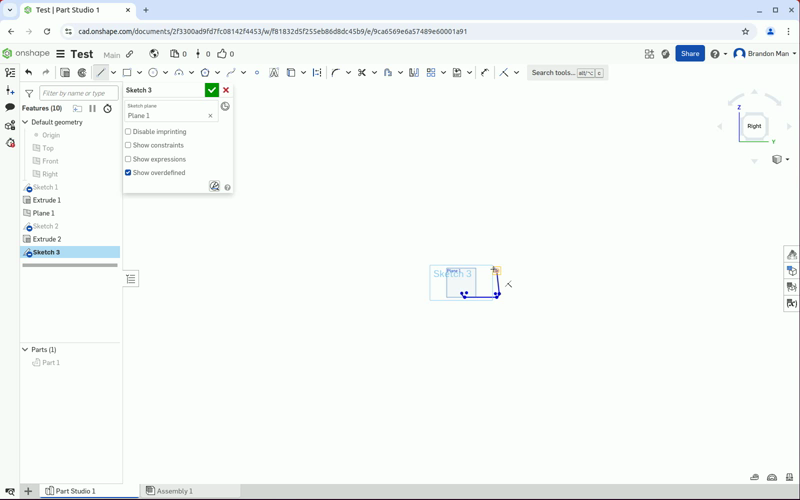
scroll(6)
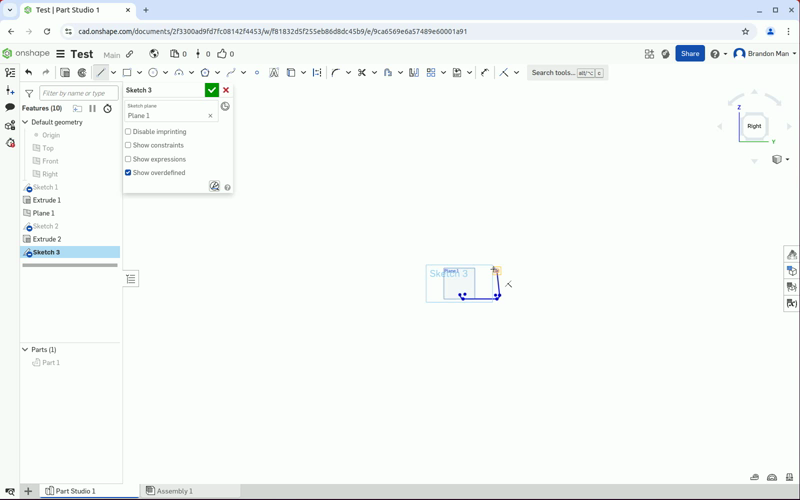
scroll(6)
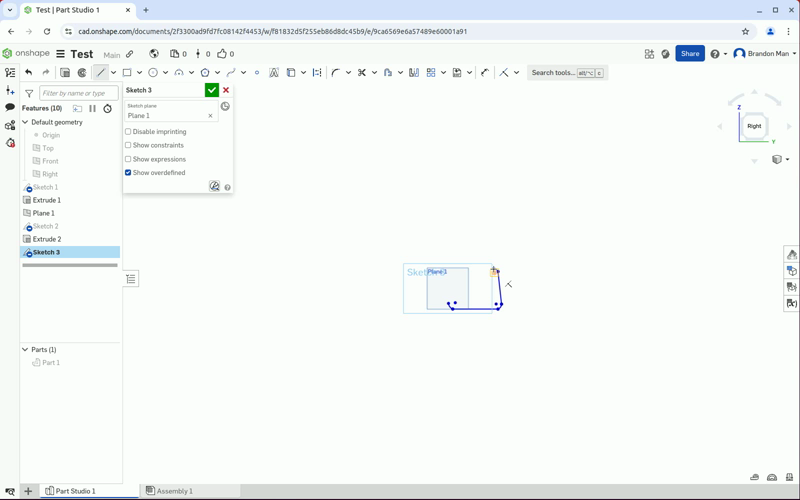
scroll(6)
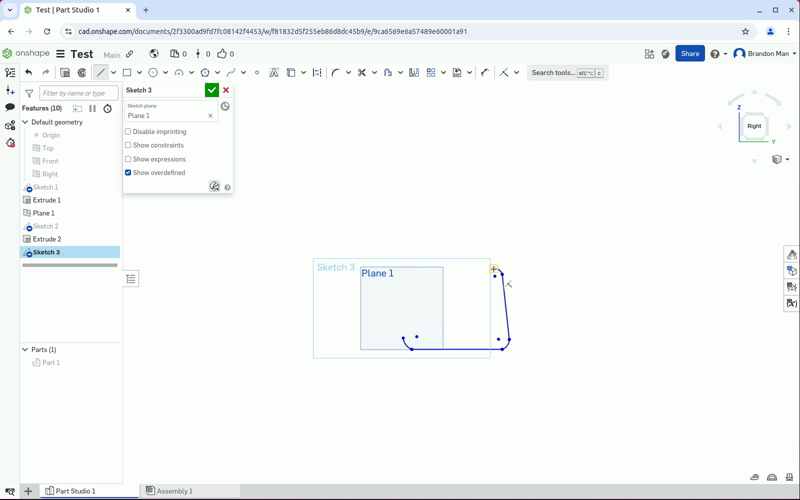
scroll(6)
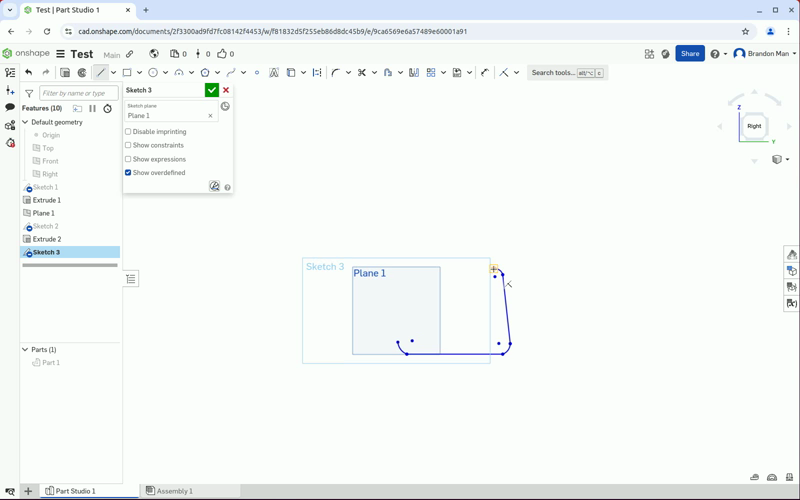
scroll(6)
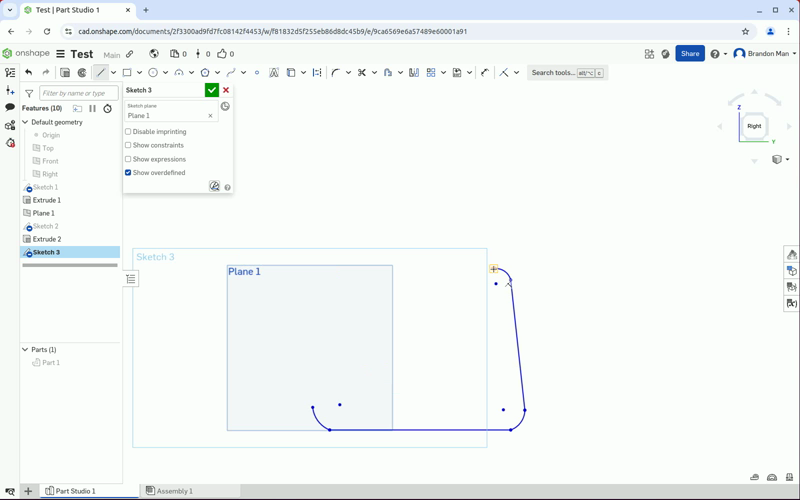
scroll(6)
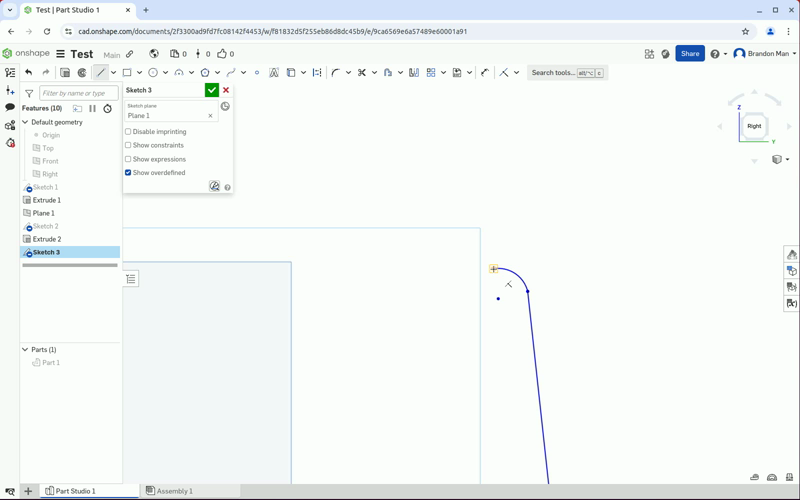
click(493, 268)
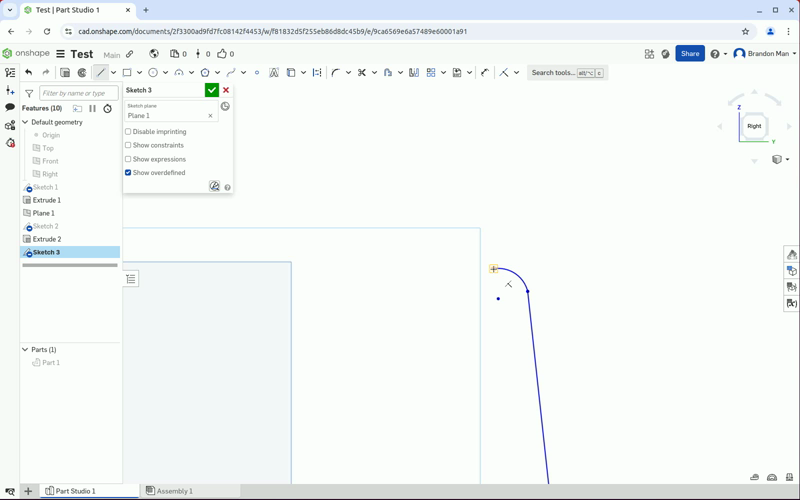
scroll(-6)
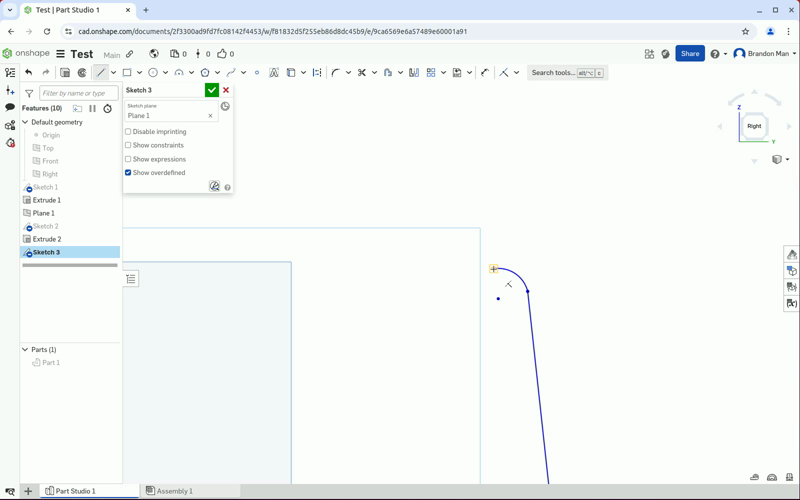
scroll(-6)
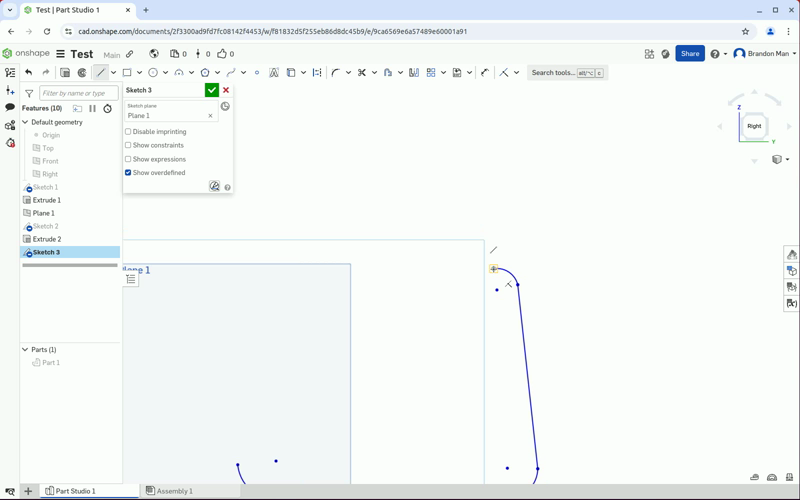
scroll(-6)
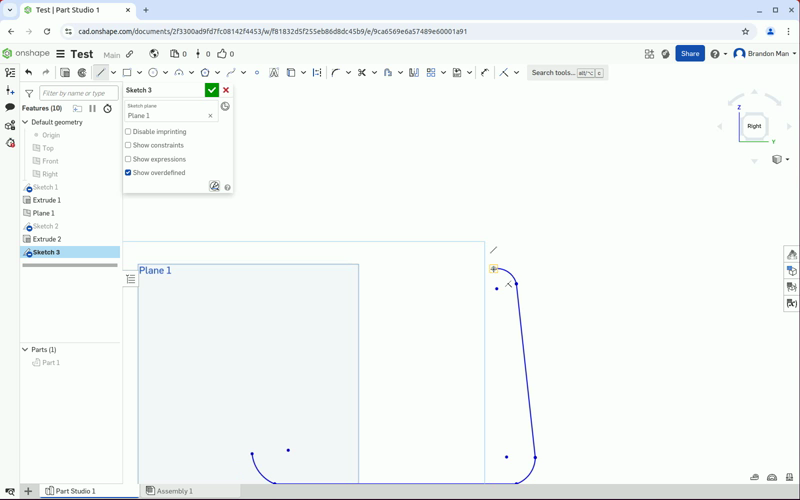
scroll(-6)
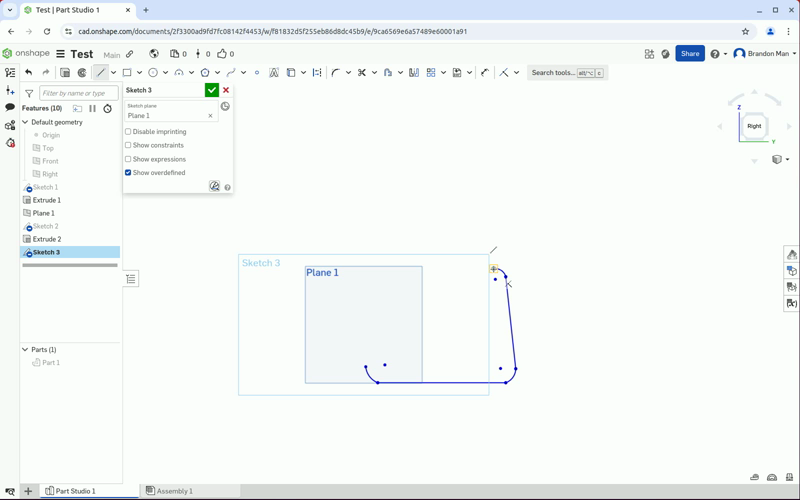
scroll(-6)
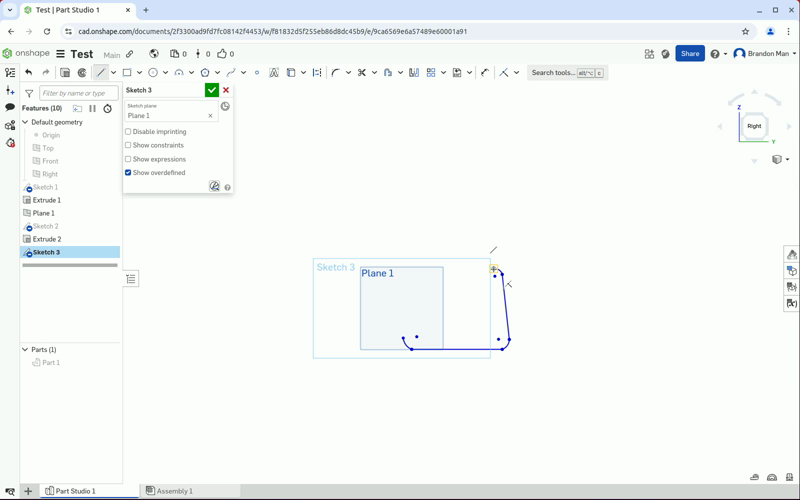
scroll(-6)
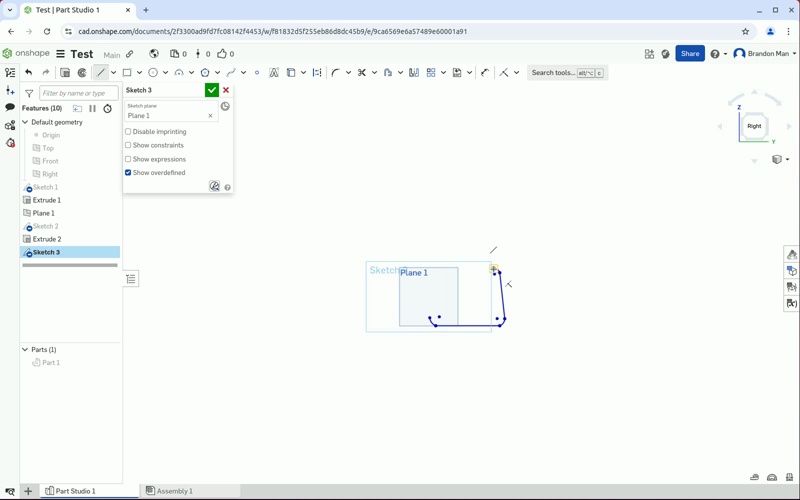
scroll(-6)
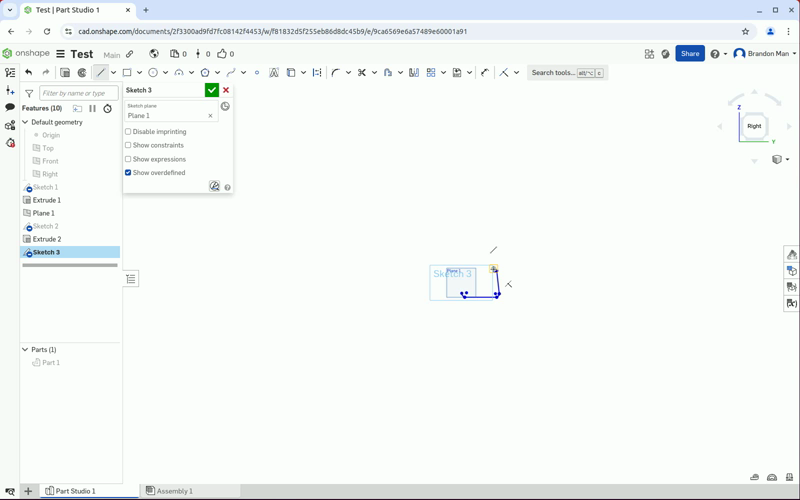
key_down(shift)
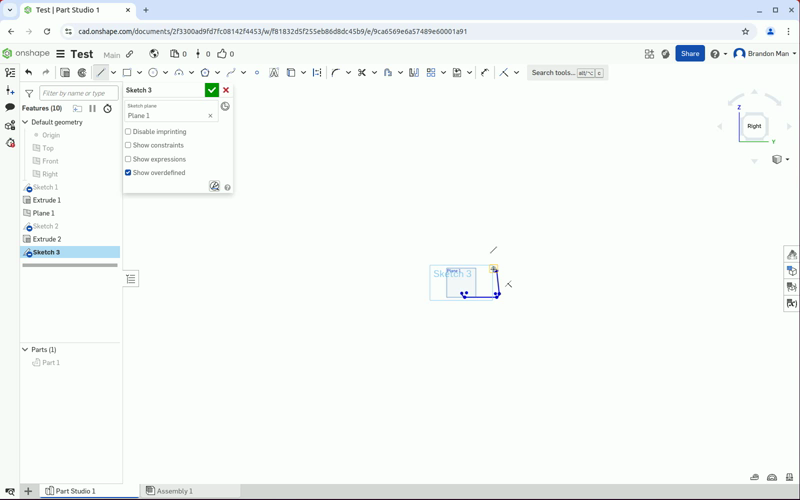
mouse_move(523, 268)
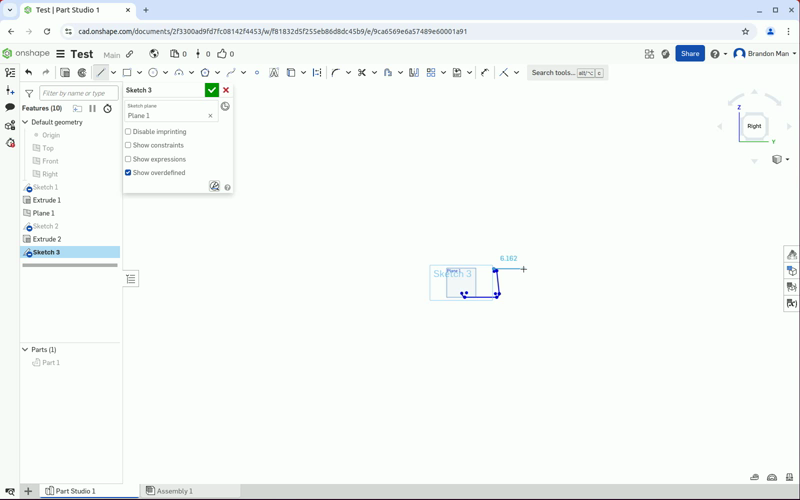
mouse_move(469, 268)
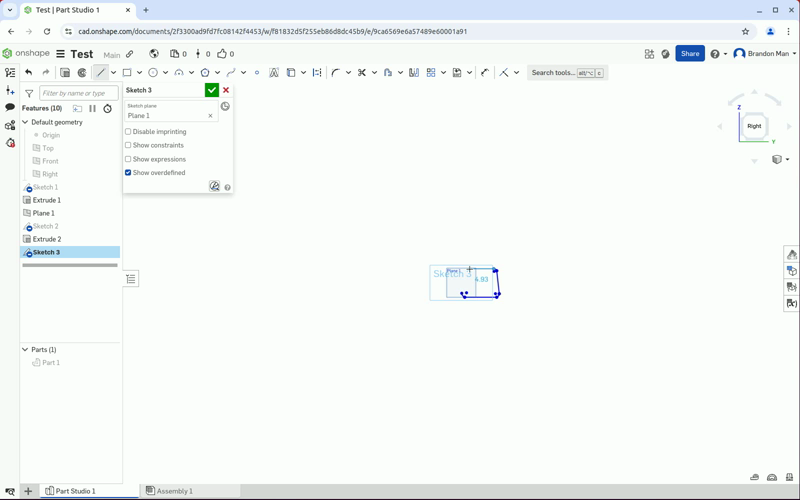
click(469, 268)
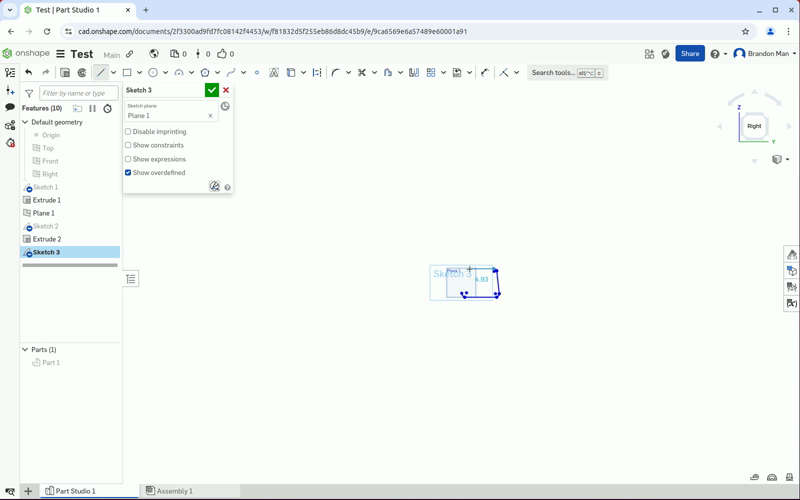
key_up(shift)
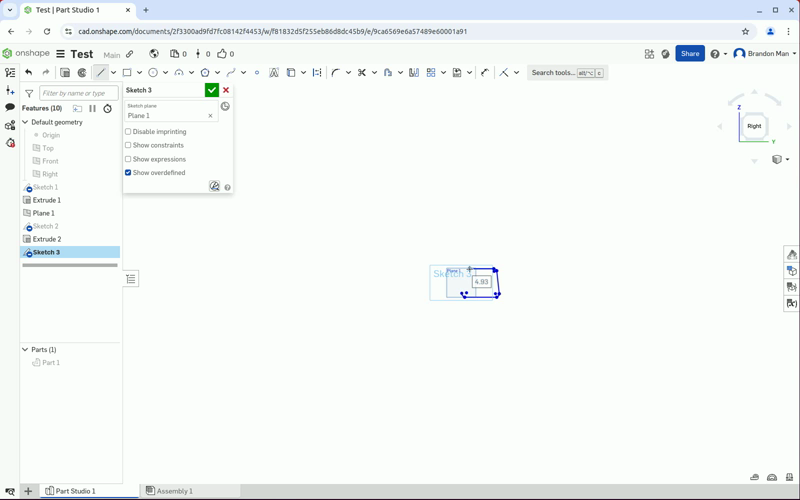
key(esc)
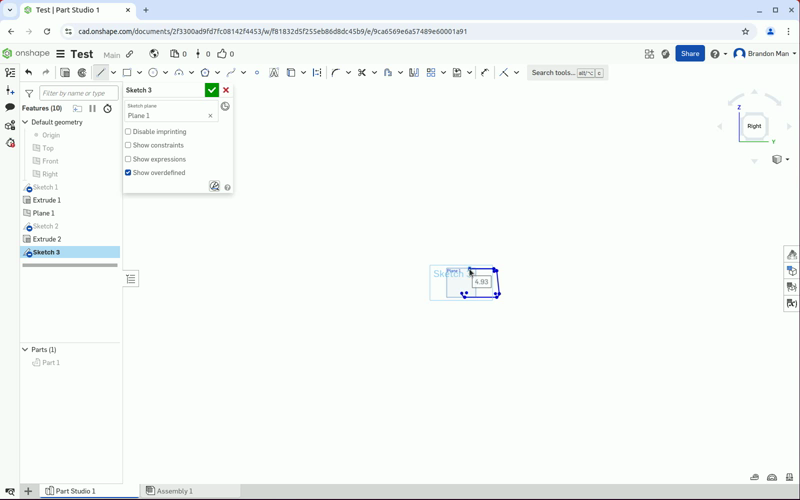
key(a)
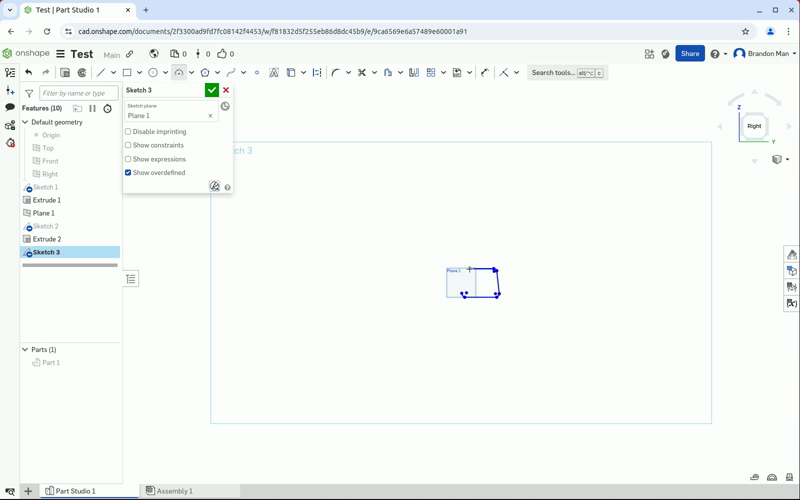
mouse_move(469, 268)
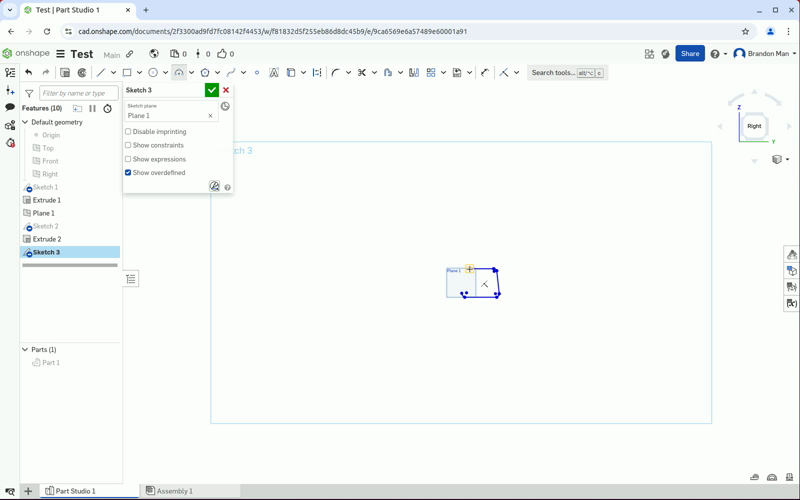
click(469, 268)
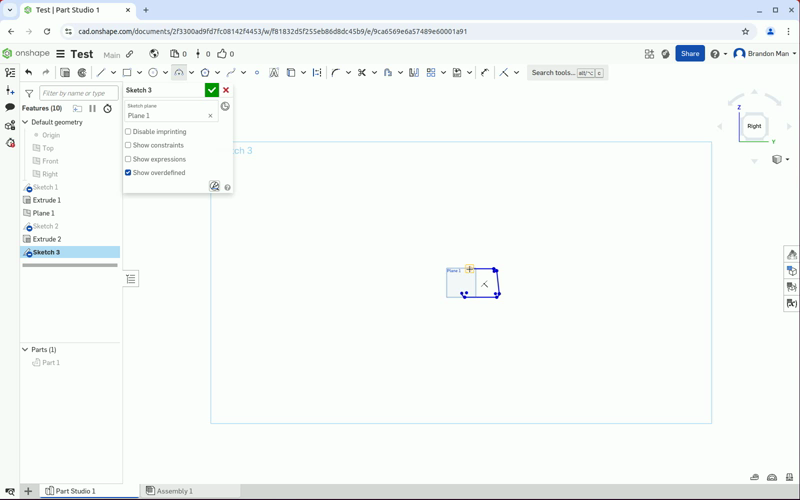
key_down(shift)
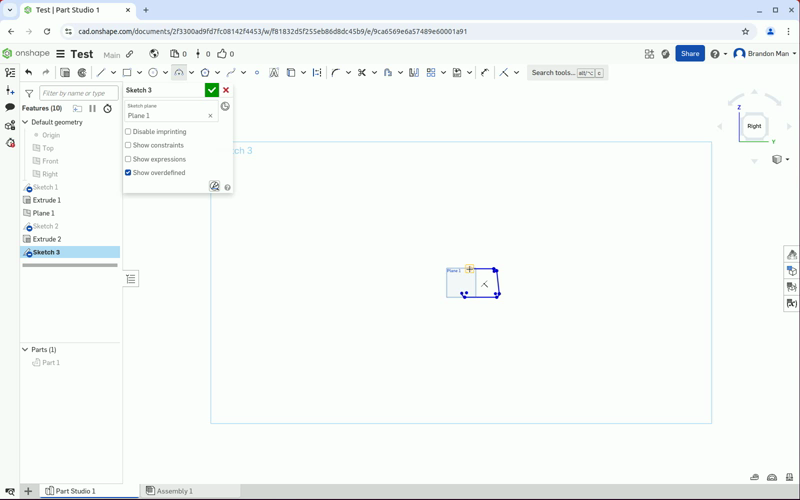
mouse_move(466, 270)
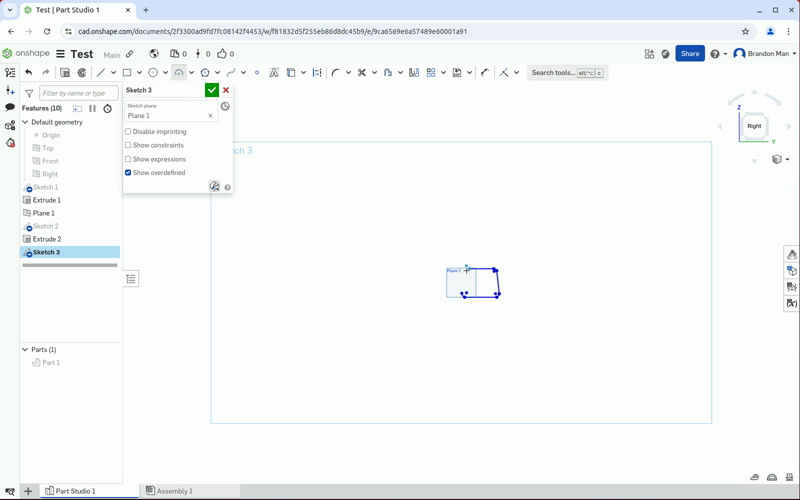
scroll(6)
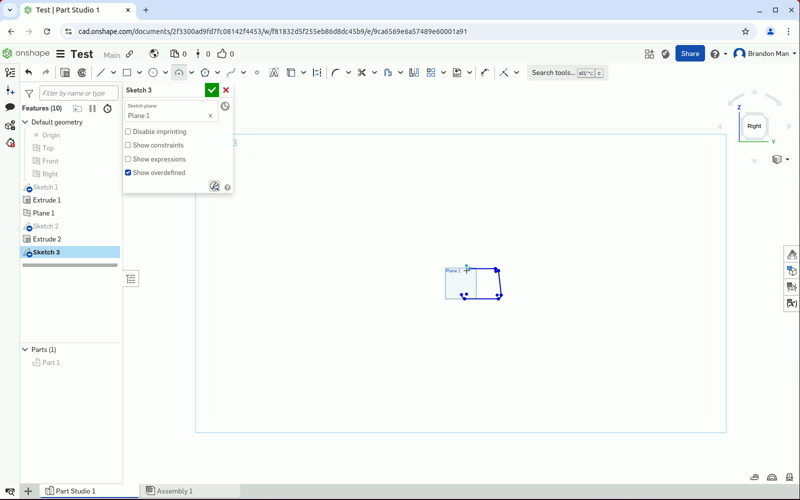
scroll(6)
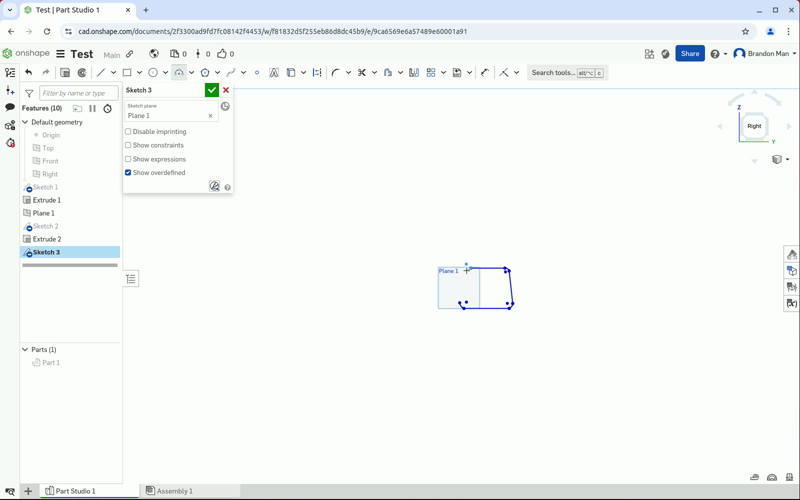
scroll(6)
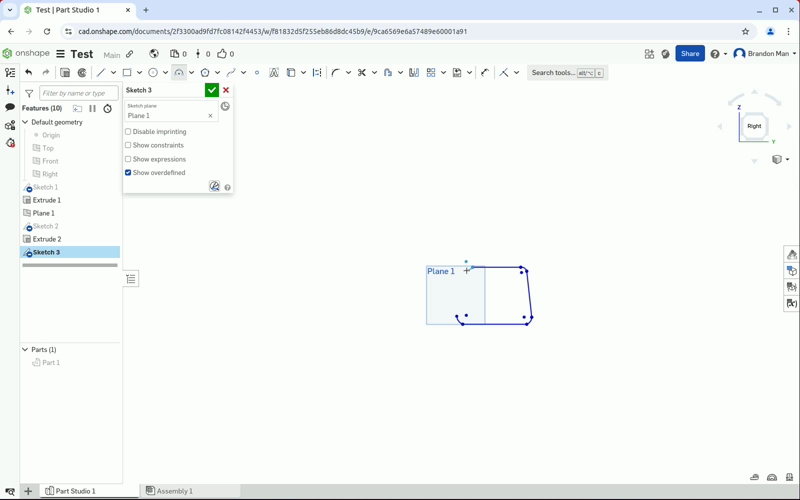
scroll(6)
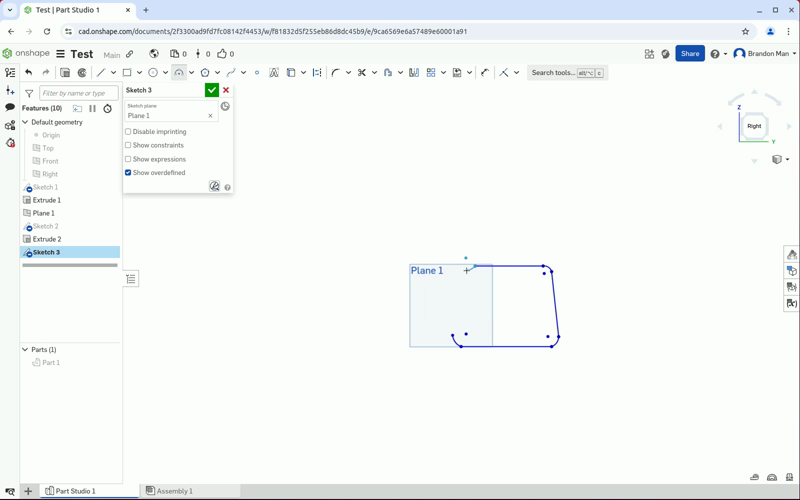
scroll(6)
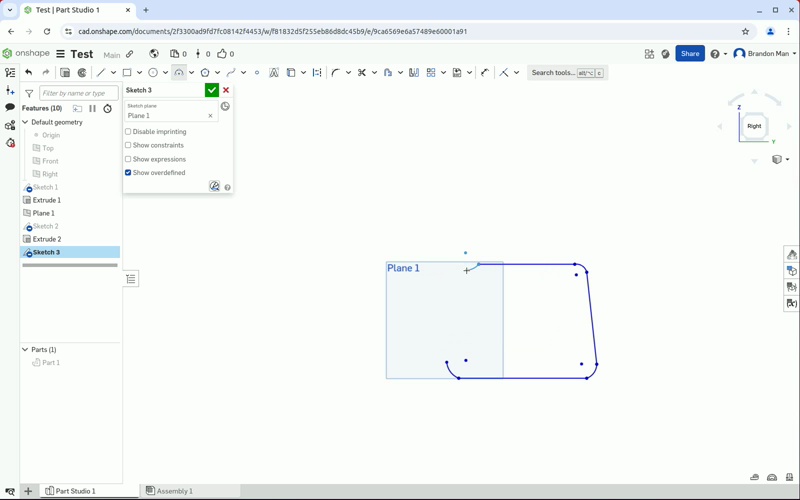
scroll(6)
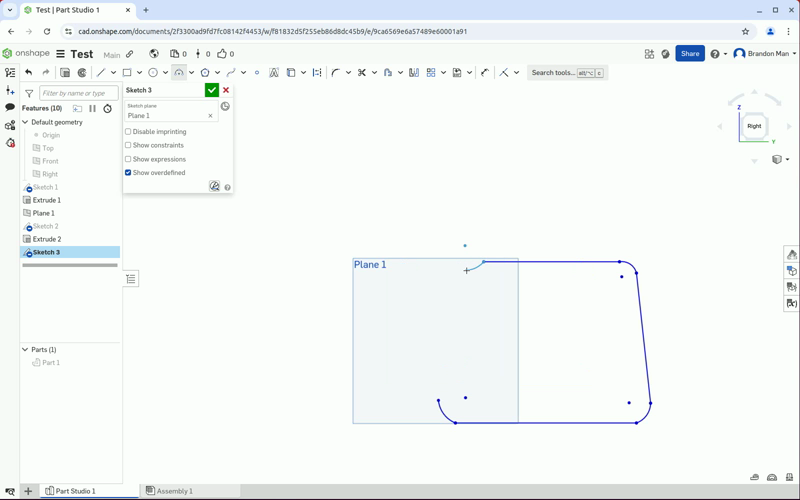
scroll(6)
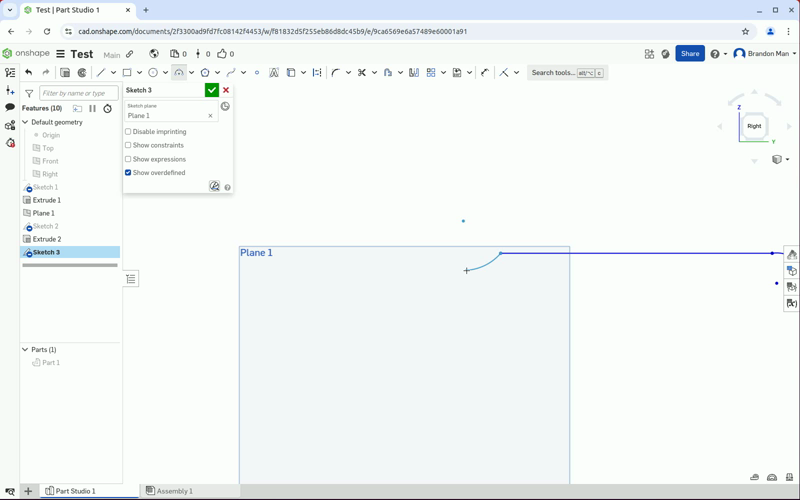
click(466, 270)
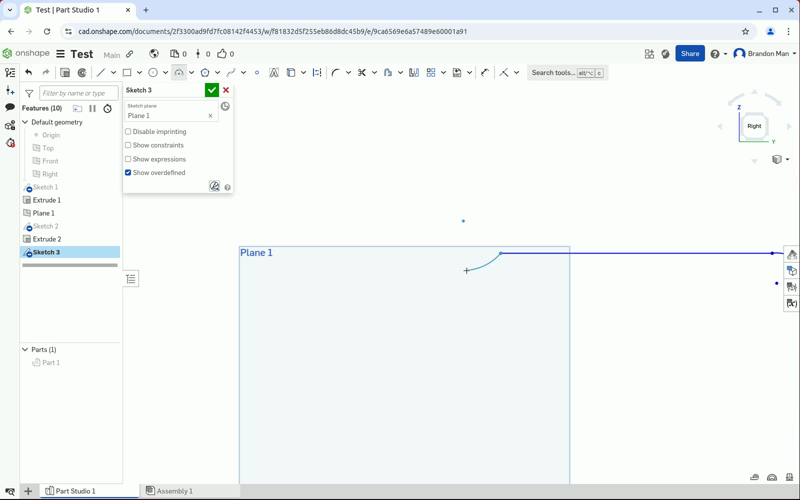
scroll(-6)
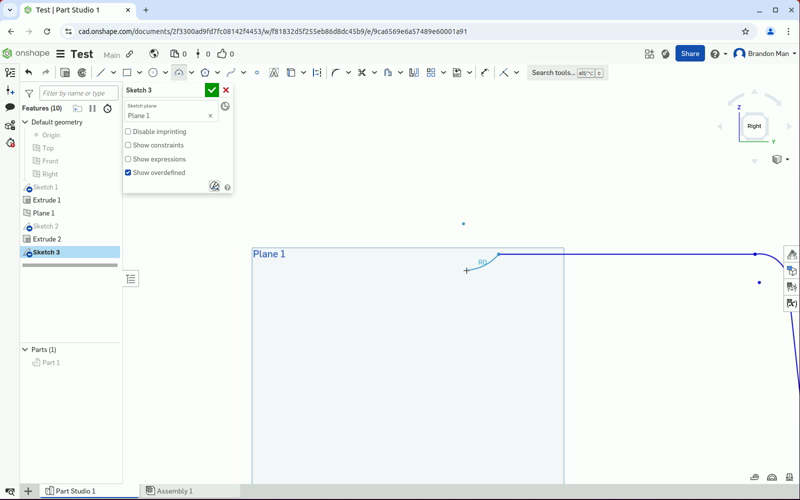
scroll(-6)
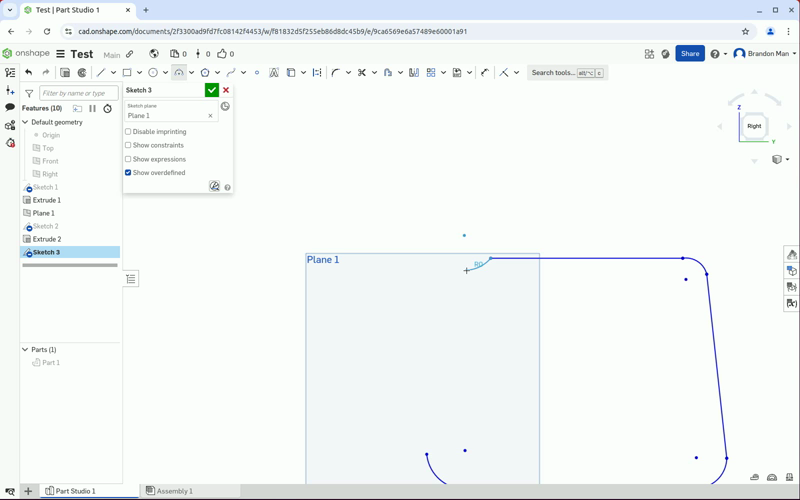
scroll(-6)
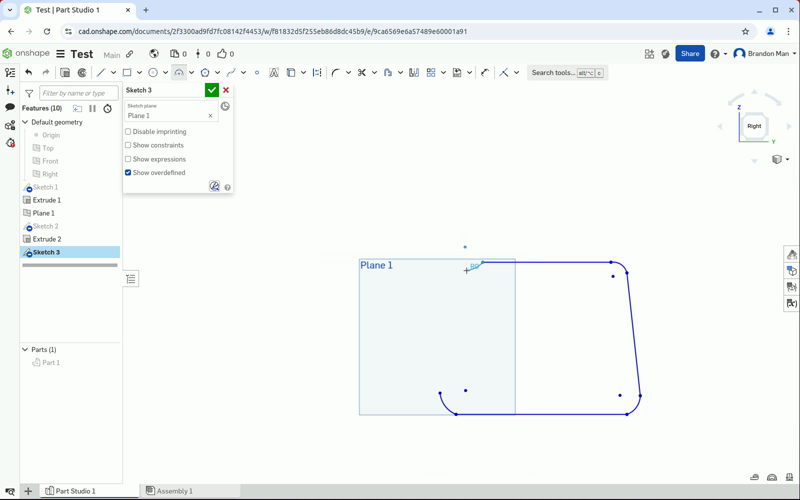
scroll(-6)
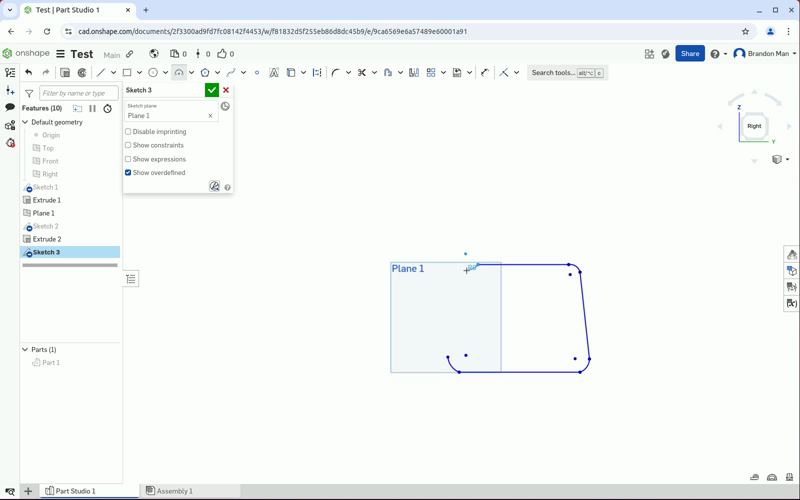
scroll(-6)
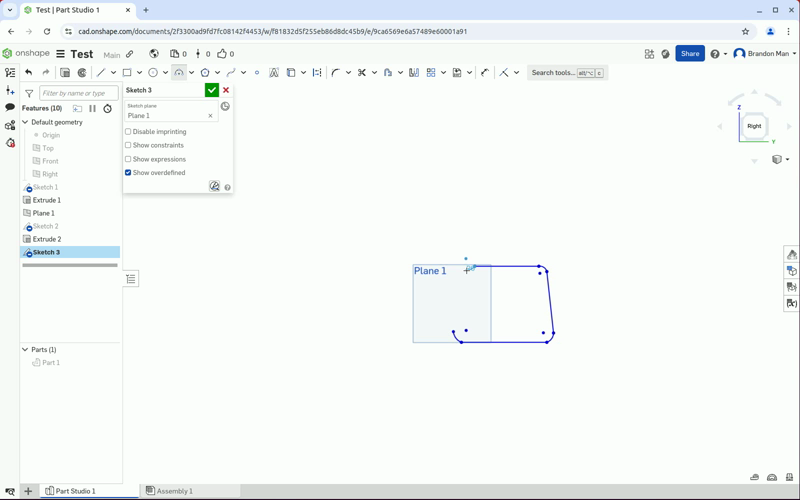
scroll(-6)
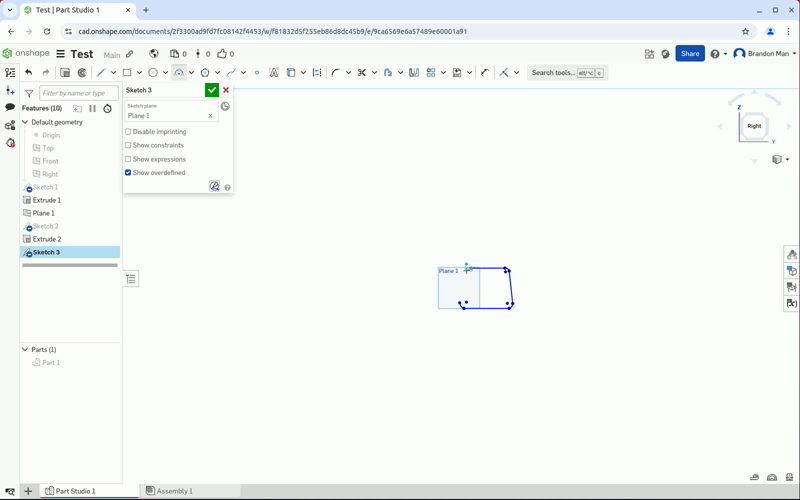
scroll(-6)
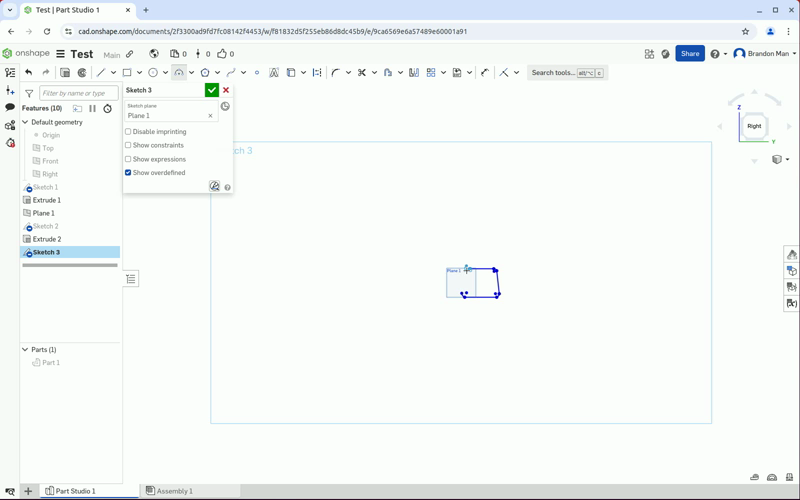
mouse_move(467, 268)
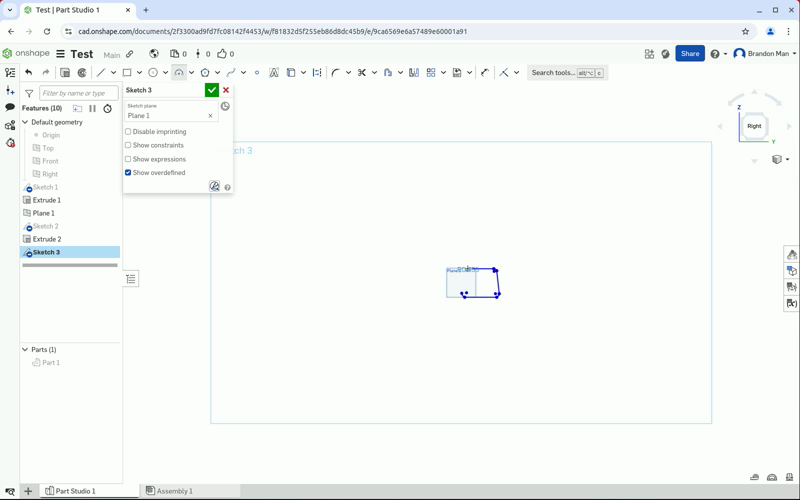
scroll(6)
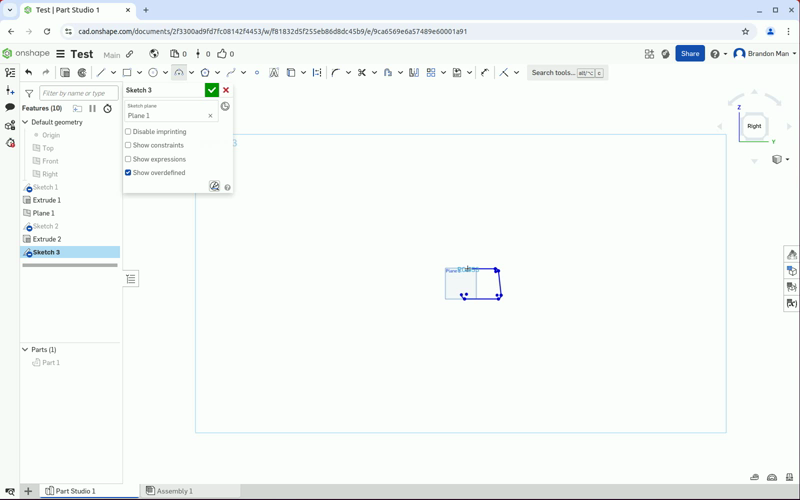
scroll(6)
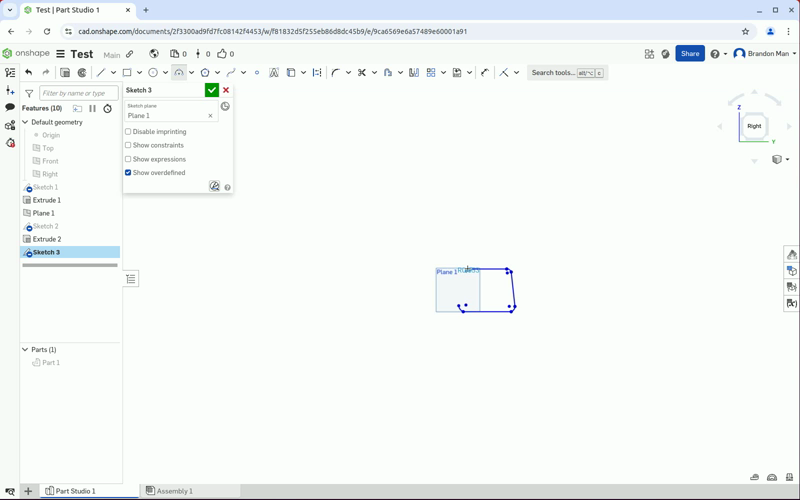
scroll(6)
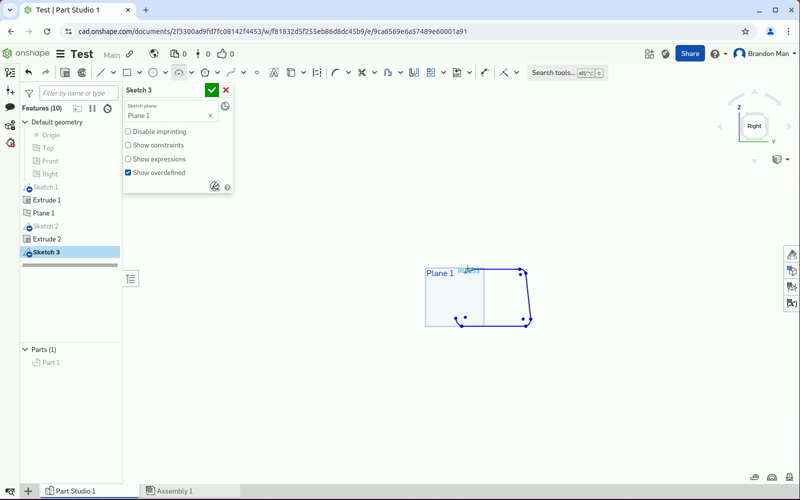
scroll(6)
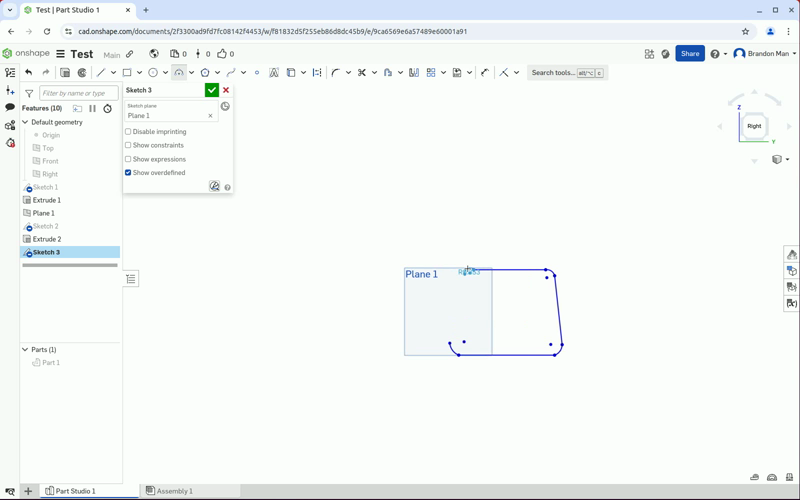
scroll(6)
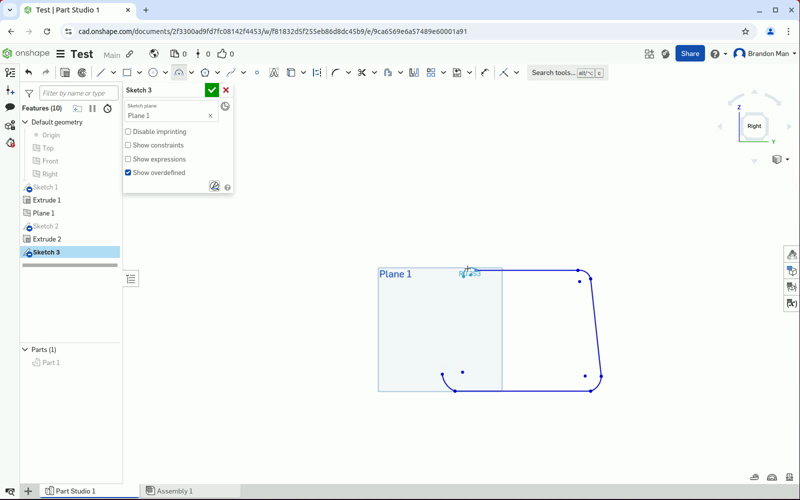
scroll(6)
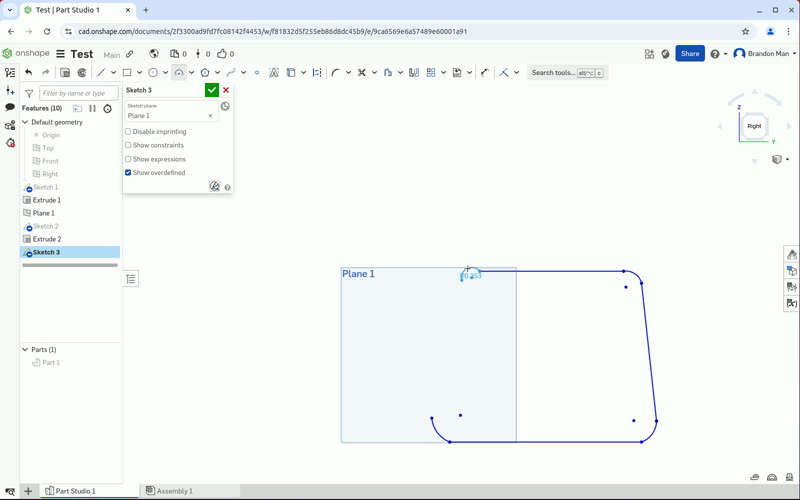
scroll(6)
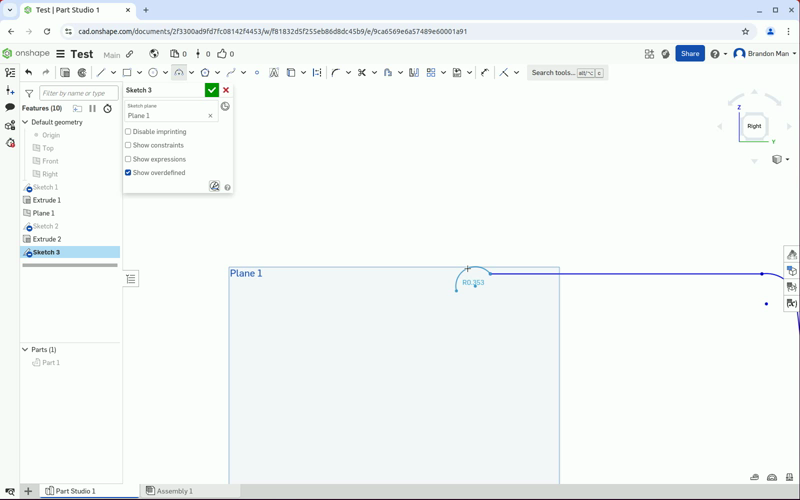
click(467, 268)
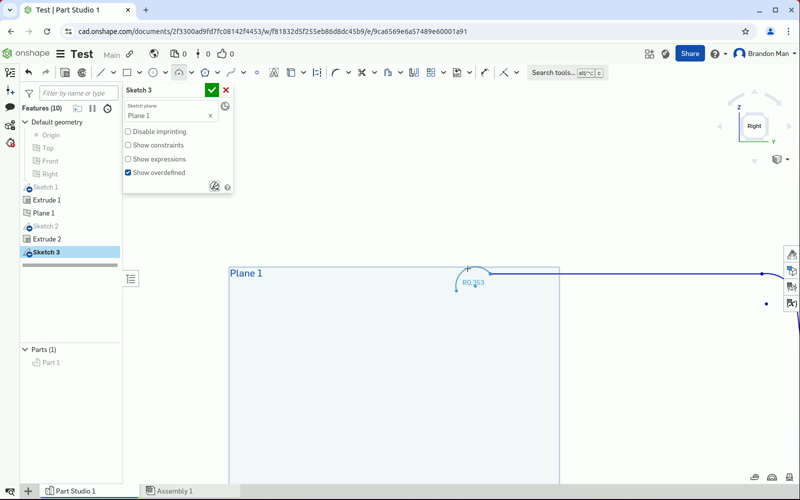
scroll(-6)
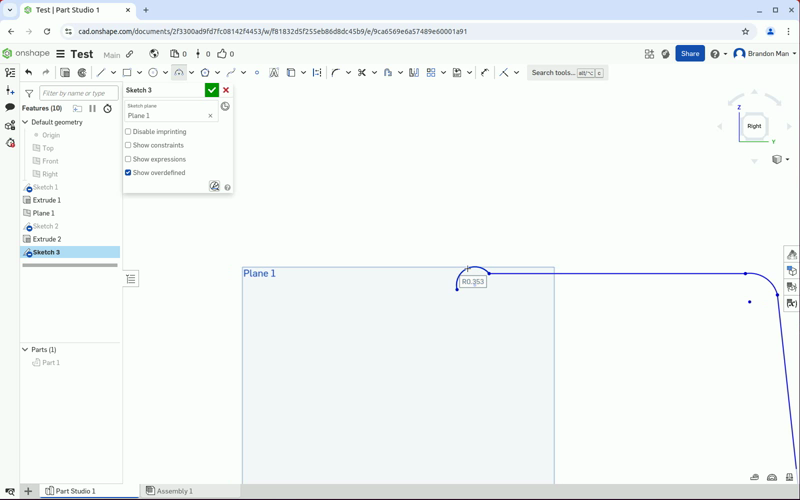
scroll(-6)
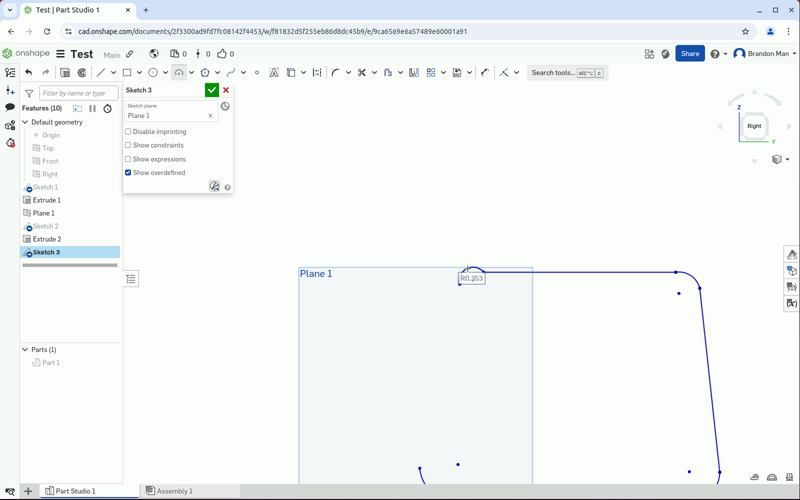
scroll(-6)
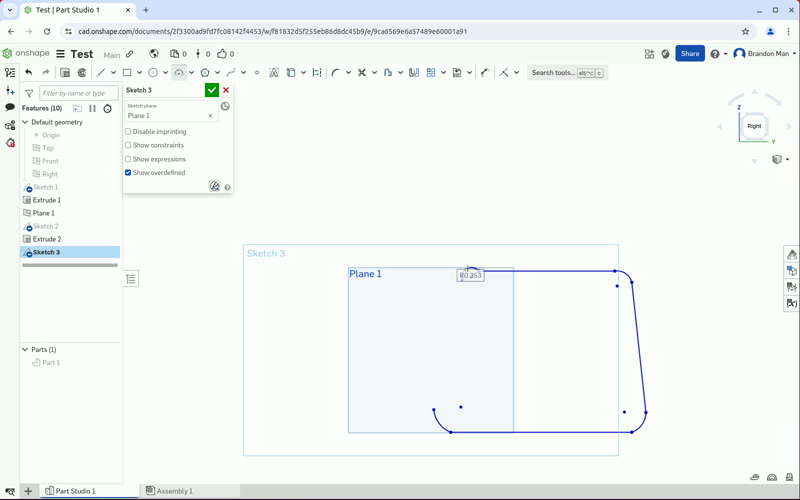
scroll(-6)
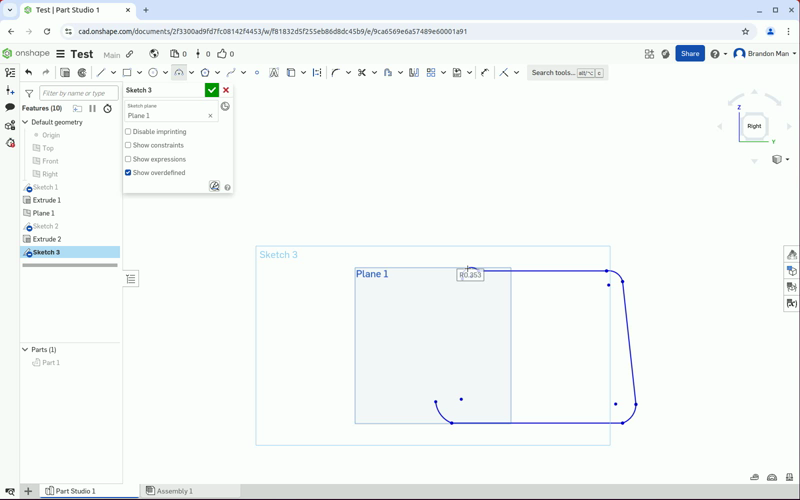
scroll(-6)
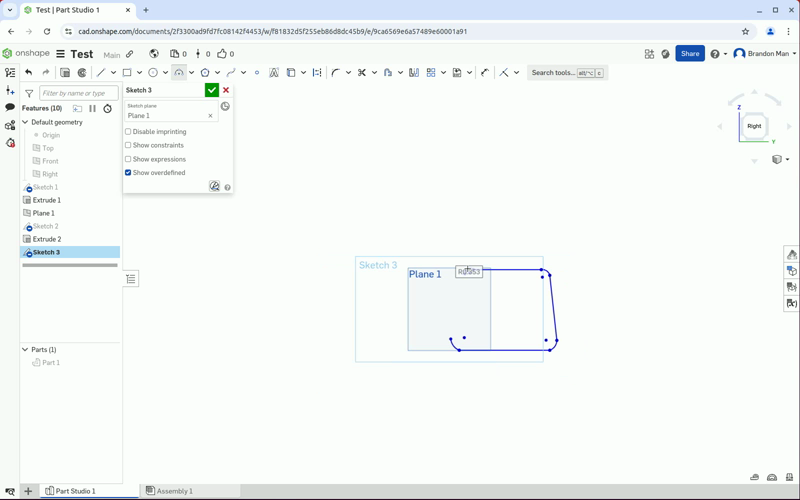
scroll(-6)
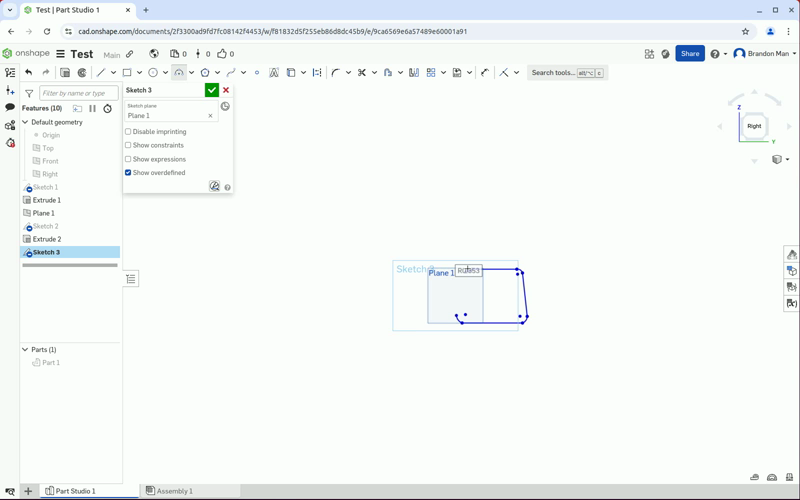
scroll(-6)
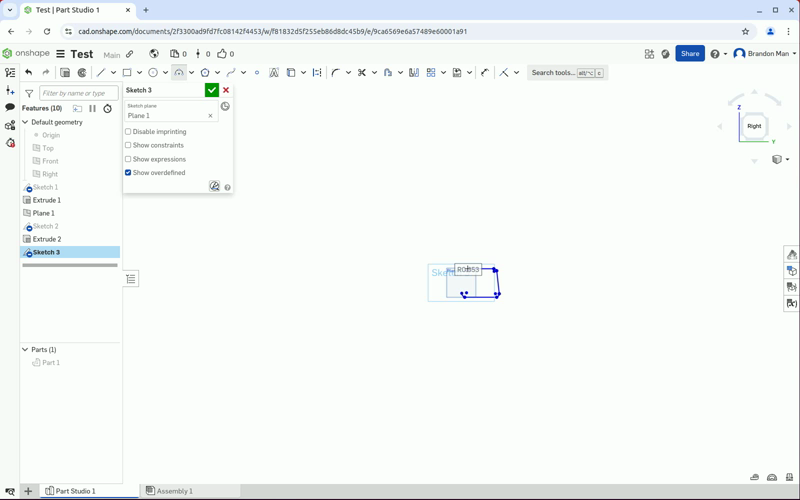
key_up(shift)
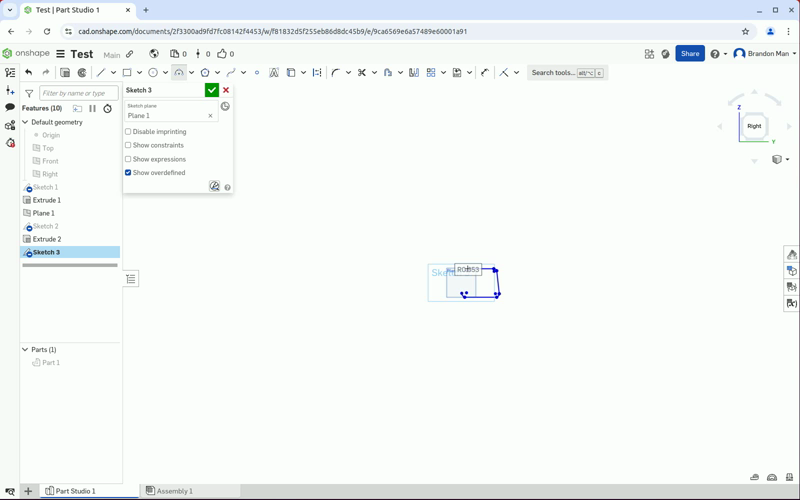
key(esc)
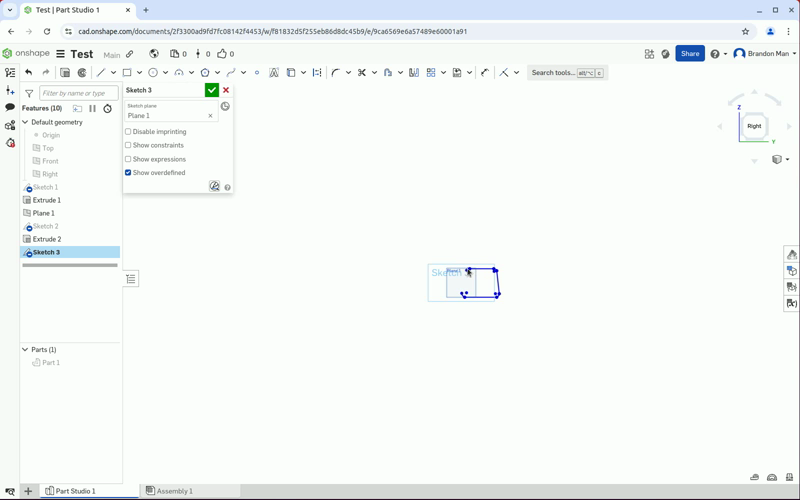
key(l)
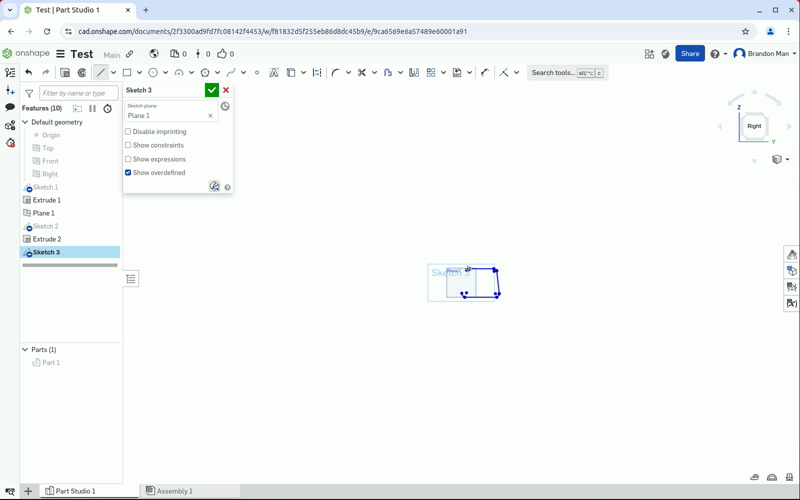
mouse_move(466, 270)
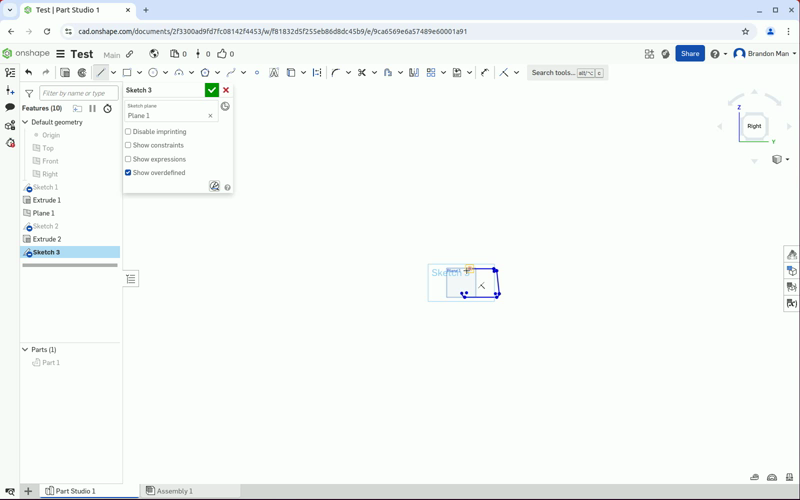
scroll(6)
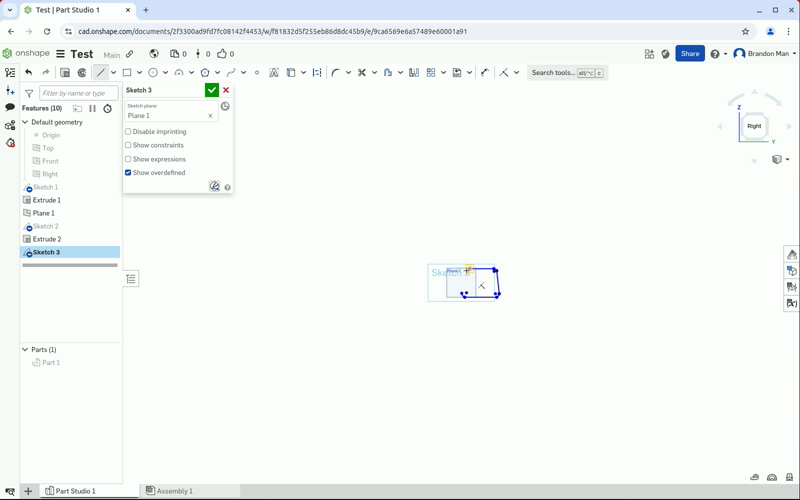
scroll(6)
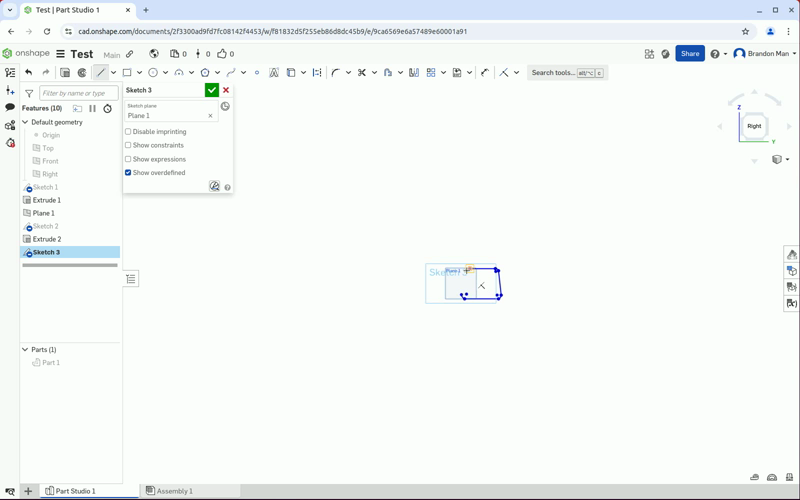
scroll(6)
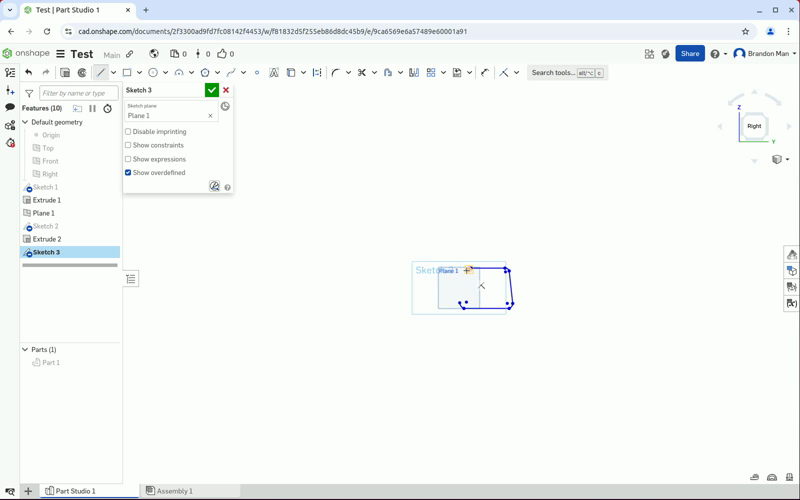
scroll(6)
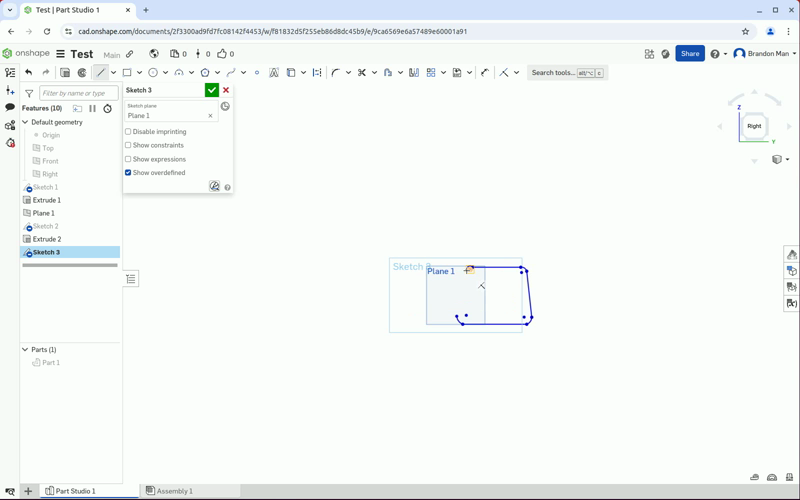
scroll(6)
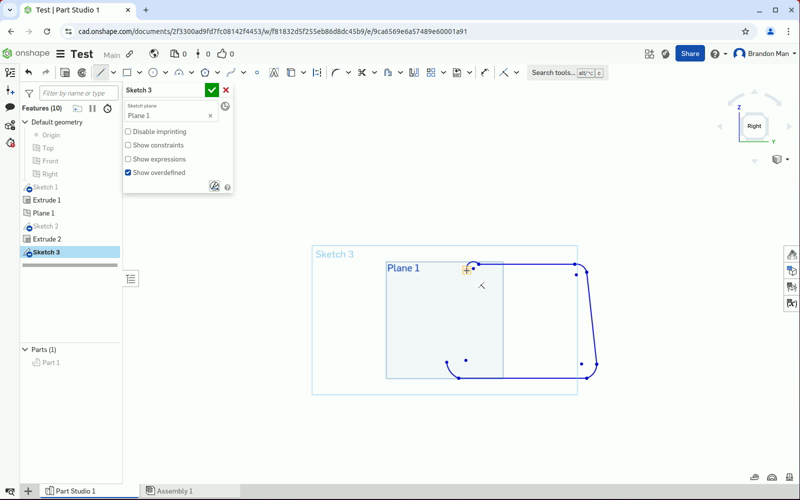
scroll(6)
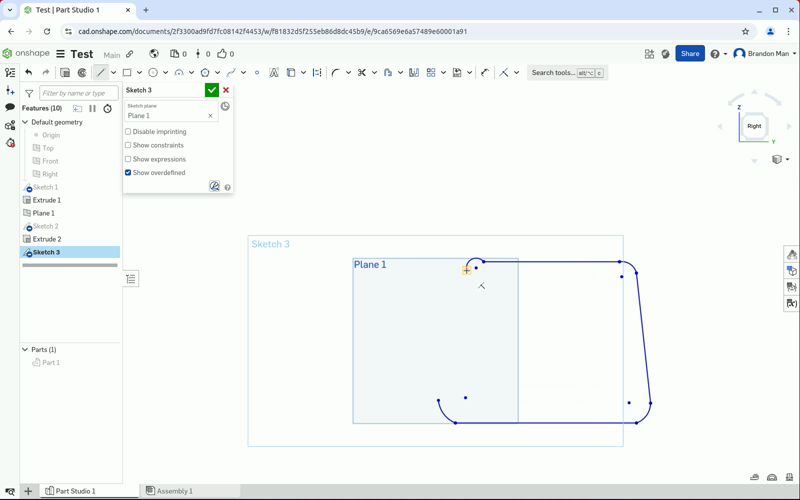
scroll(6)
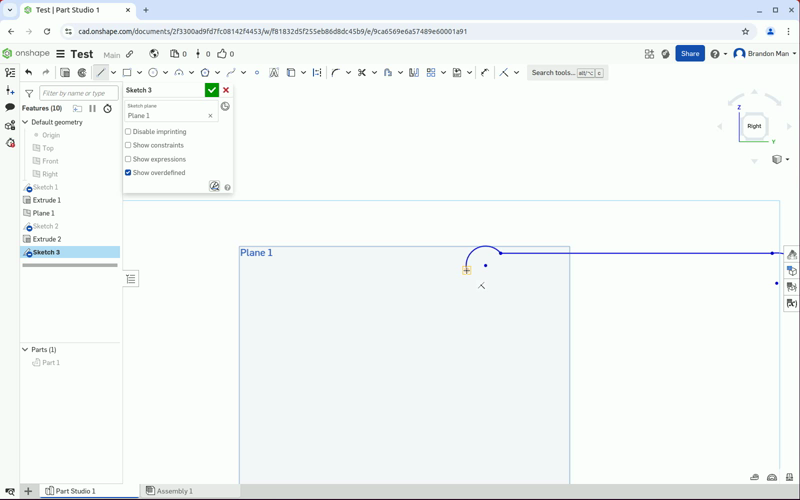
click(466, 270)
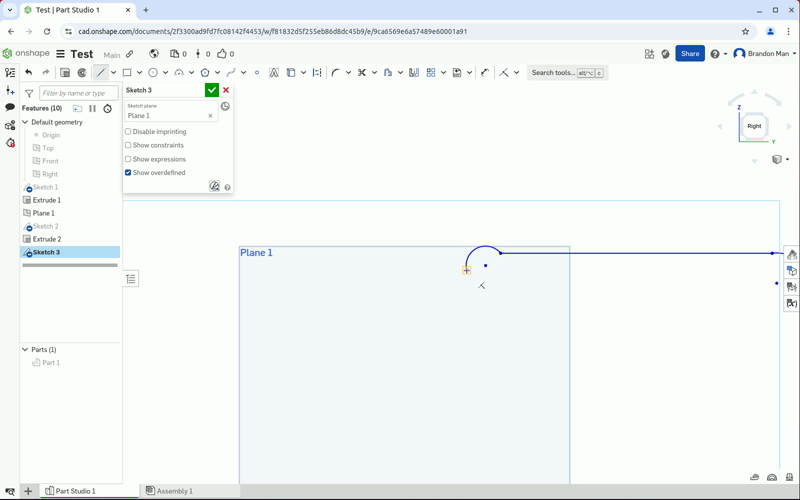
scroll(-6)
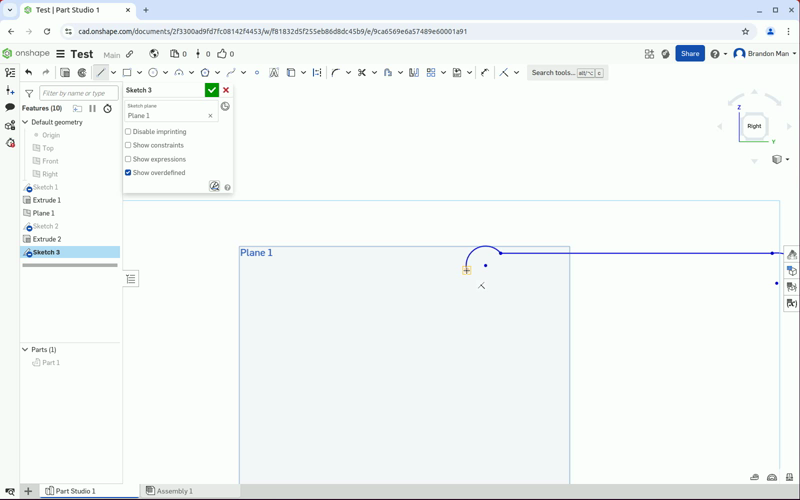
scroll(-6)
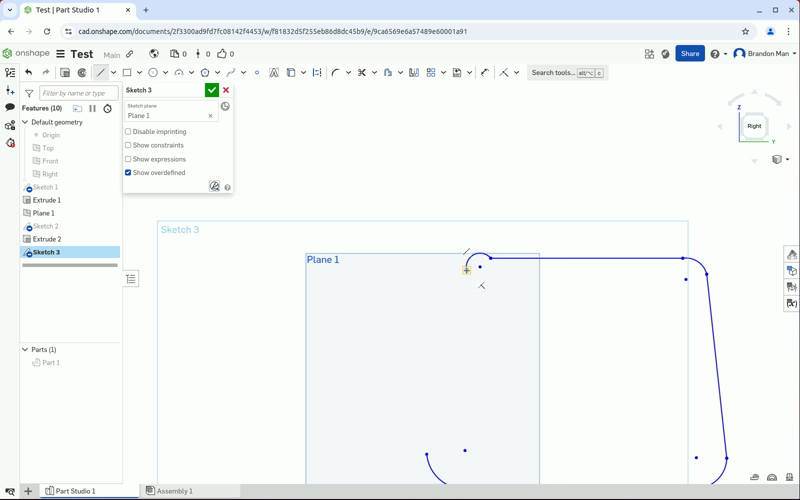
scroll(-6)
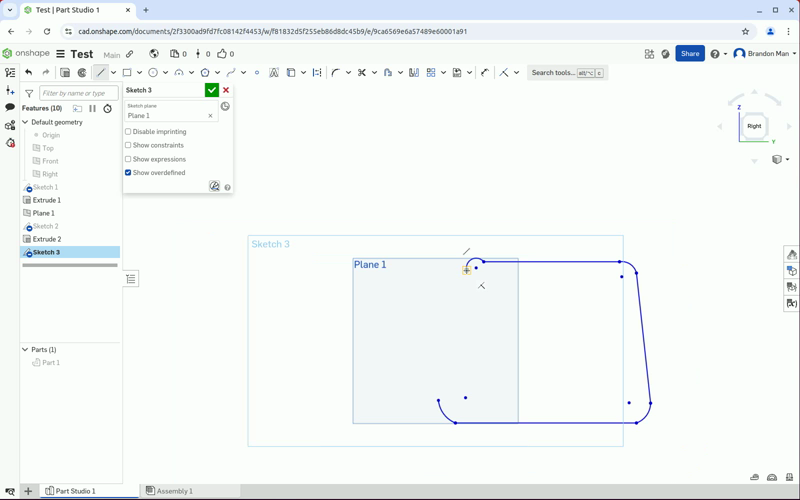
scroll(-6)
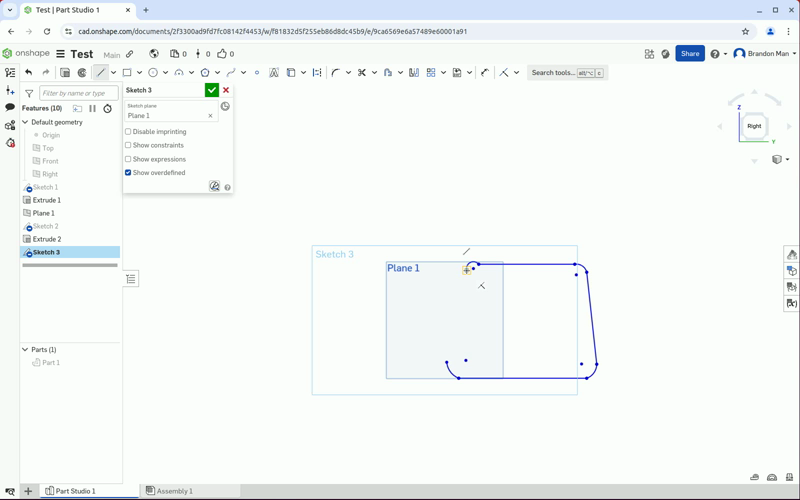
scroll(-6)
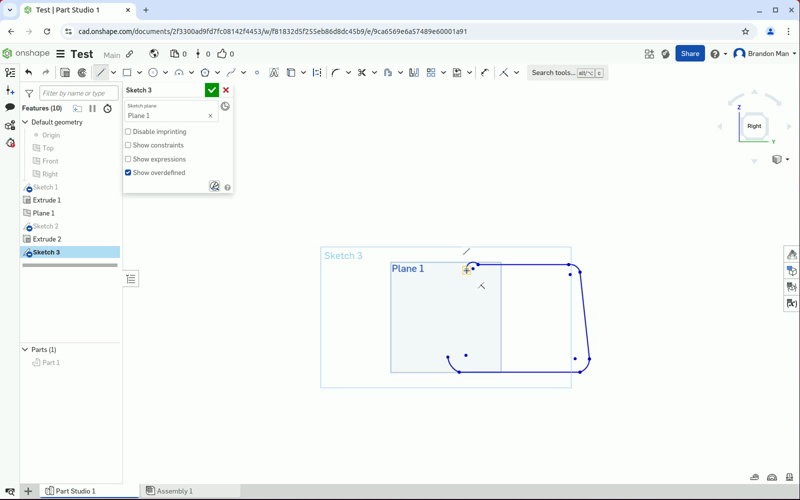
scroll(-6)
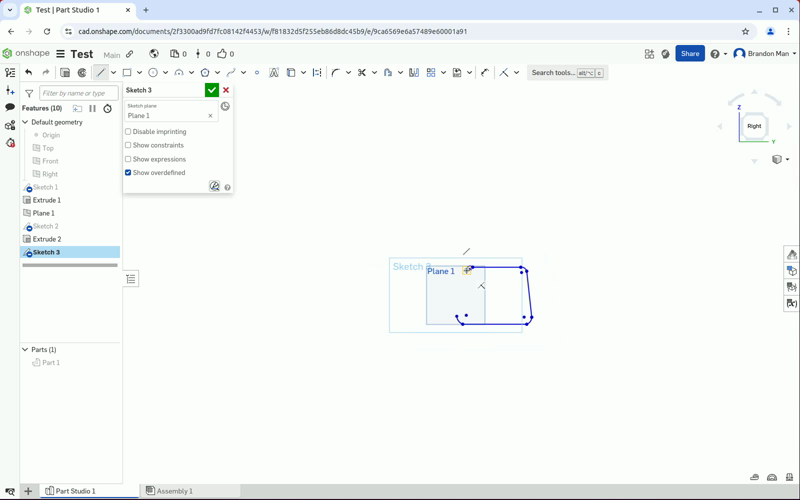
scroll(-6)
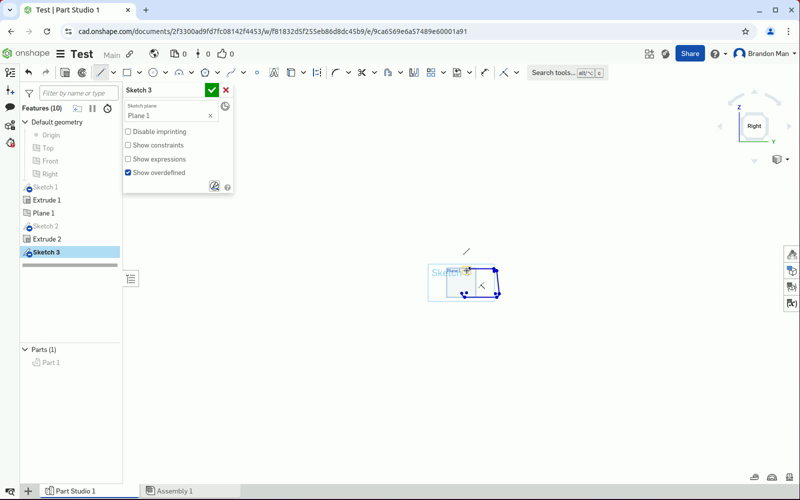
mouse_move(496, 270)
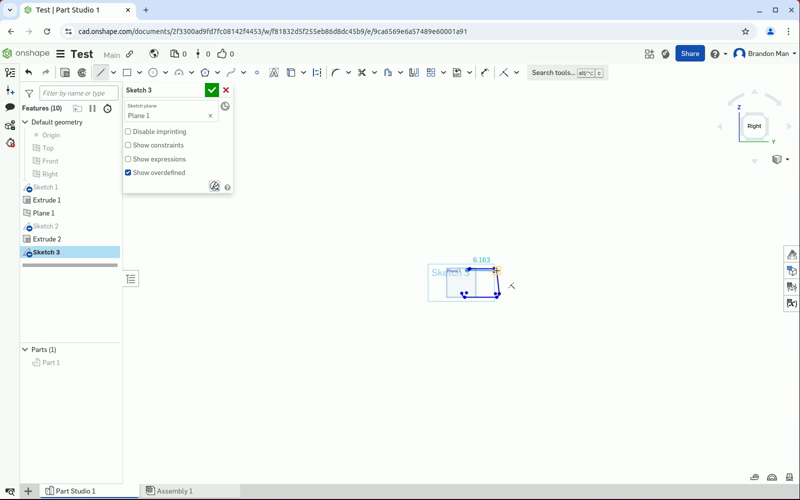
key_down(shift)
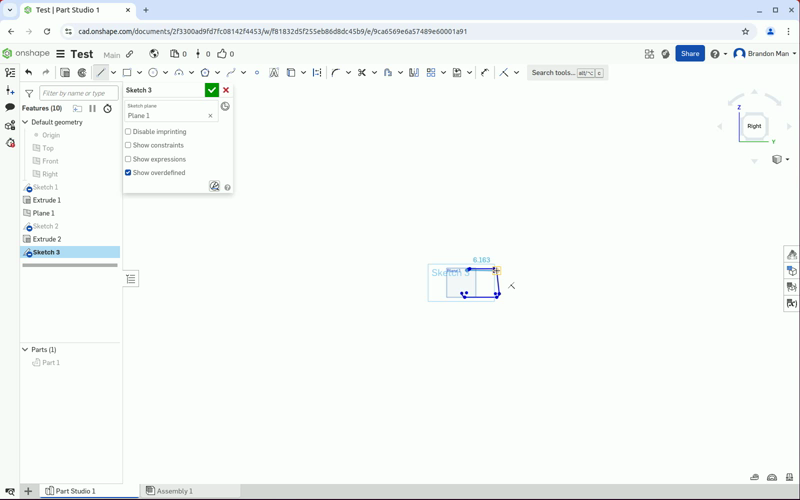
mouse_move(461, 293)
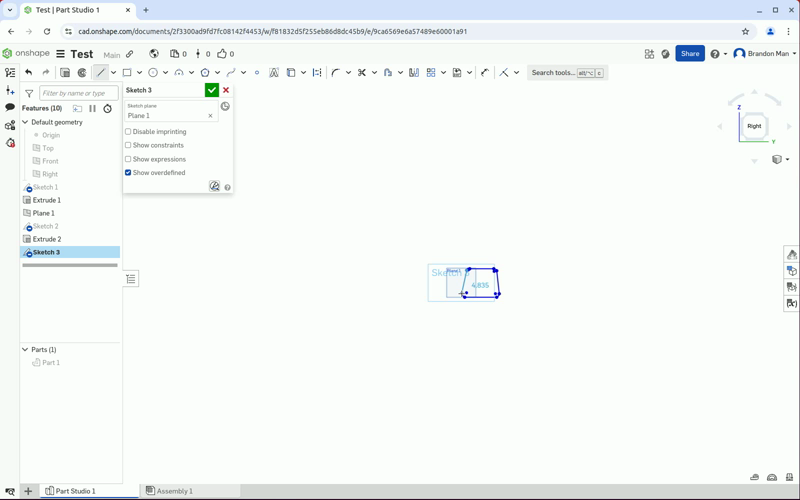
scroll(6)
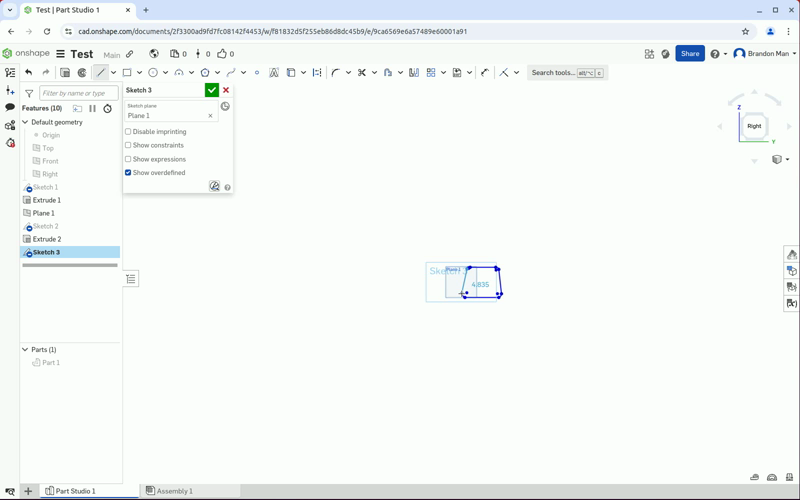
scroll(6)
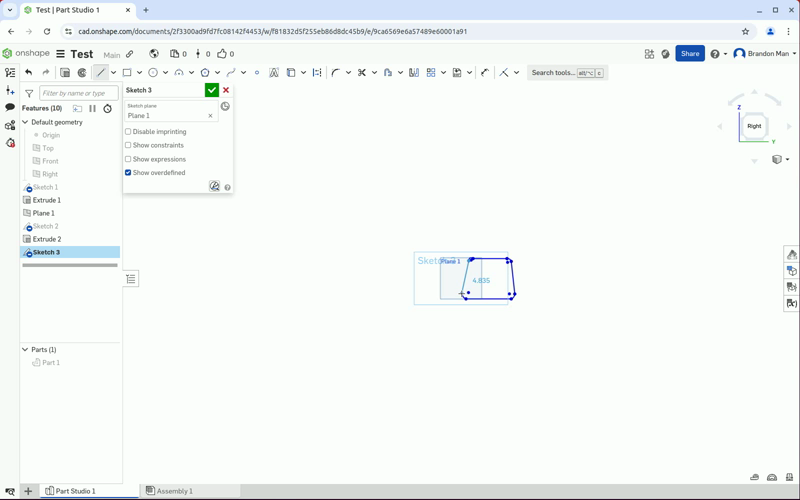
scroll(6)
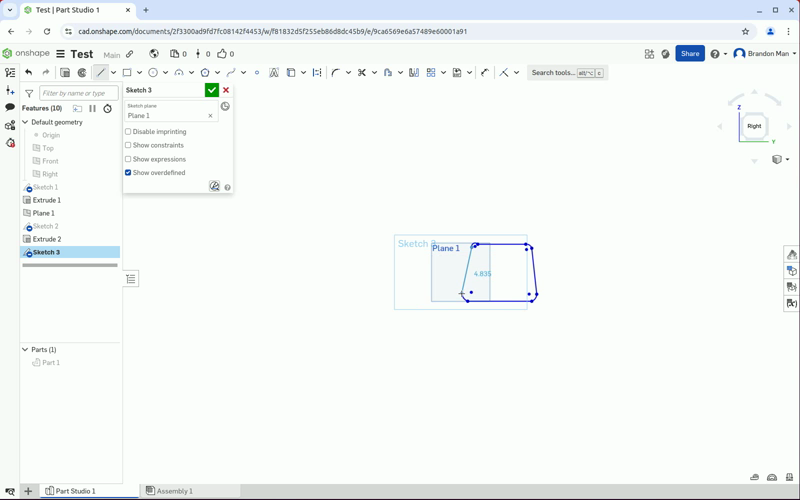
scroll(6)
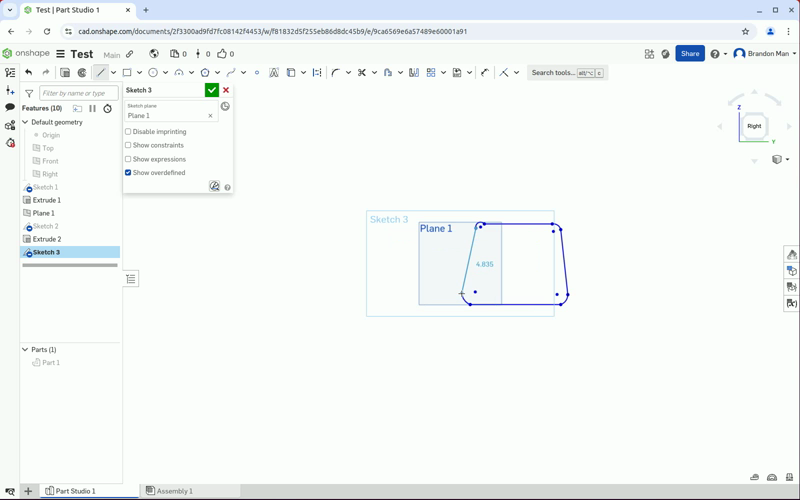
scroll(6)
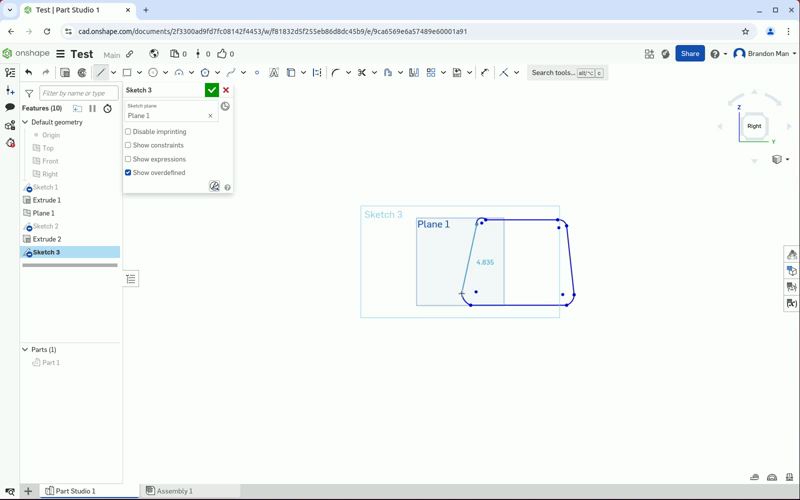
scroll(6)
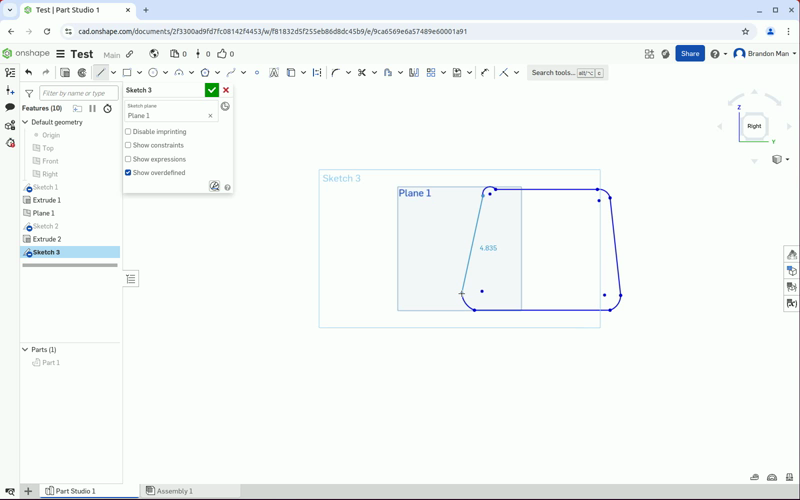
scroll(6)
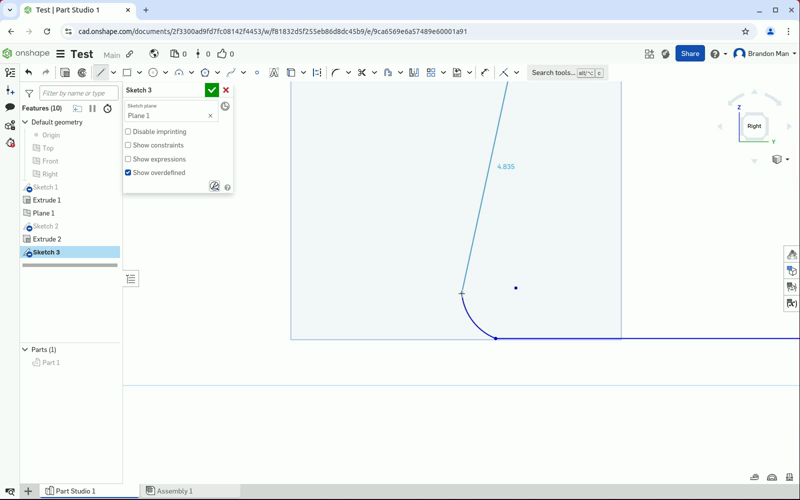
key_up(shift)
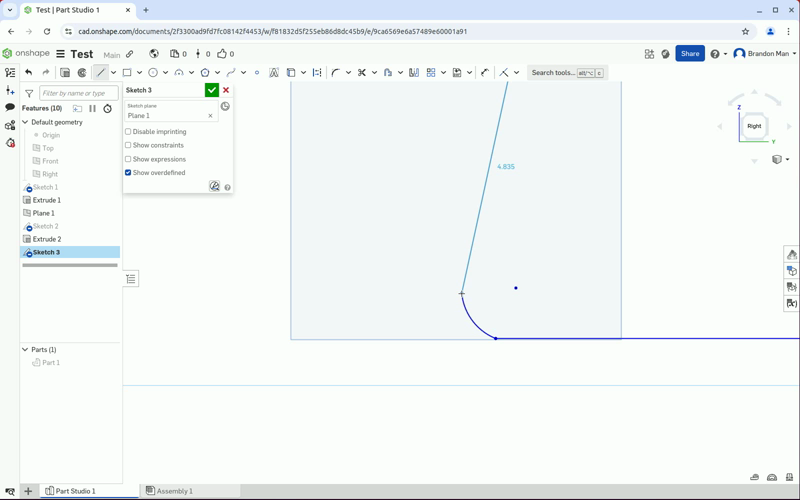
click(461, 293)
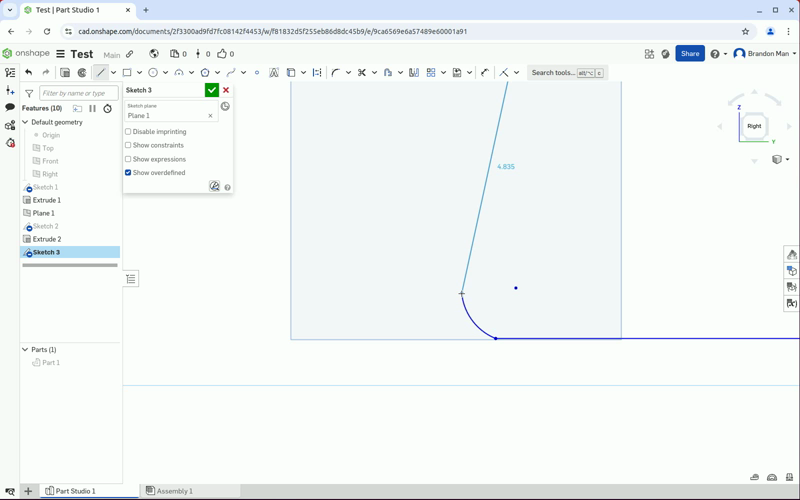
scroll(-6)
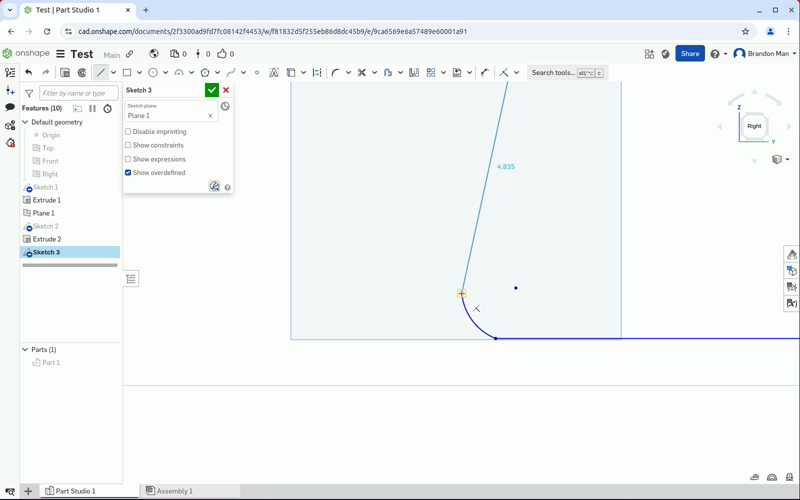
scroll(-6)
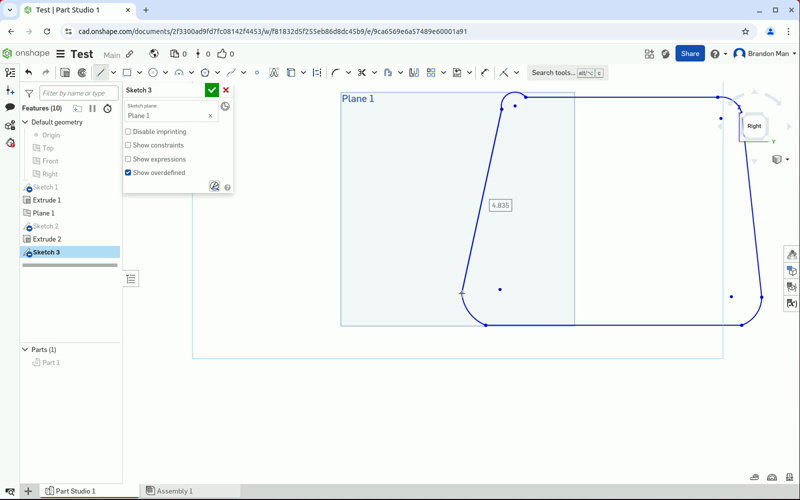
scroll(-6)
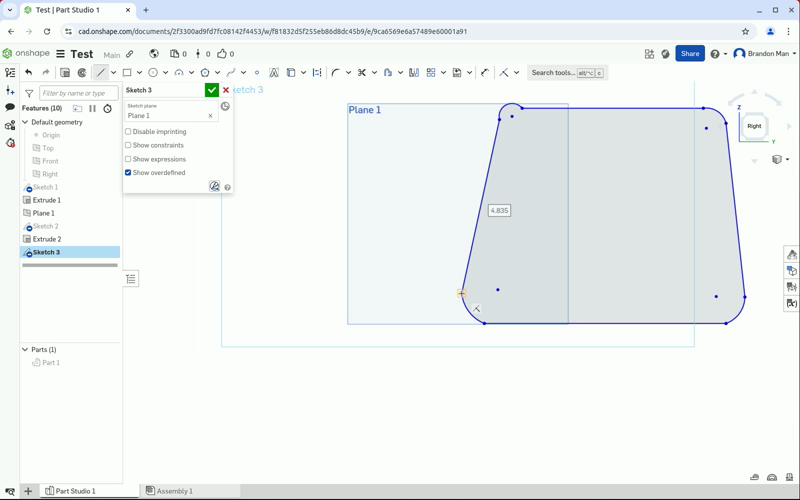
scroll(-6)
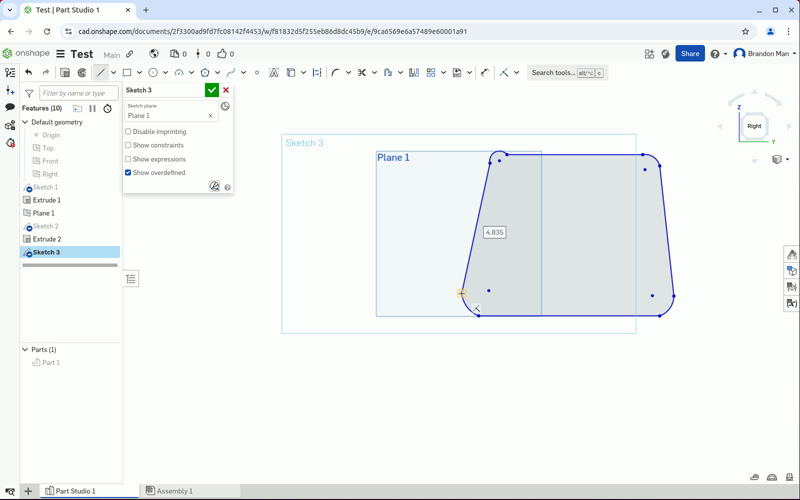
scroll(-6)
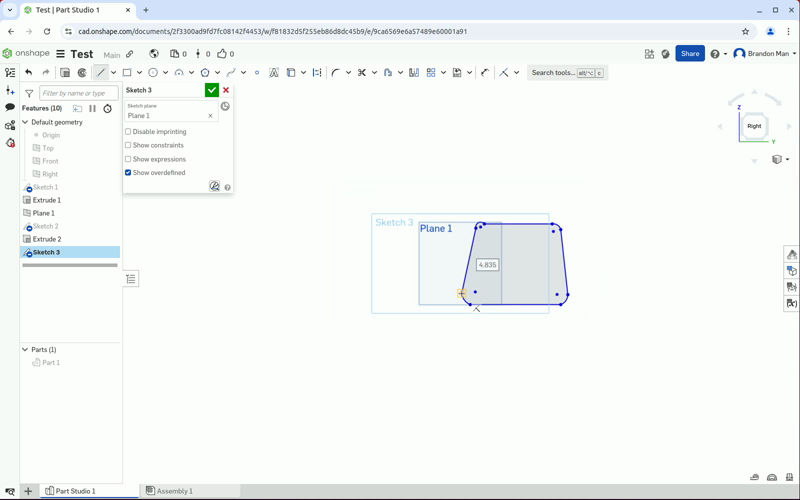
scroll(-6)
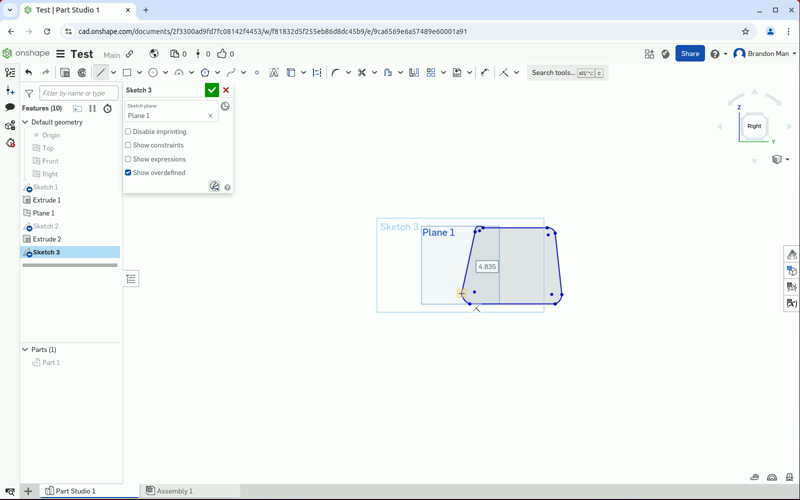
scroll(-6)
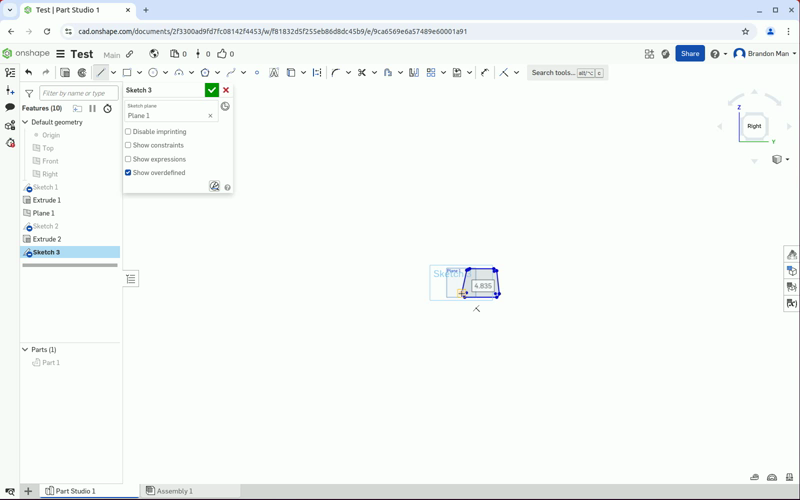
key(esc)
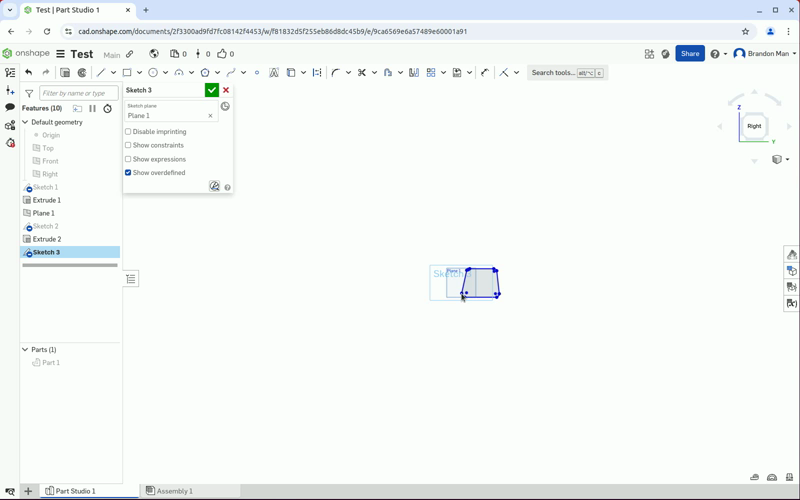
mouse_move(477, 285)
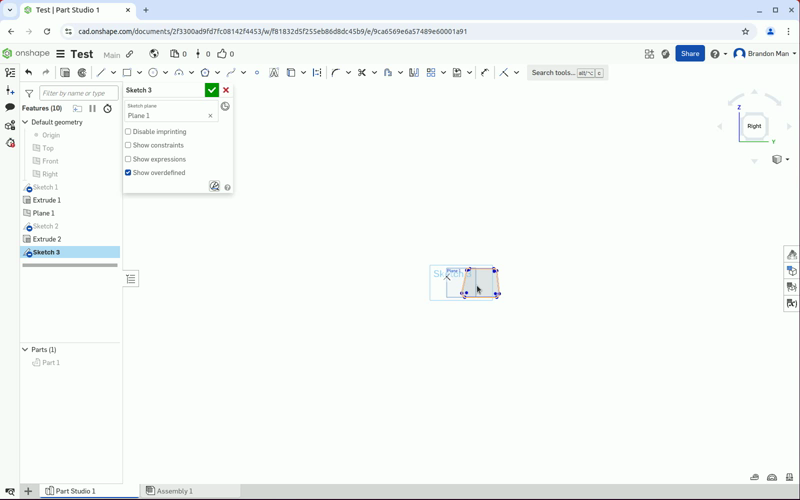
scroll(6)
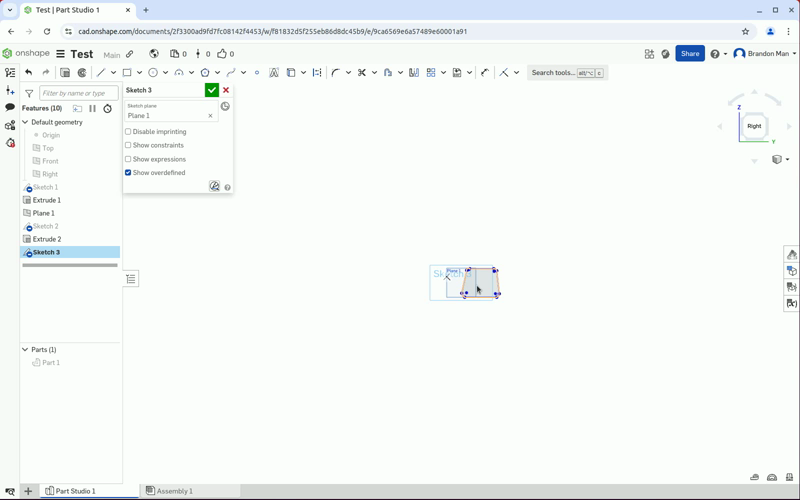
scroll(6)
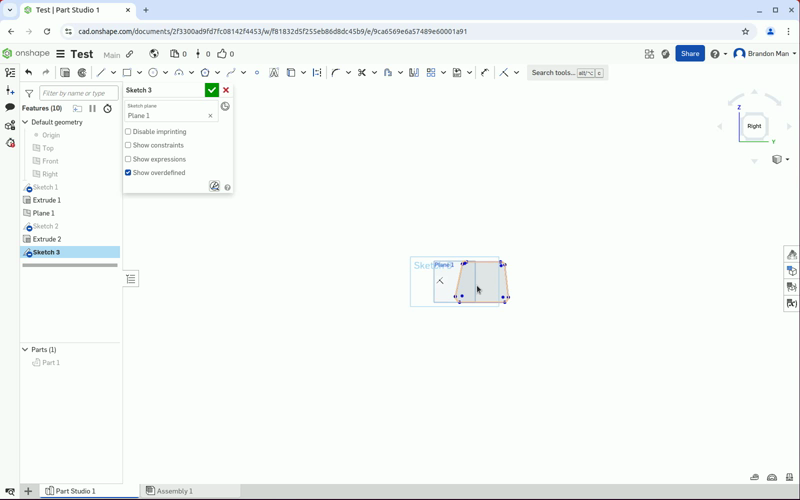
scroll(6)
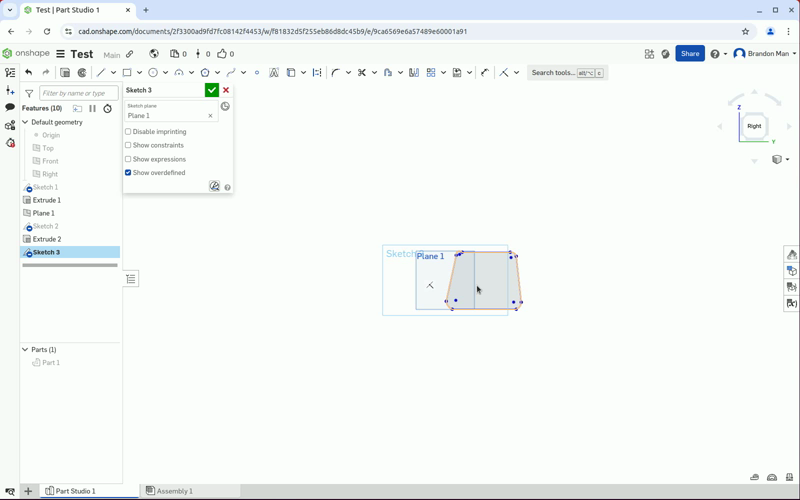
scroll(6)
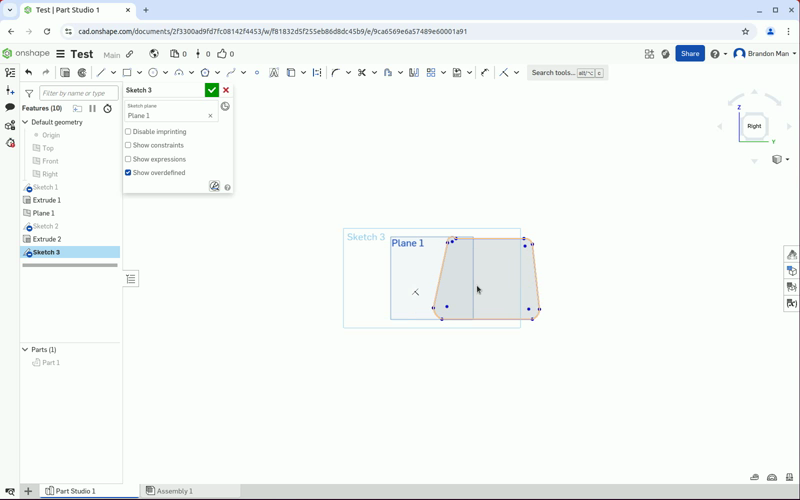
scroll(6)
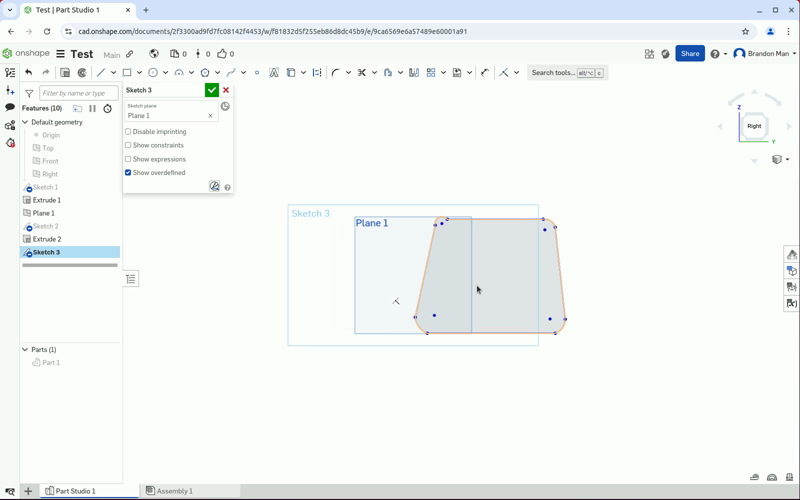
scroll(6)
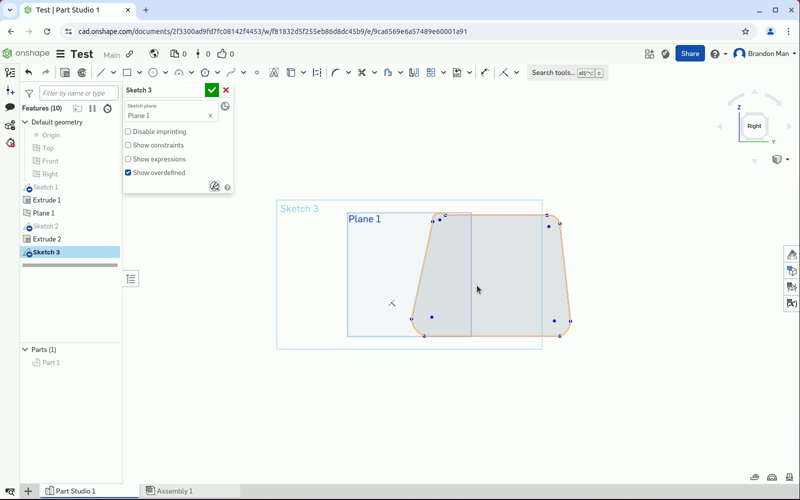
scroll(6)
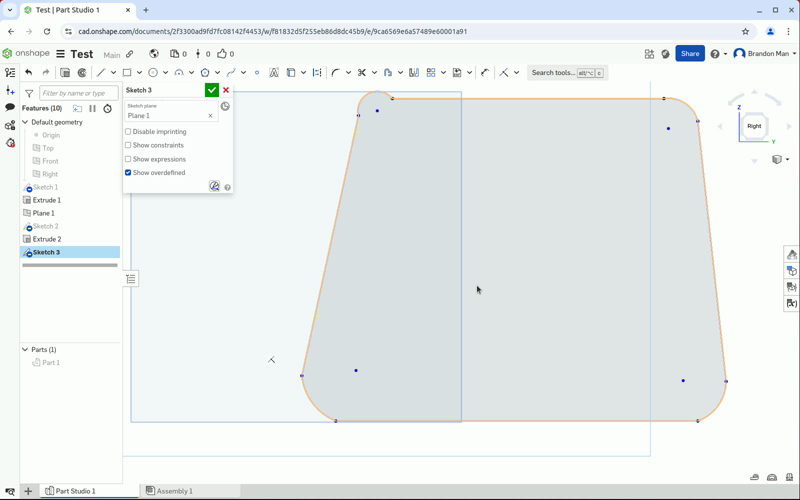
click(477, 285)
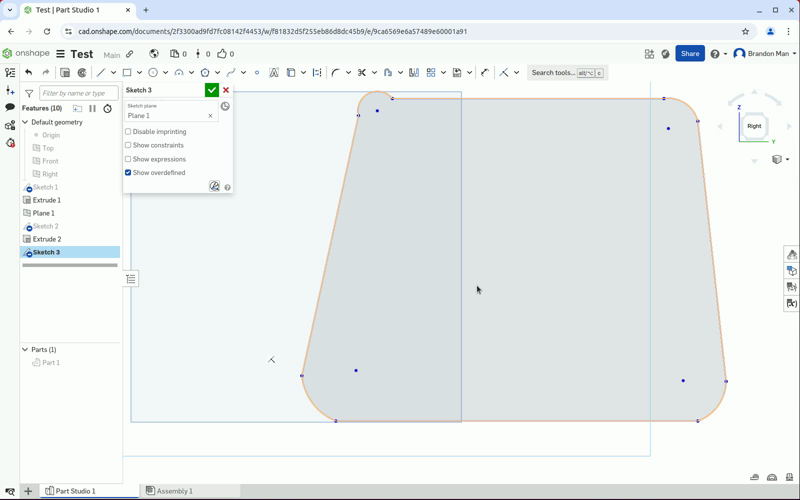
scroll(-6)
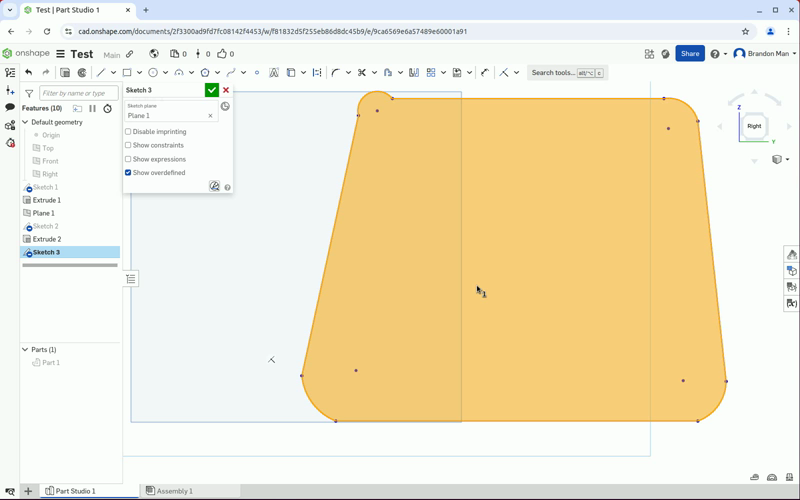
scroll(-6)
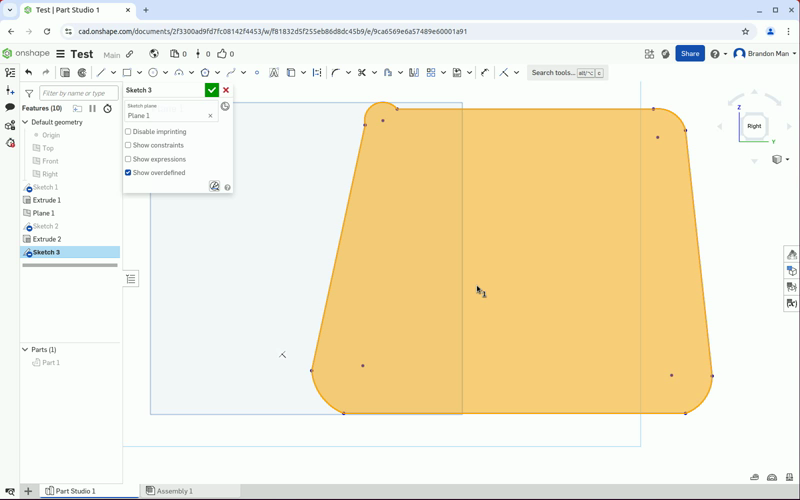
scroll(-6)
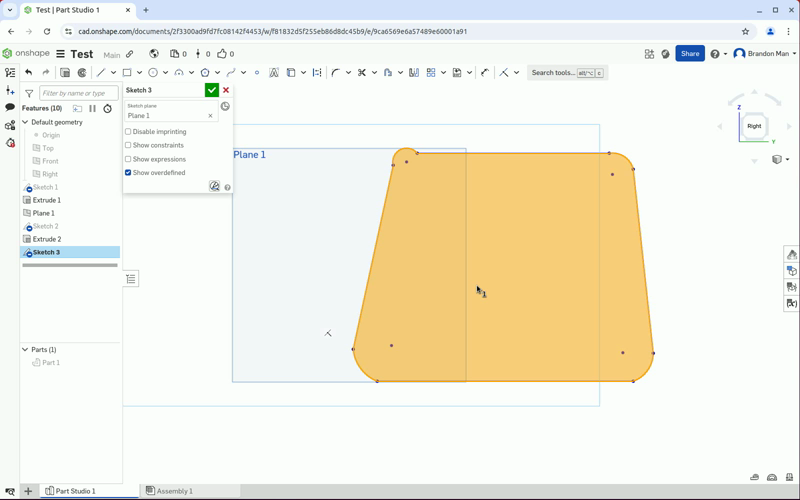
scroll(-6)
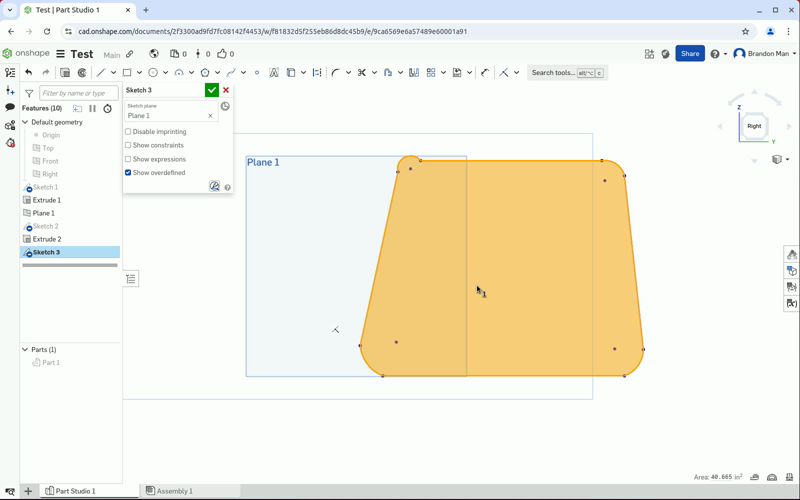
scroll(-6)
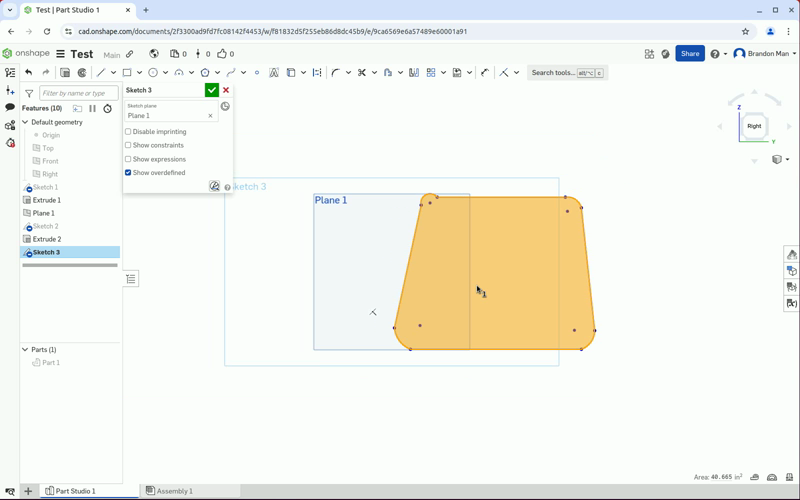
scroll(-6)
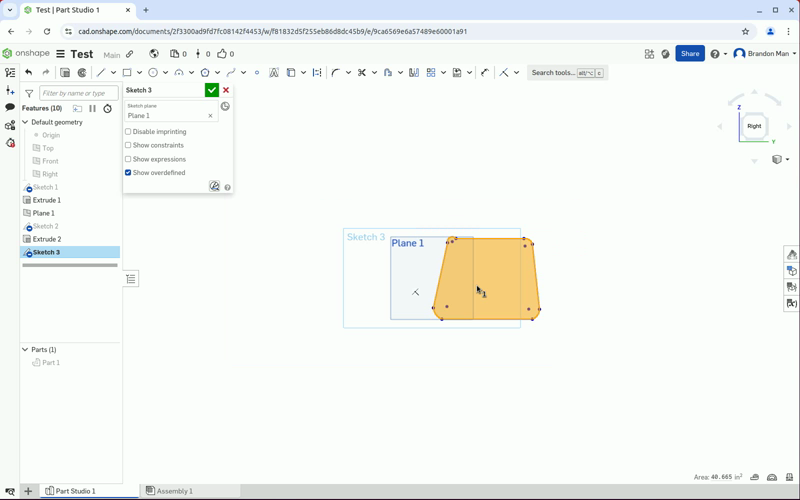
scroll(-6)
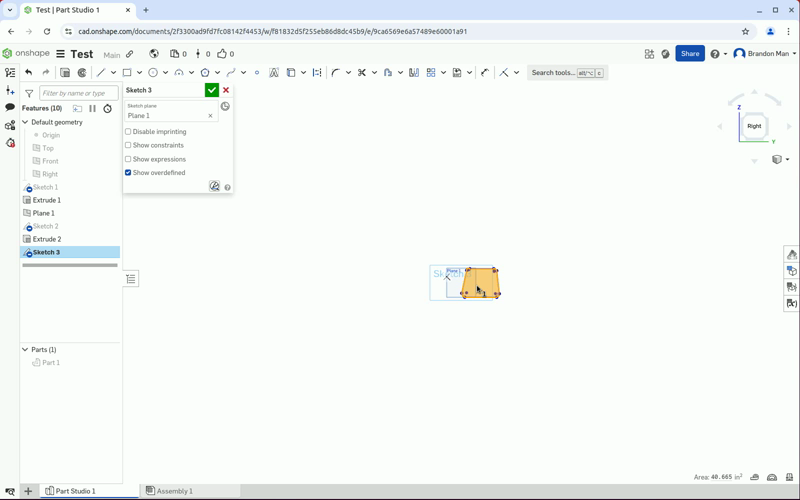
mouse_move(73, 352)
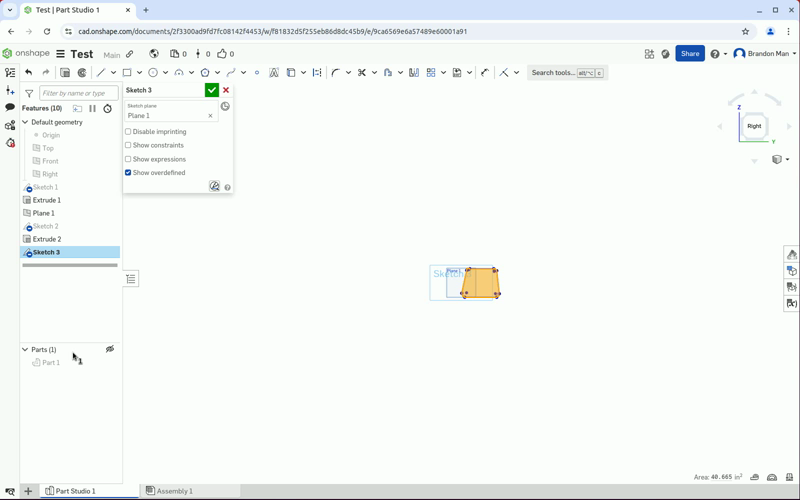
key(shift+y)
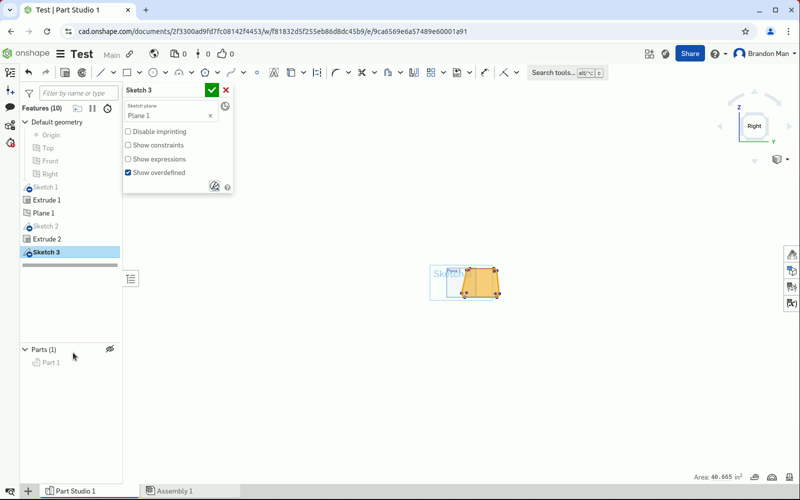
key(shift+e)
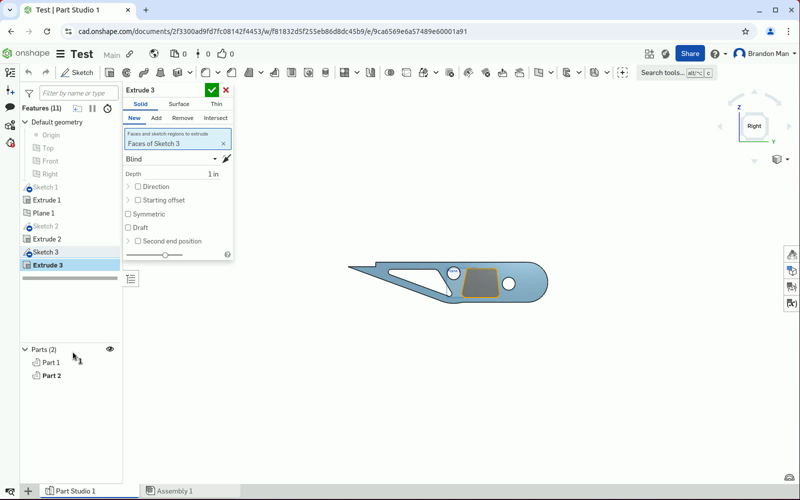
mouse_move(143, 106)
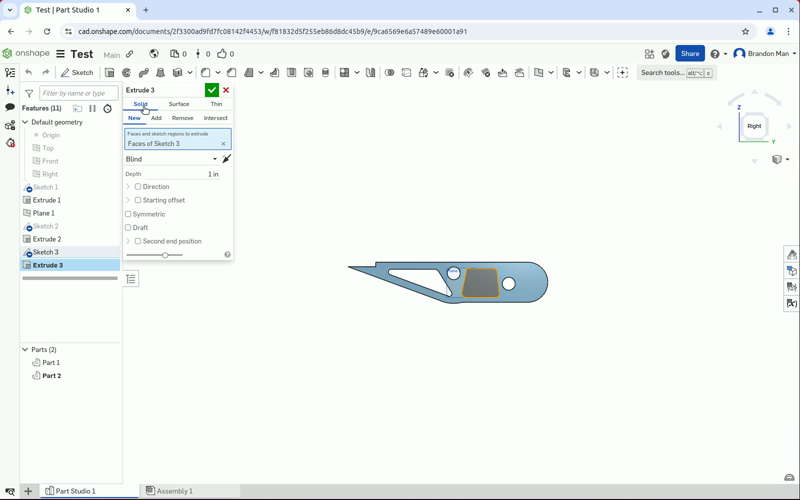
click(143, 106)
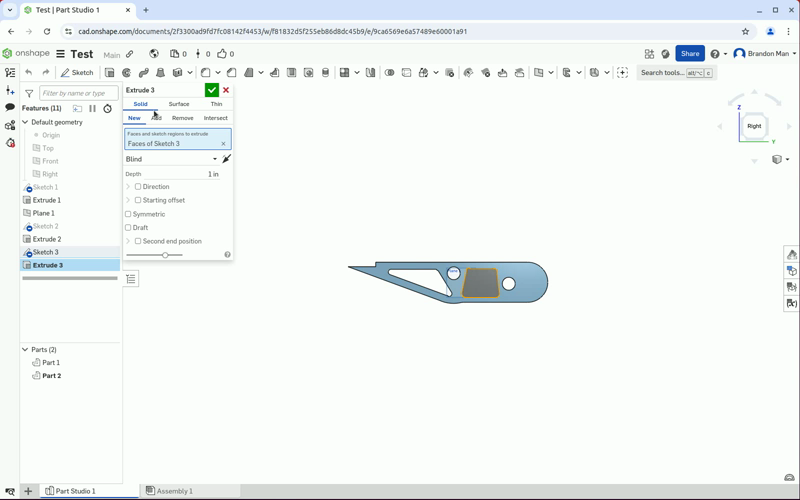
mouse_move(186, 120)
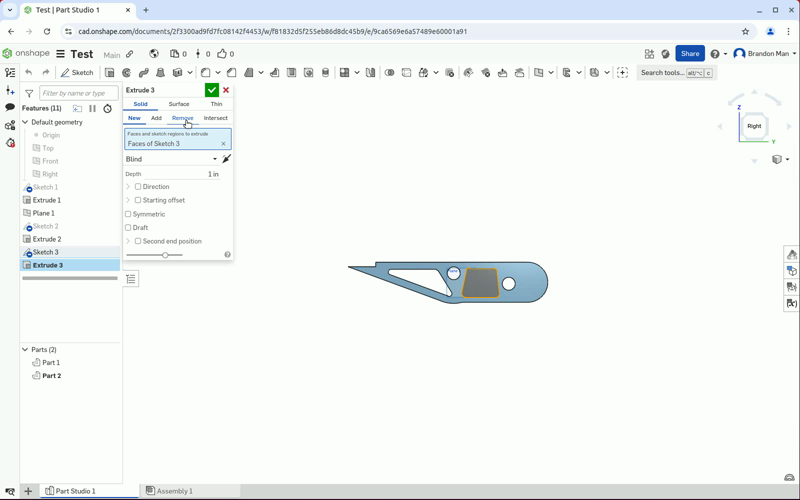
click(186, 120)
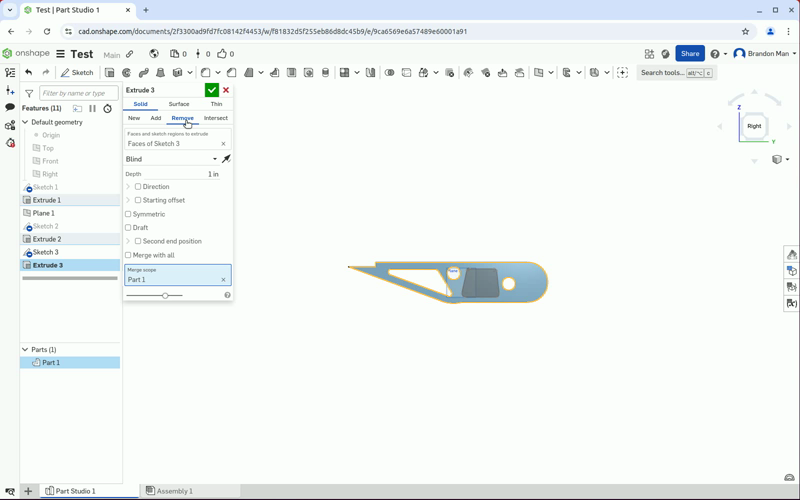
key(tab, 4)
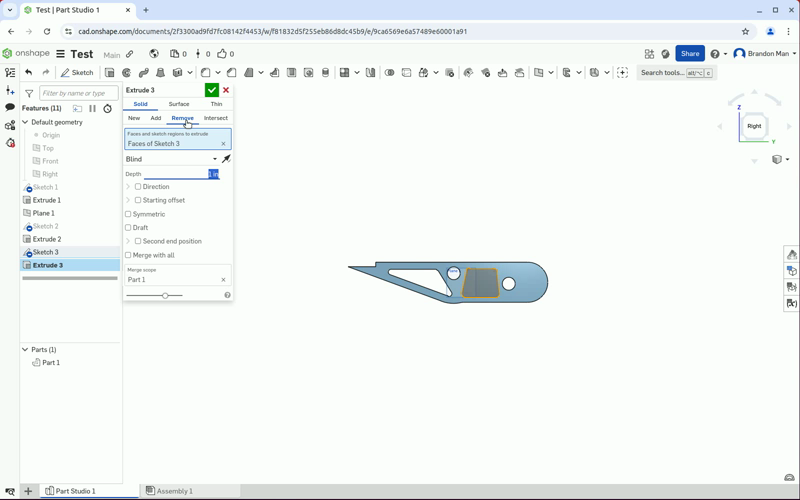
text(6.981)
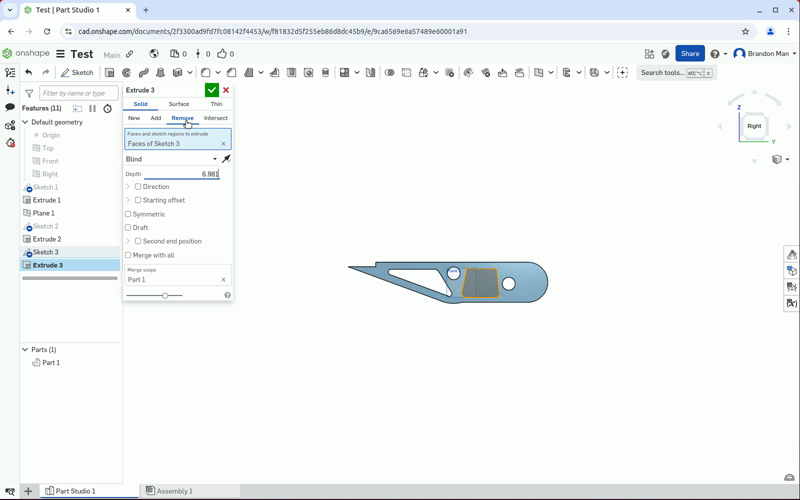
key(tab, 6)
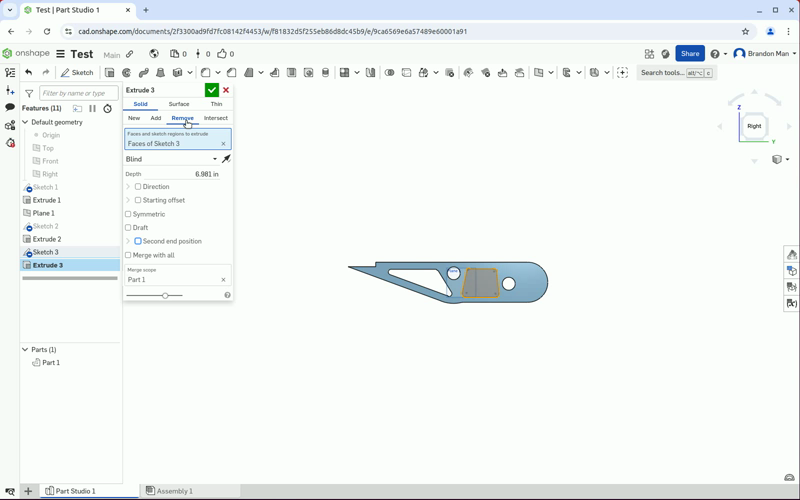
key(space)
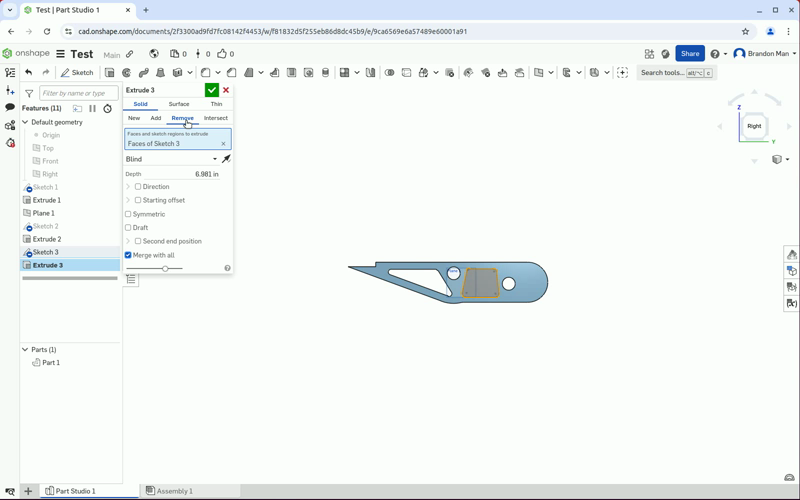
key(enter)
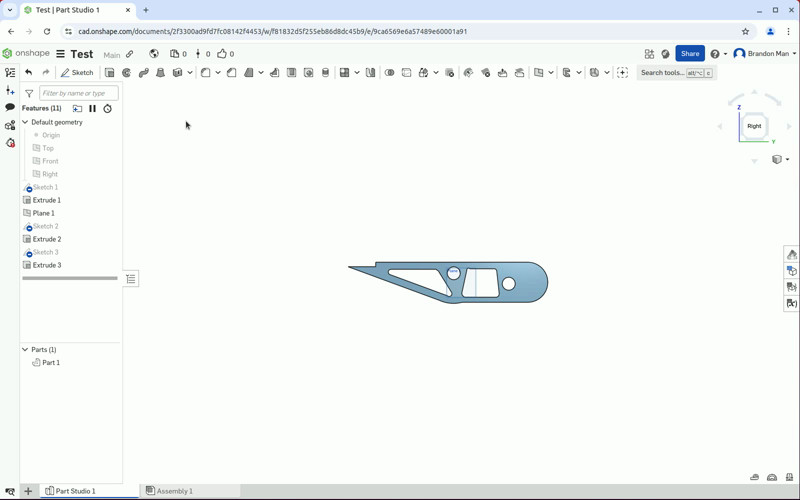
key(shift+h)
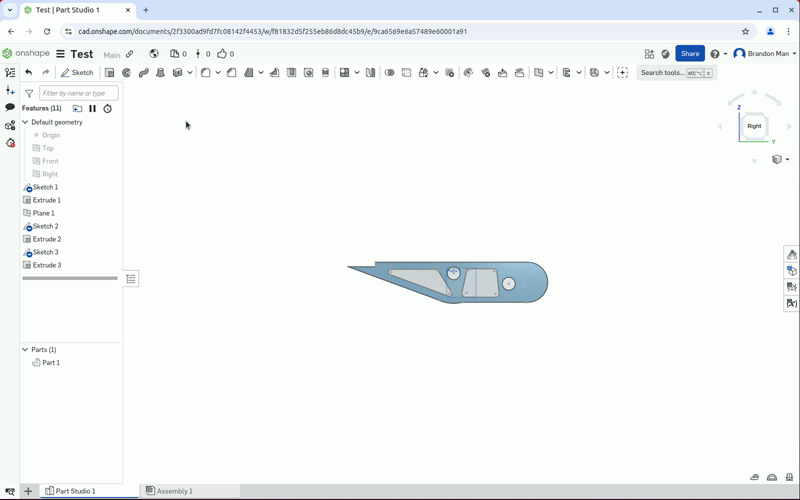
key(shift+h)
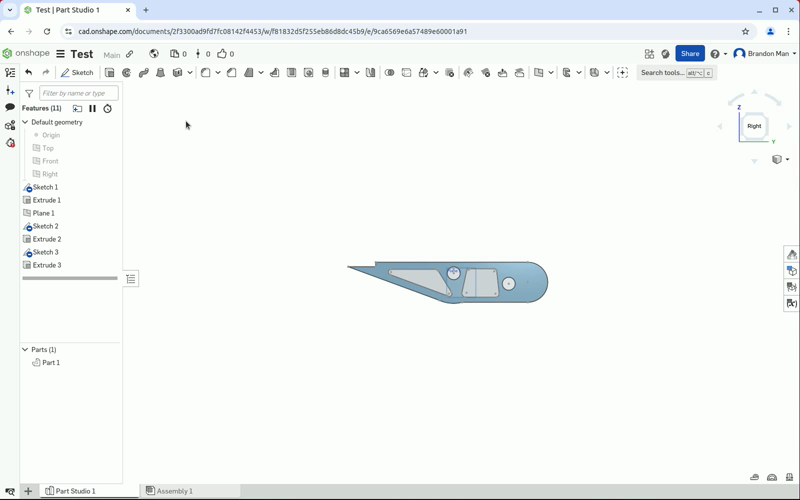
key(shift+7)
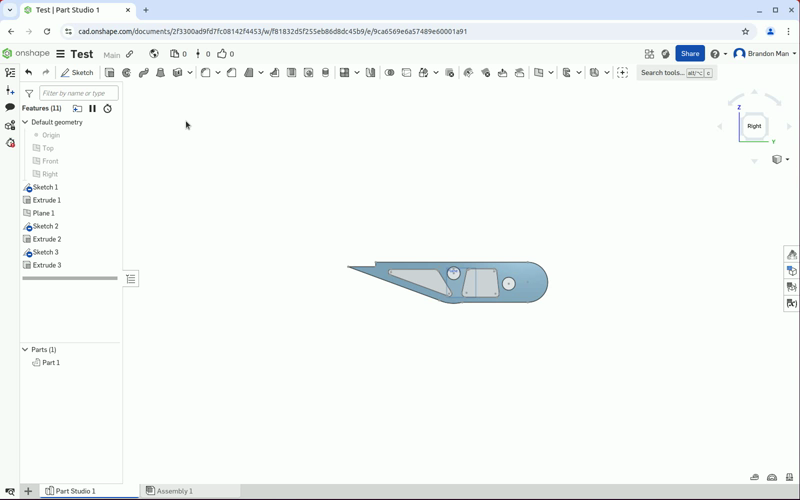
key(right, 2)
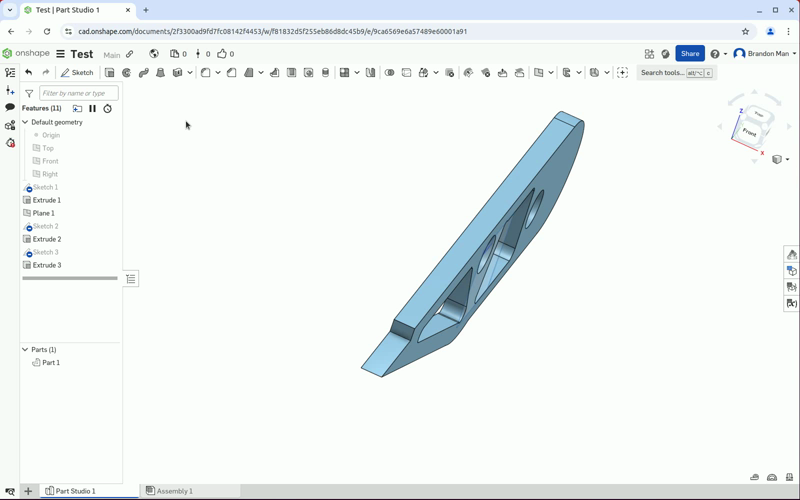
key(down, 2)
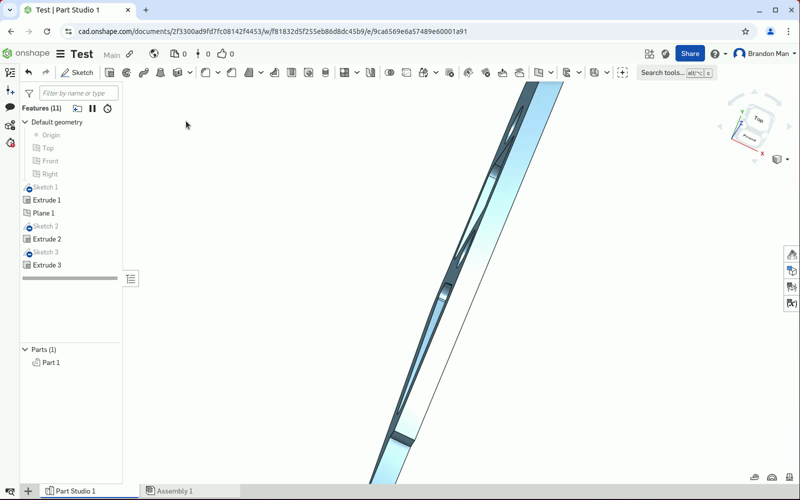
key(up, 2)
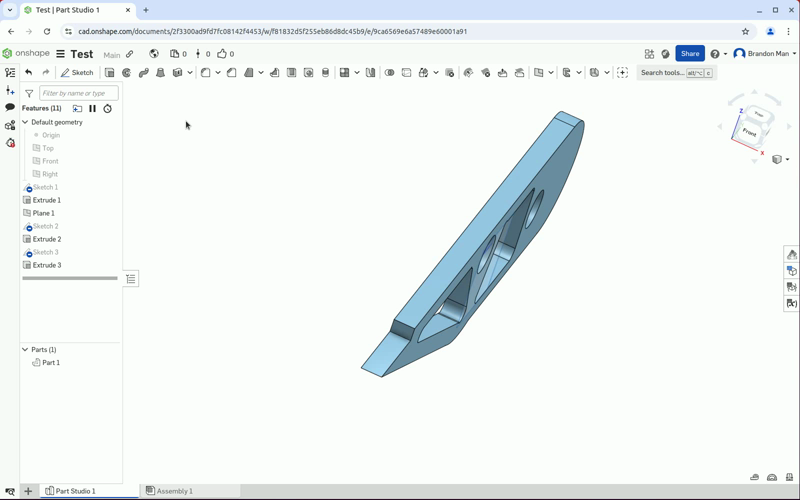
key(left, 2)
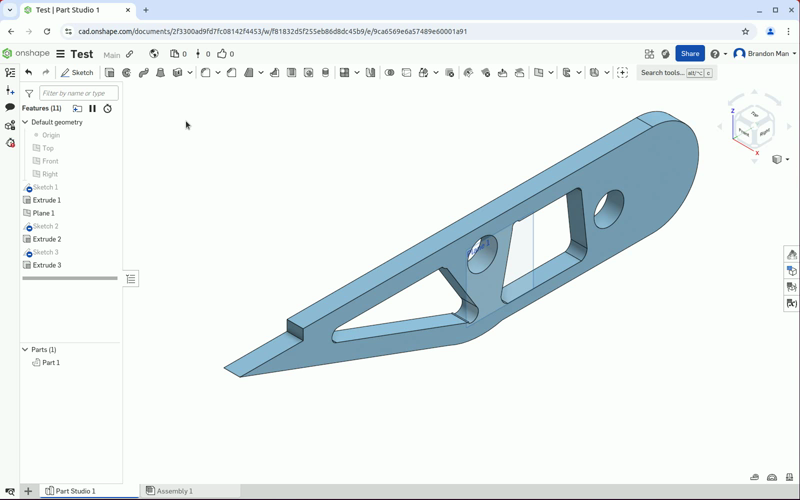
mouse_move(73, 189)
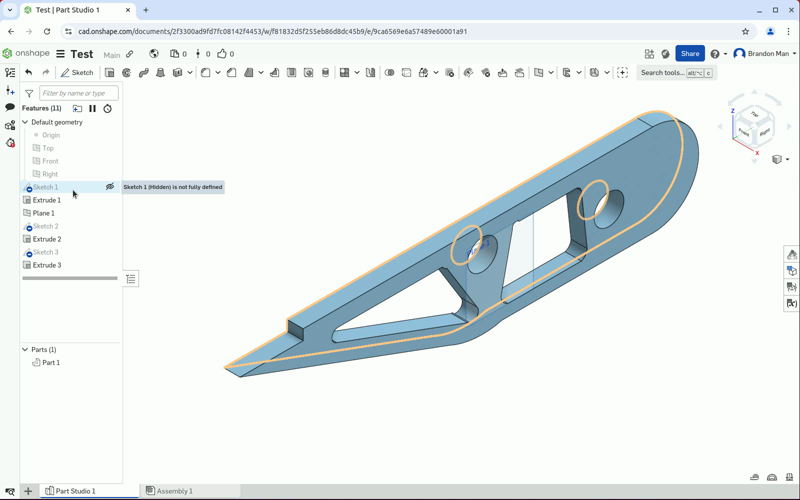
click(73, 189)